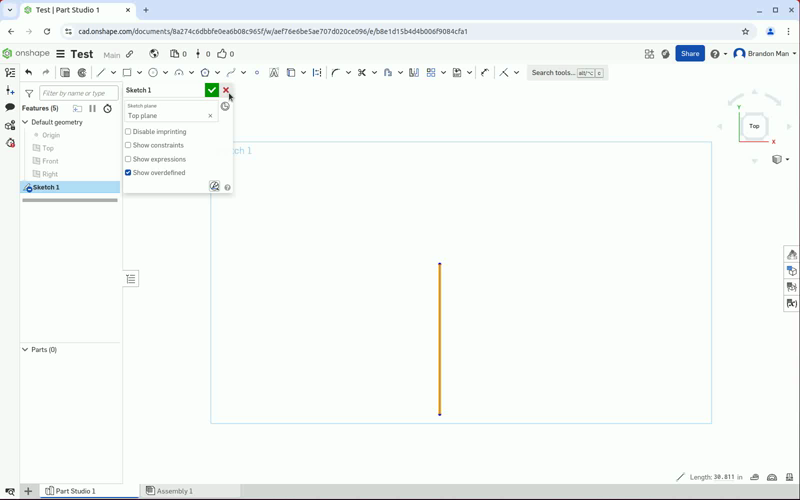
key(shift+h)
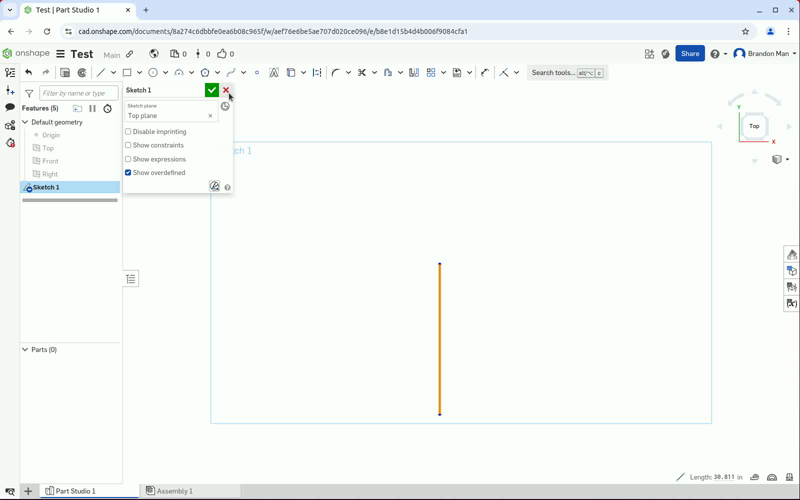
key(shift+s)
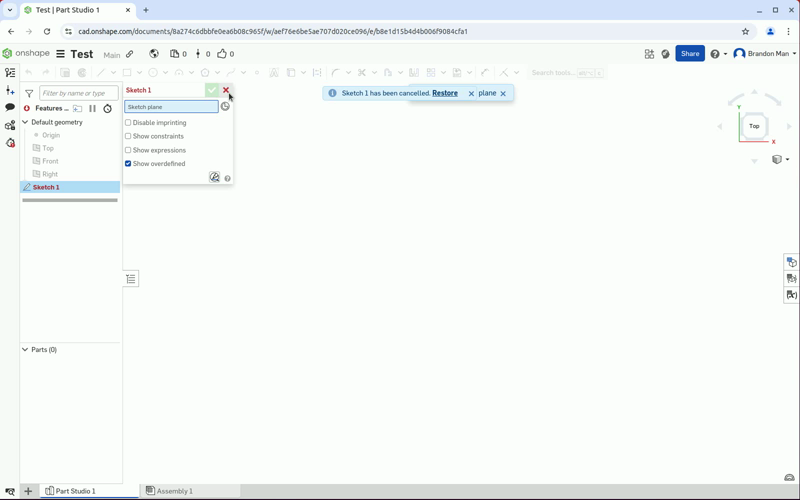
mouse_move(73, 150)
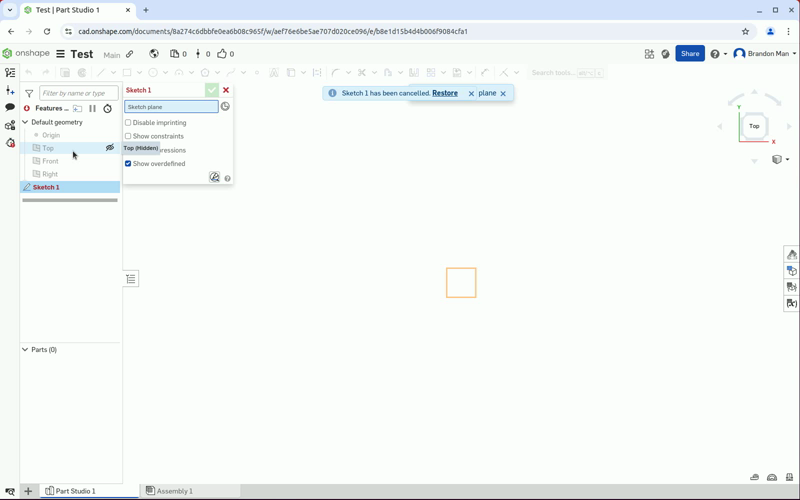
click(73, 150)
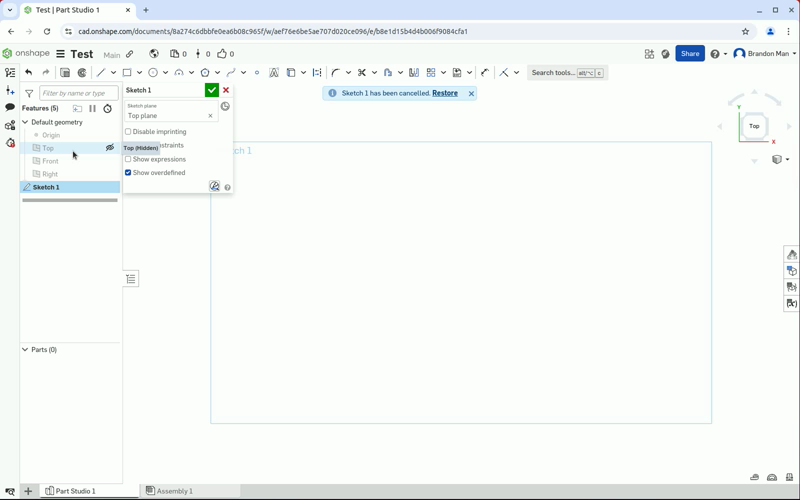
mouse_move(73, 352)
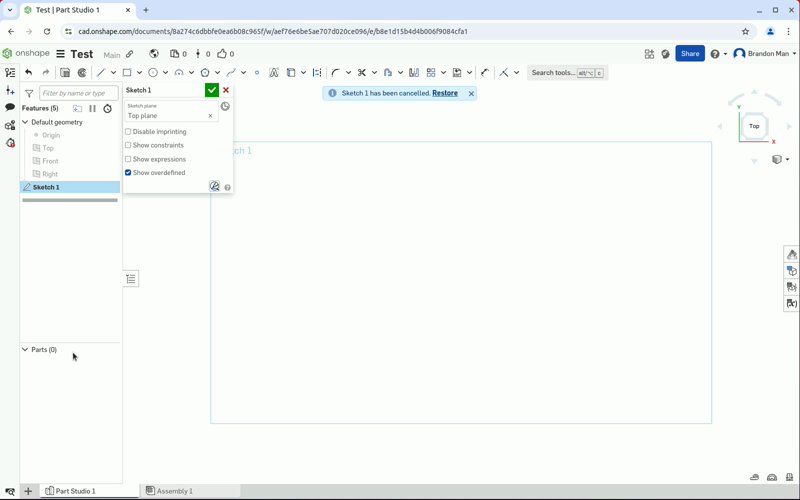
key(y)
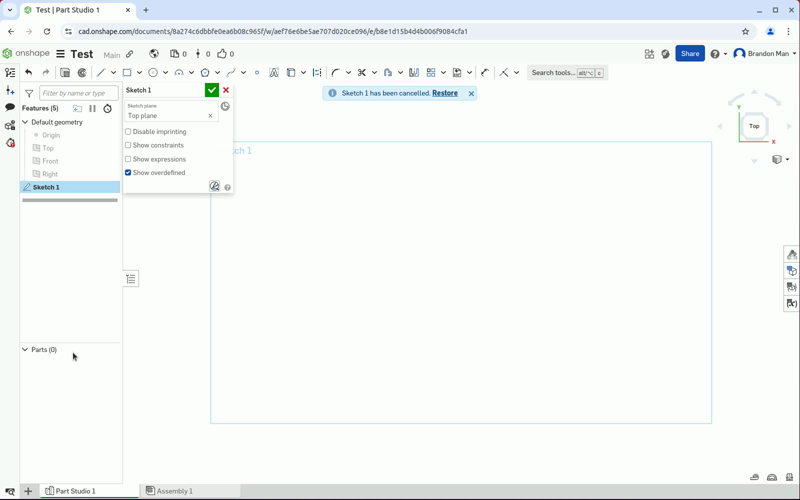
key(l)
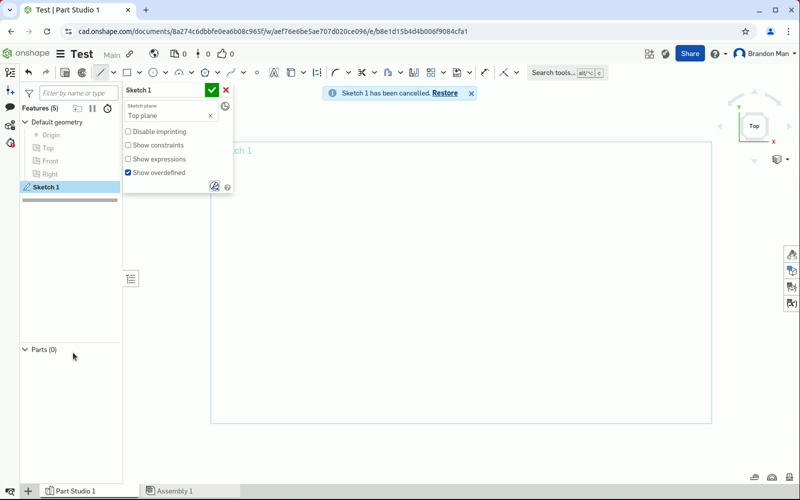
key_down(shift)
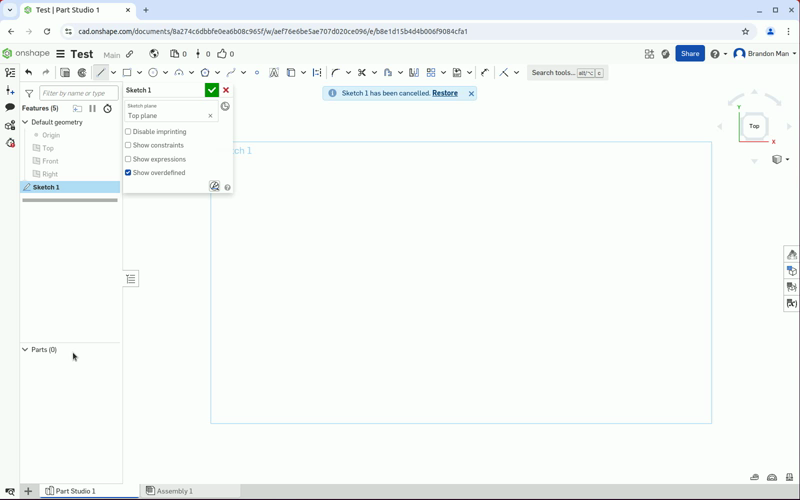
mouse_move(460, 292)
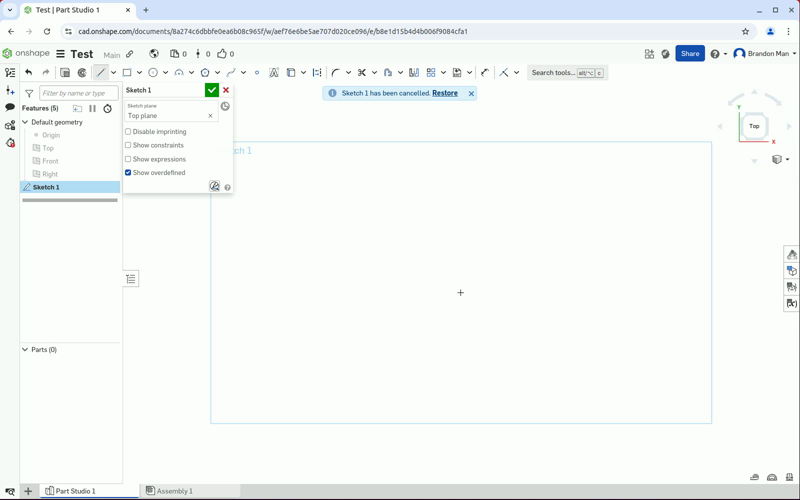
click(460, 292)
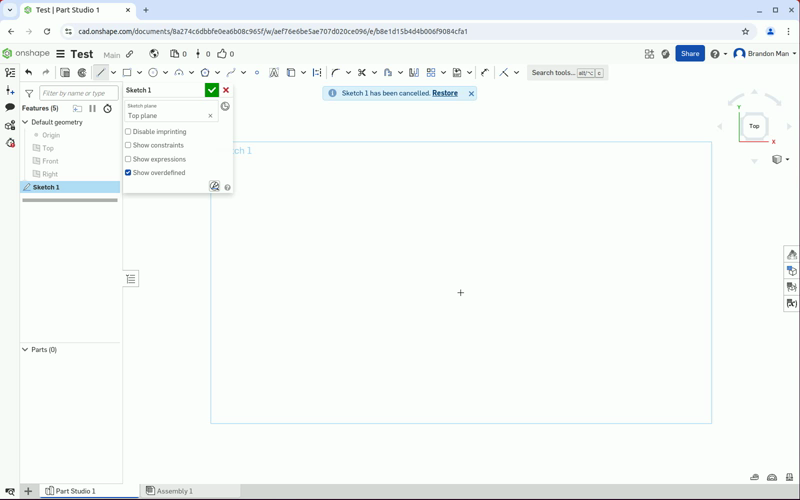
key_up(shift)
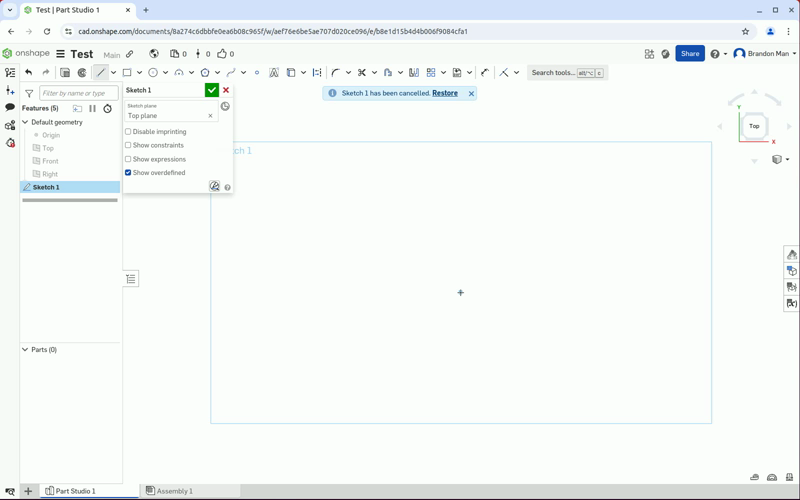
key_down(shift)
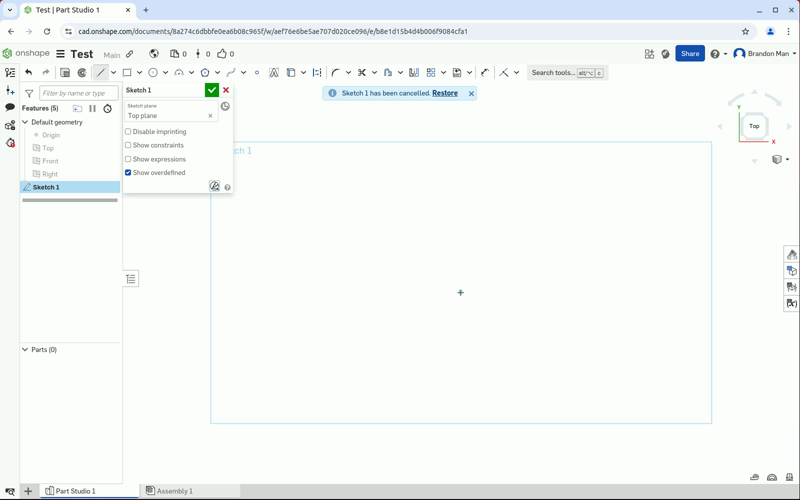
mouse_move(559, 292)
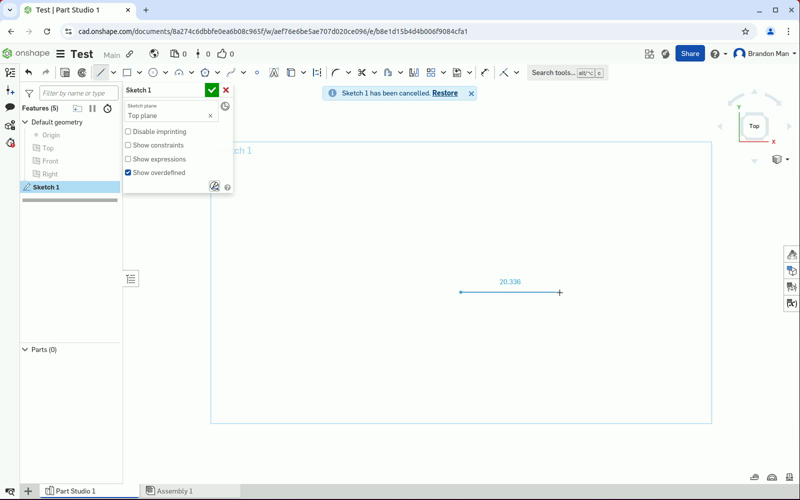
click(559, 292)
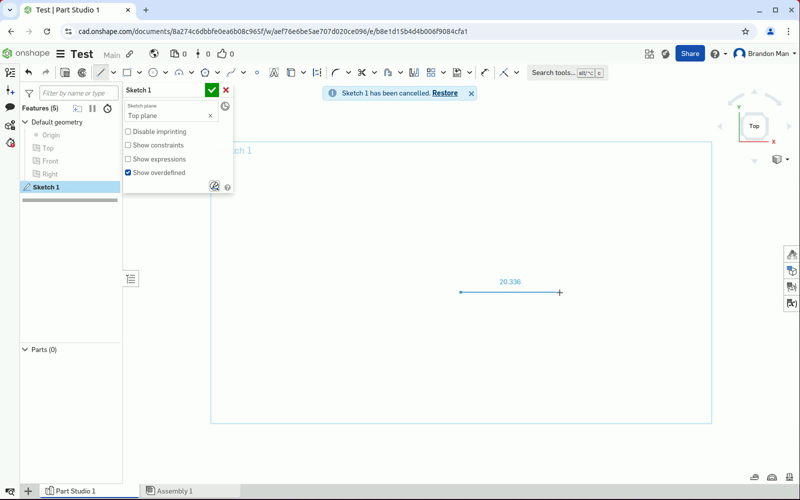
key_up(shift)
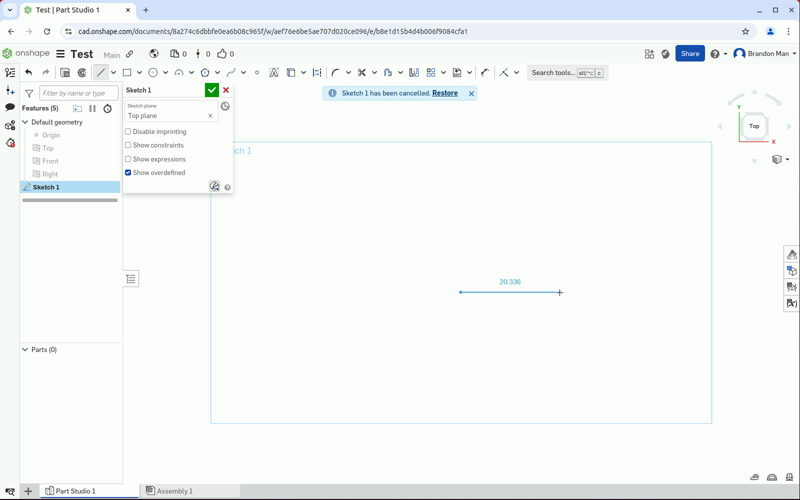
key_down(shift)
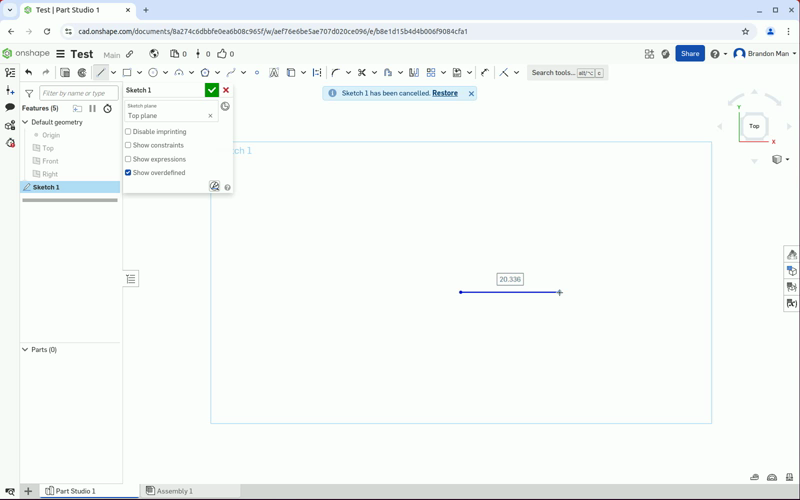
mouse_move(589, 292)
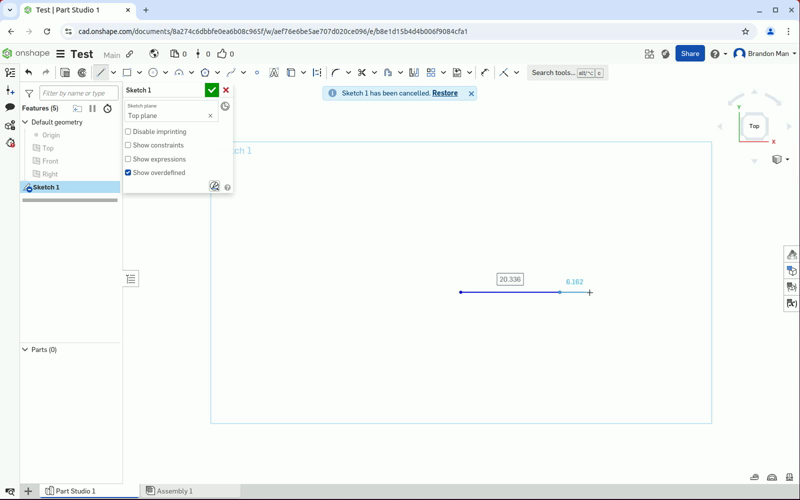
mouse_move(559, 282)
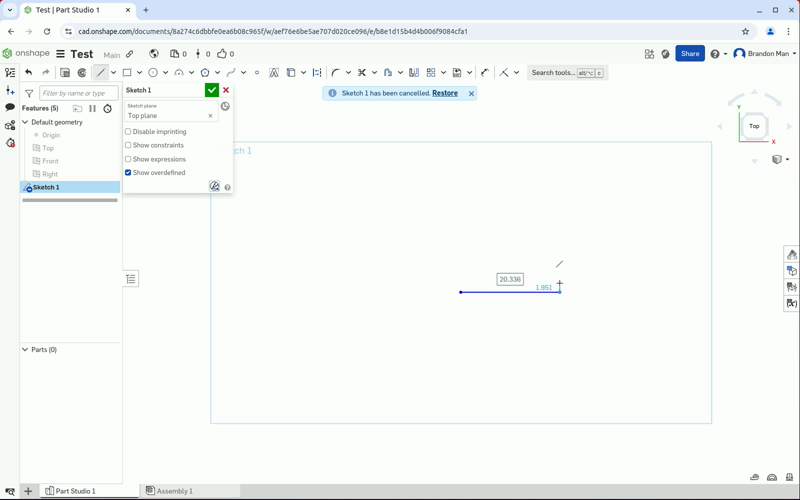
click(559, 282)
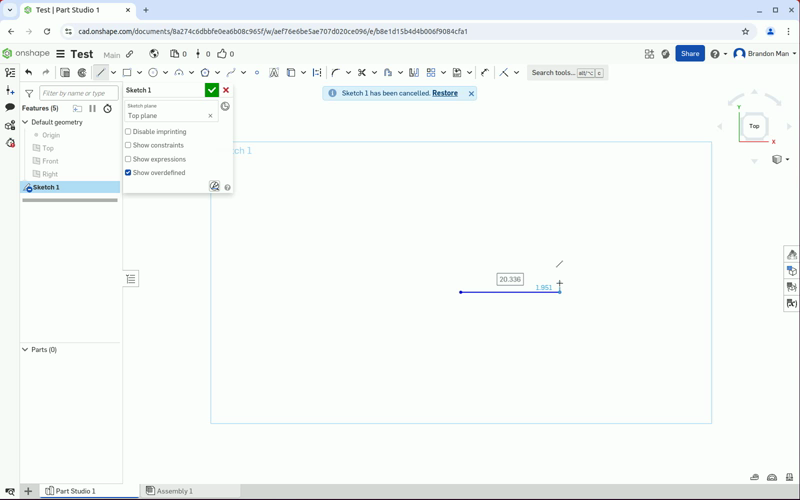
key_up(shift)
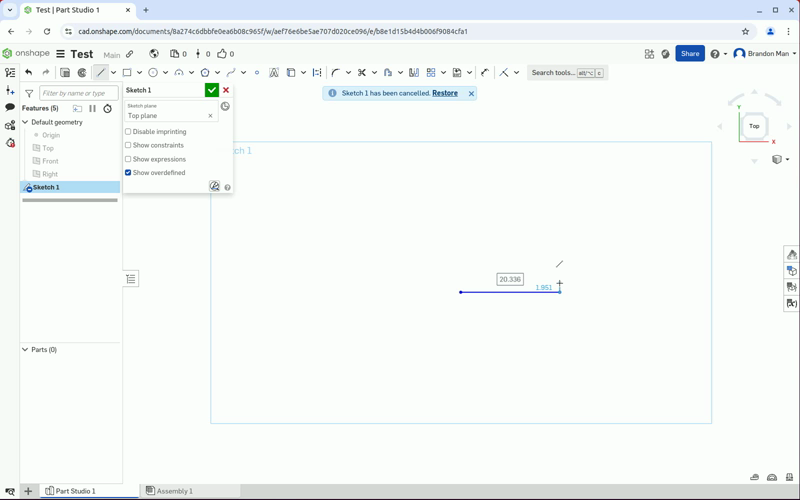
key_down(shift)
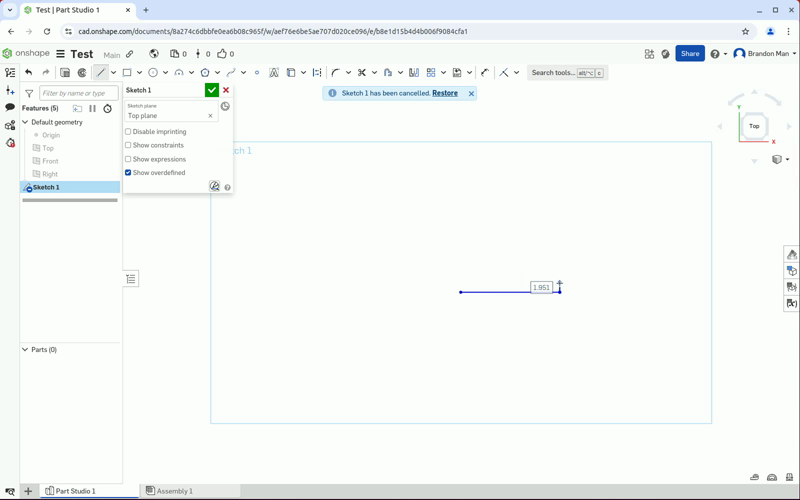
mouse_move(589, 282)
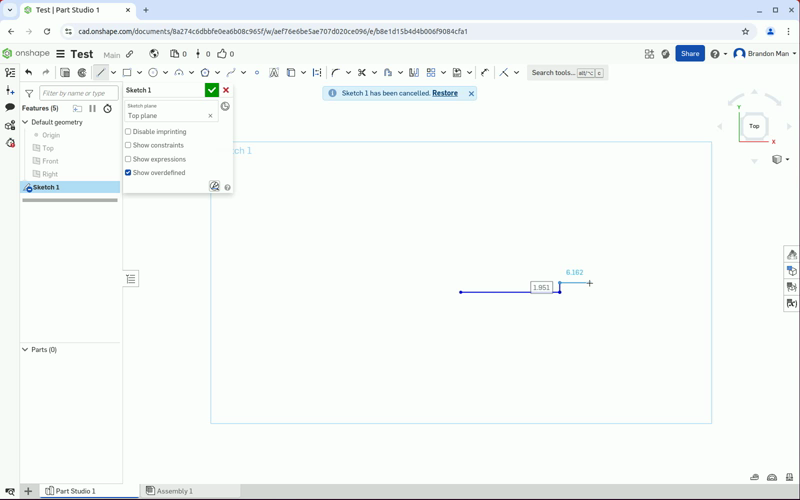
mouse_move(511, 282)
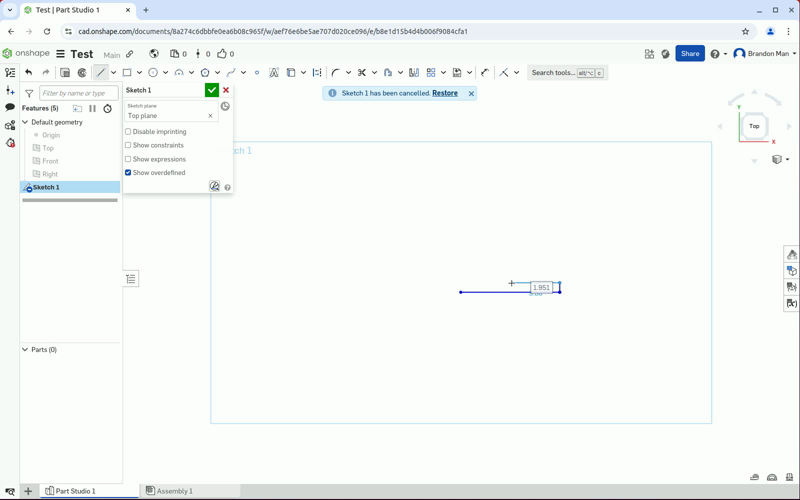
click(511, 282)
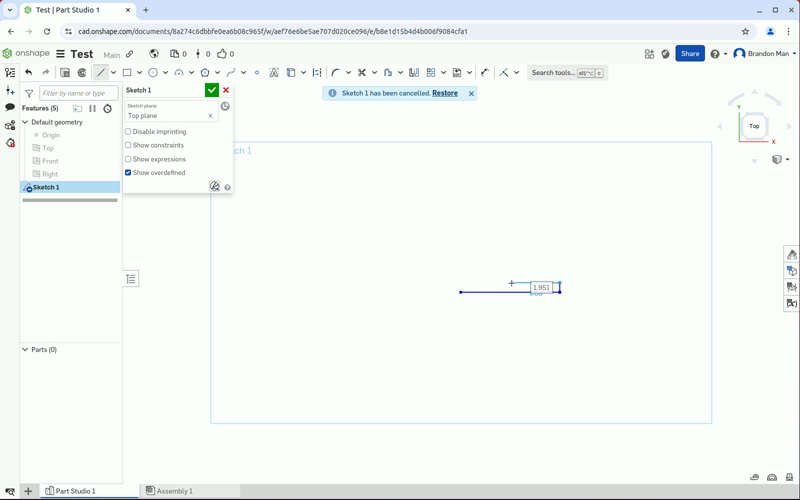
key_up(shift)
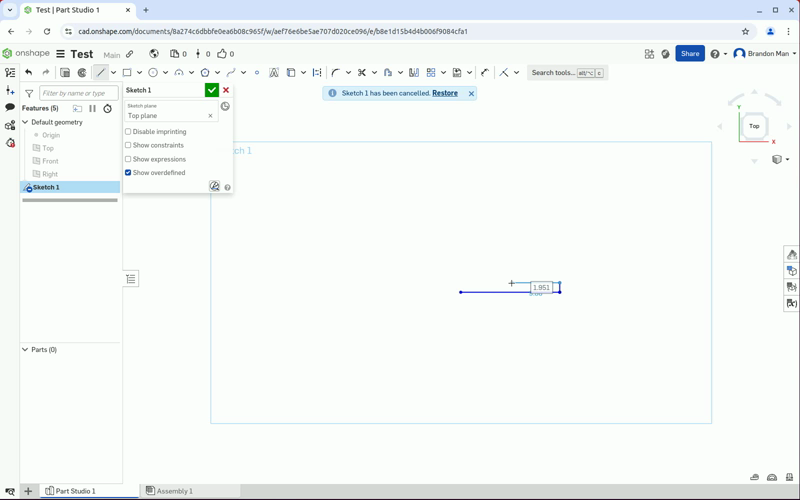
key(esc)
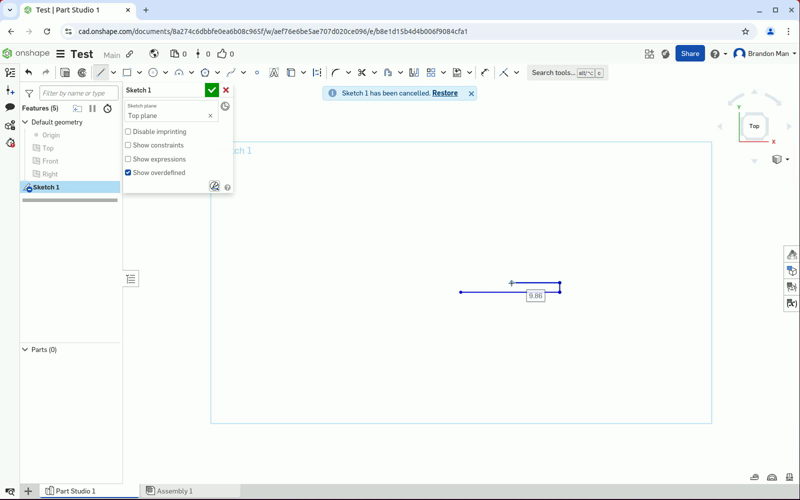
key(a)
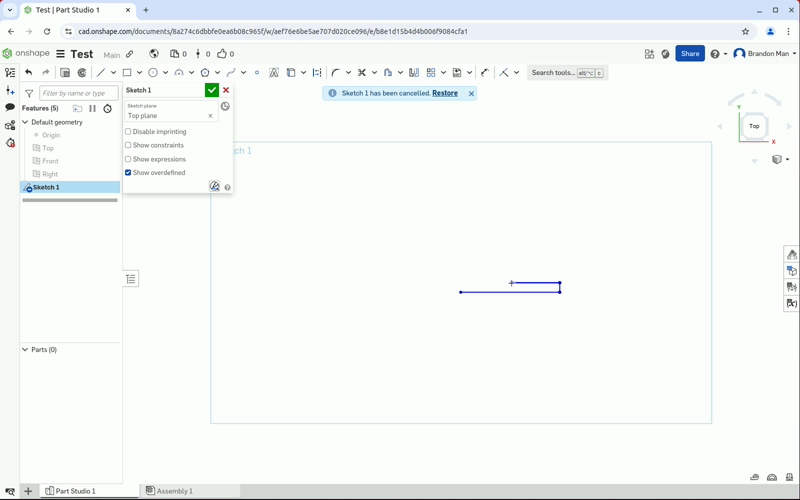
mouse_move(511, 282)
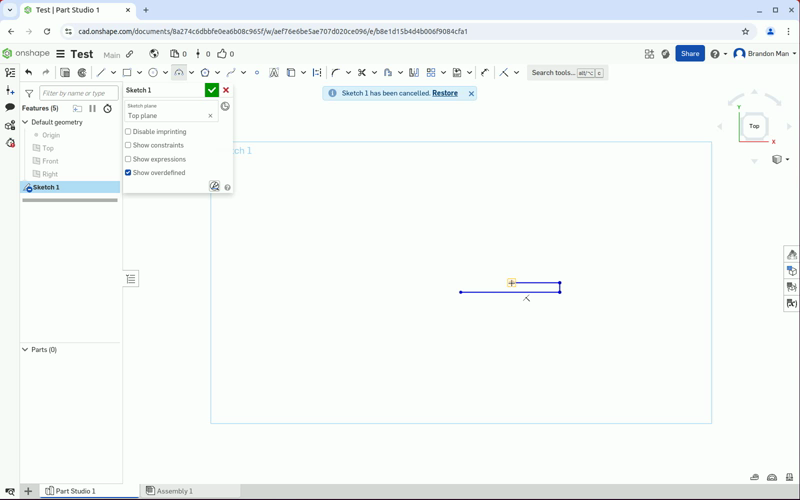
click(511, 282)
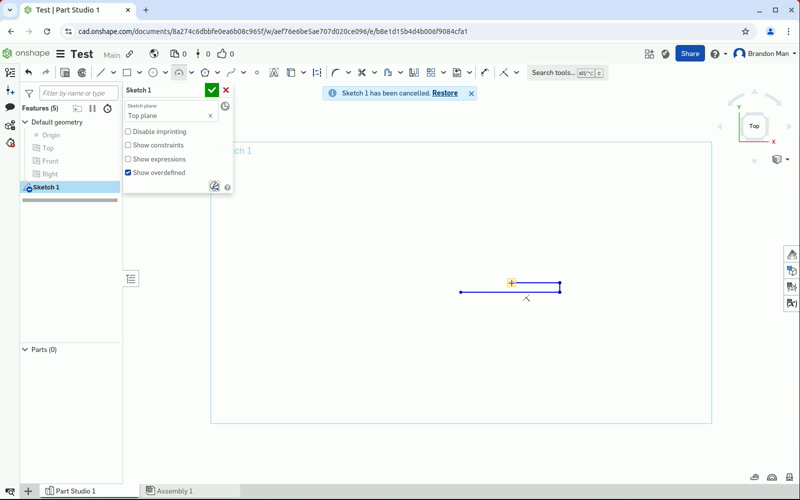
key_down(shift)
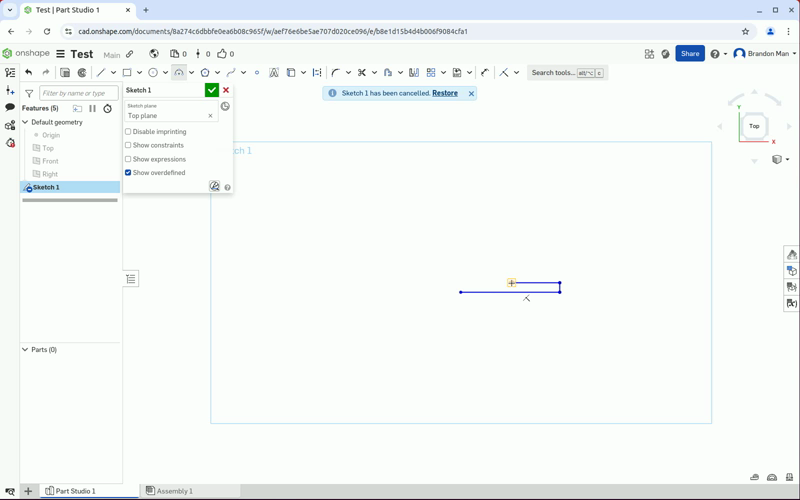
mouse_move(508, 282)
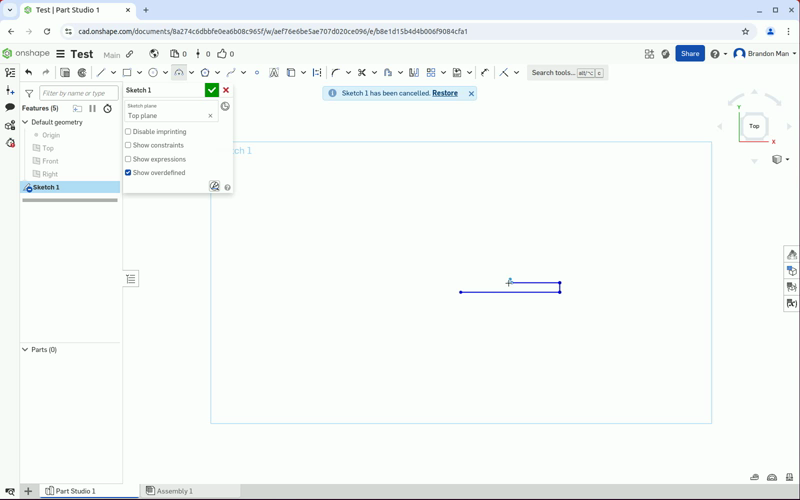
scroll(6)
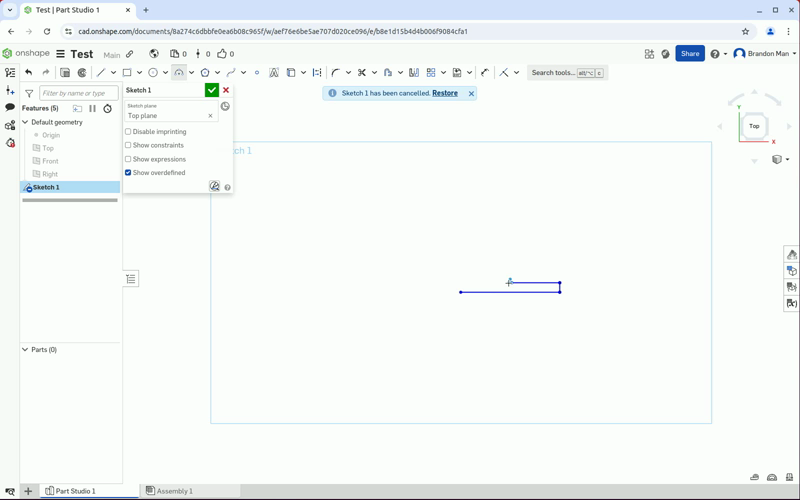
scroll(6)
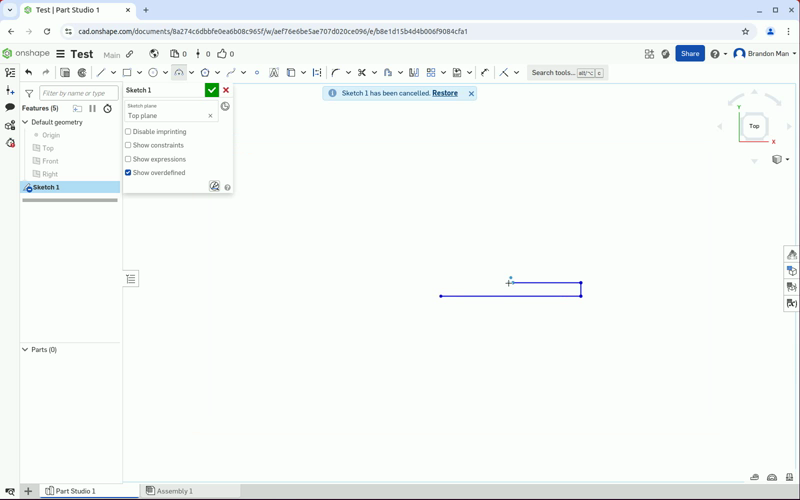
scroll(6)
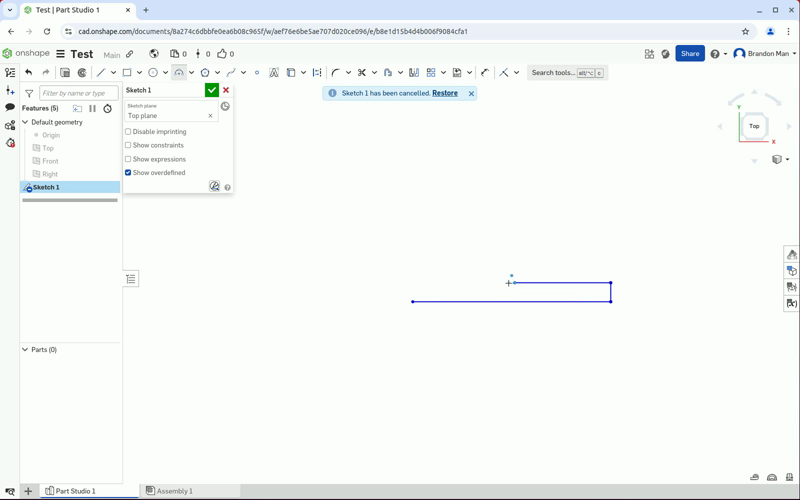
scroll(6)
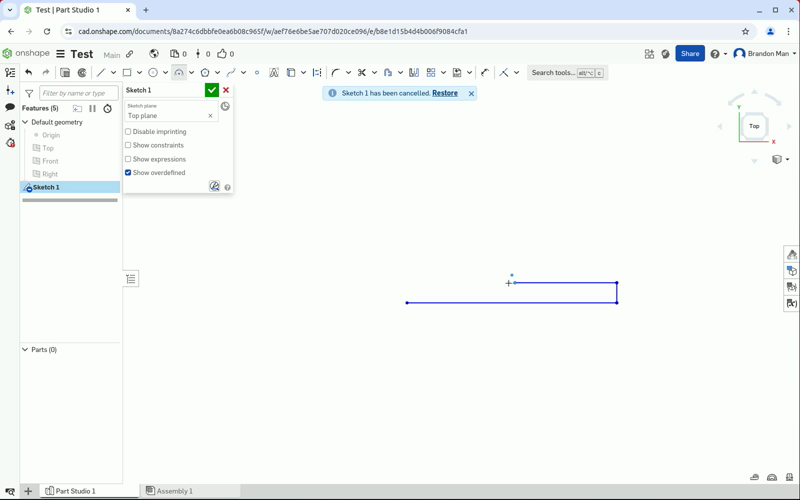
scroll(6)
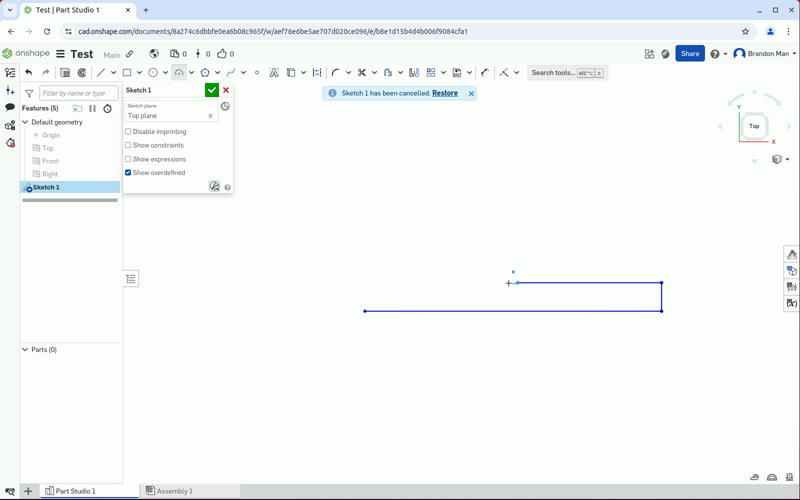
scroll(6)
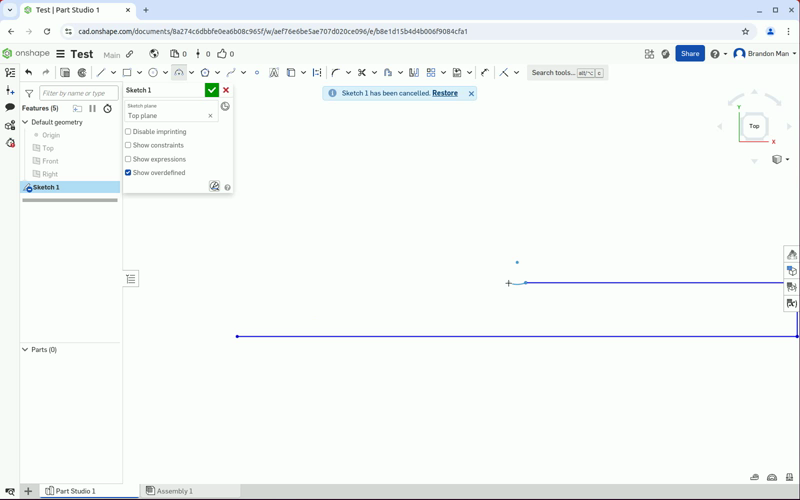
scroll(6)
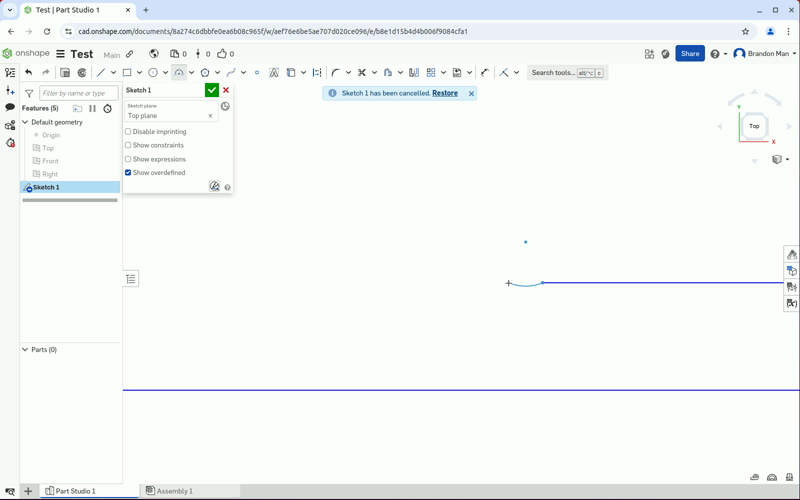
click(508, 282)
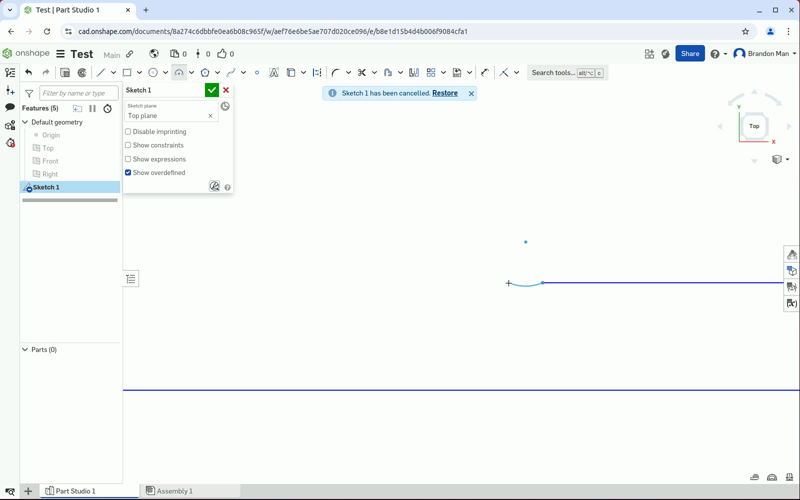
scroll(-6)
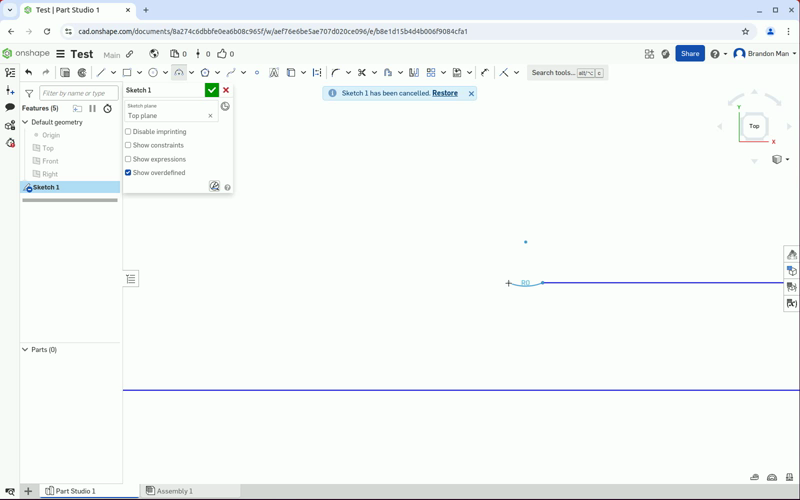
scroll(-6)
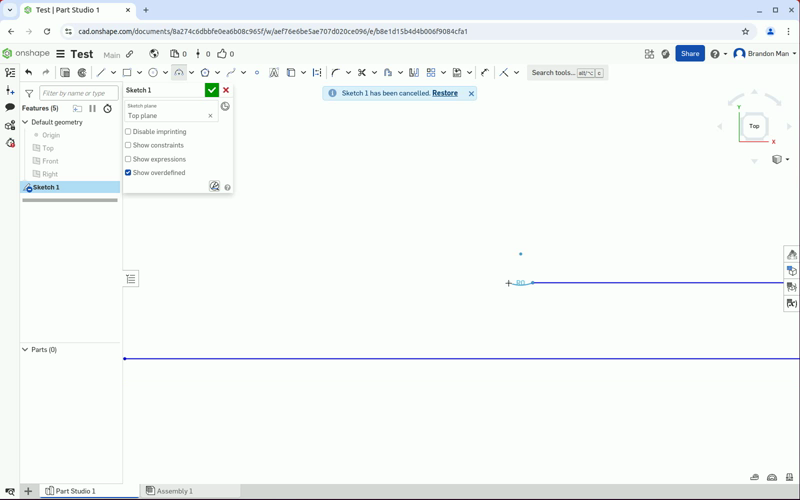
scroll(-6)
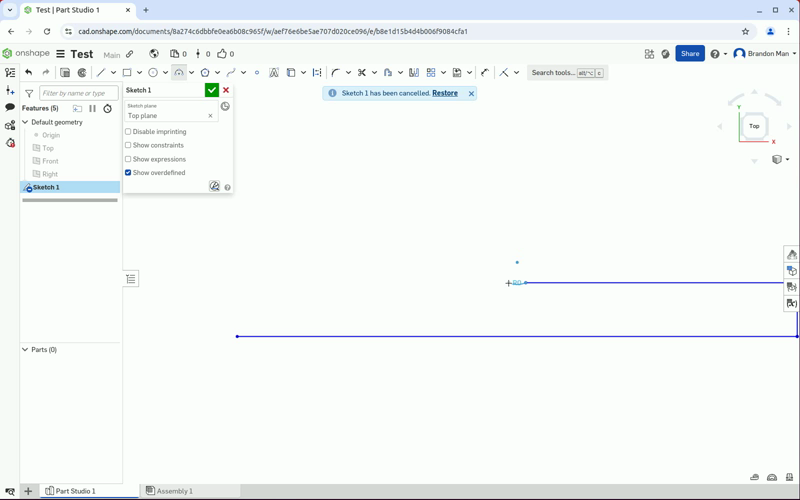
scroll(-6)
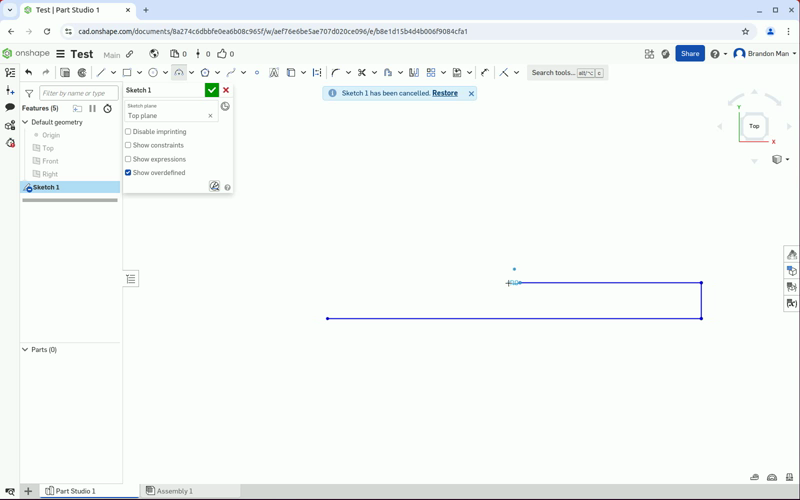
scroll(-6)
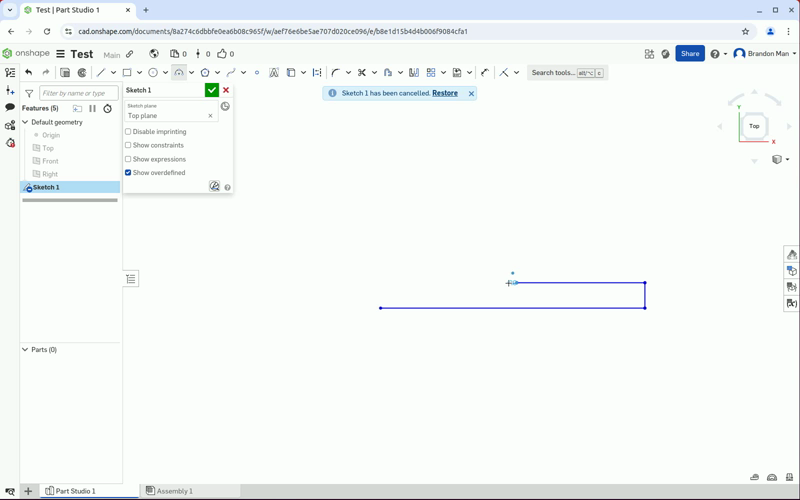
scroll(-6)
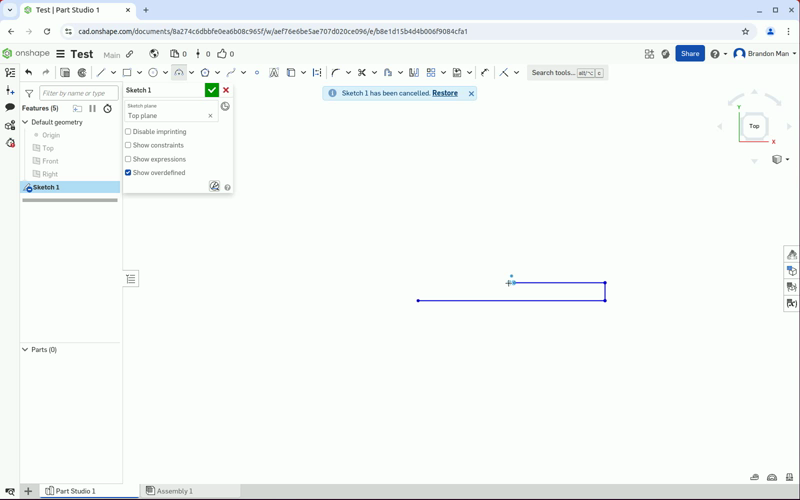
scroll(-6)
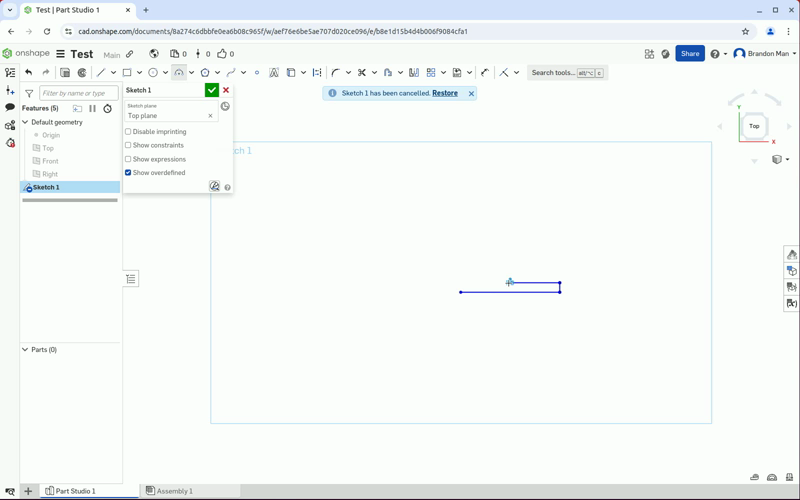
mouse_move(510, 284)
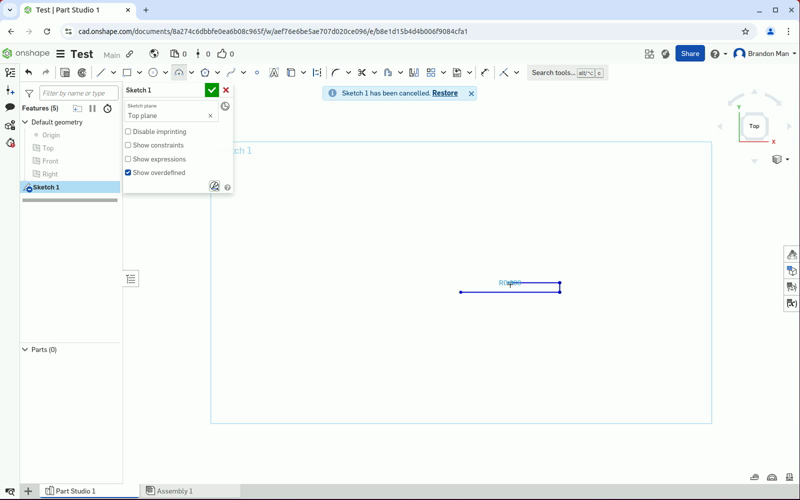
scroll(6)
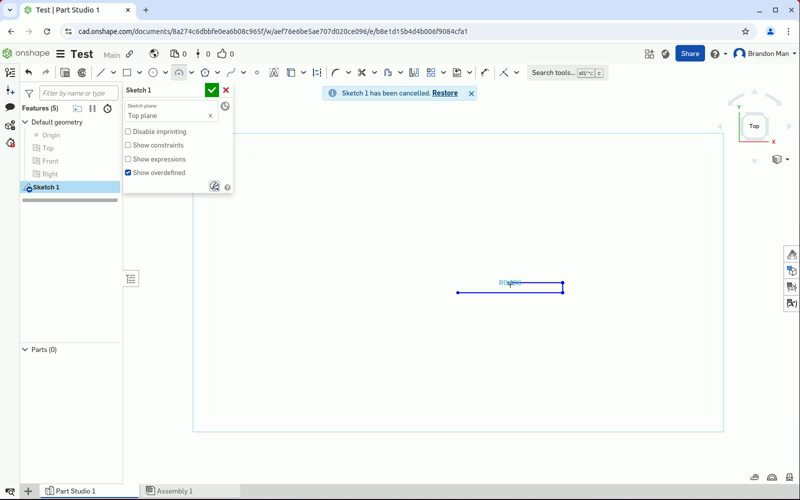
scroll(6)
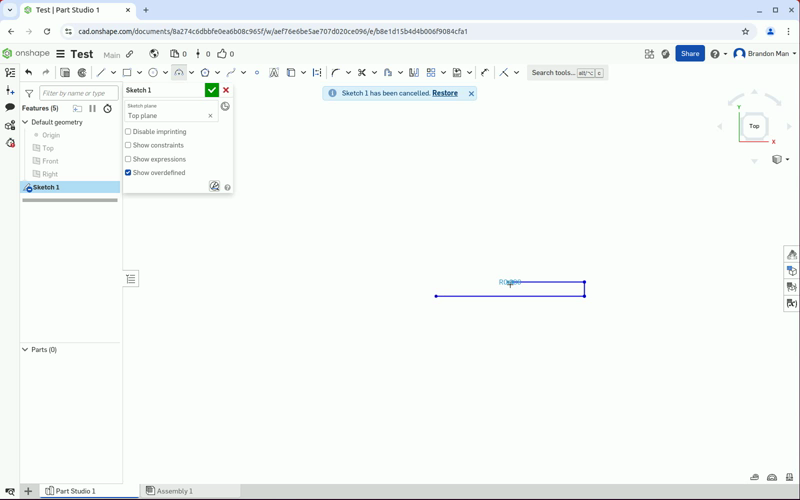
scroll(6)
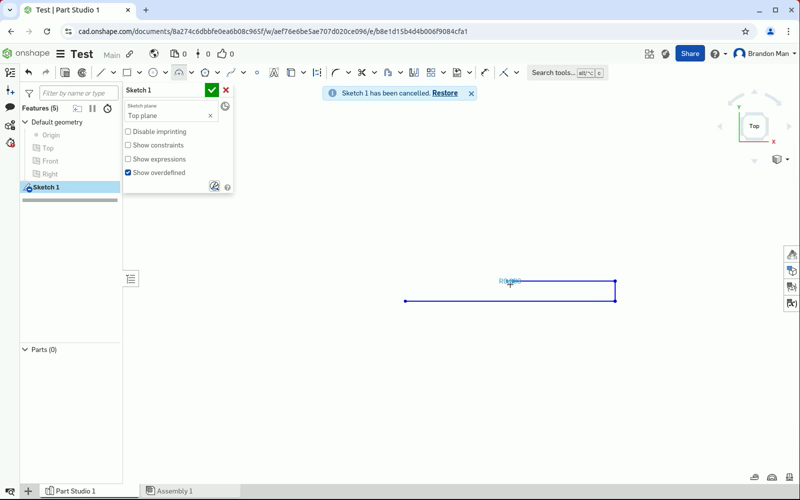
scroll(6)
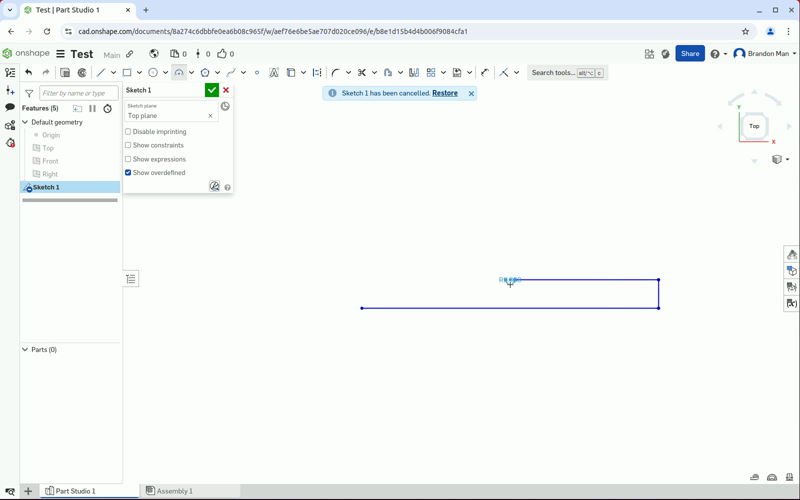
scroll(6)
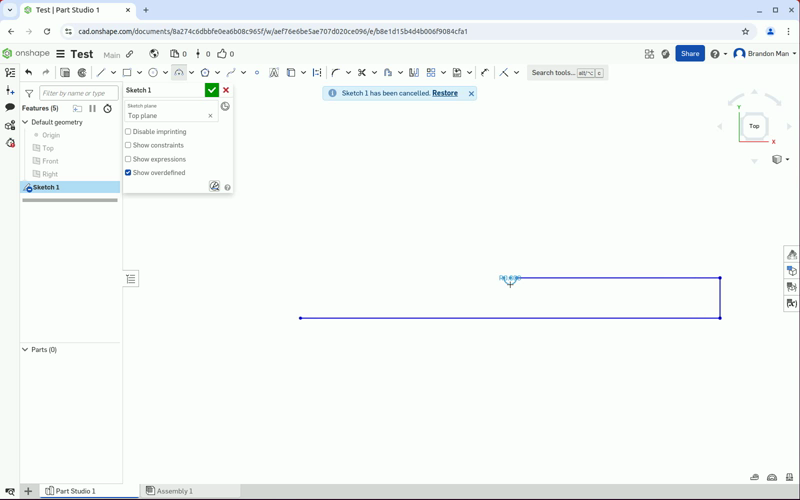
scroll(6)
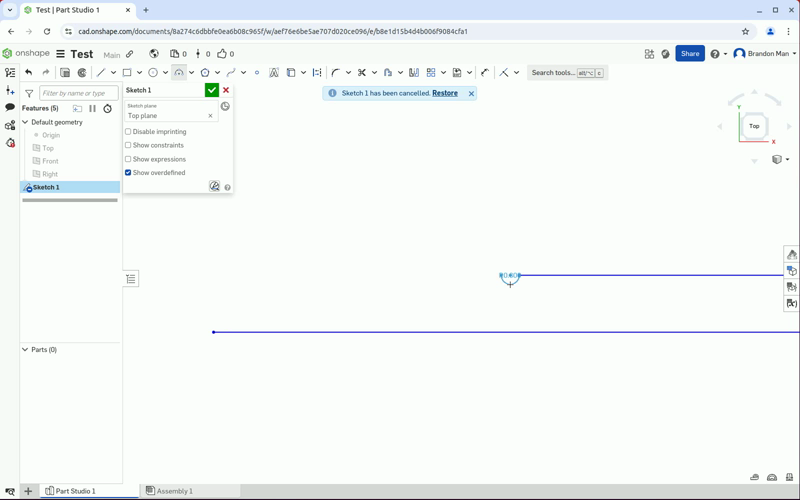
scroll(6)
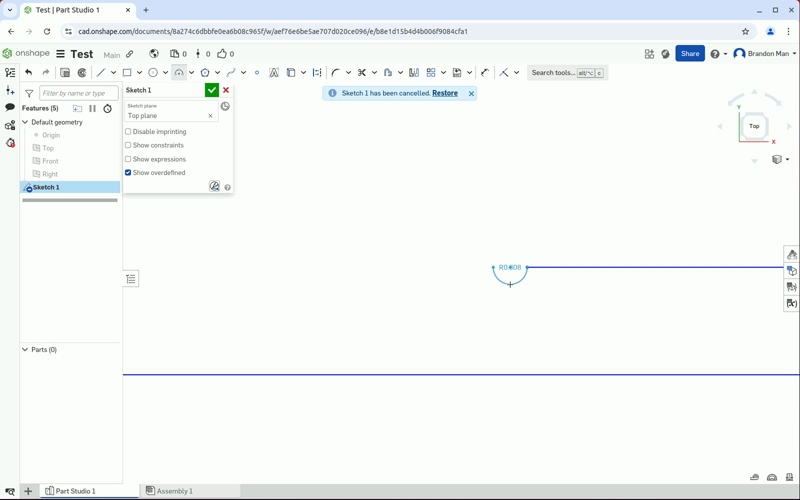
click(510, 284)
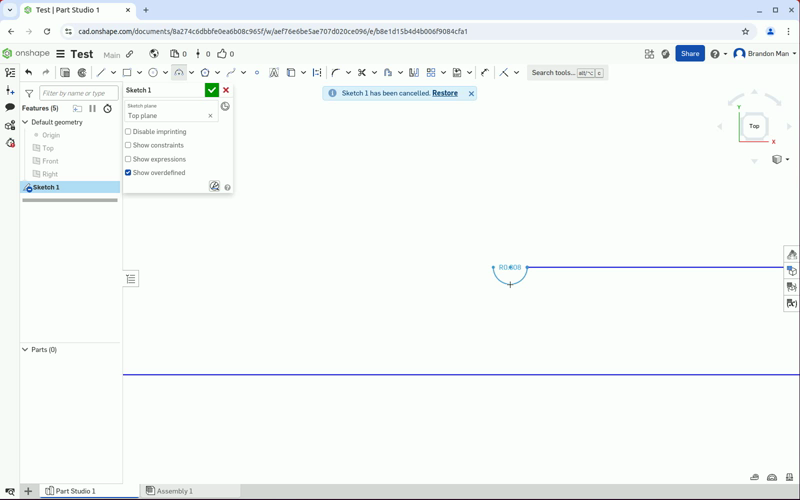
scroll(-6)
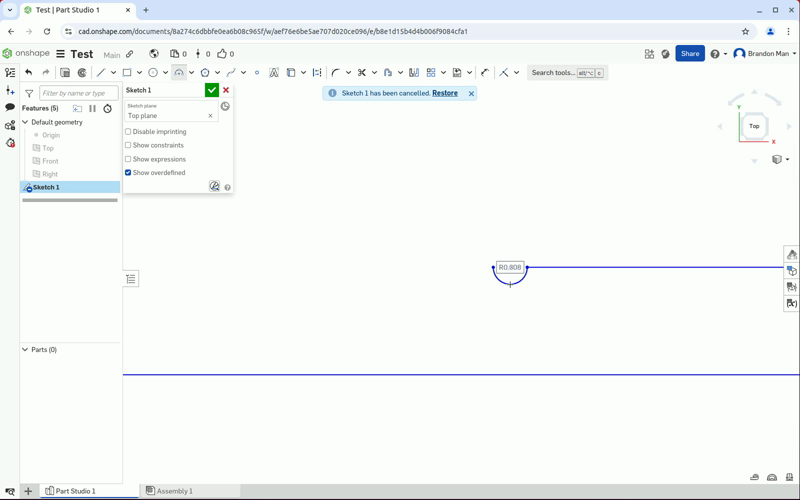
scroll(-6)
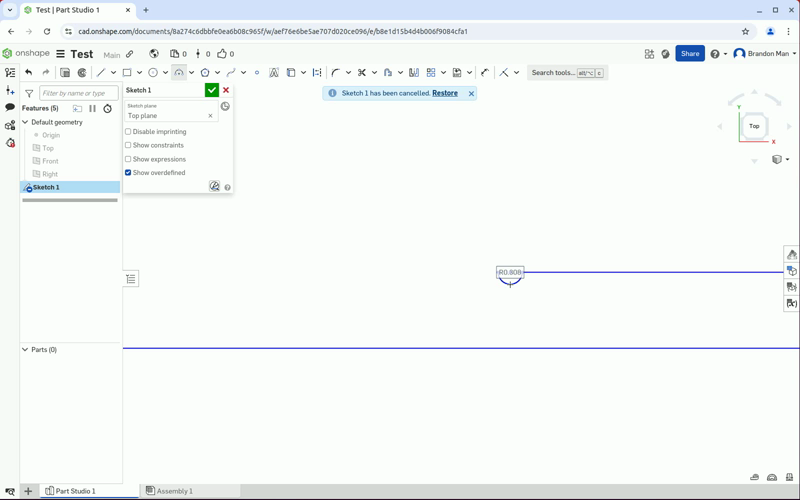
scroll(-6)
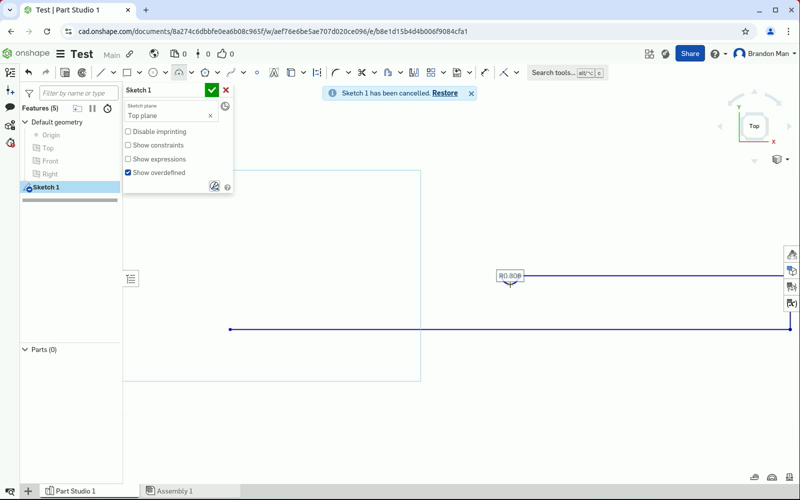
scroll(-6)
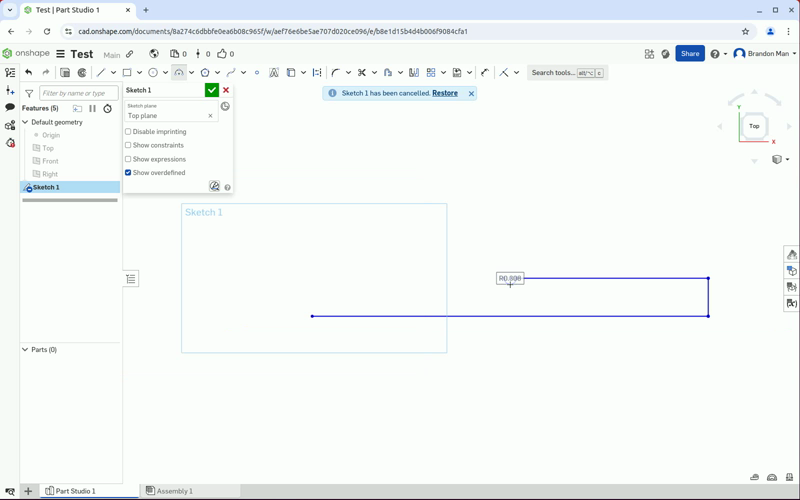
scroll(-6)
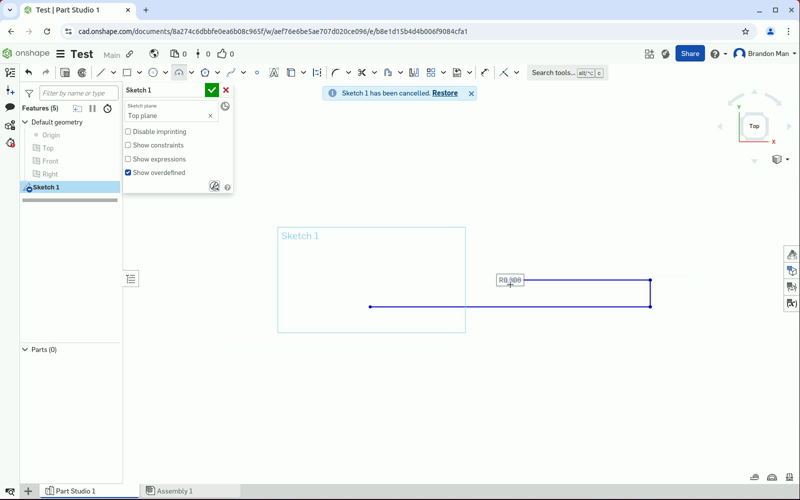
scroll(-6)
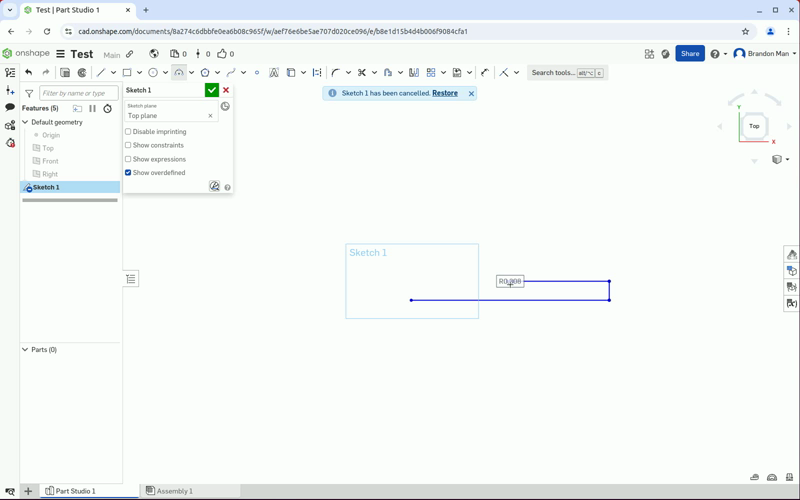
scroll(-6)
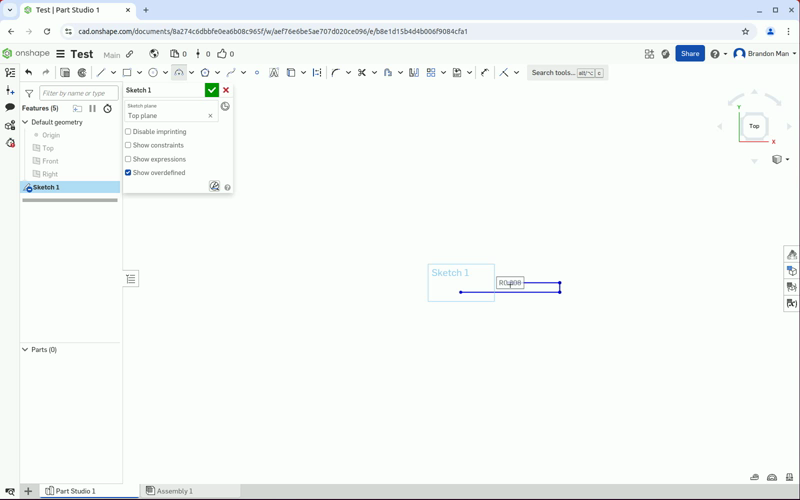
key_up(shift)
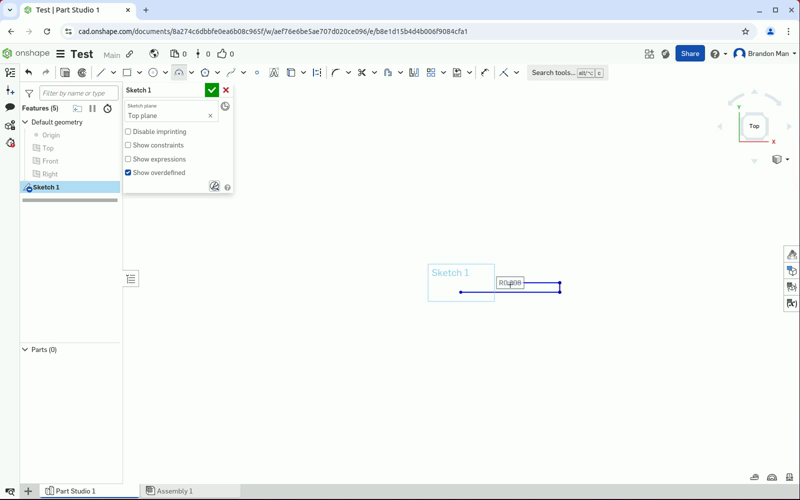
key(esc)
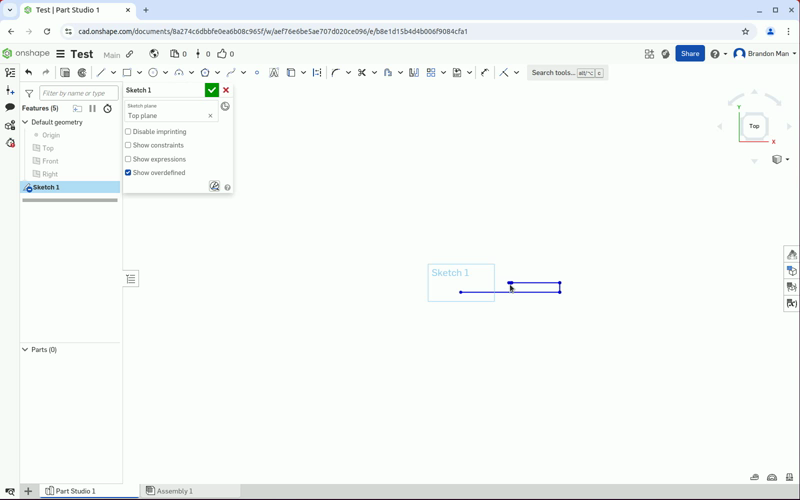
key(l)
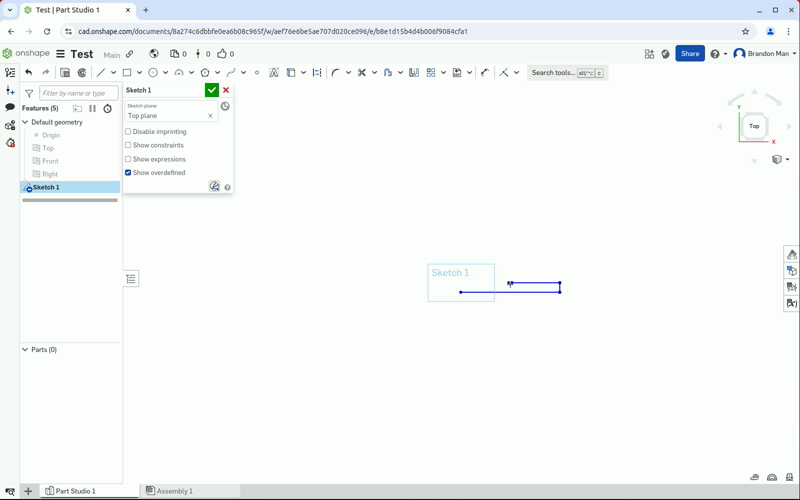
mouse_move(508, 282)
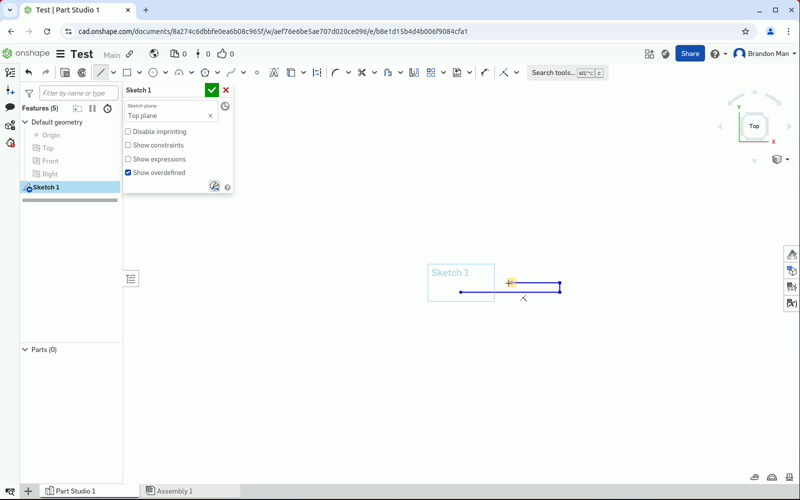
scroll(6)
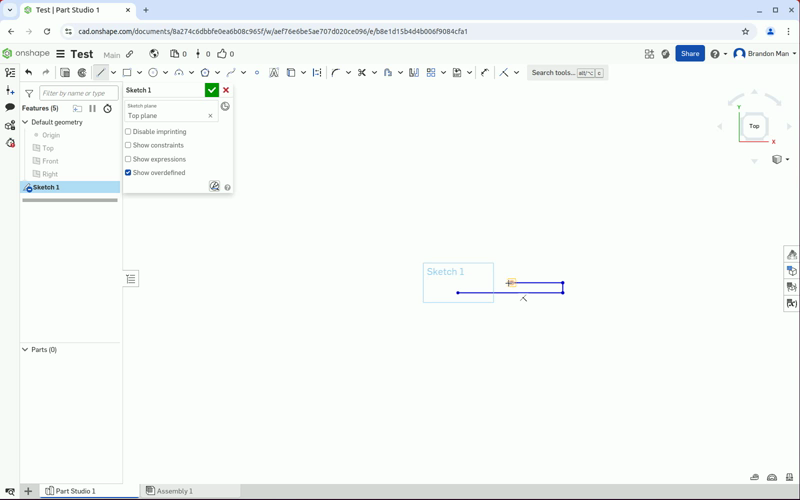
scroll(6)
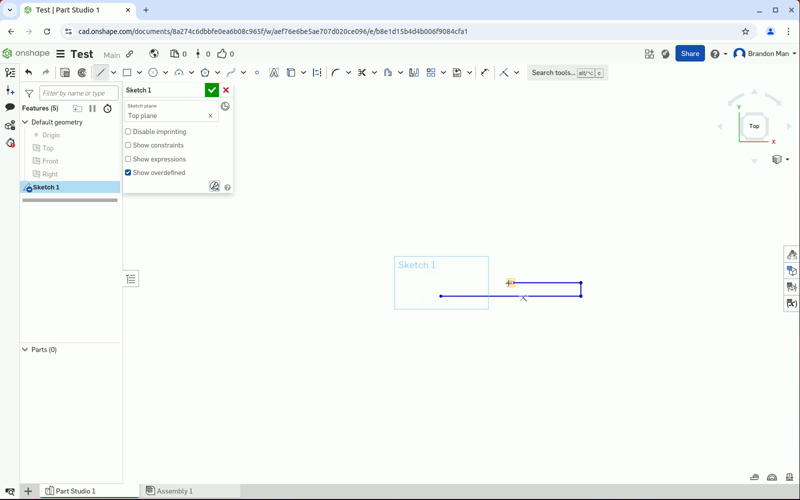
scroll(6)
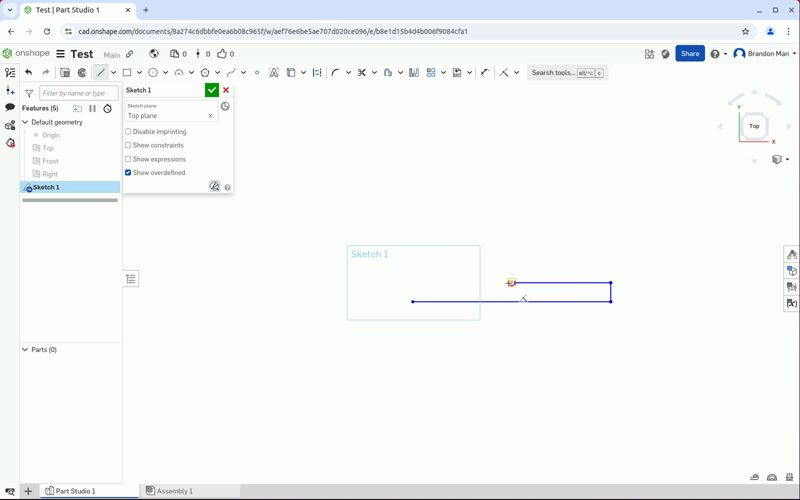
scroll(6)
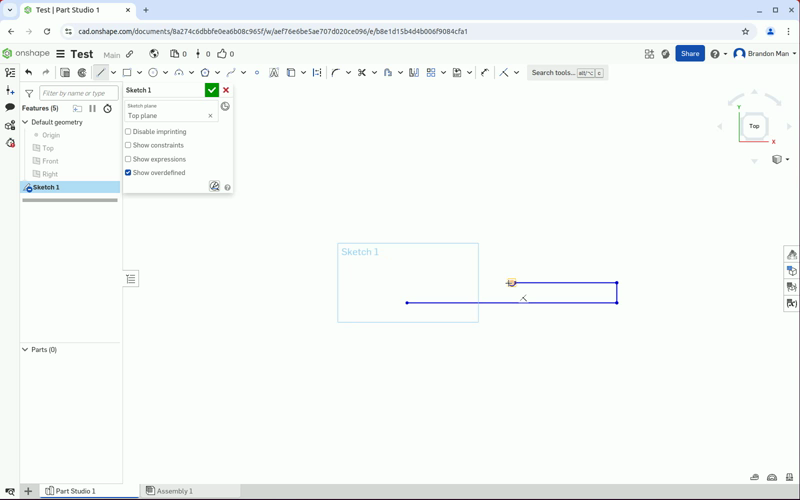
scroll(6)
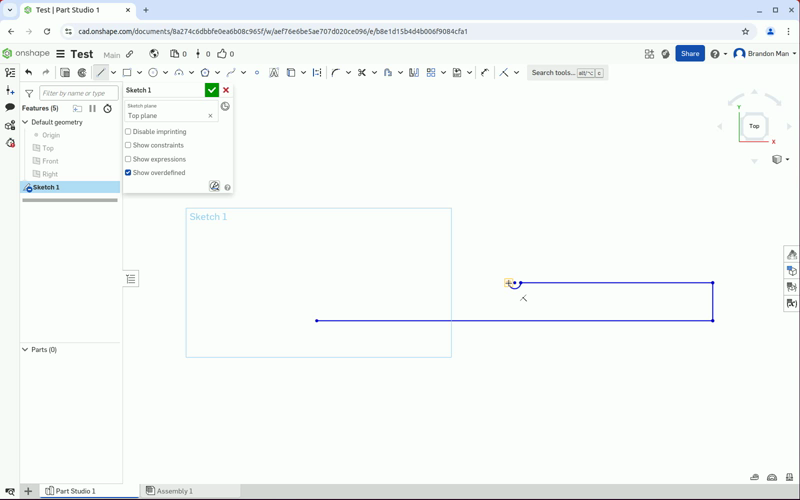
scroll(6)
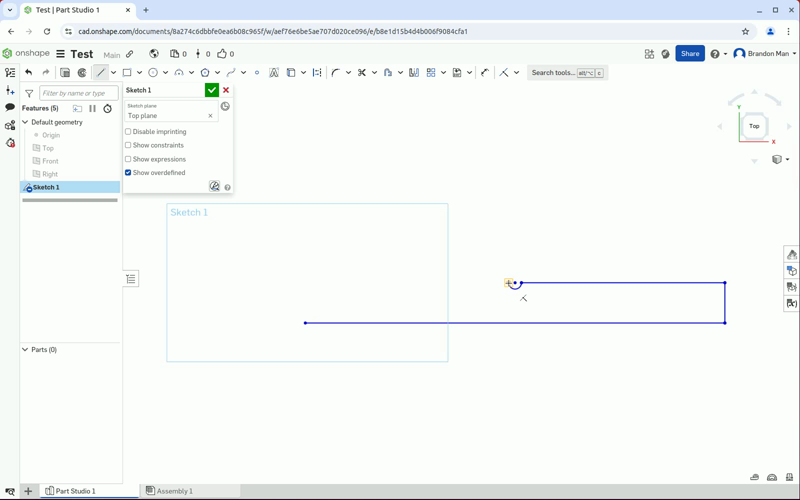
scroll(6)
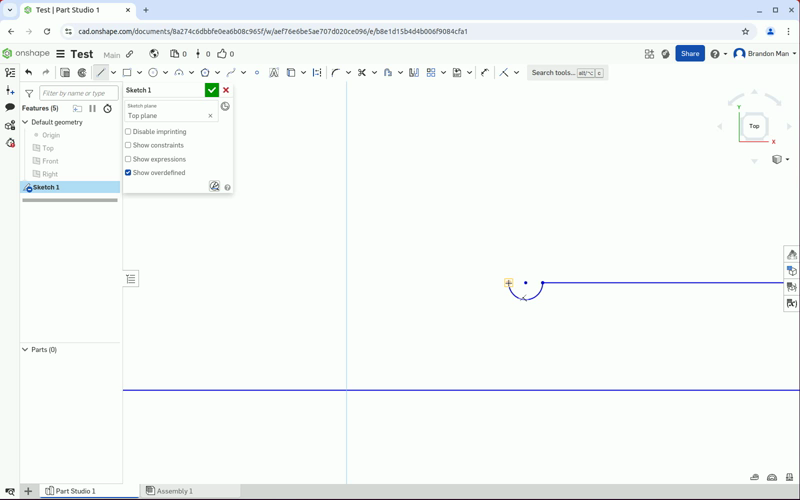
click(508, 282)
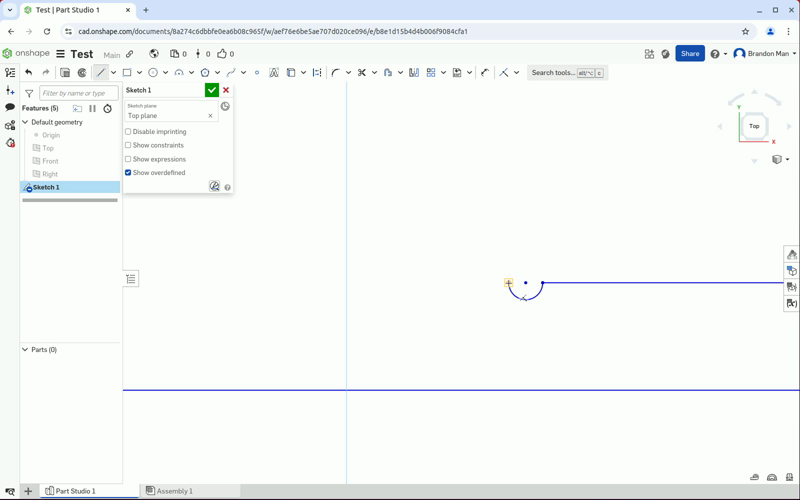
scroll(-6)
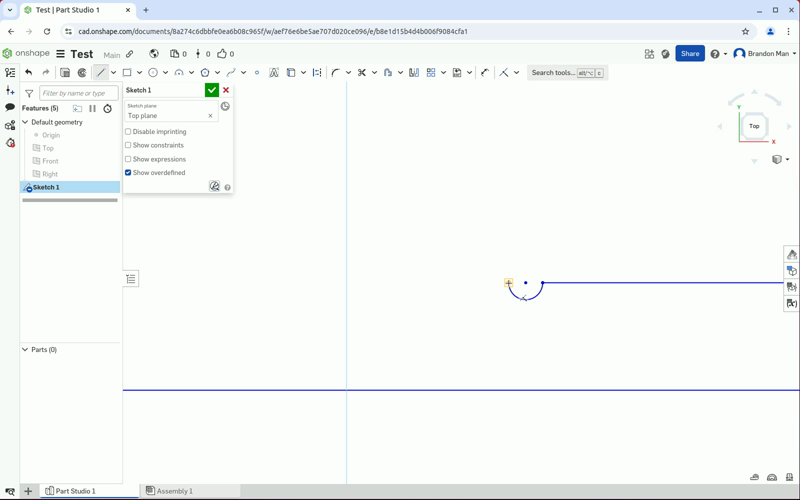
scroll(-6)
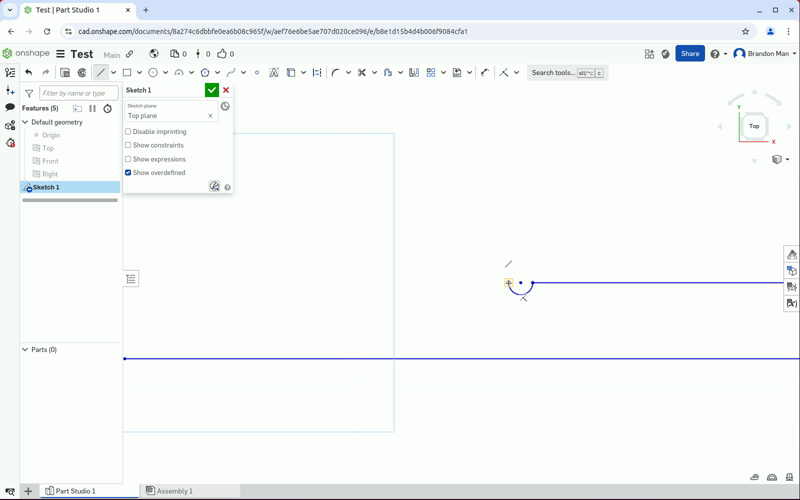
scroll(-6)
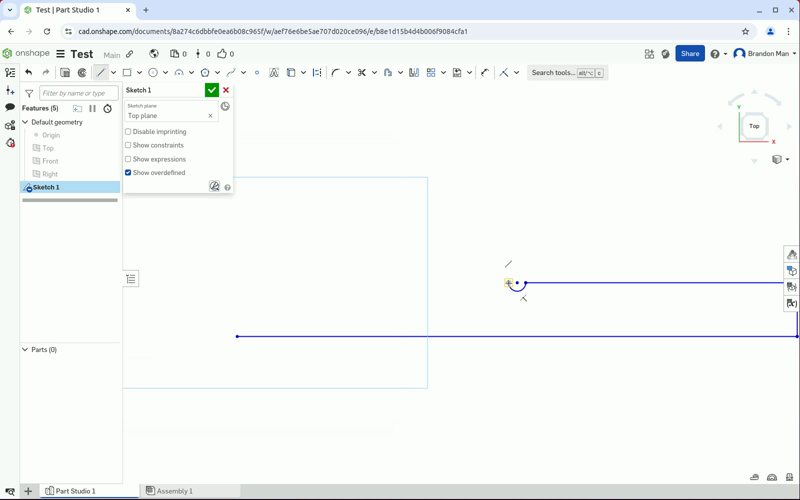
scroll(-6)
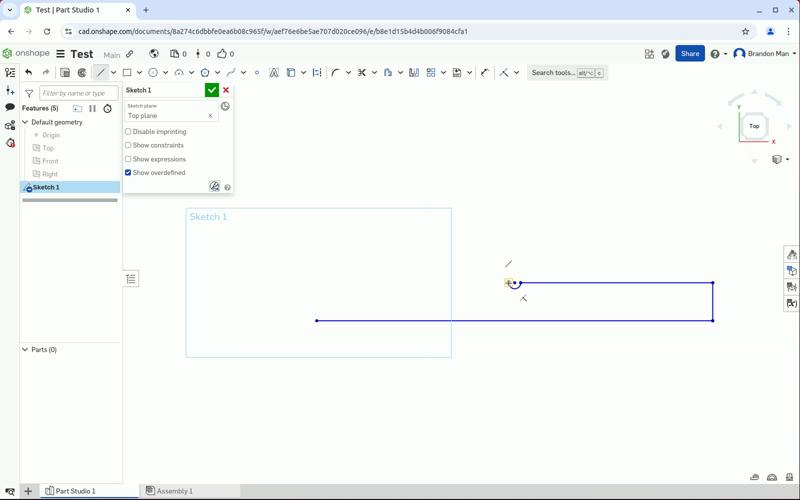
scroll(-6)
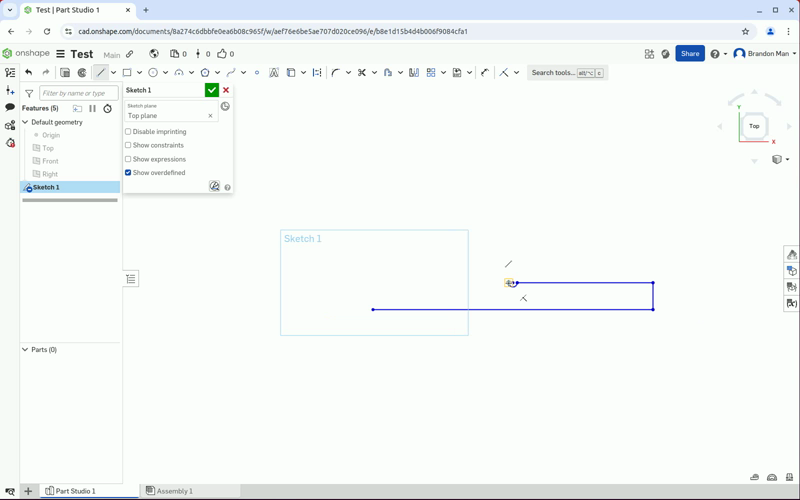
scroll(-6)
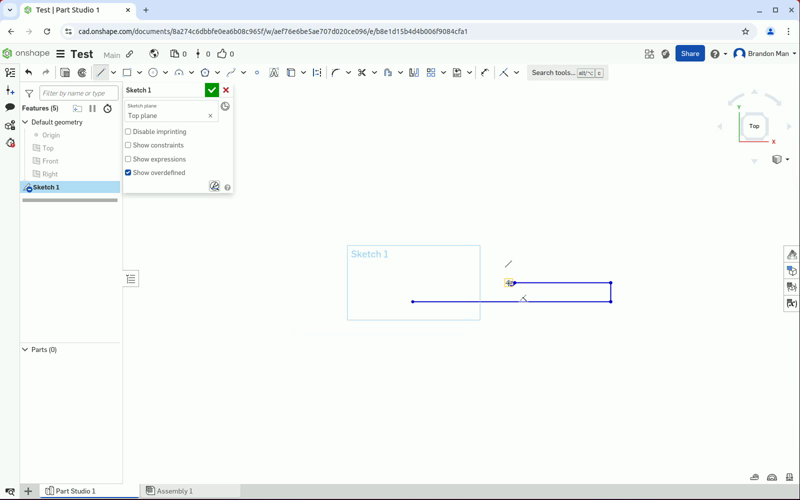
scroll(-6)
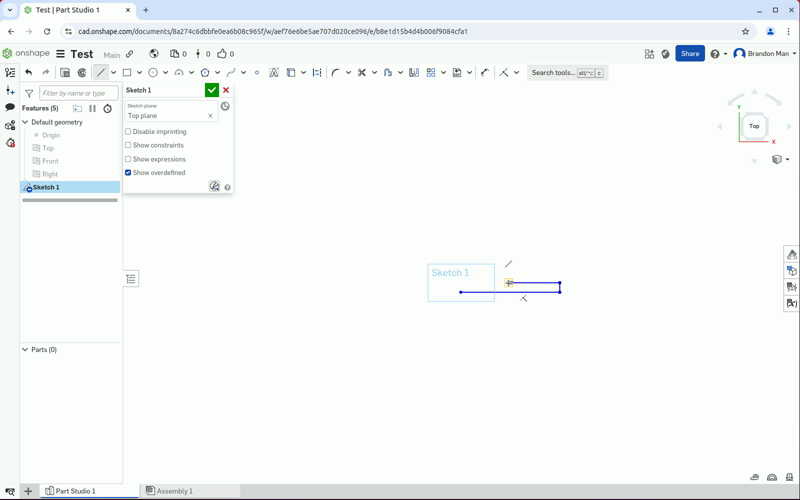
key_down(shift)
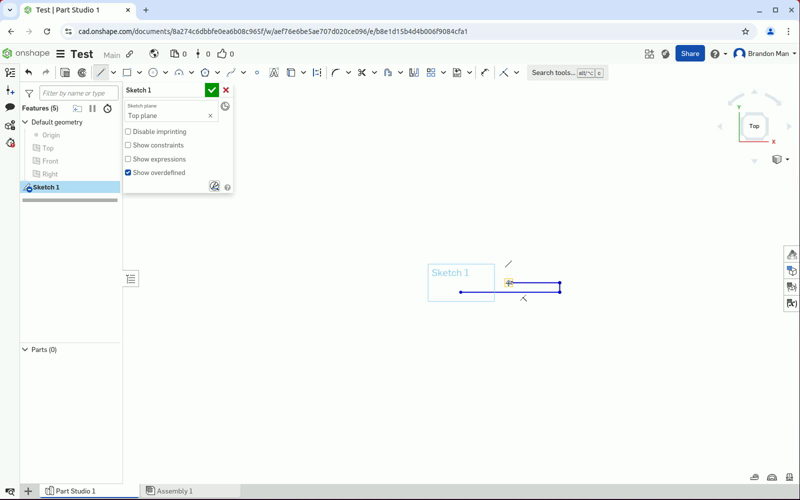
mouse_move(538, 282)
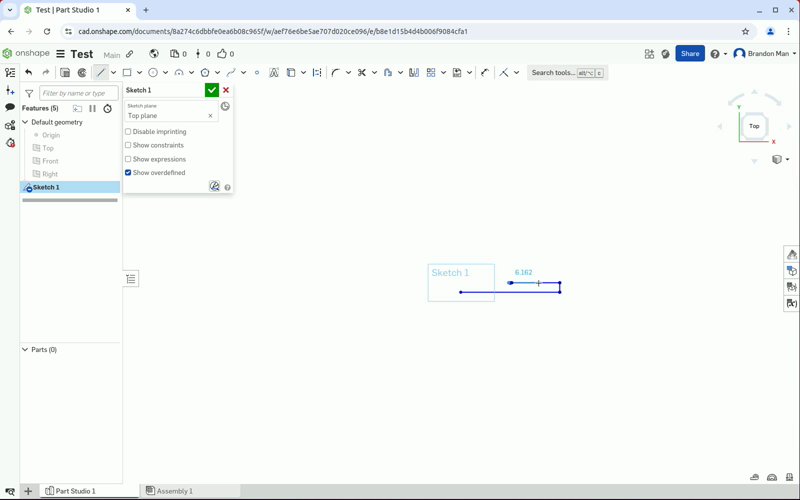
mouse_move(501, 282)
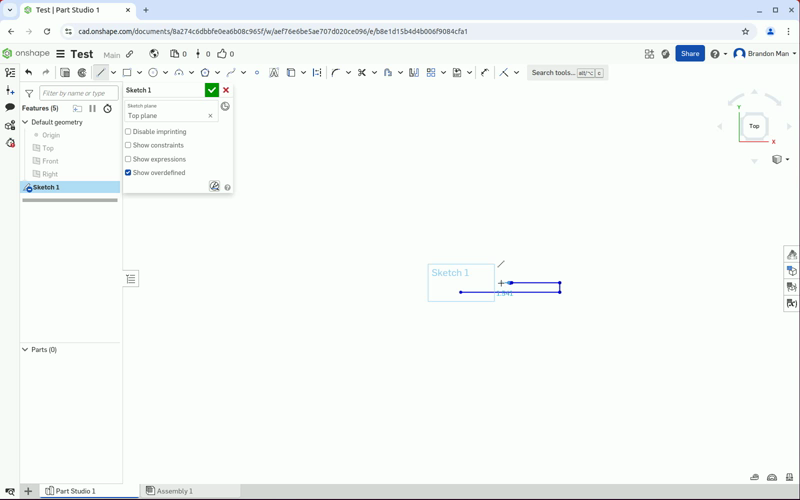
scroll(6)
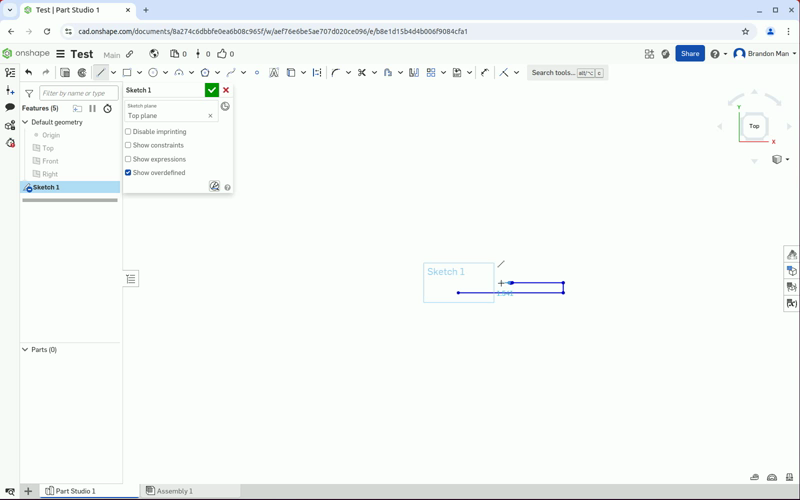
scroll(6)
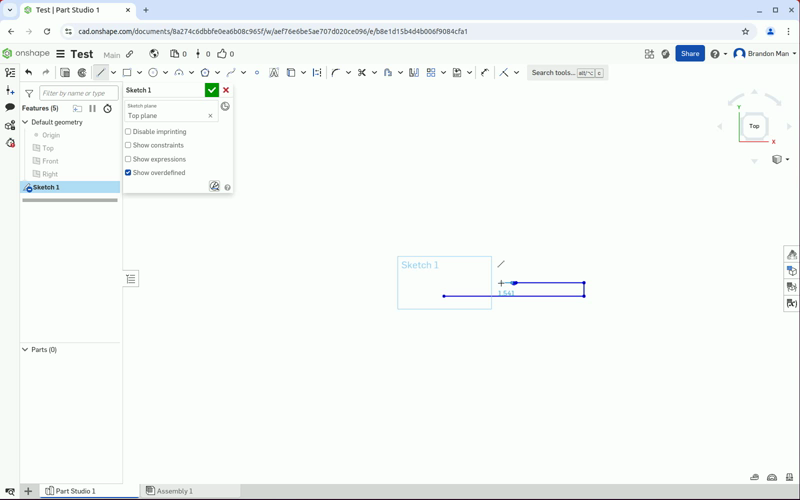
scroll(6)
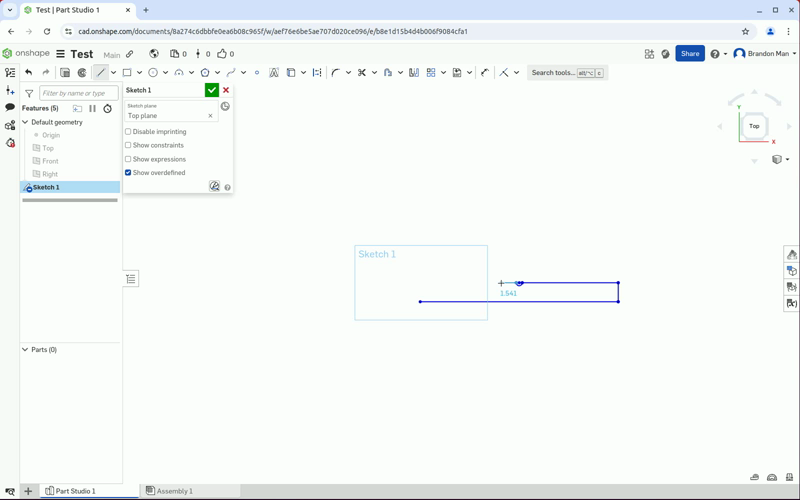
scroll(6)
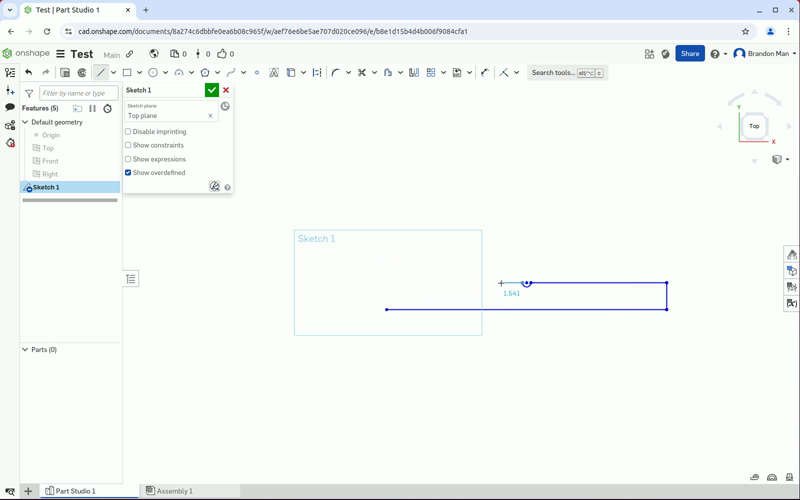
scroll(6)
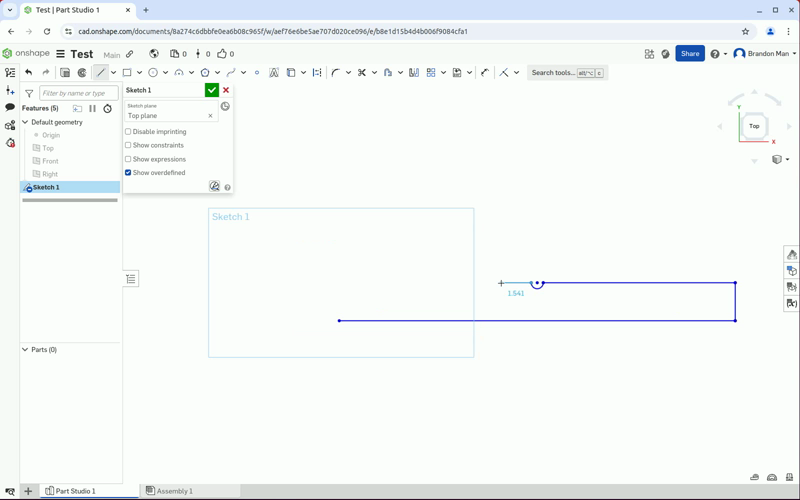
scroll(6)
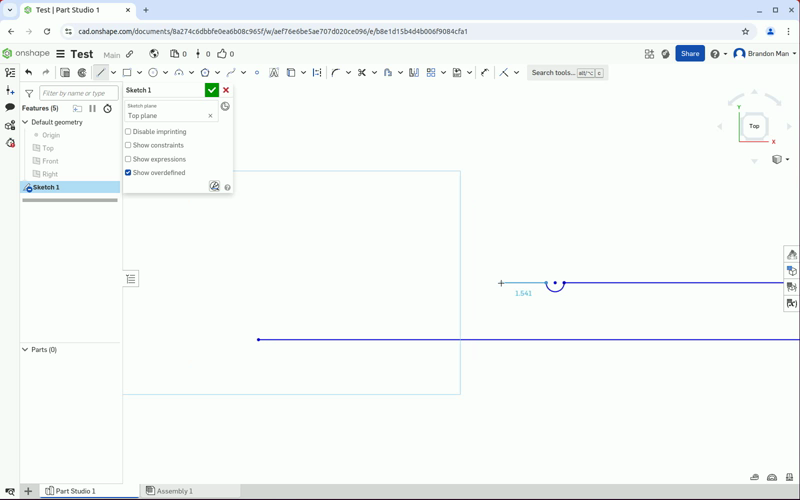
scroll(6)
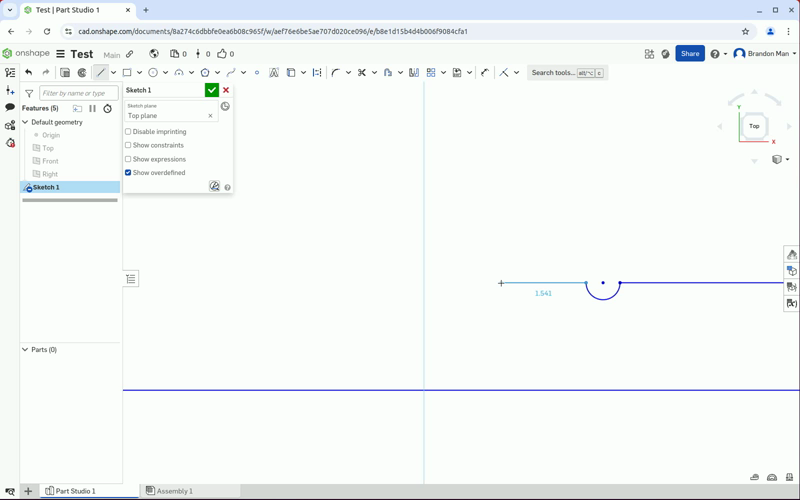
click(501, 282)
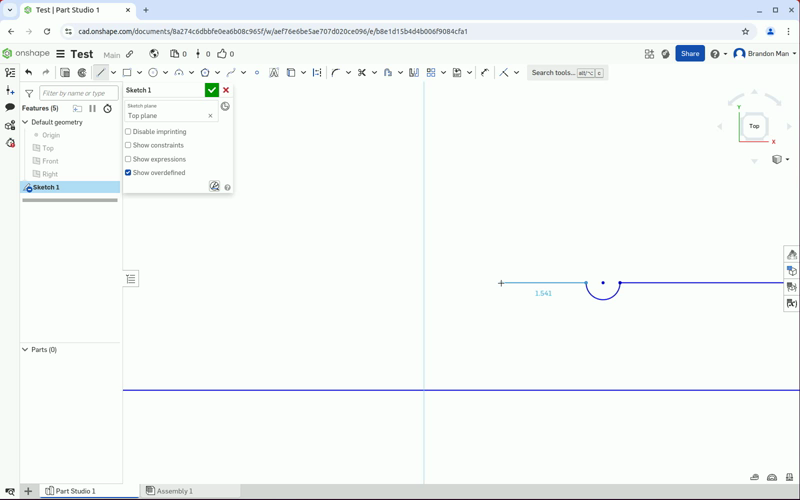
scroll(-6)
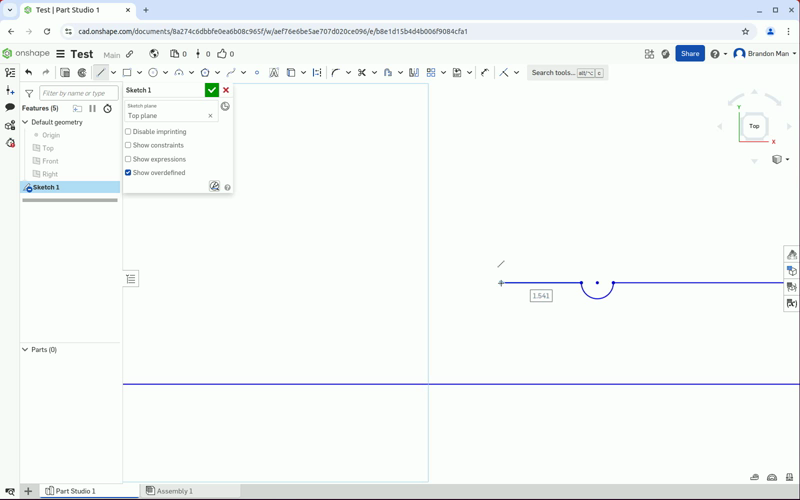
scroll(-6)
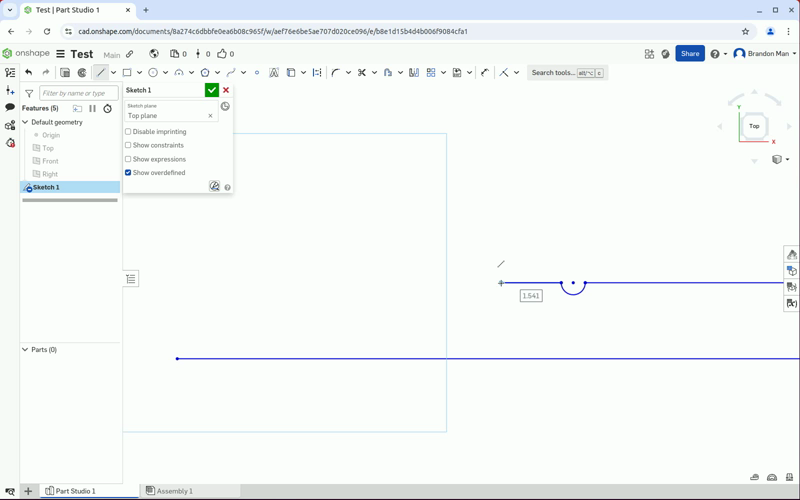
scroll(-6)
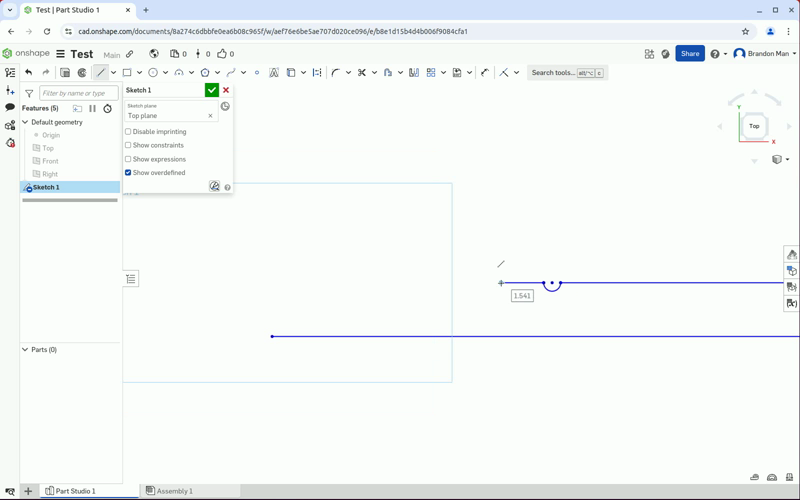
scroll(-6)
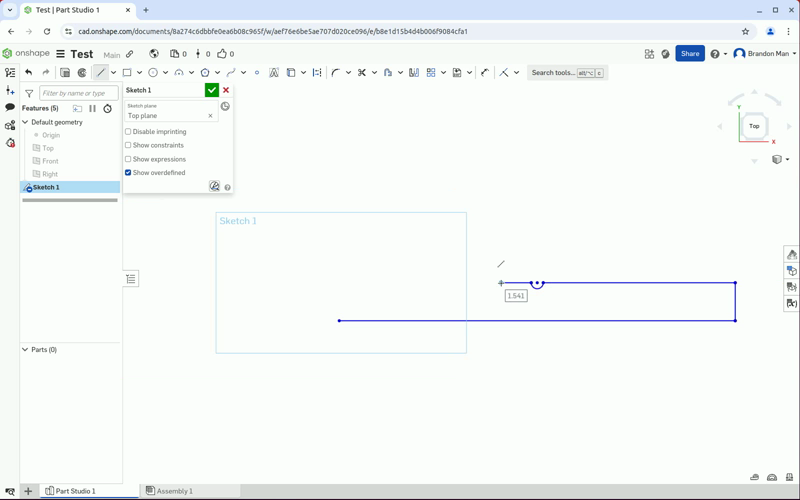
scroll(-6)
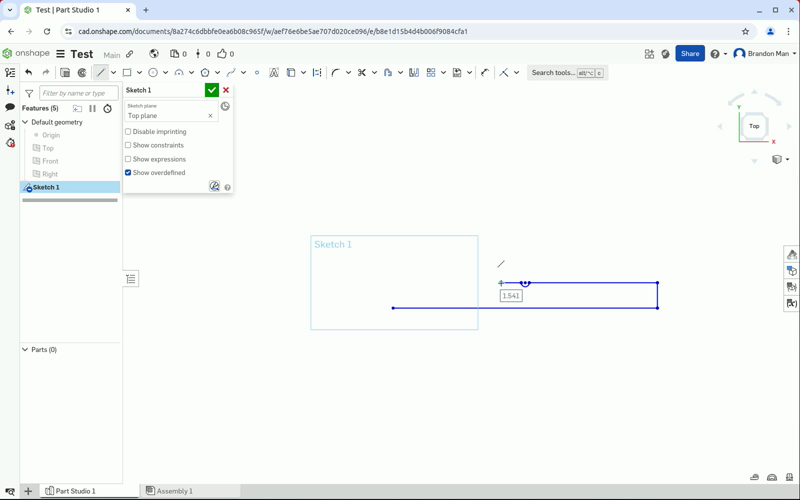
scroll(-6)
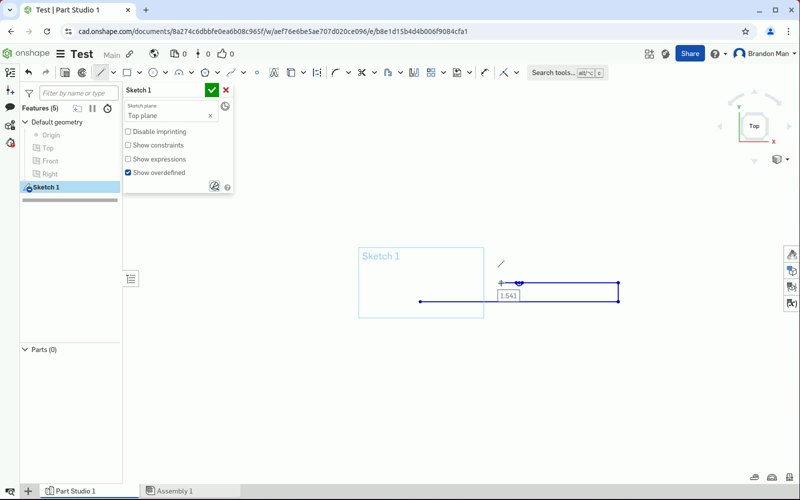
scroll(-6)
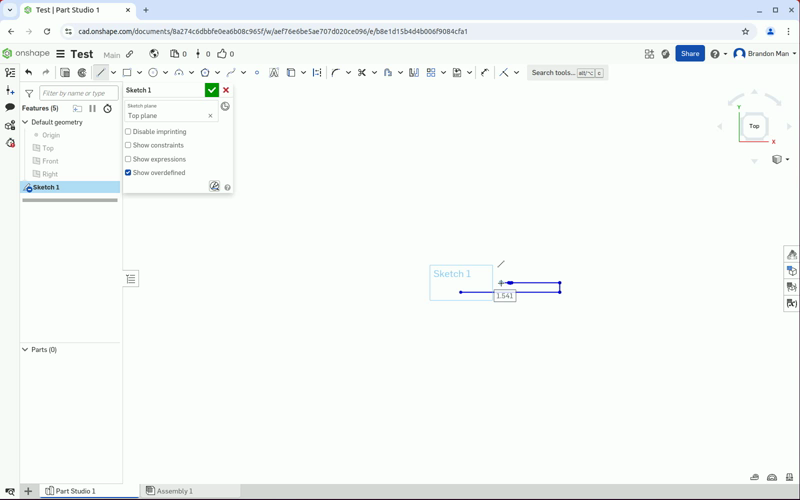
key_up(shift)
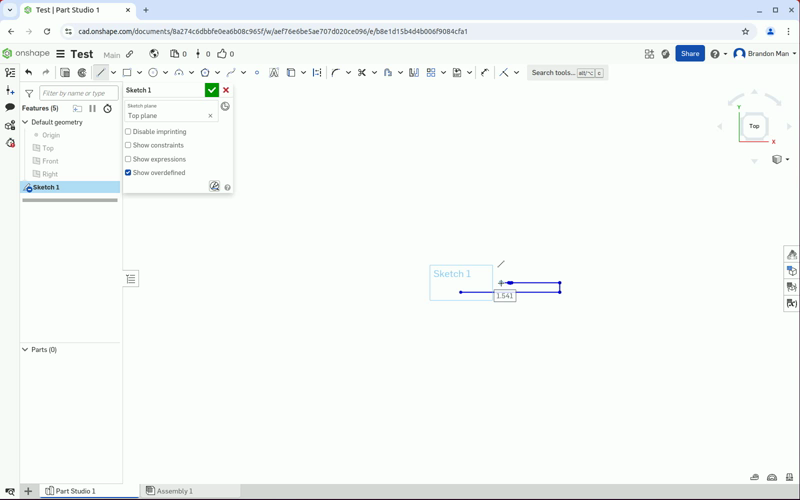
key(esc)
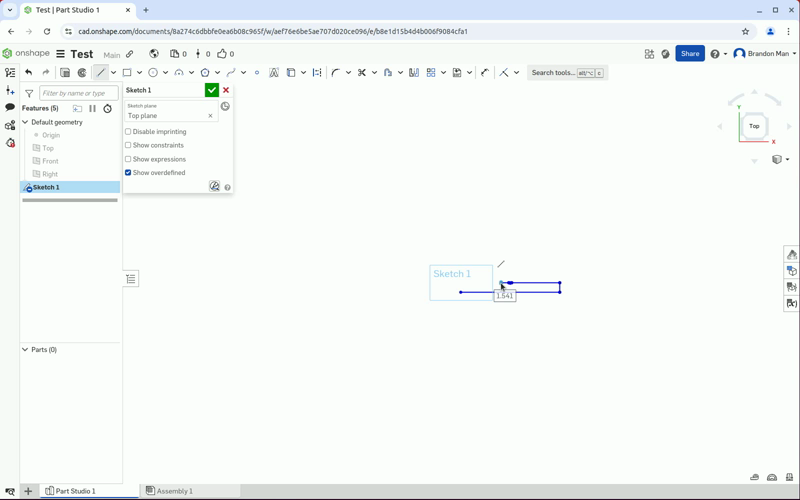
key(a)
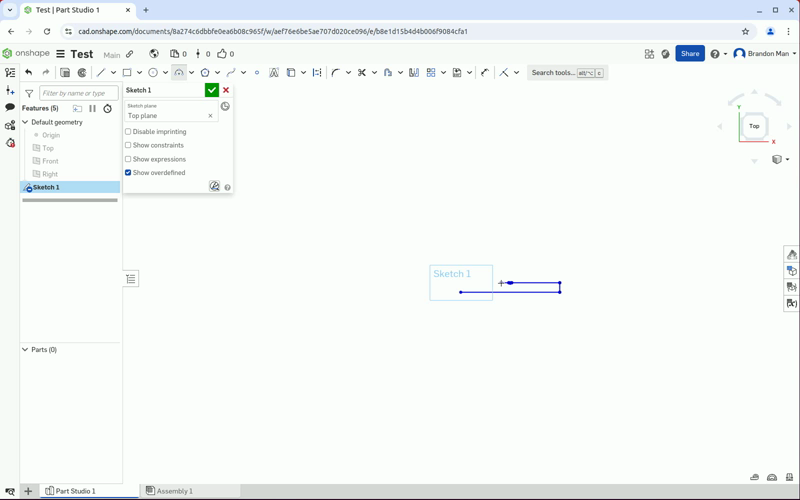
mouse_move(501, 282)
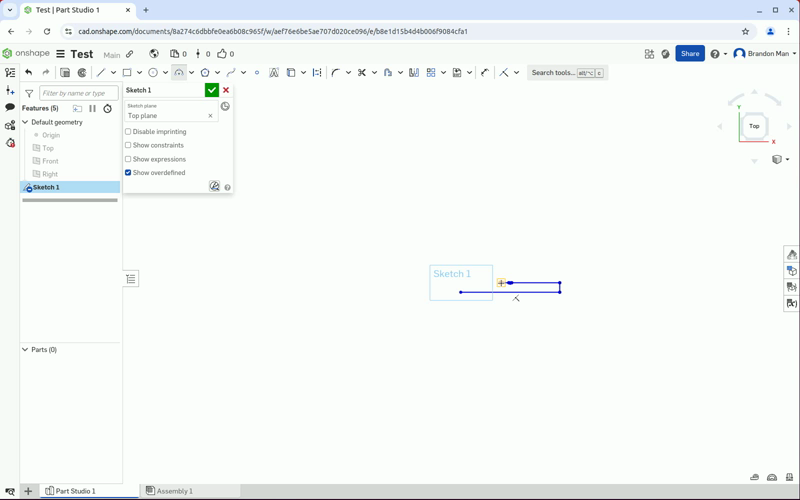
click(501, 282)
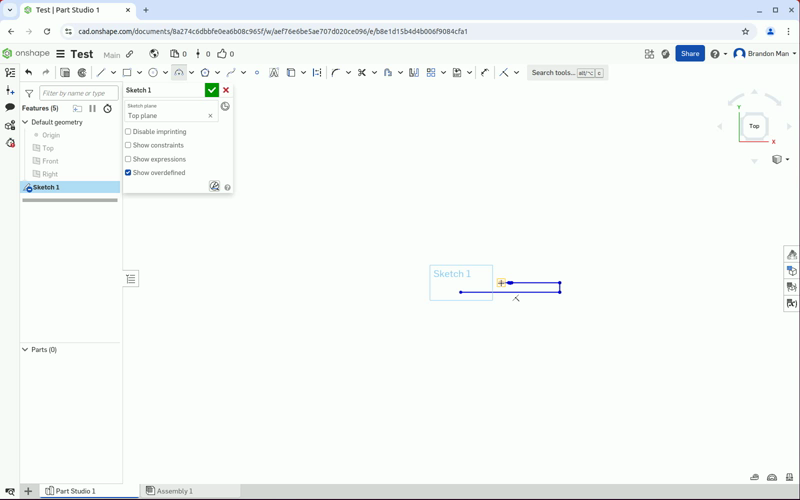
key_down(shift)
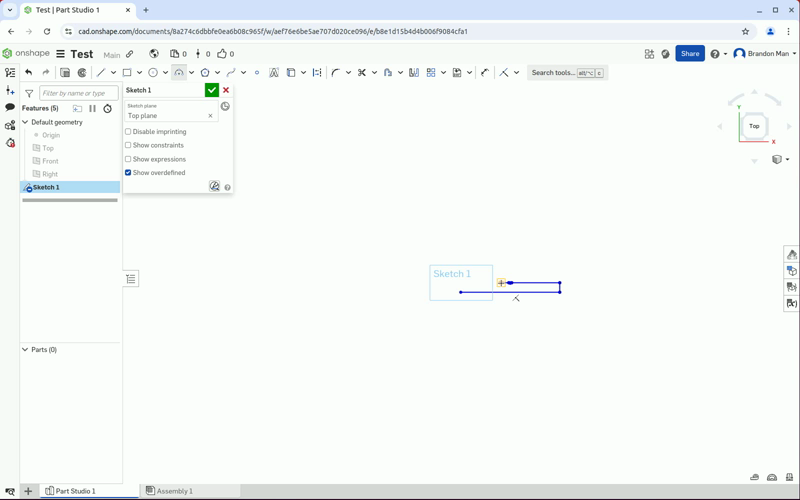
mouse_move(498, 282)
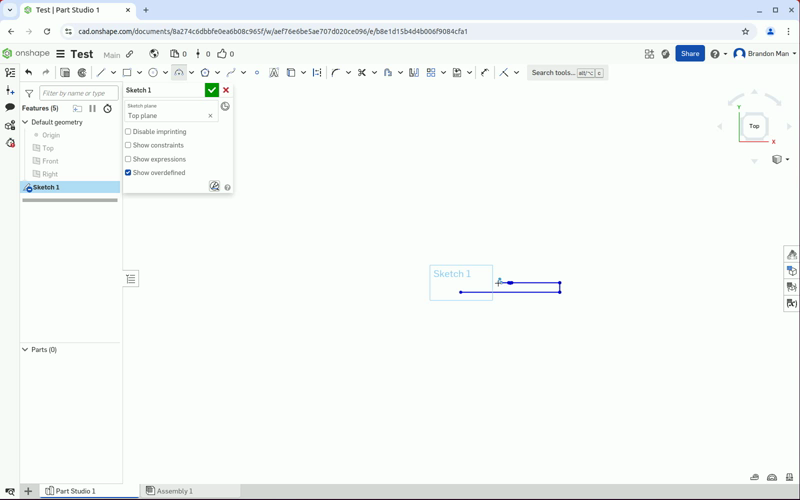
scroll(6)
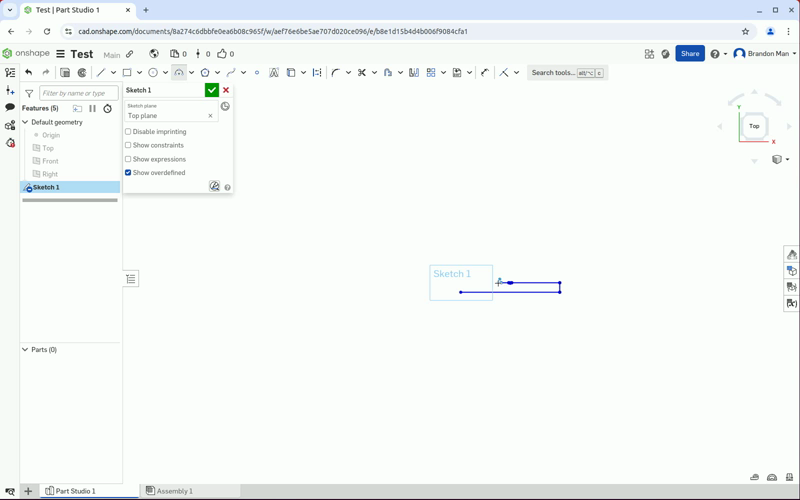
scroll(6)
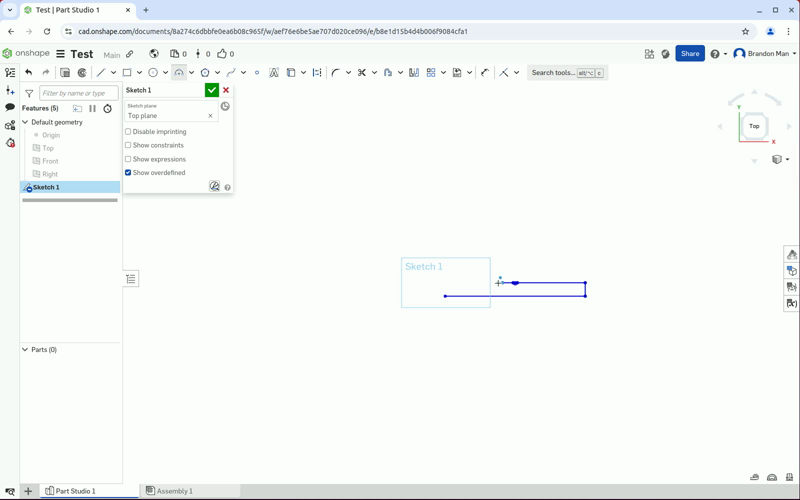
scroll(6)
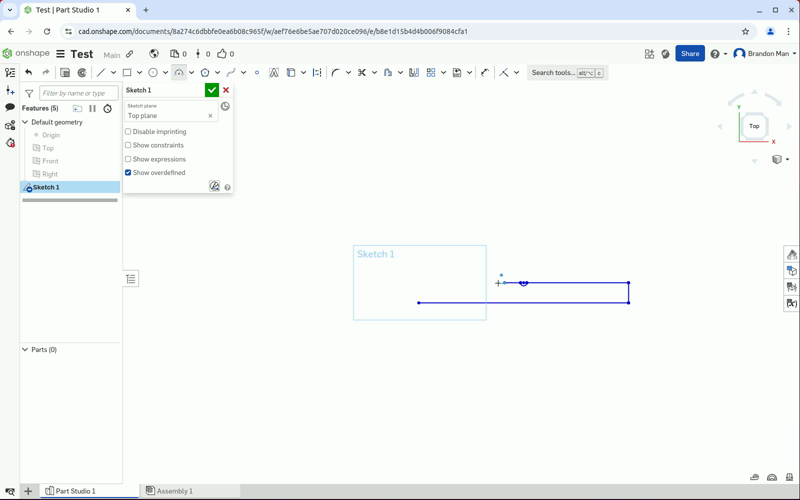
scroll(6)
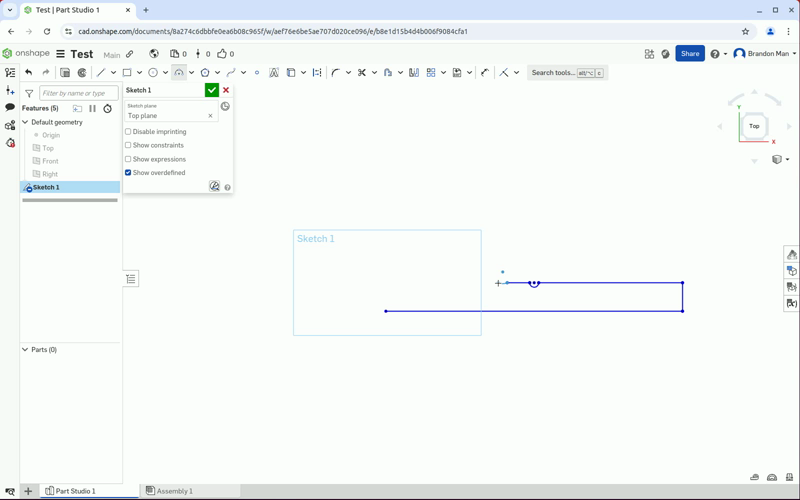
scroll(6)
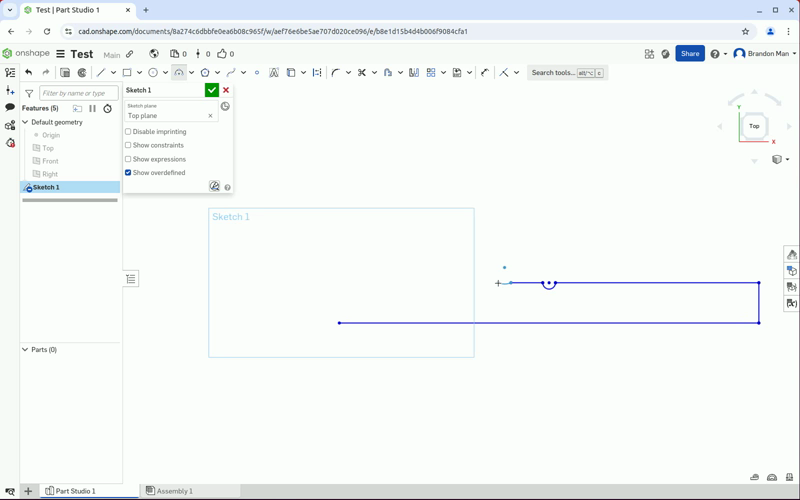
scroll(6)
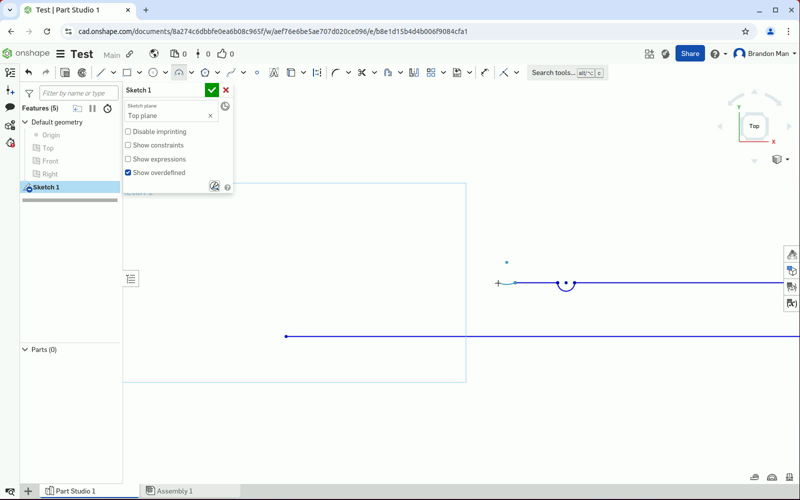
scroll(6)
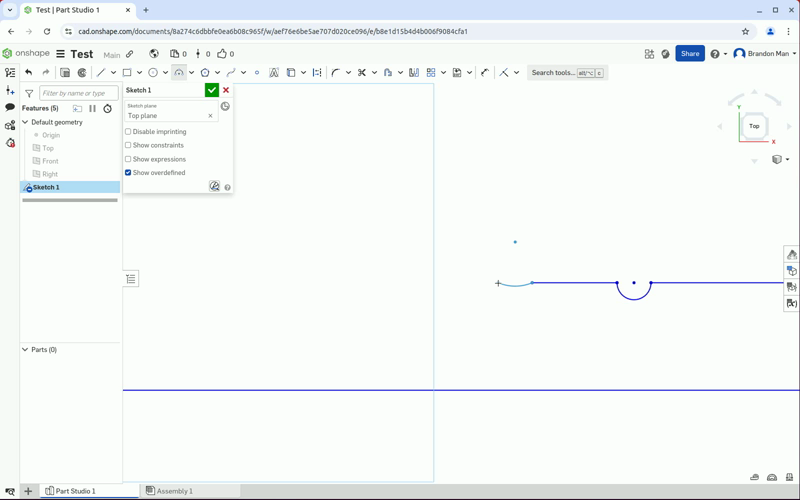
click(498, 282)
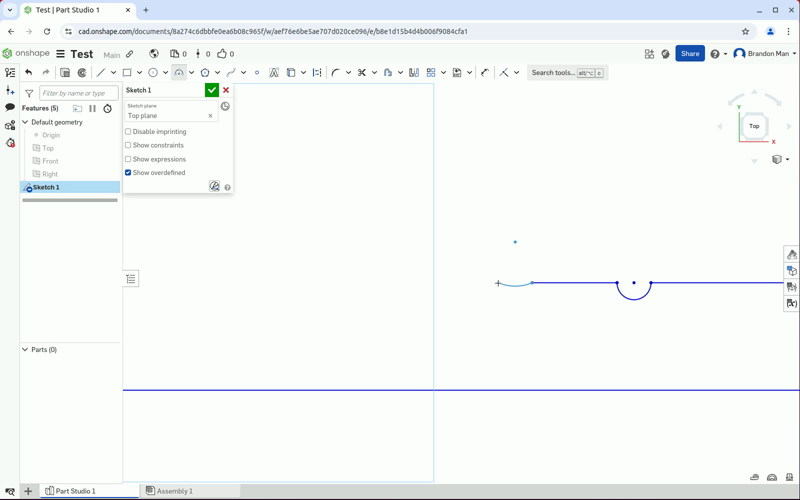
scroll(-6)
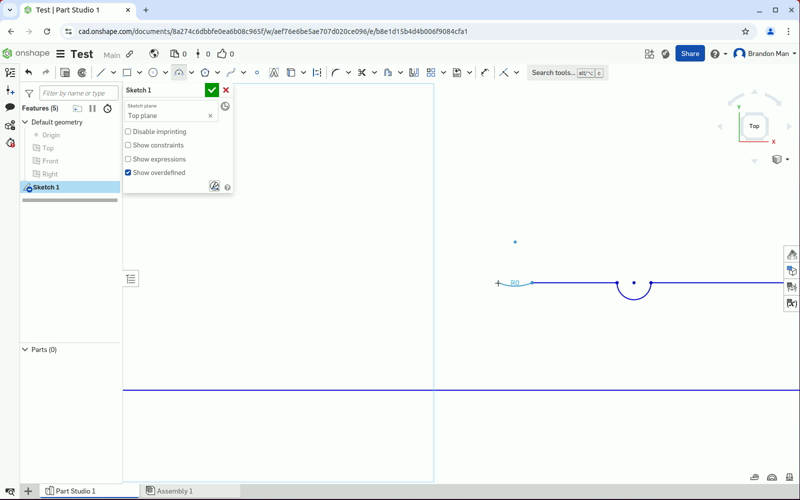
scroll(-6)
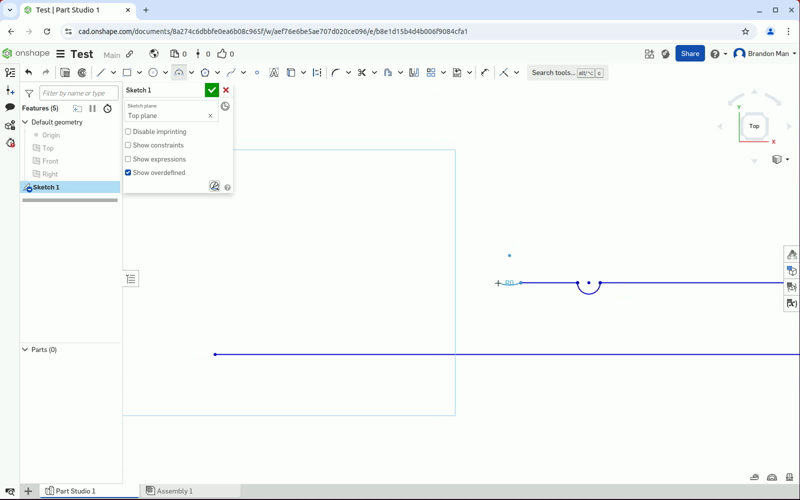
scroll(-6)
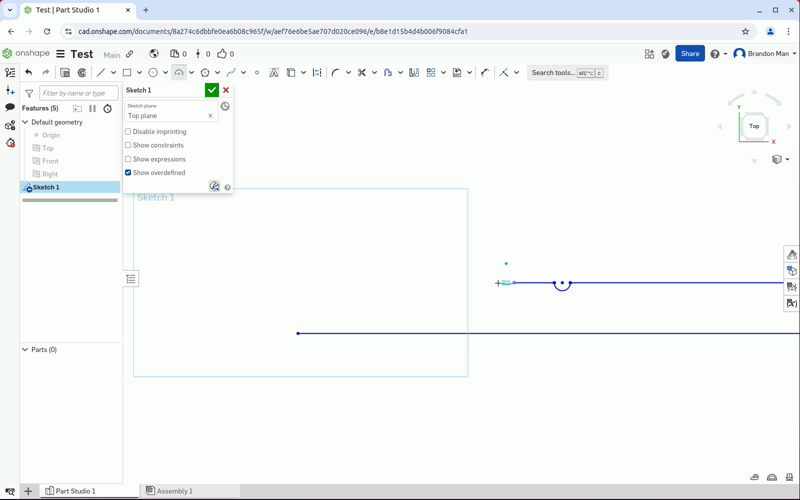
scroll(-6)
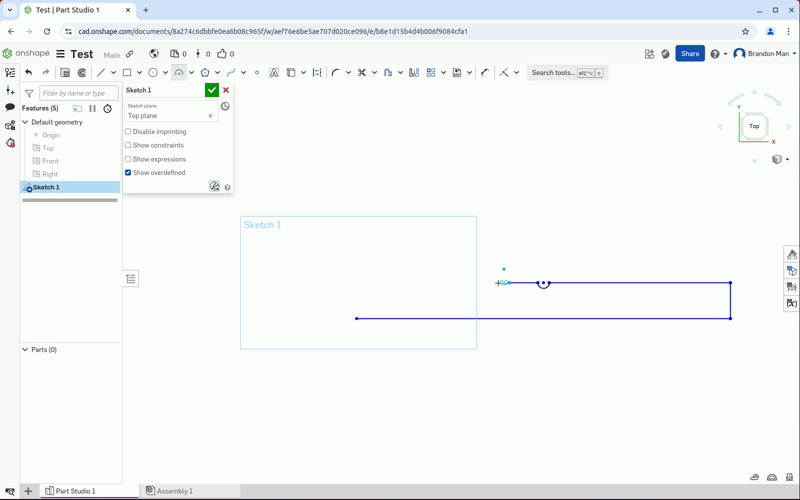
scroll(-6)
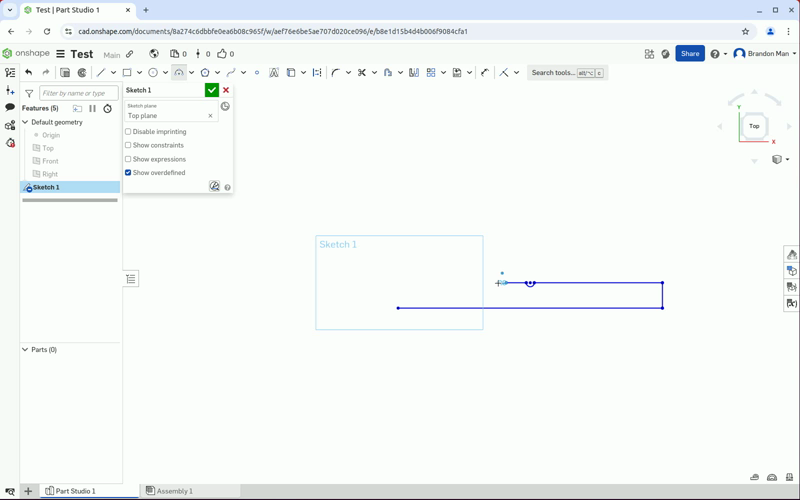
scroll(-6)
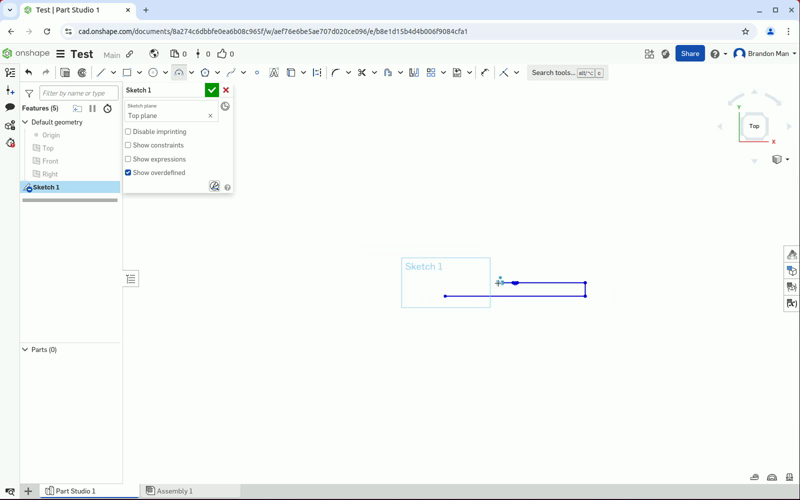
scroll(-6)
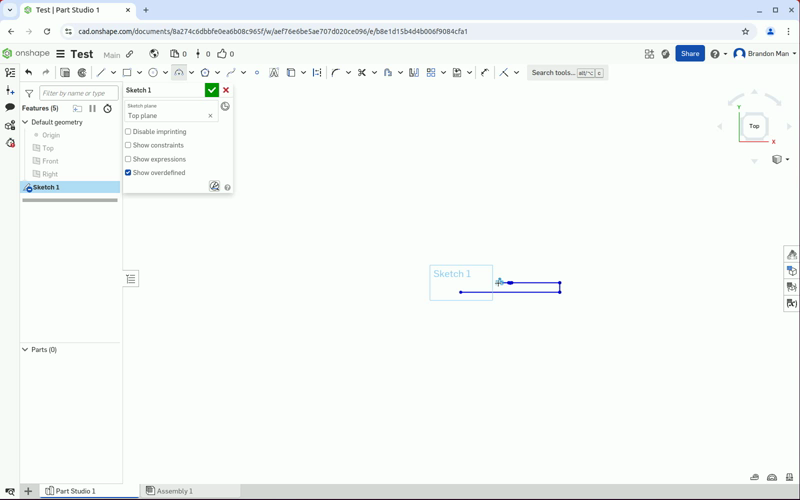
mouse_move(499, 284)
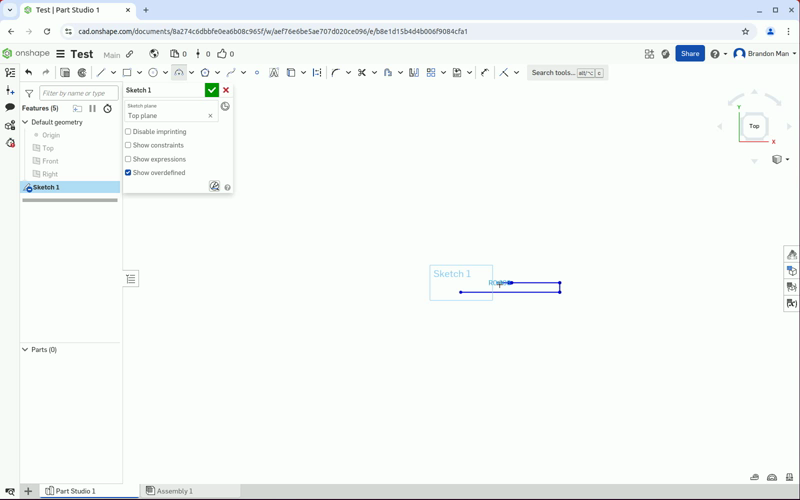
scroll(6)
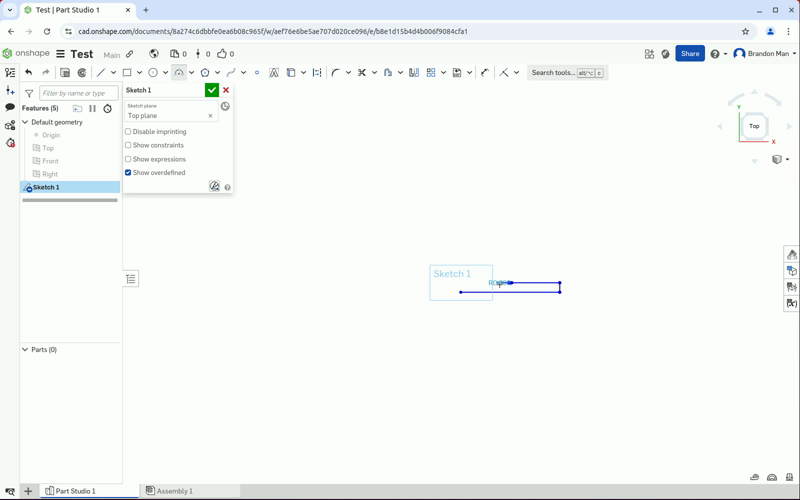
scroll(6)
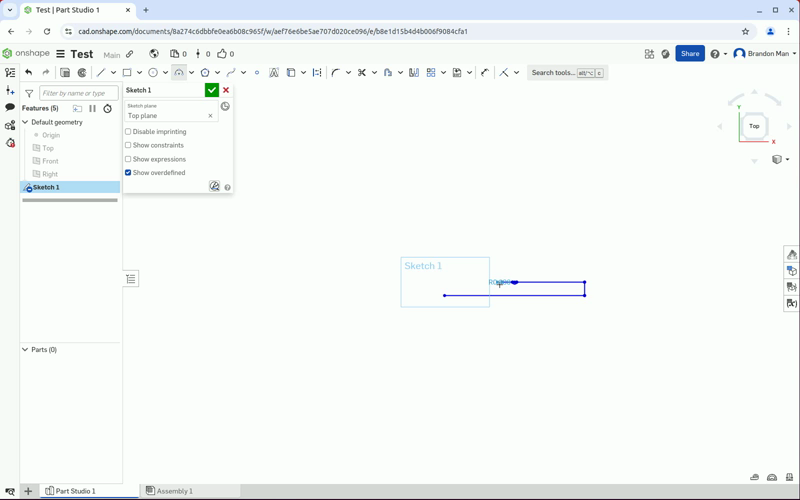
scroll(6)
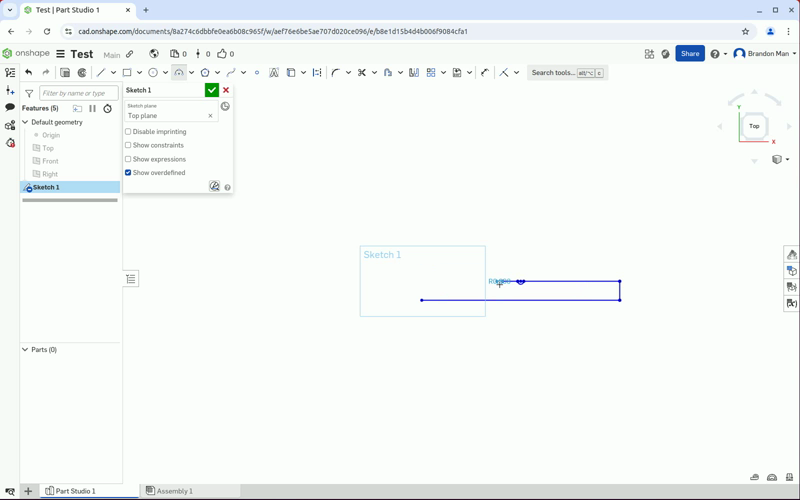
scroll(6)
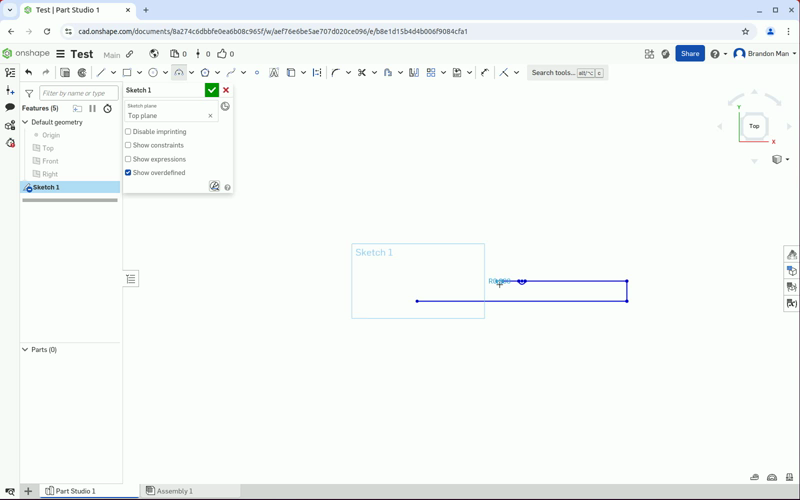
scroll(6)
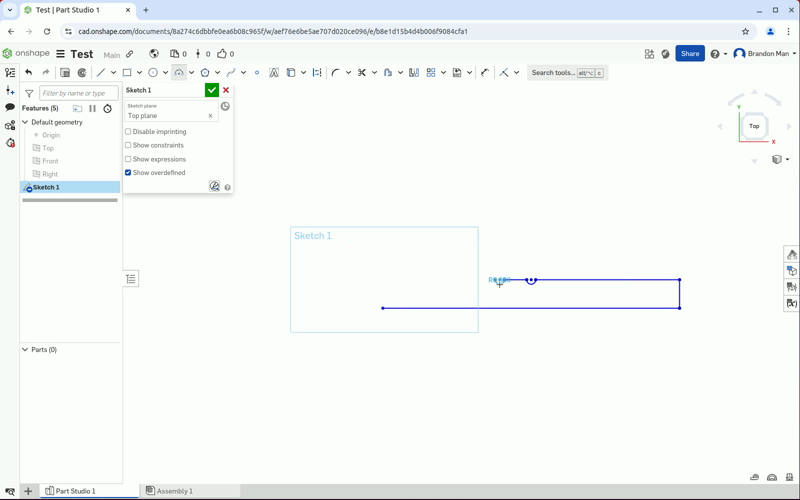
scroll(6)
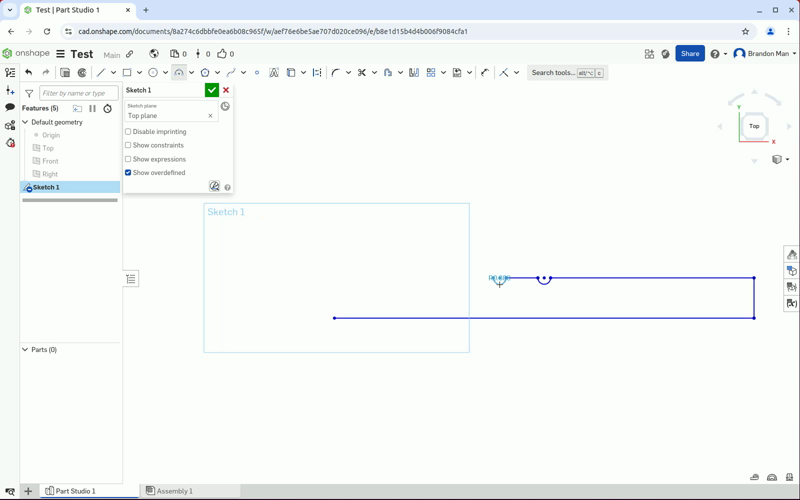
scroll(6)
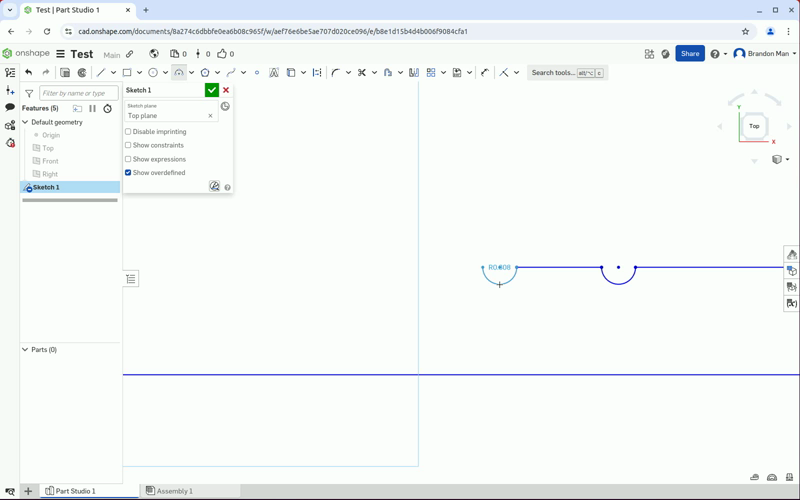
click(499, 284)
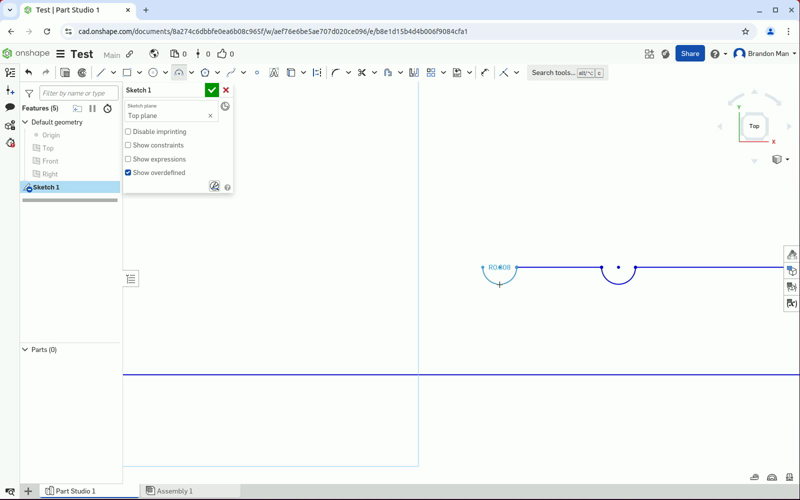
scroll(-6)
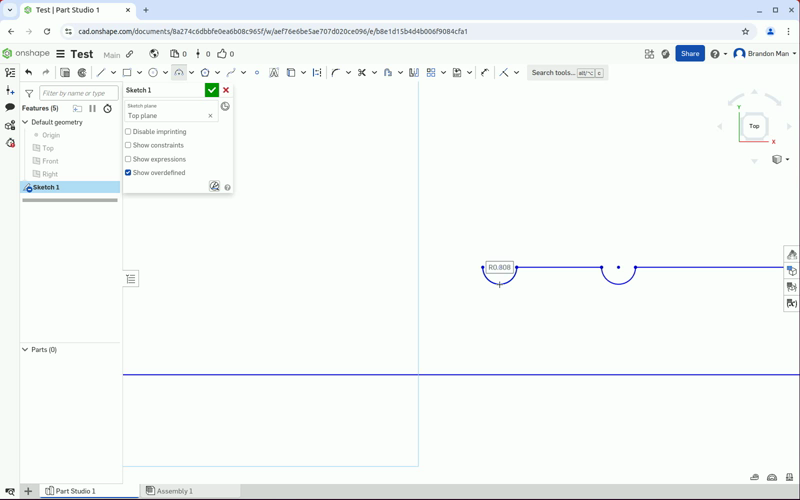
scroll(-6)
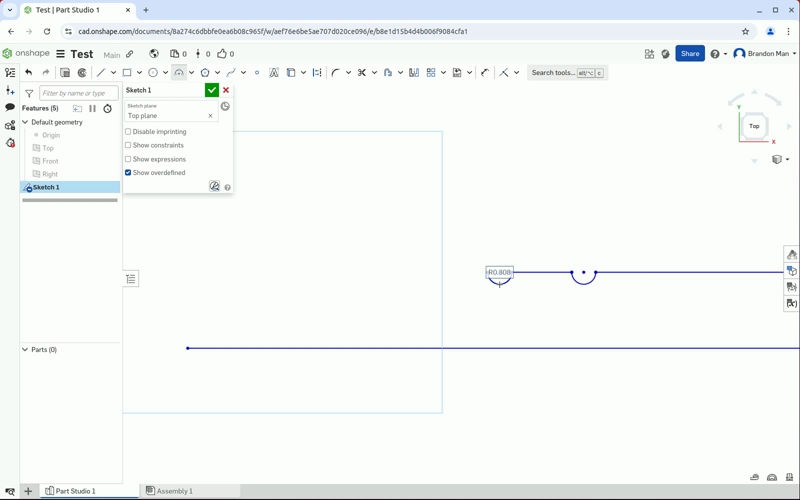
scroll(-6)
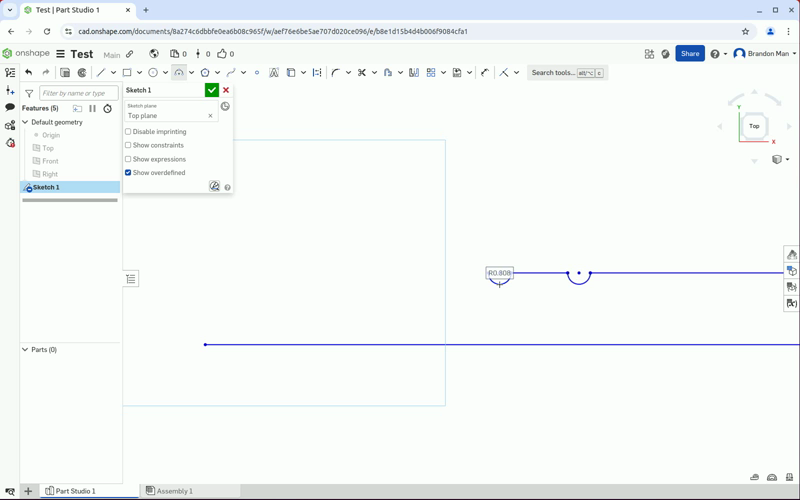
scroll(-6)
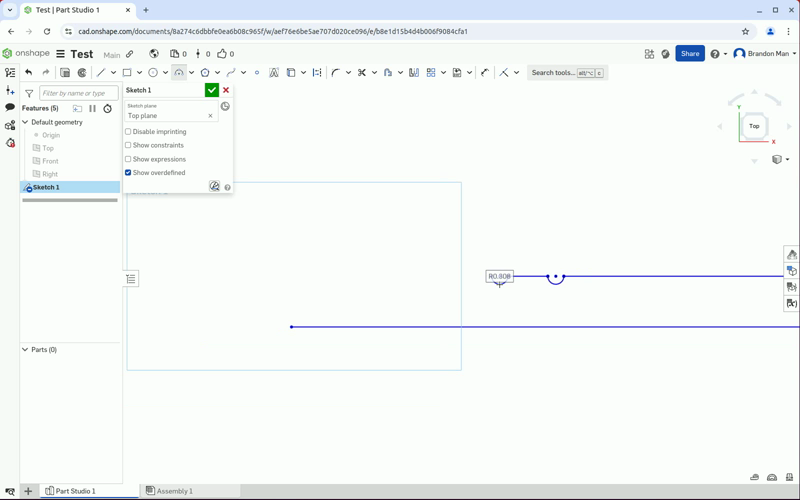
scroll(-6)
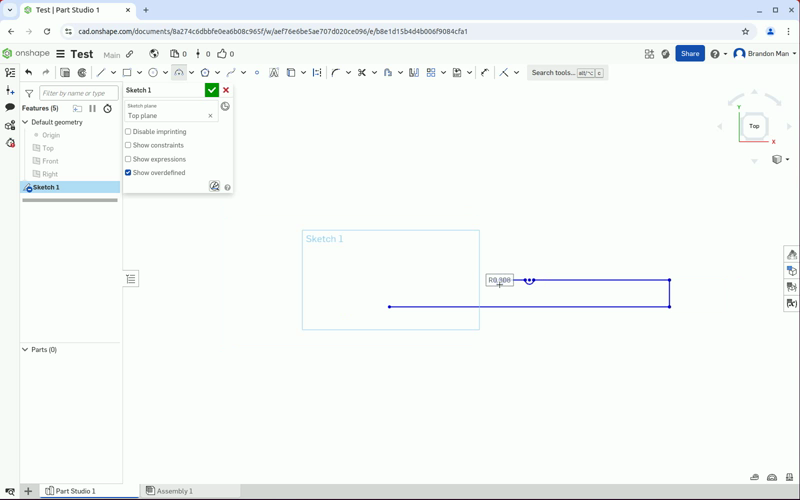
scroll(-6)
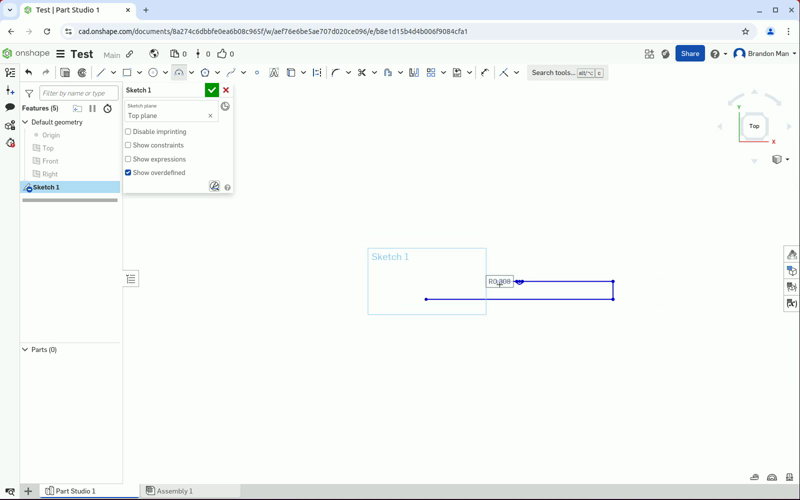
scroll(-6)
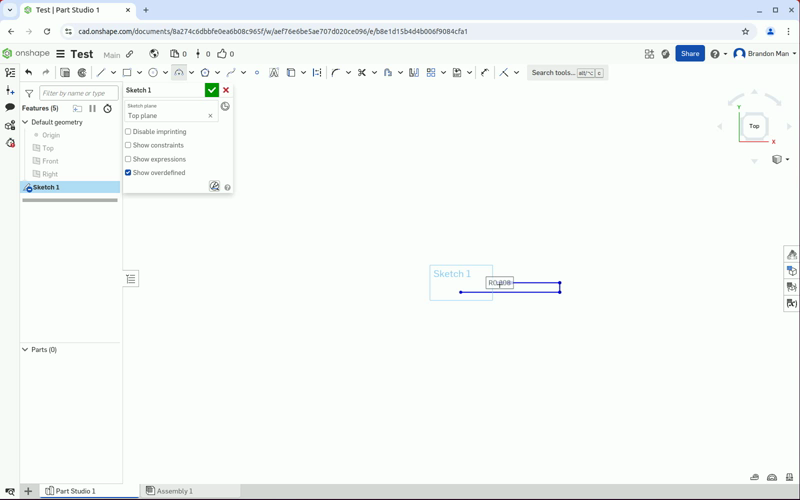
key_up(shift)
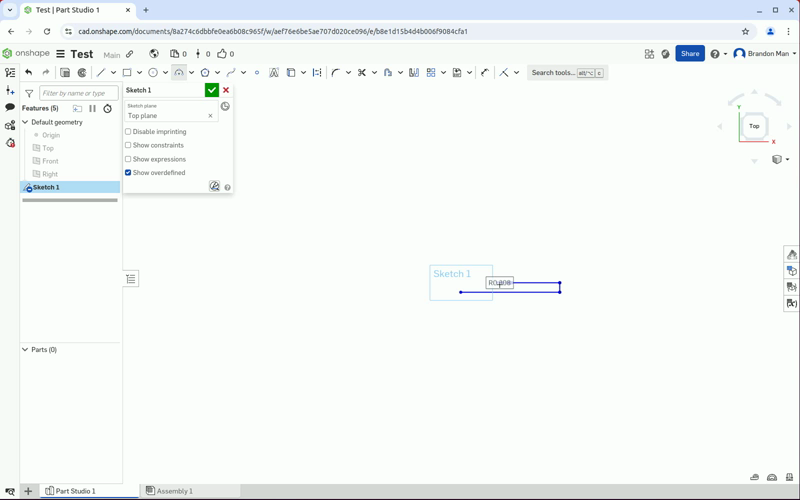
key(esc)
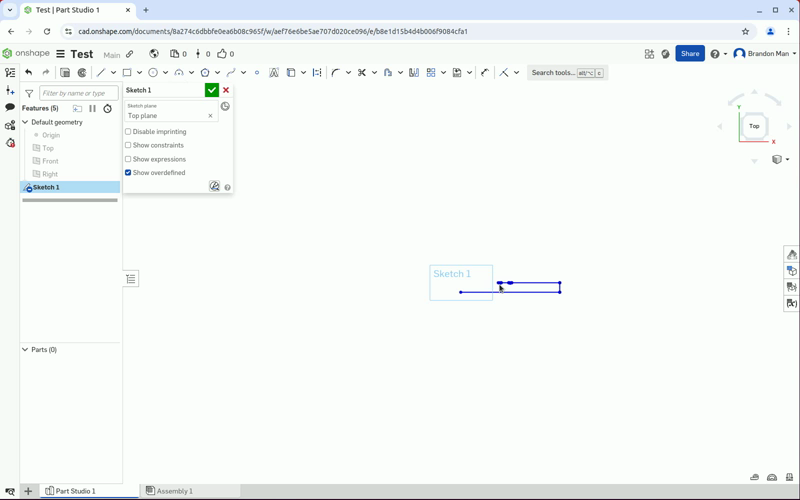
key(l)
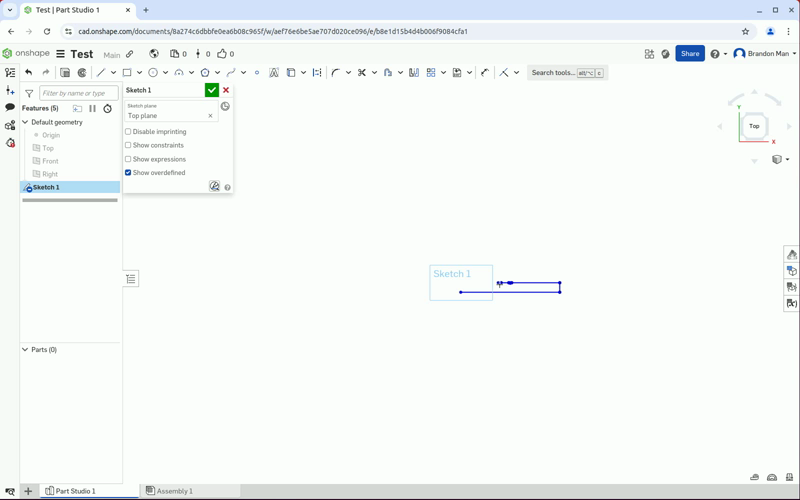
mouse_move(498, 282)
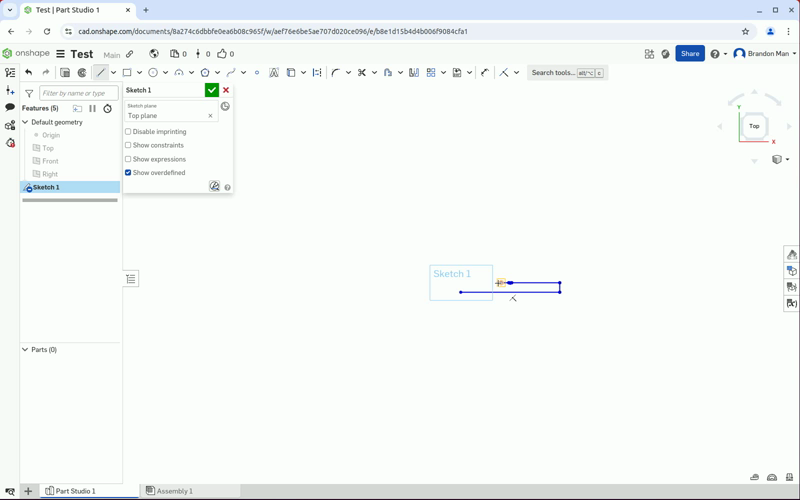
scroll(6)
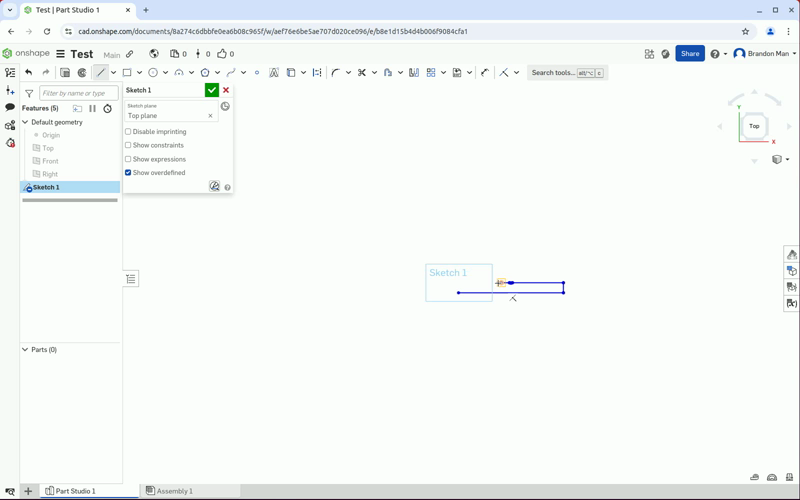
scroll(6)
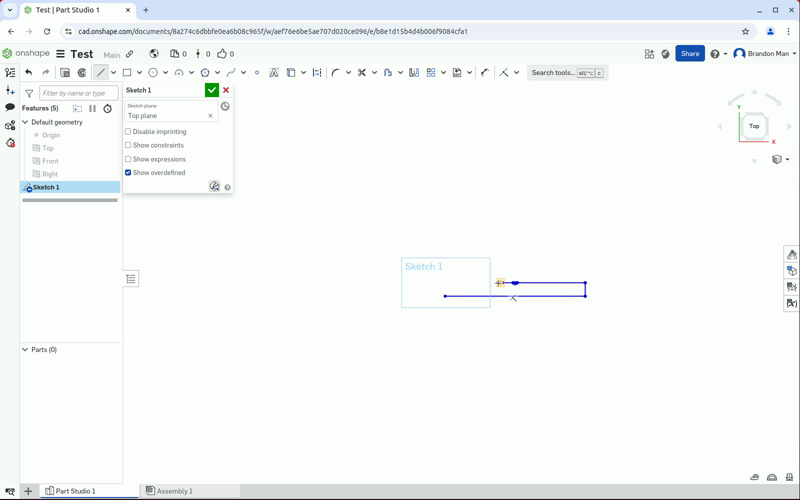
scroll(6)
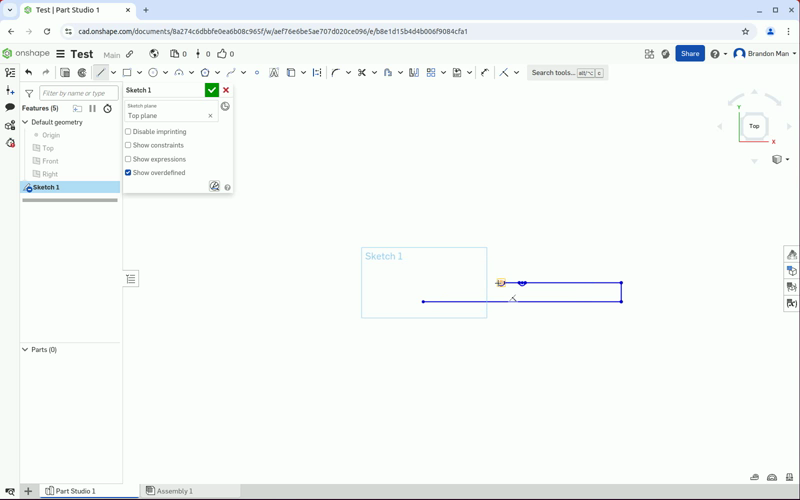
scroll(6)
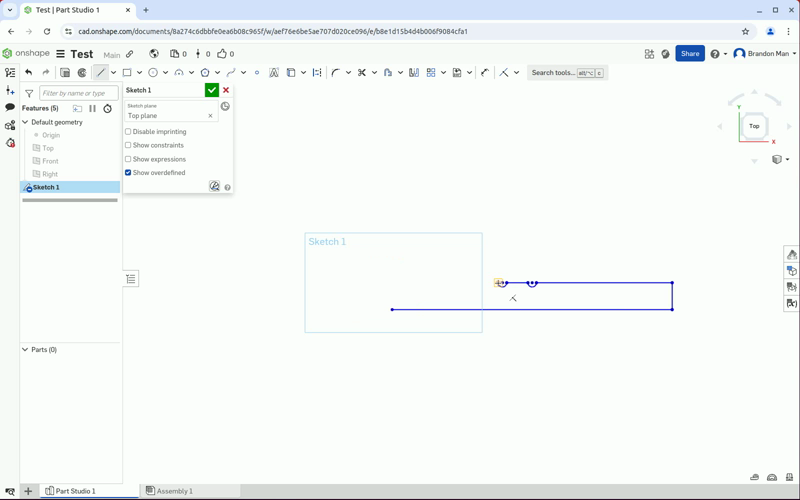
scroll(6)
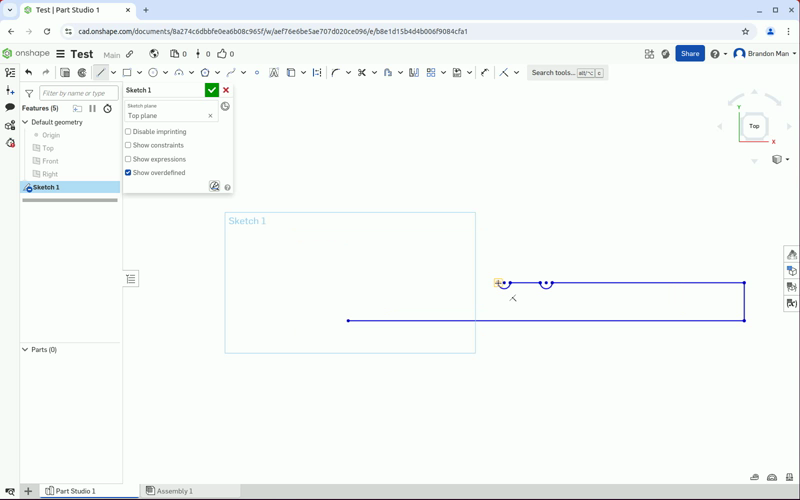
scroll(6)
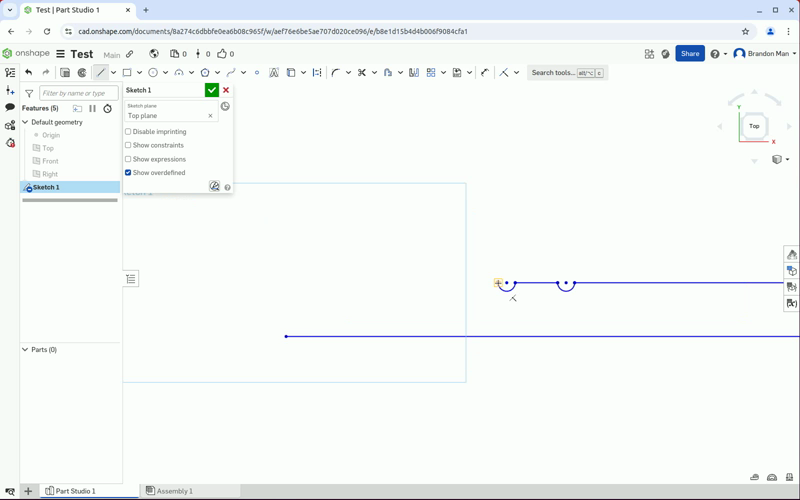
scroll(6)
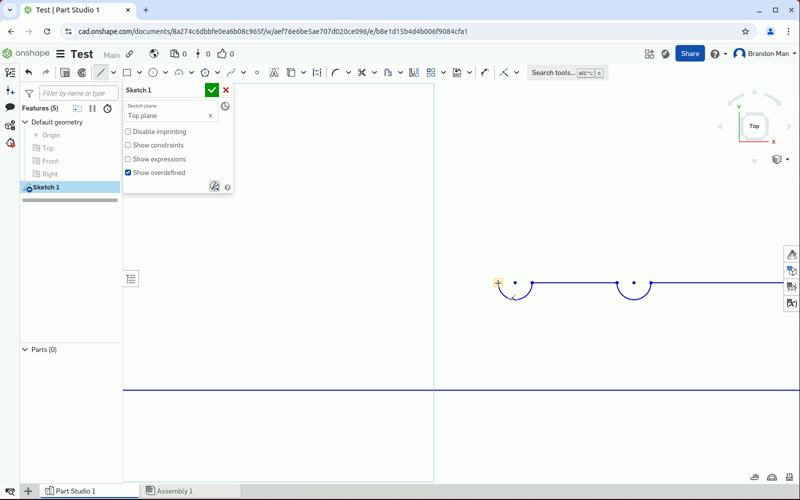
click(498, 282)
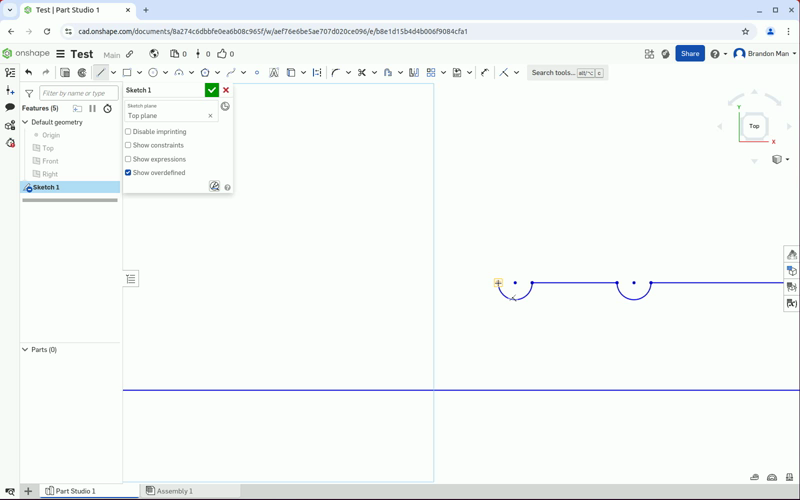
scroll(-6)
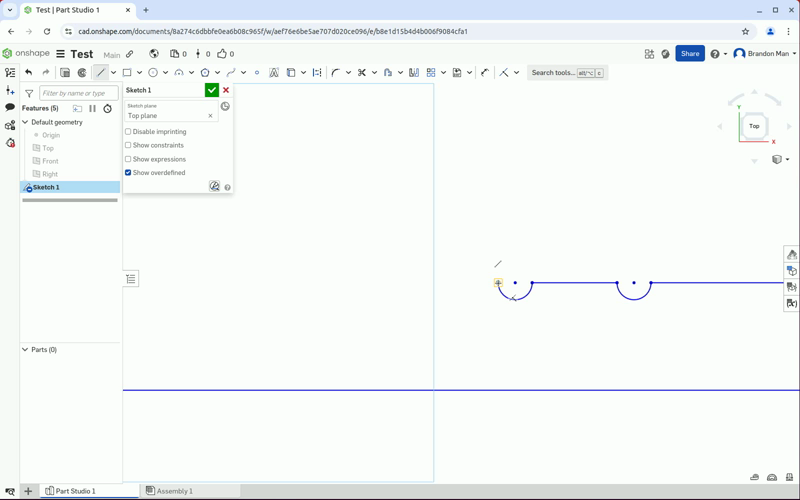
scroll(-6)
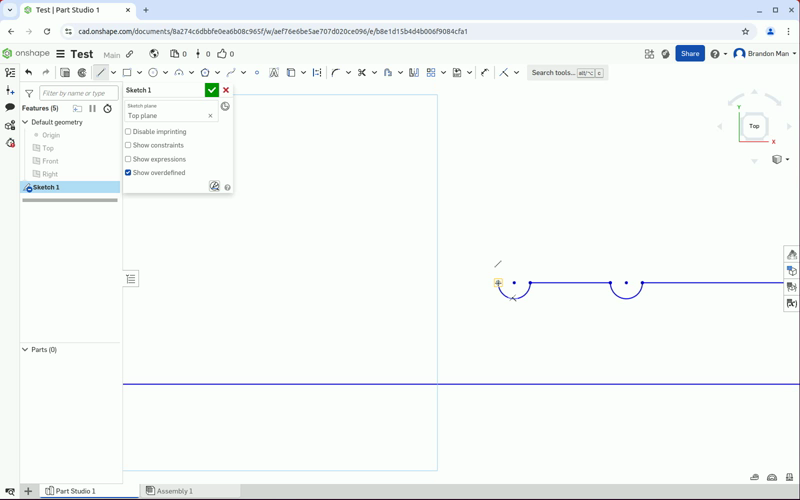
scroll(-6)
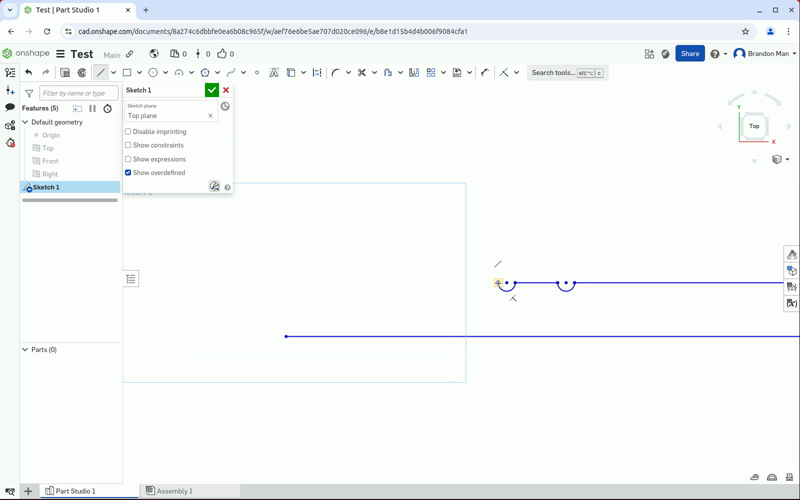
scroll(-6)
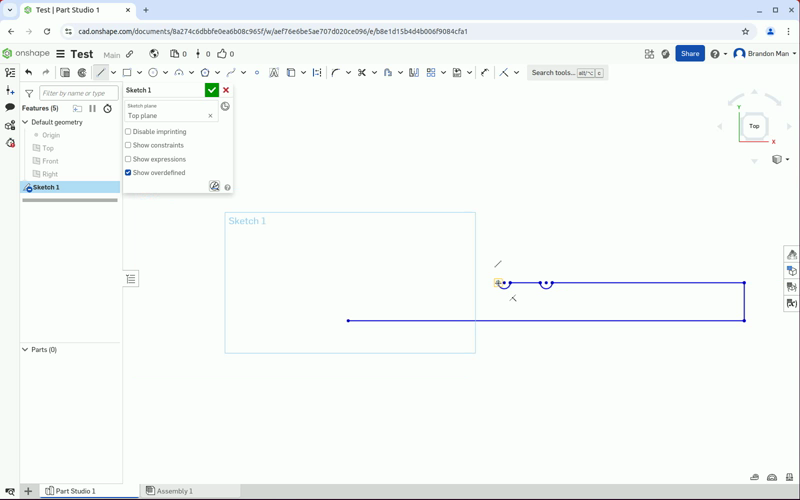
scroll(-6)
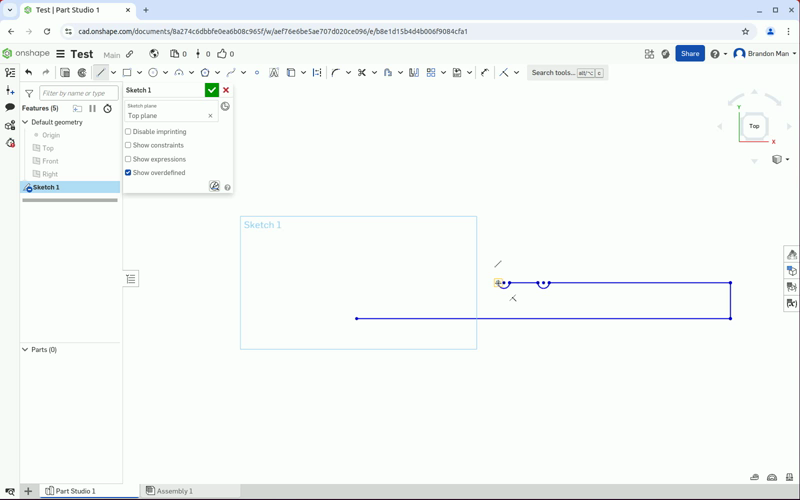
scroll(-6)
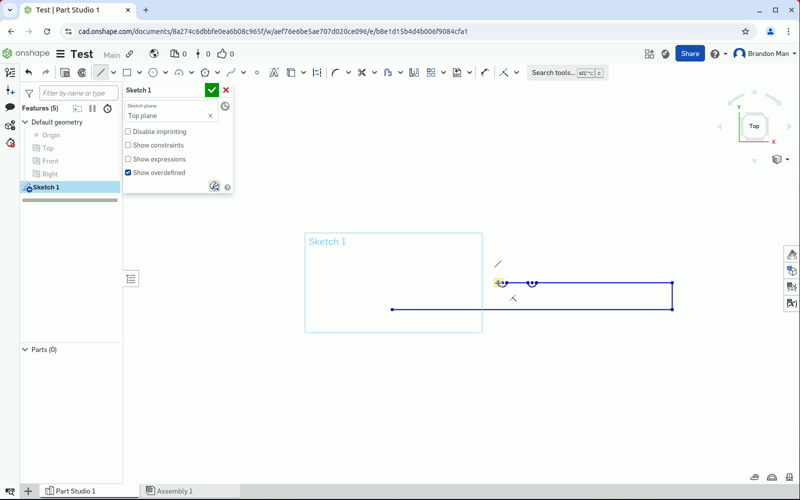
scroll(-6)
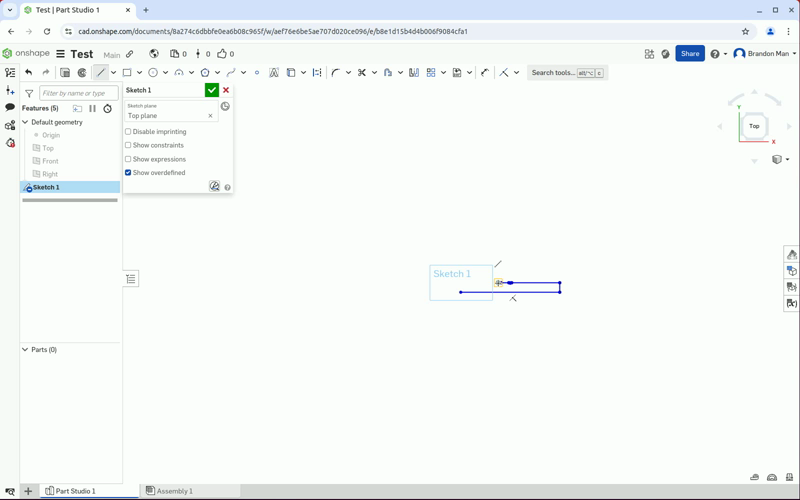
key_down(shift)
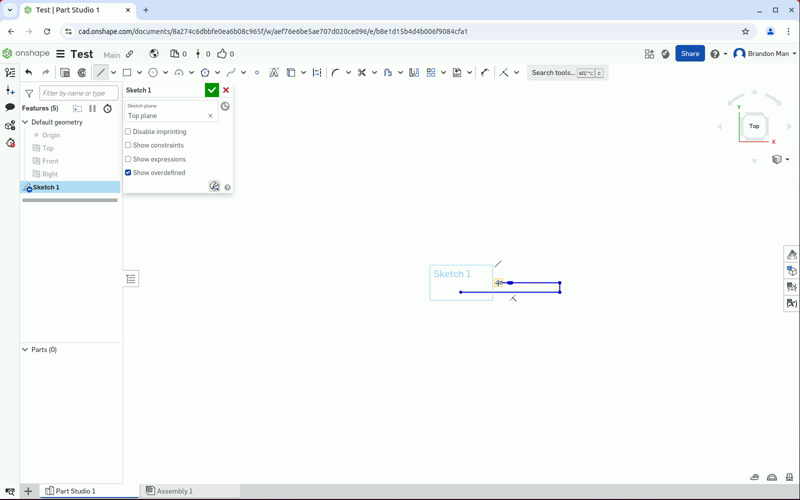
mouse_move(528, 282)
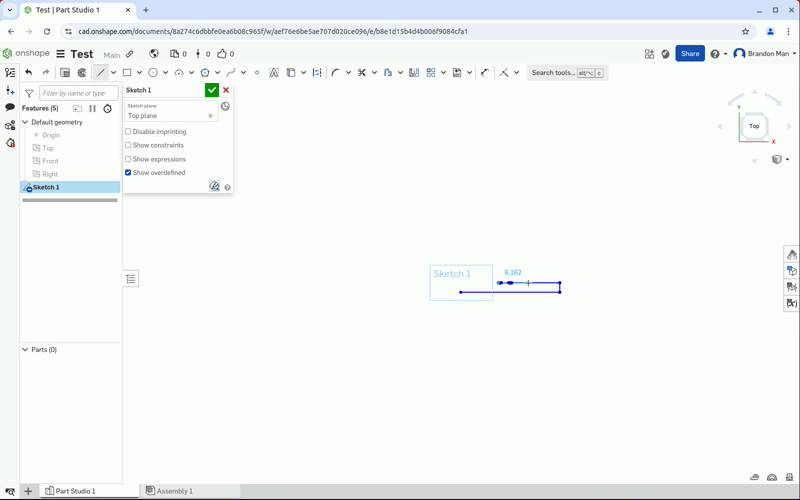
mouse_move(489, 282)
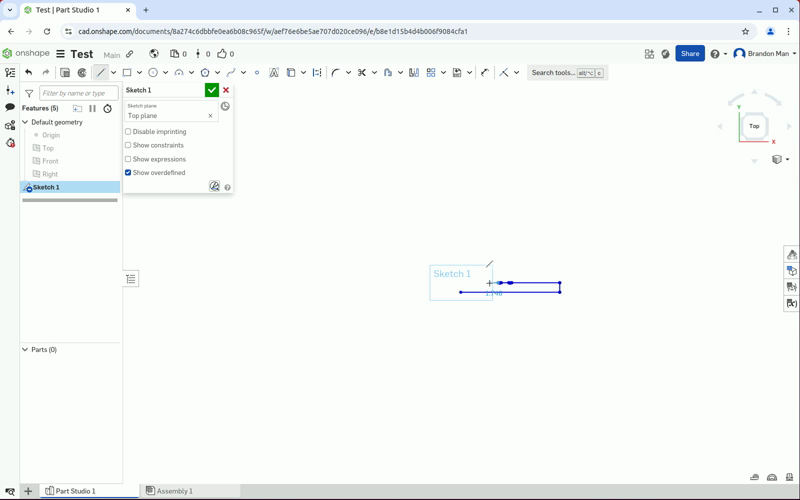
click(489, 282)
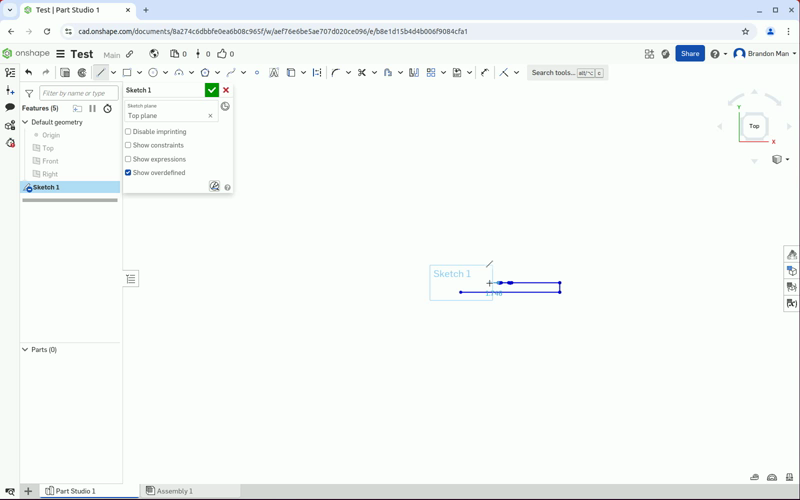
key_up(shift)
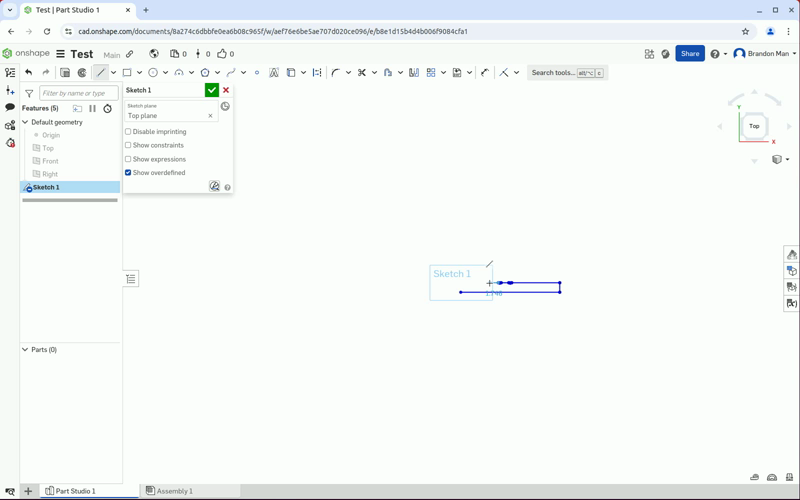
key(esc)
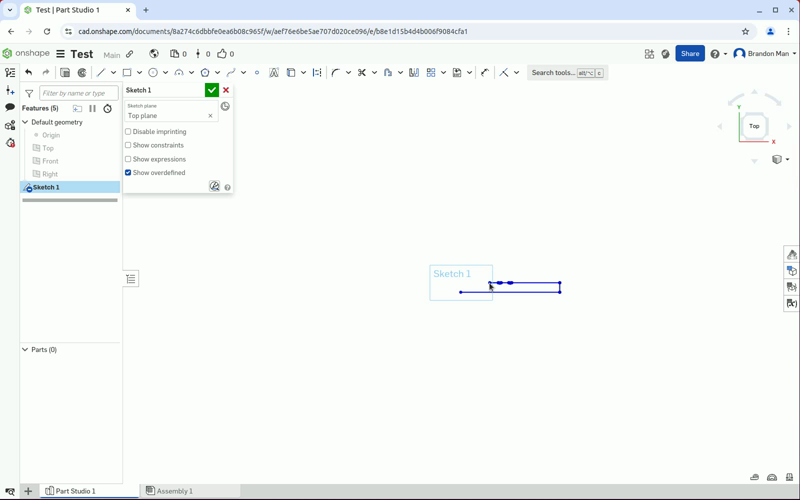
key(a)
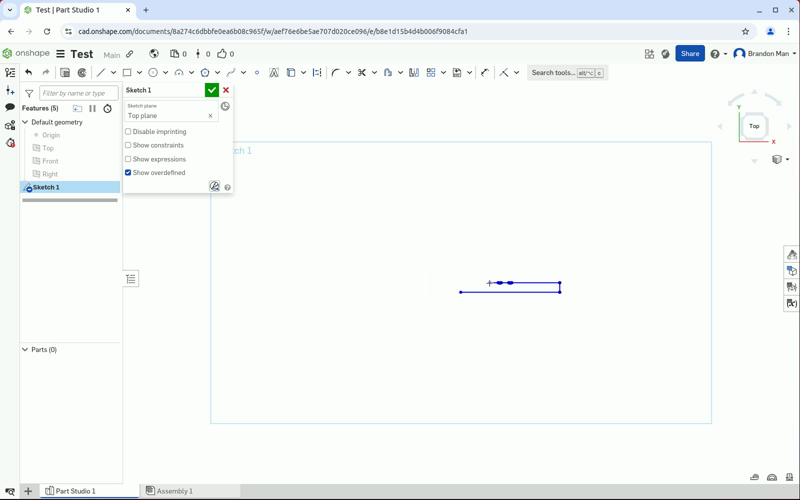
mouse_move(489, 282)
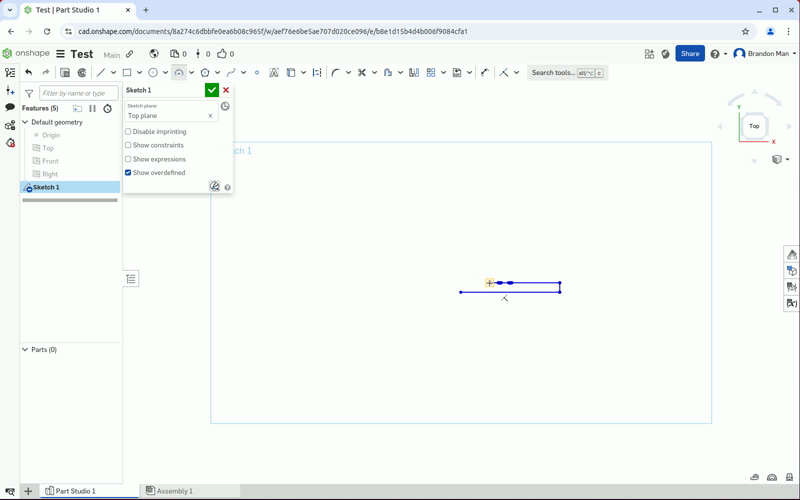
click(489, 282)
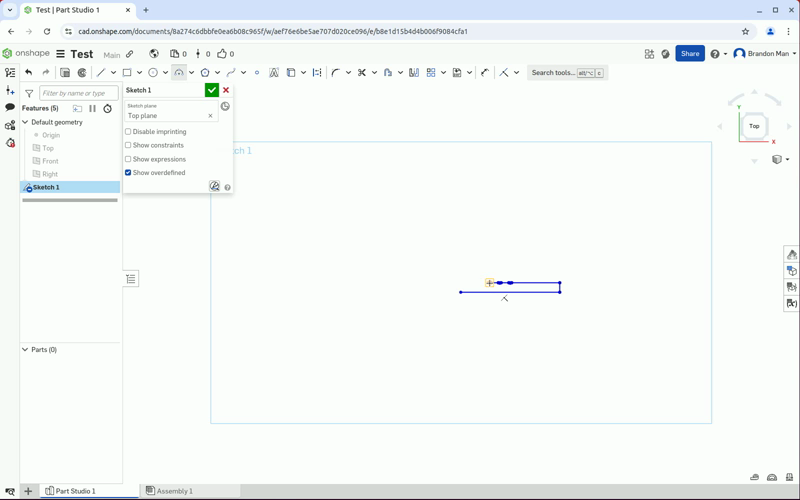
key_down(shift)
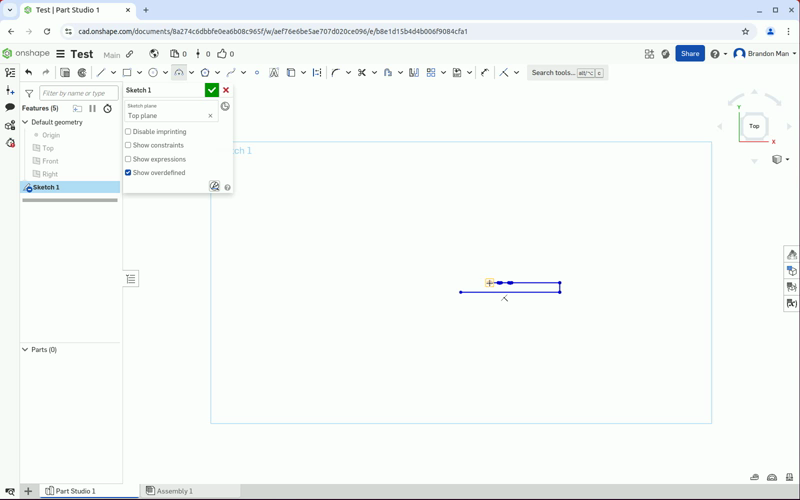
mouse_move(487, 282)
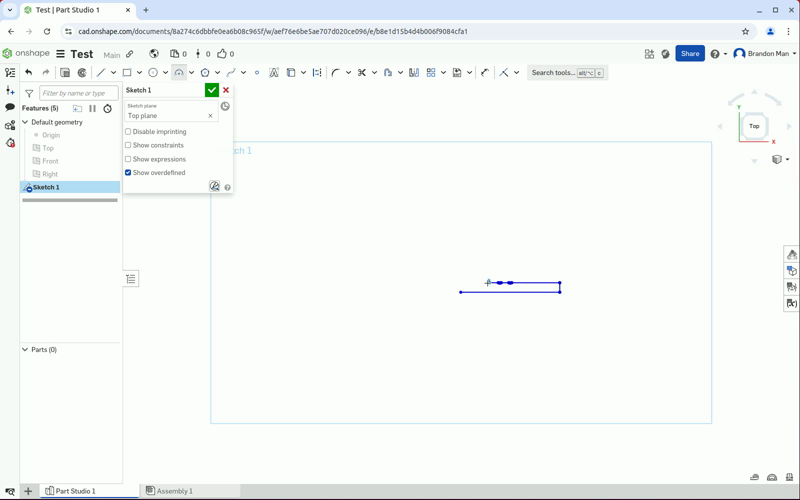
scroll(6)
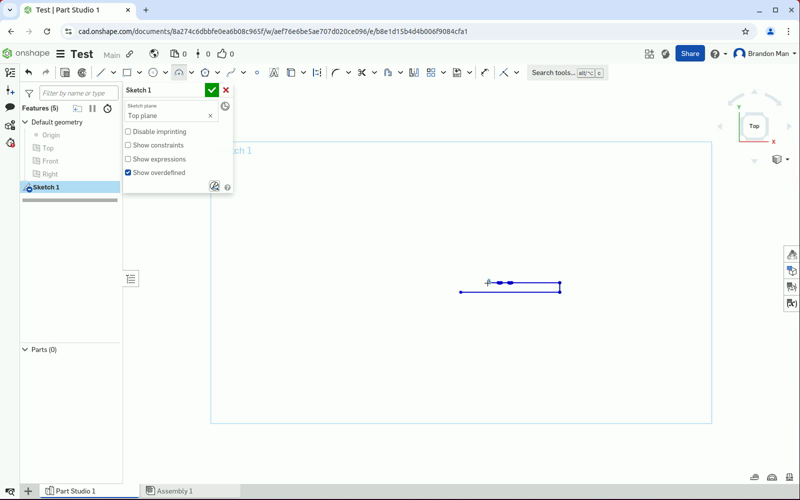
scroll(6)
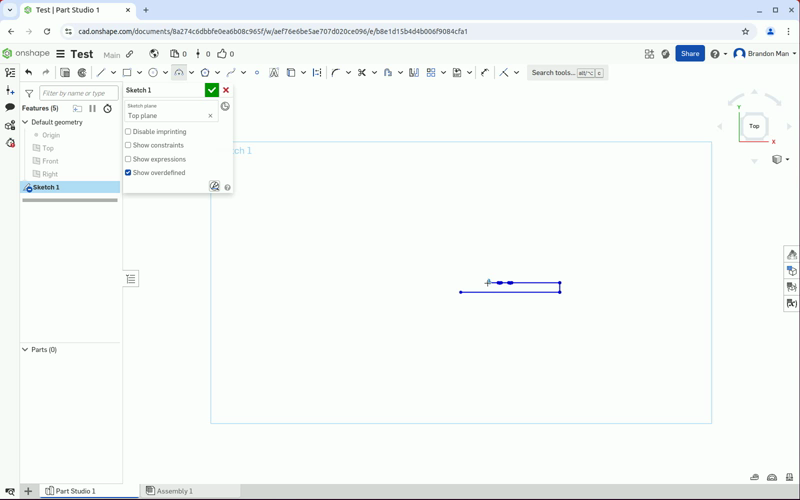
scroll(6)
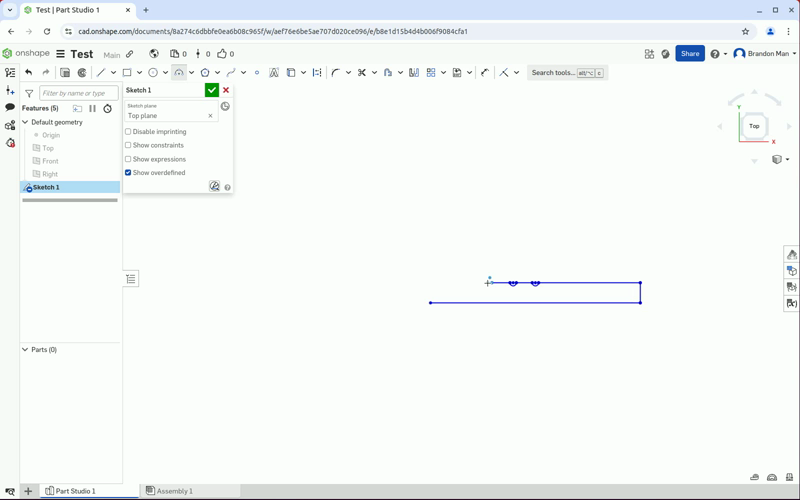
scroll(6)
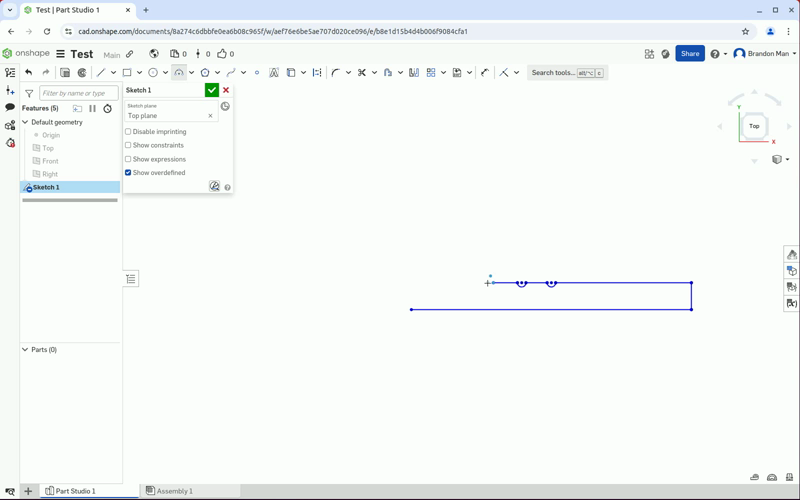
scroll(6)
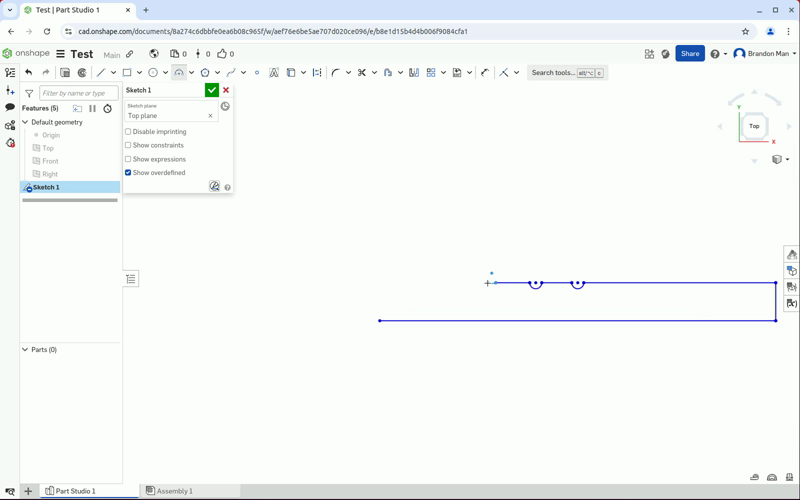
scroll(6)
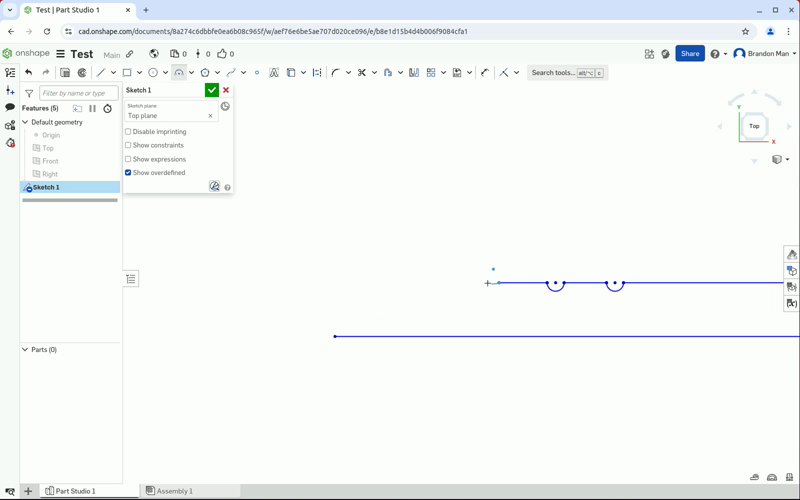
scroll(6)
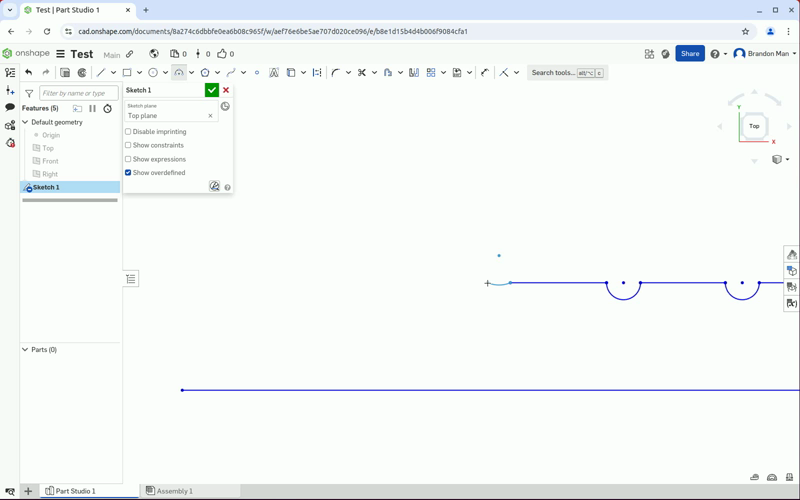
click(487, 282)
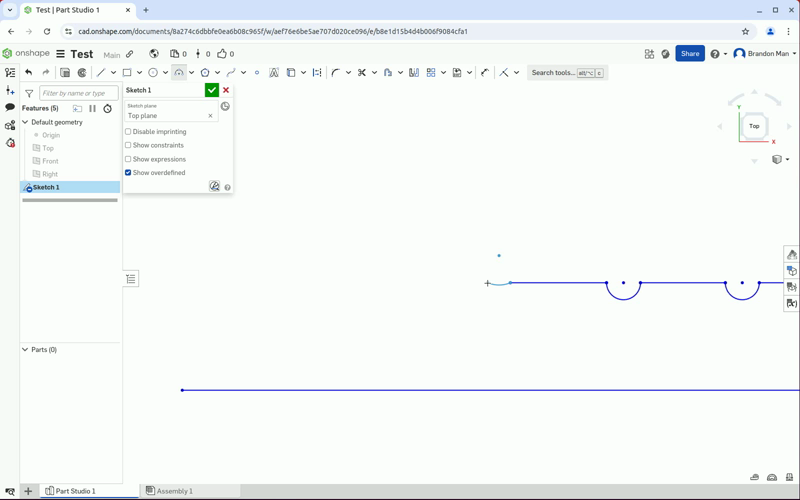
scroll(-6)
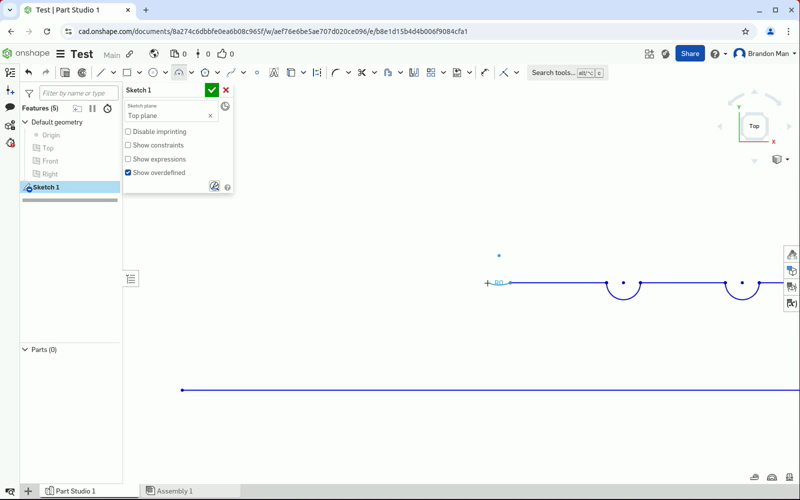
scroll(-6)
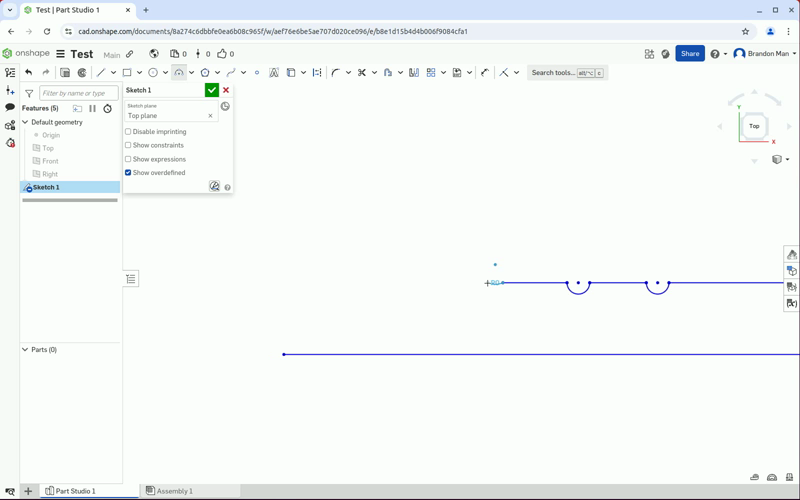
scroll(-6)
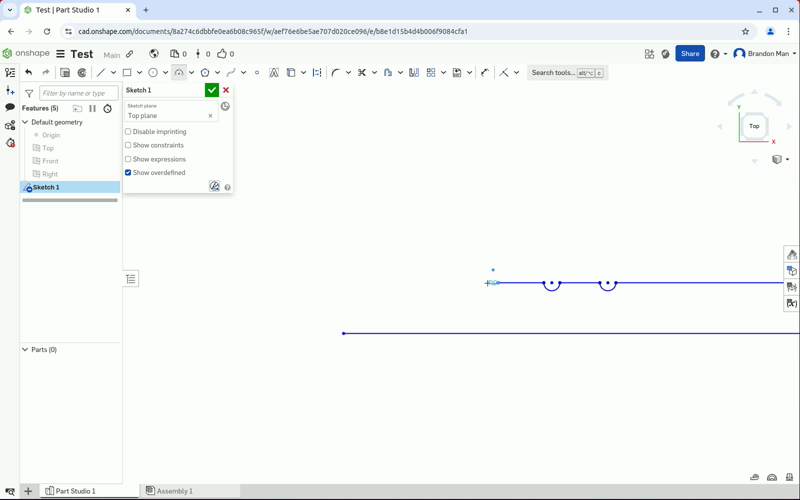
scroll(-6)
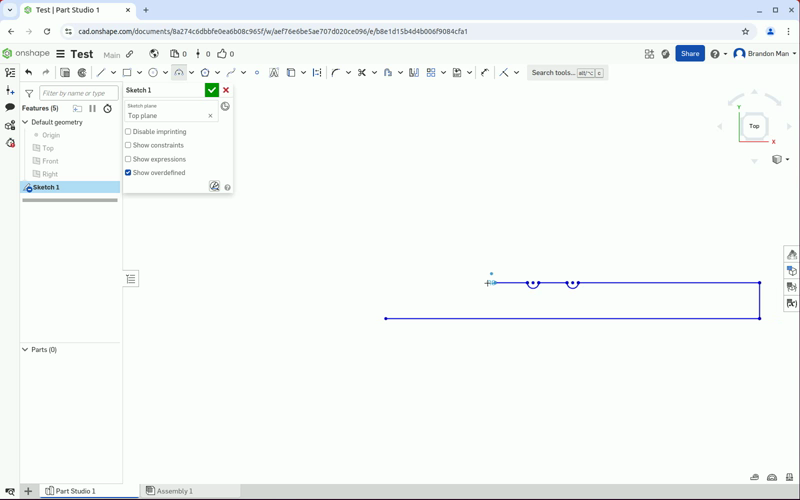
scroll(-6)
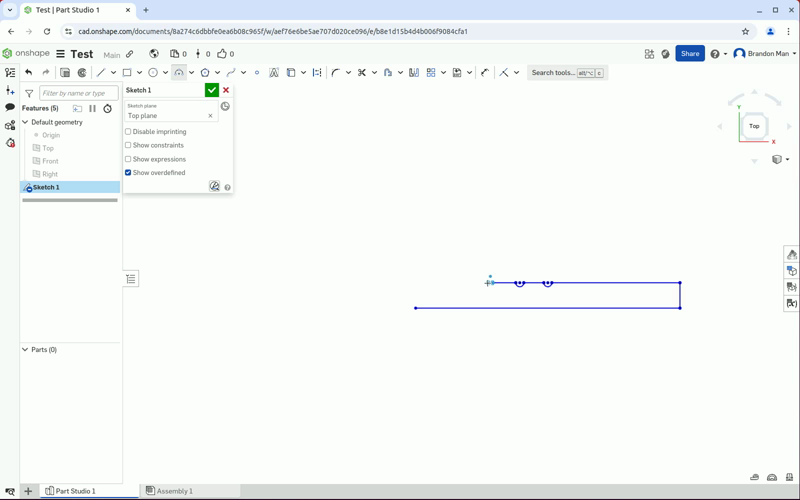
scroll(-6)
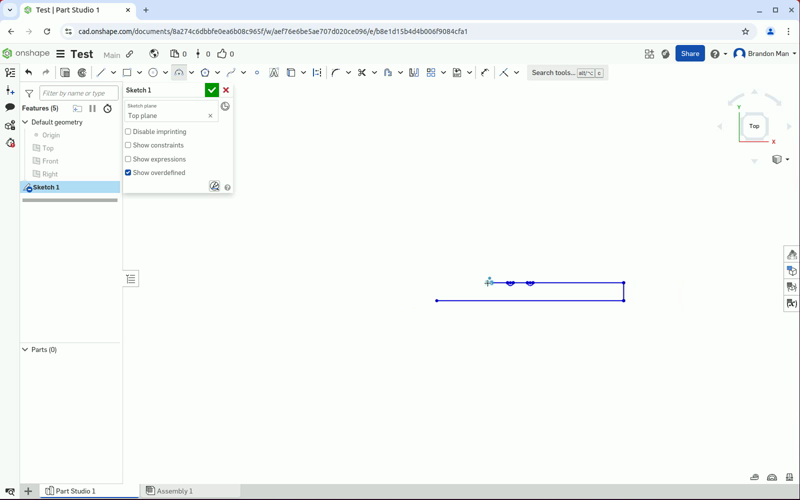
scroll(-6)
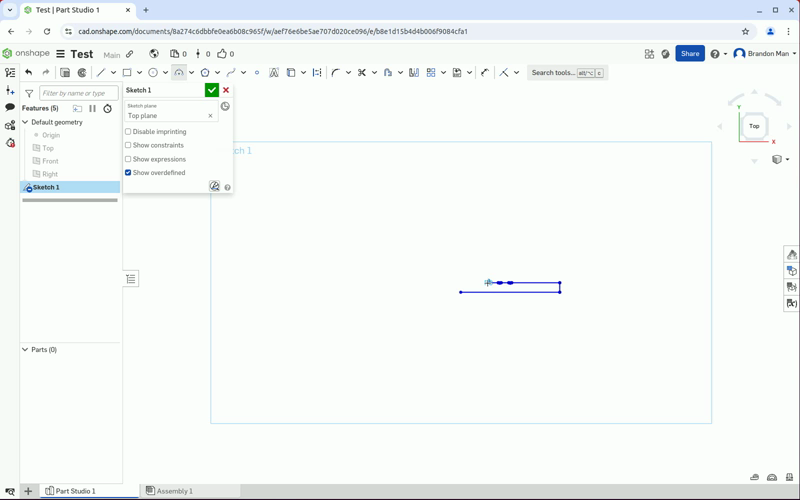
mouse_move(488, 283)
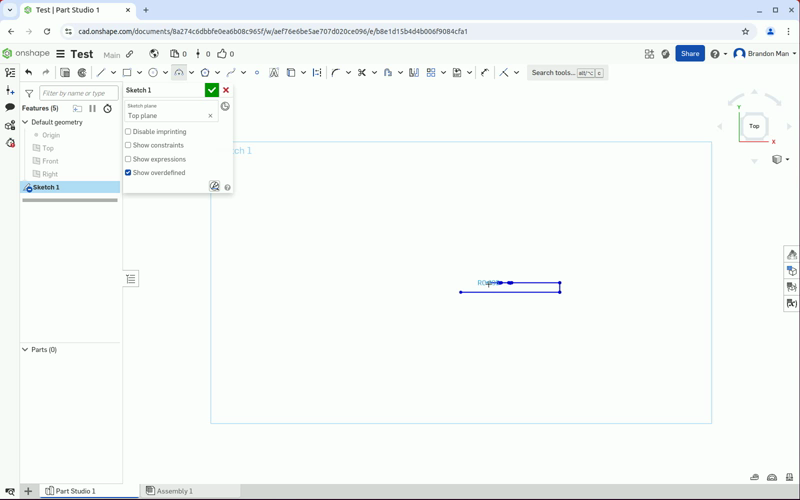
scroll(6)
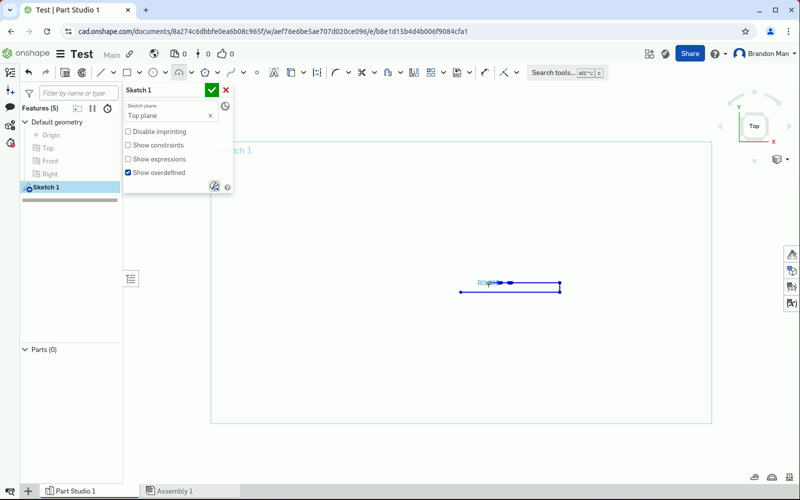
scroll(6)
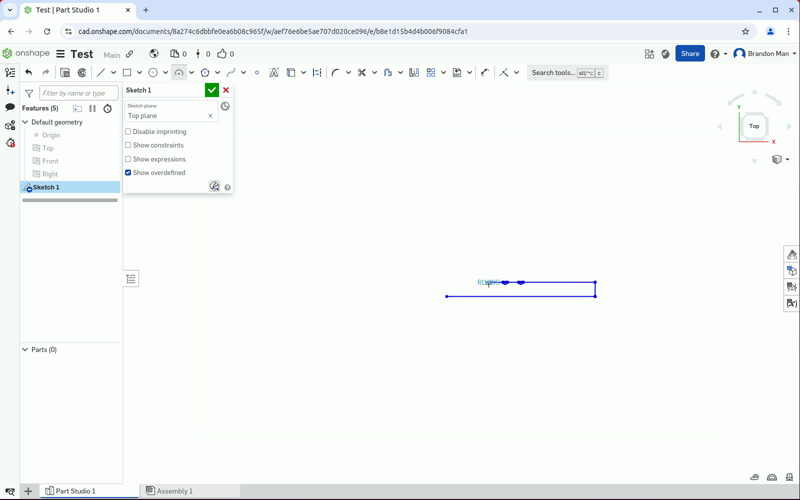
scroll(6)
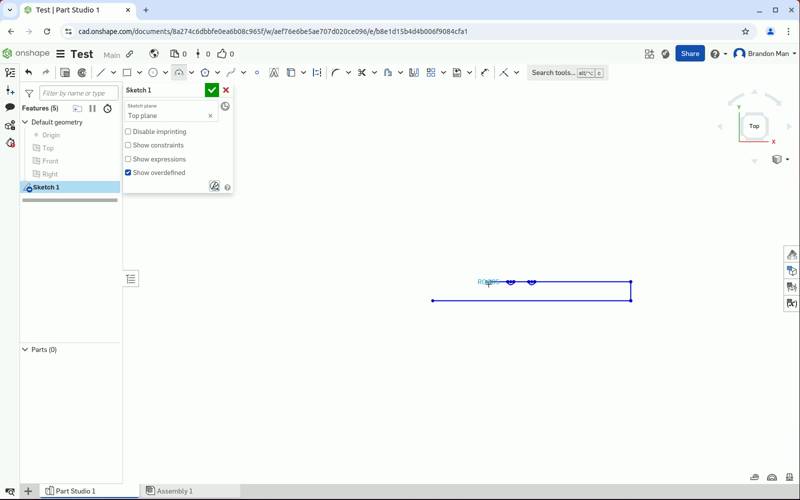
scroll(6)
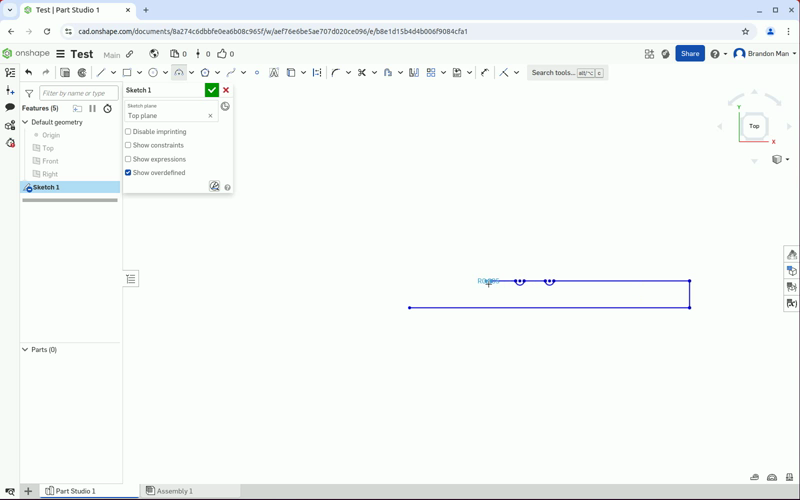
scroll(6)
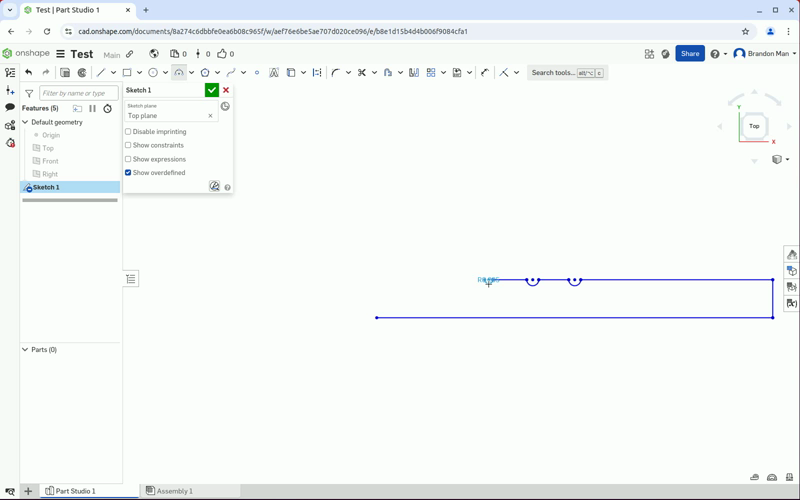
scroll(6)
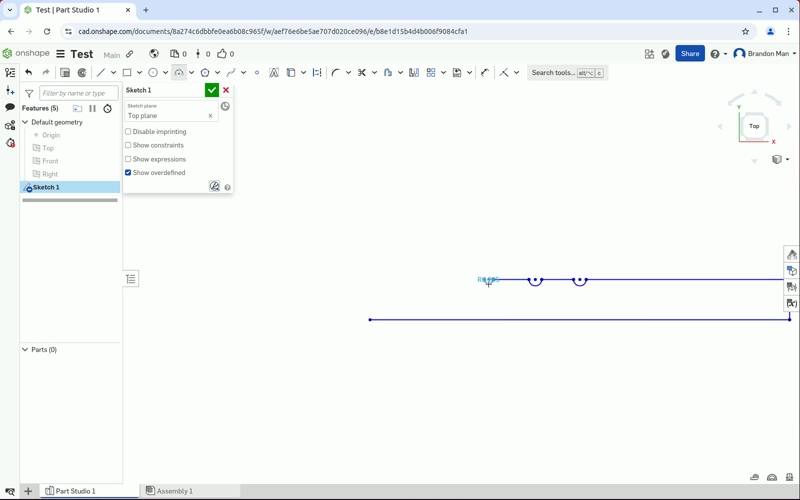
scroll(6)
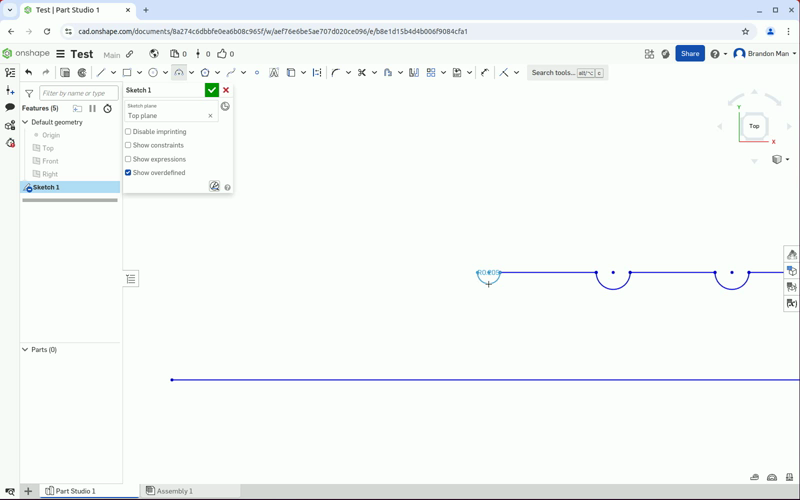
click(488, 283)
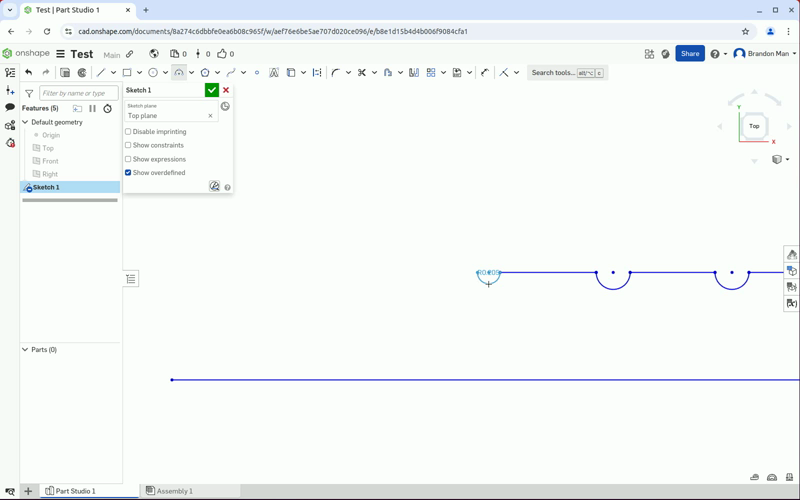
scroll(-6)
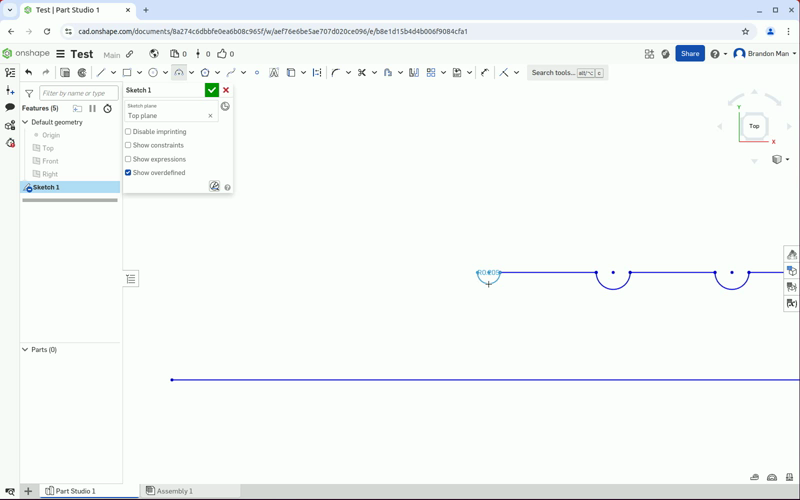
scroll(-6)
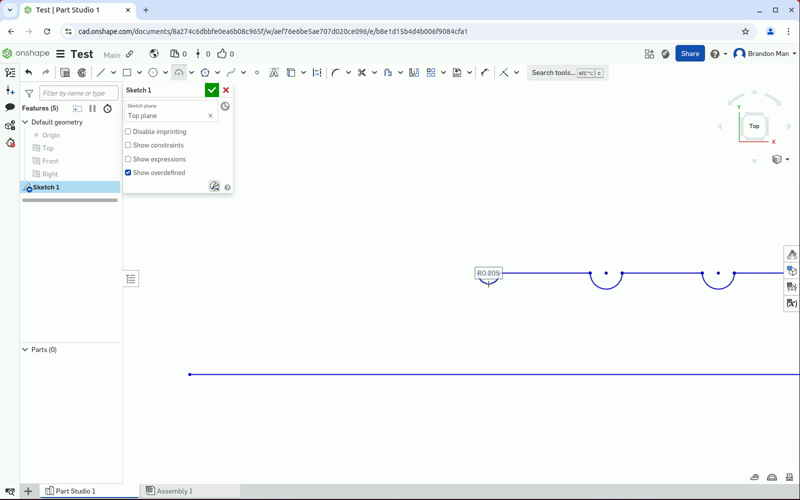
scroll(-6)
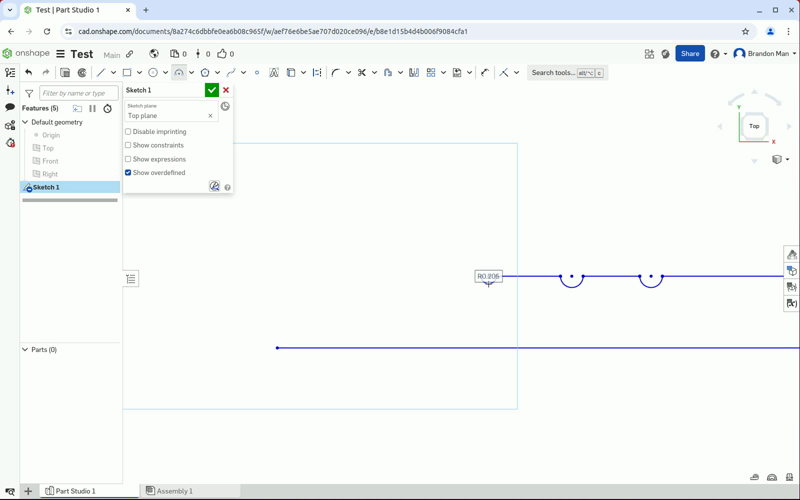
scroll(-6)
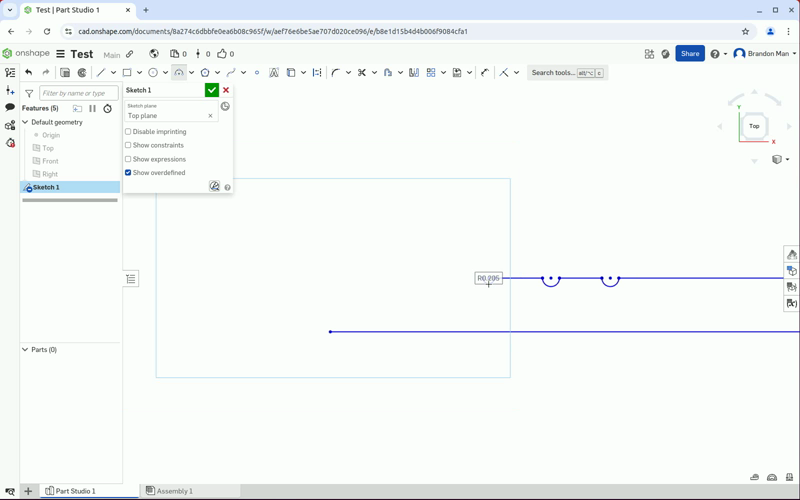
scroll(-6)
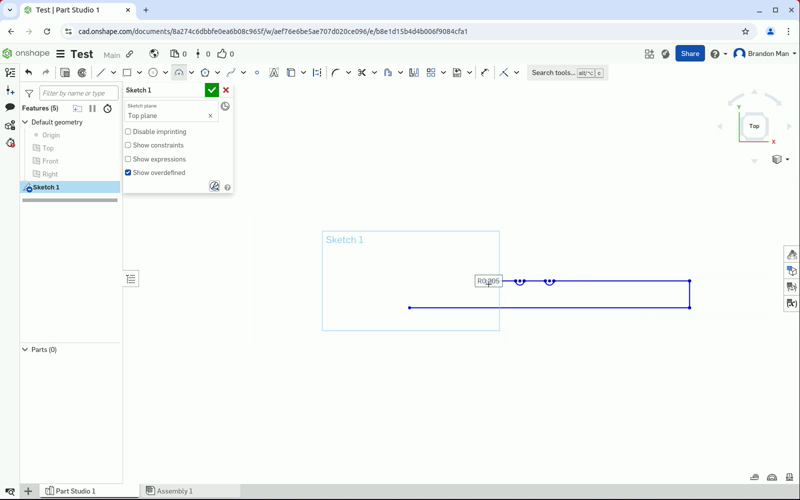
scroll(-6)
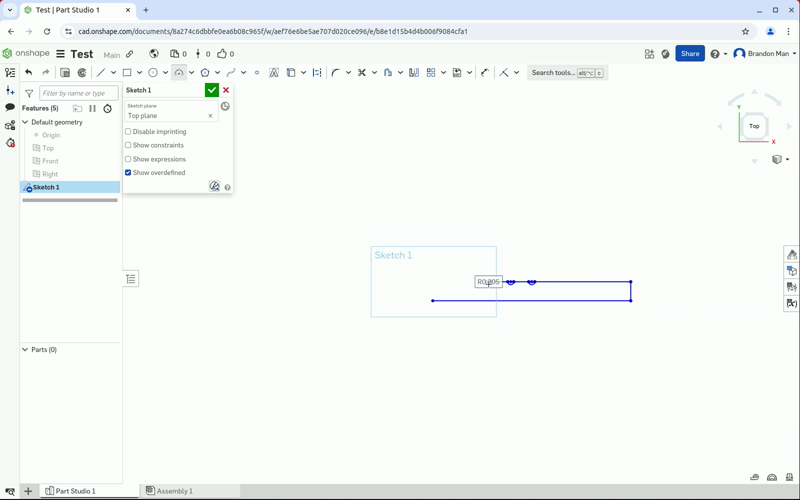
scroll(-6)
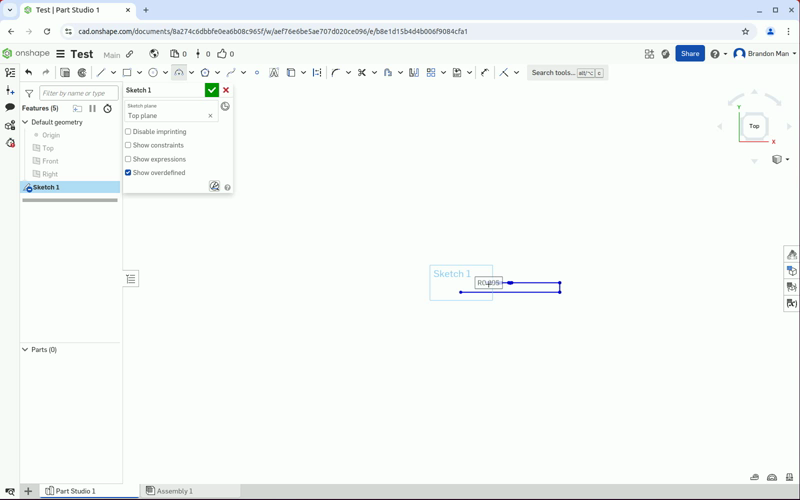
key_up(shift)
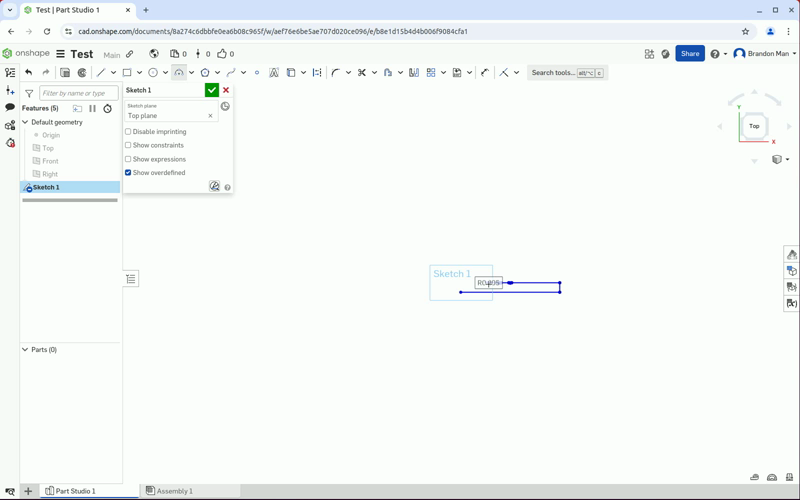
key(esc)
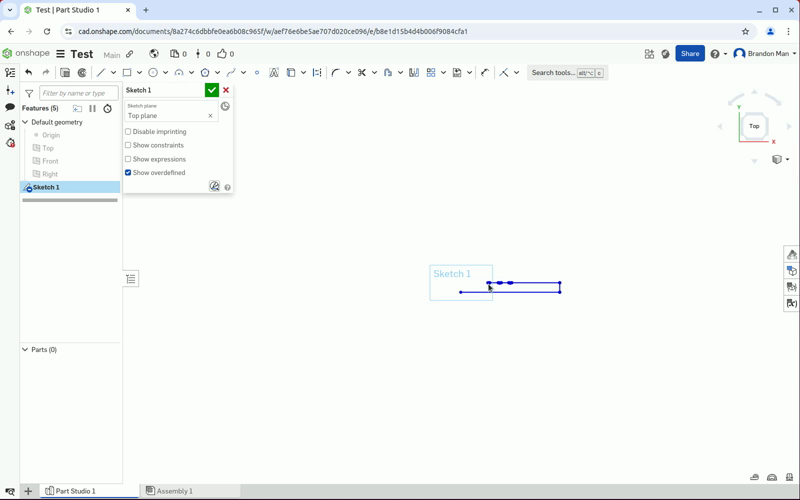
key(l)
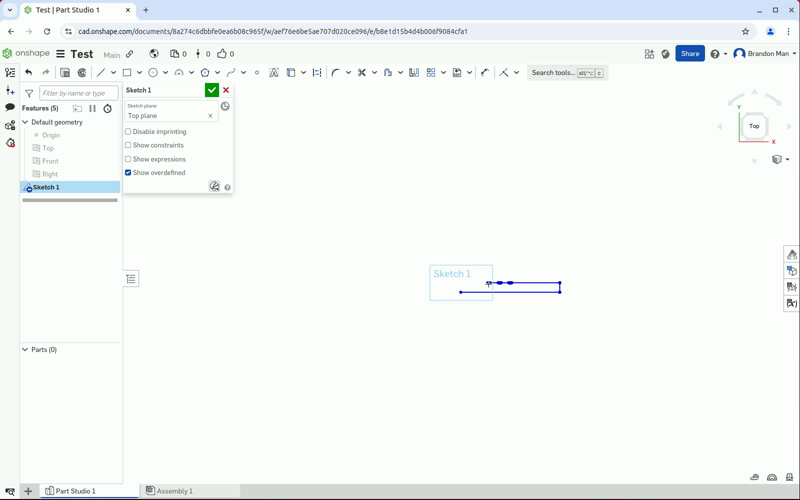
mouse_move(487, 282)
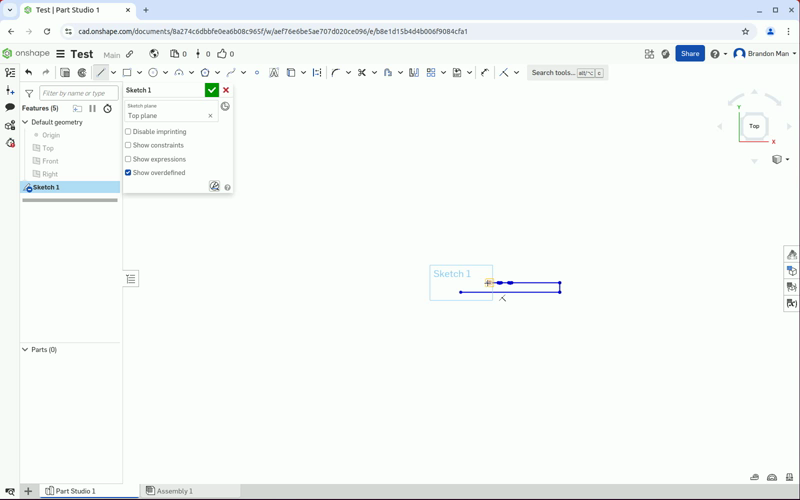
scroll(6)
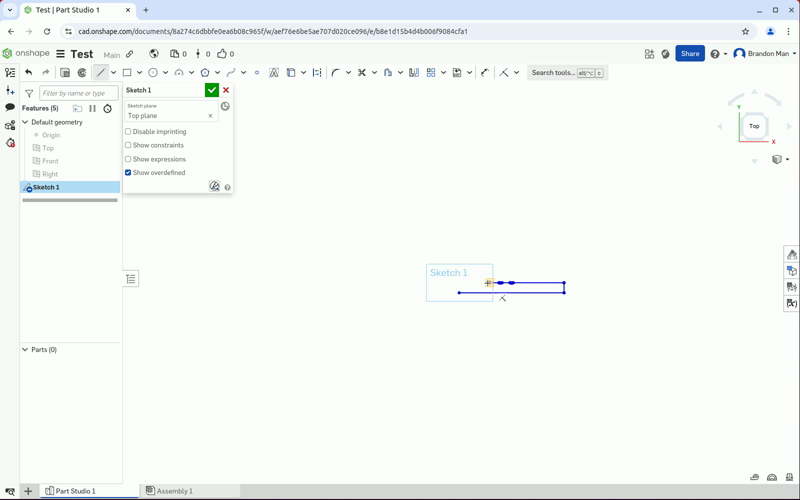
scroll(6)
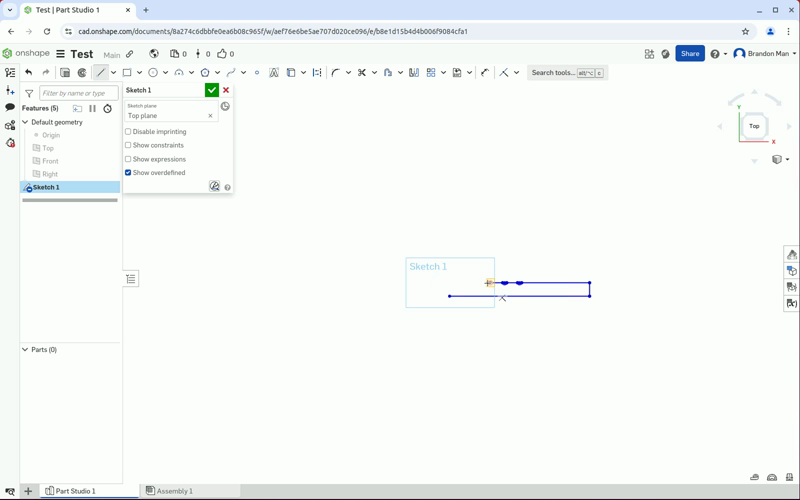
scroll(6)
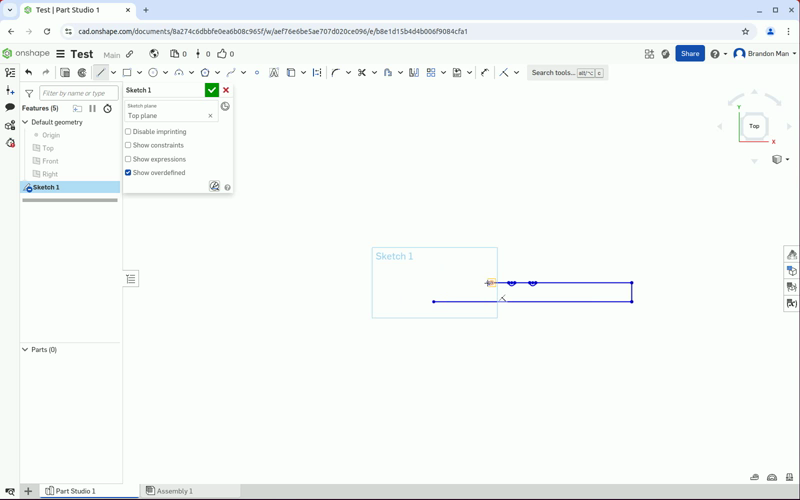
scroll(6)
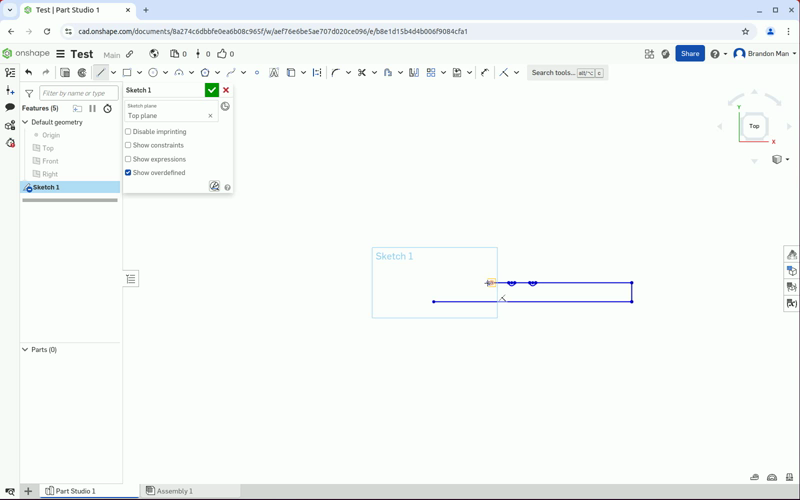
scroll(6)
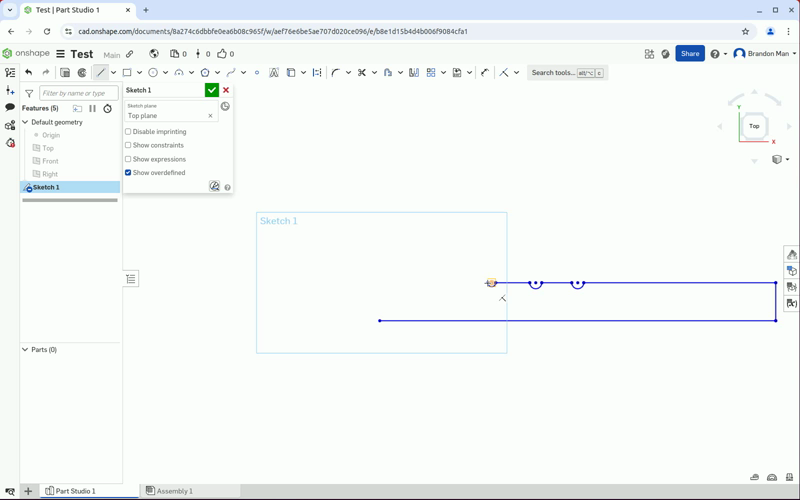
scroll(6)
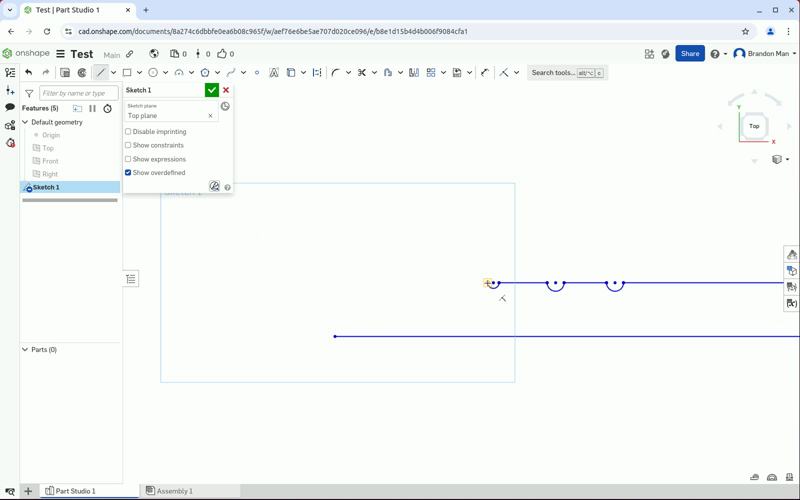
scroll(6)
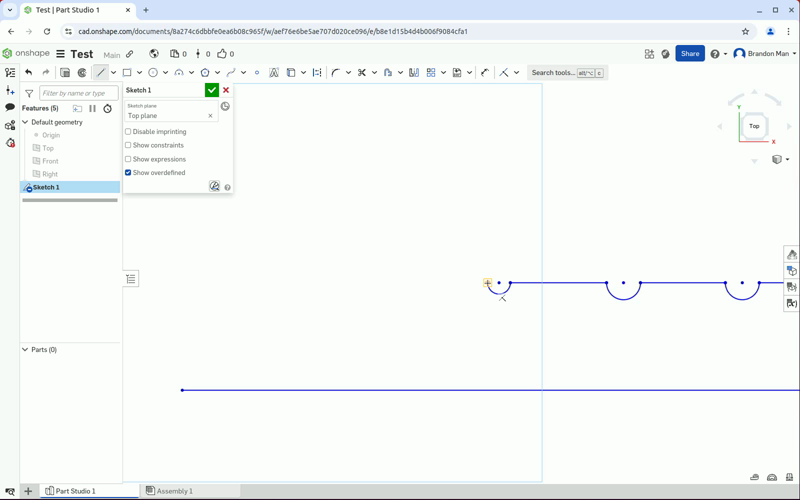
click(487, 282)
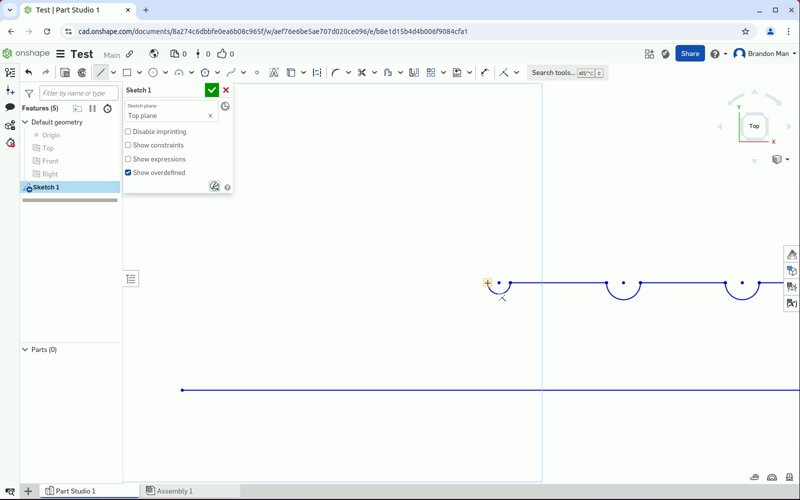
scroll(-6)
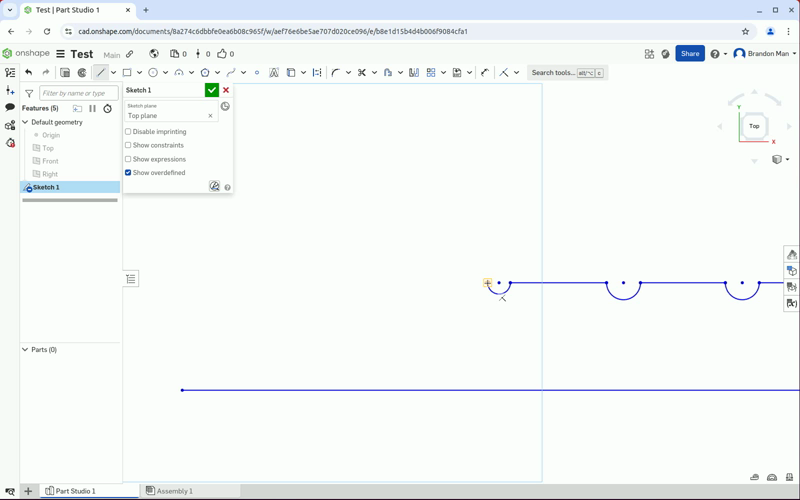
scroll(-6)
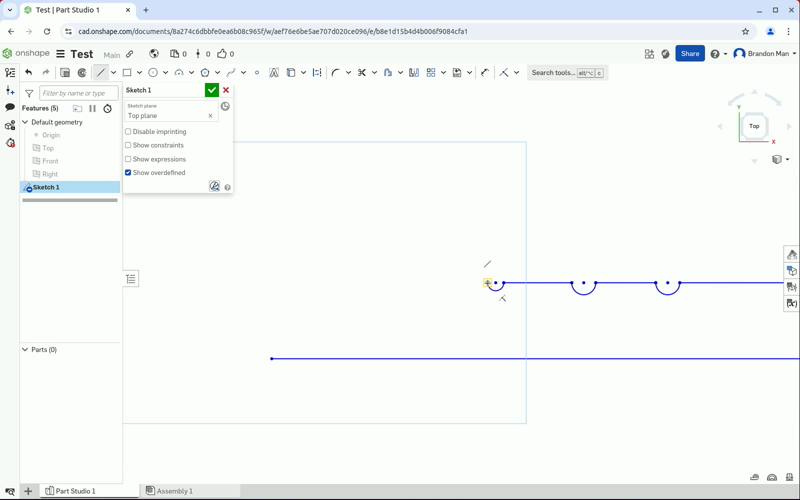
scroll(-6)
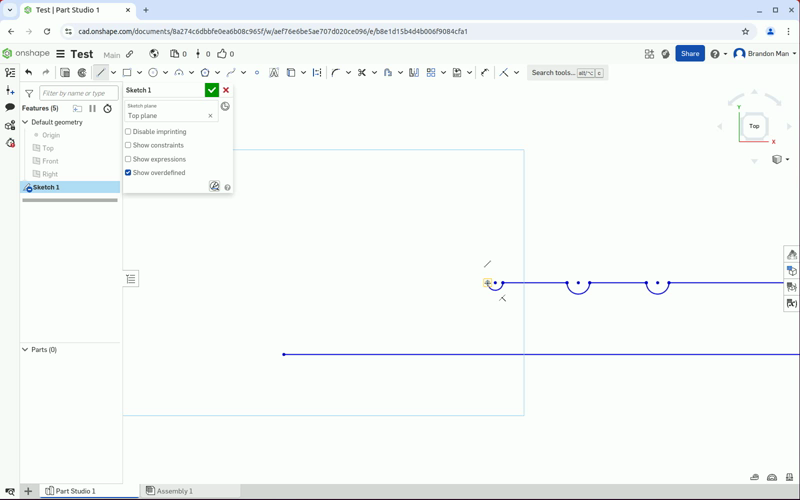
scroll(-6)
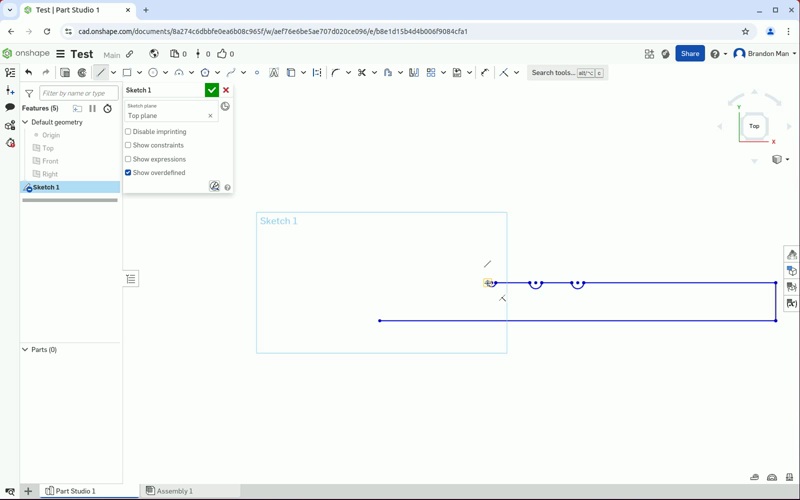
scroll(-6)
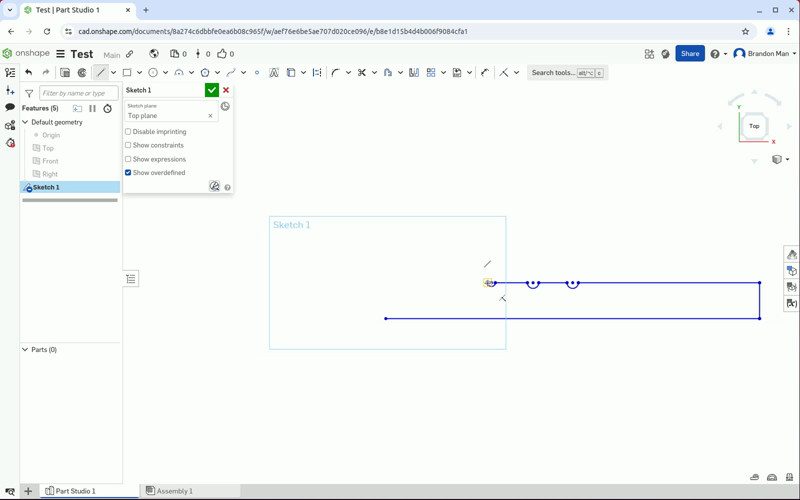
scroll(-6)
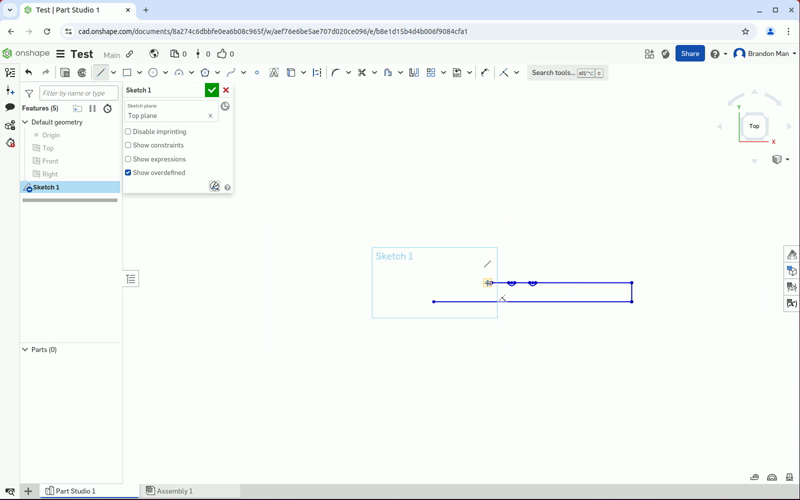
scroll(-6)
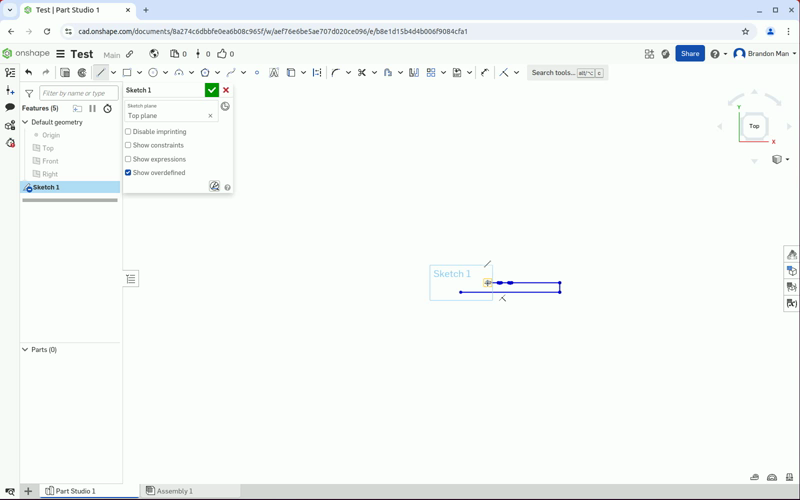
key_down(shift)
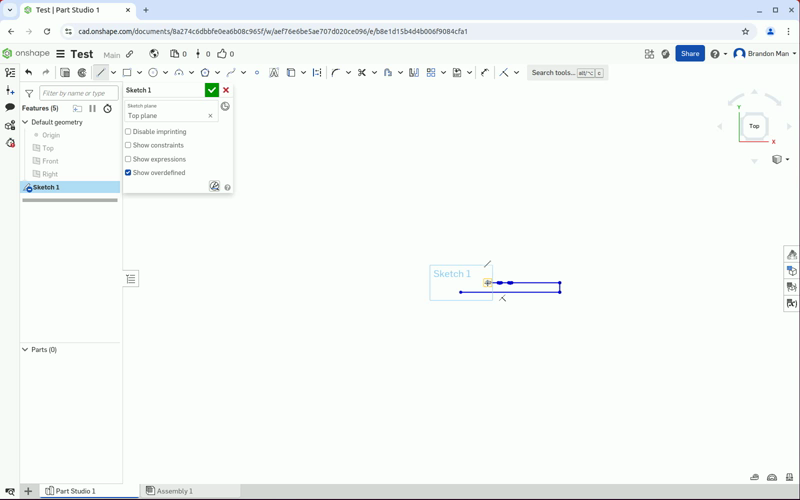
mouse_move(517, 282)
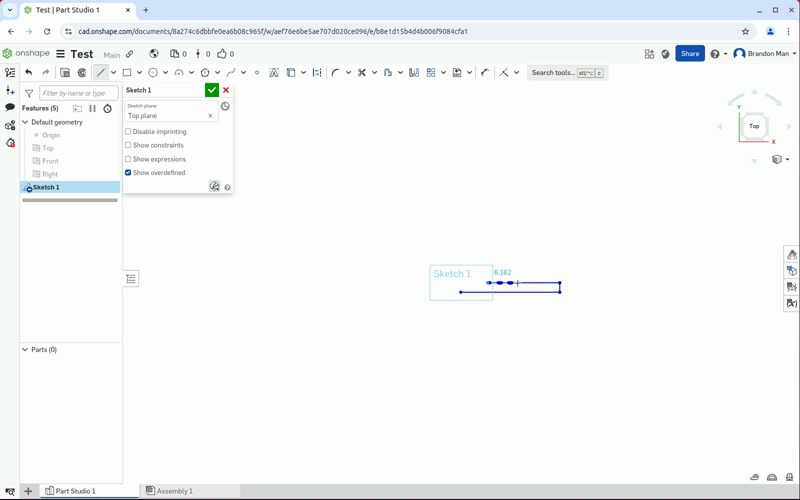
mouse_move(479, 282)
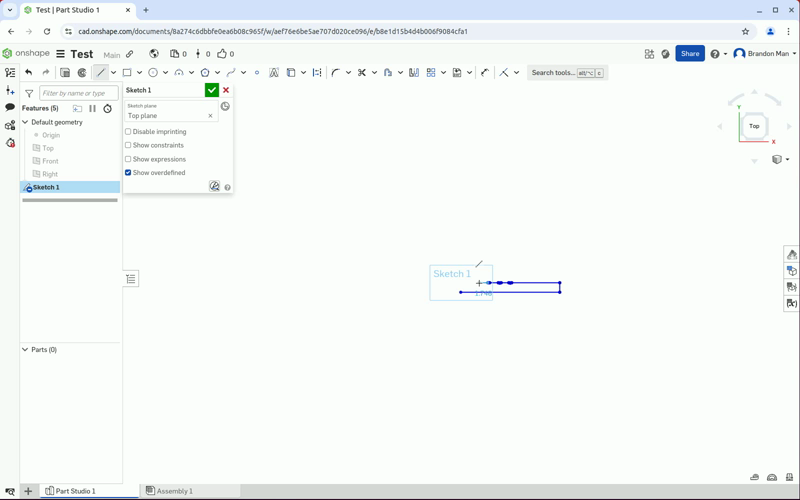
click(479, 282)
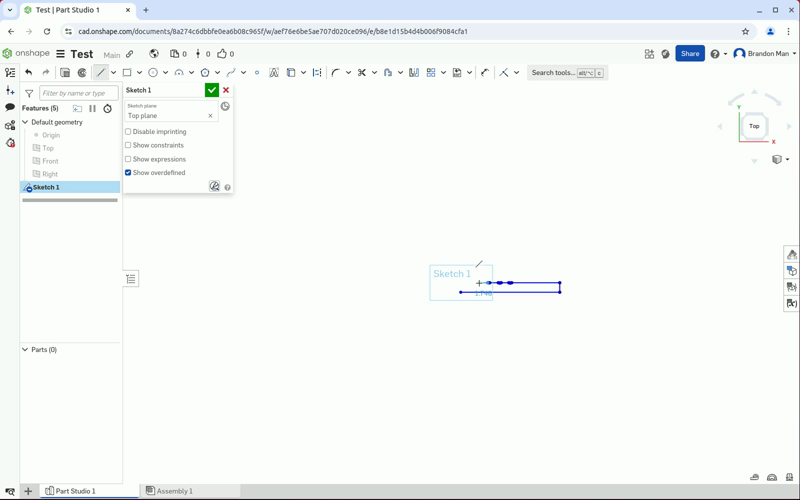
key_up(shift)
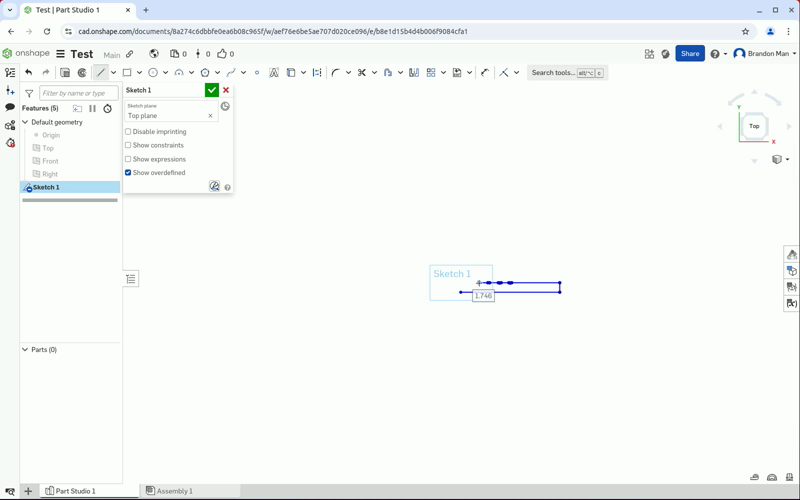
key(esc)
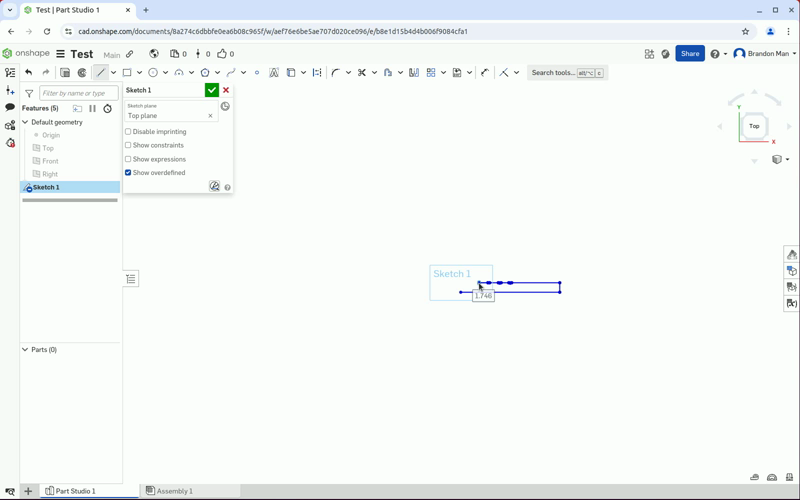
key(a)
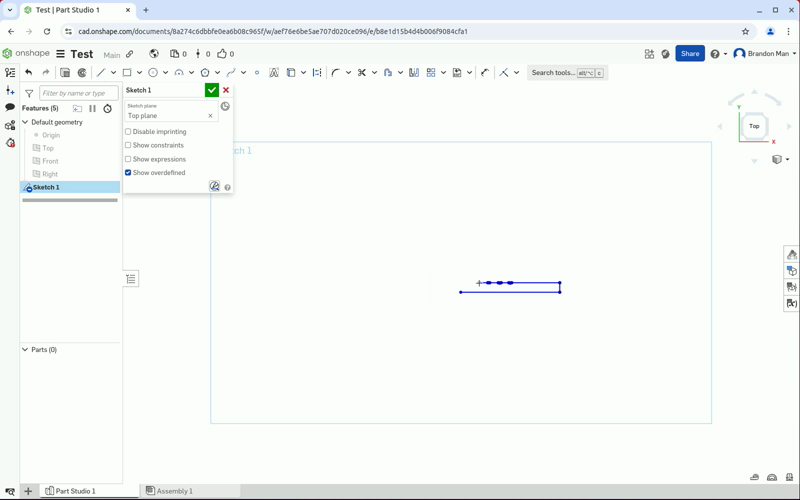
mouse_move(479, 282)
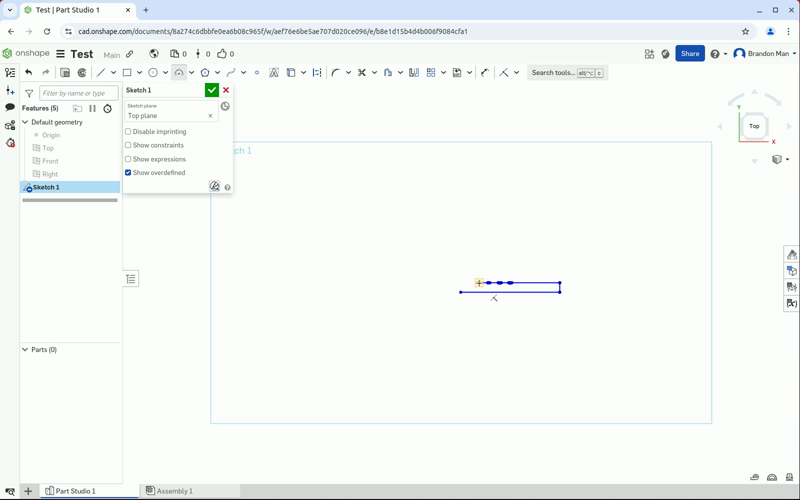
click(479, 282)
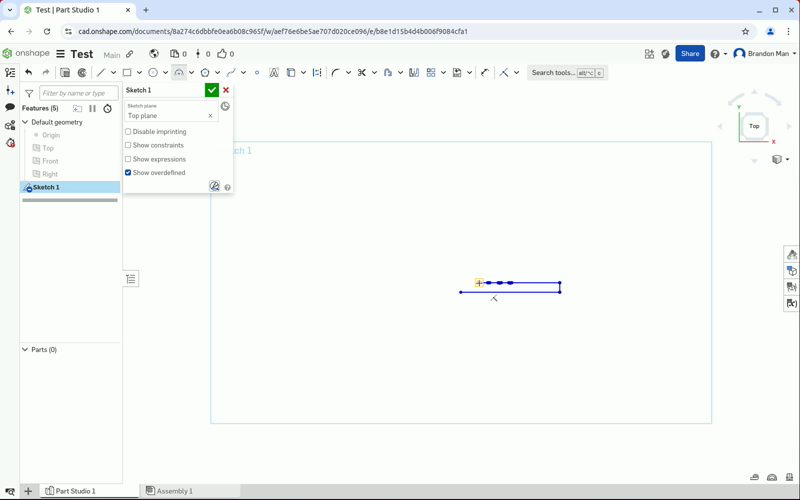
key_down(shift)
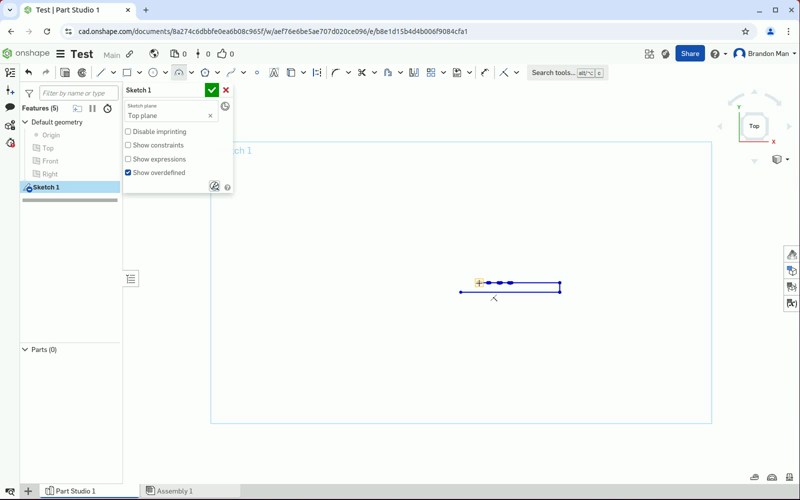
mouse_move(477, 282)
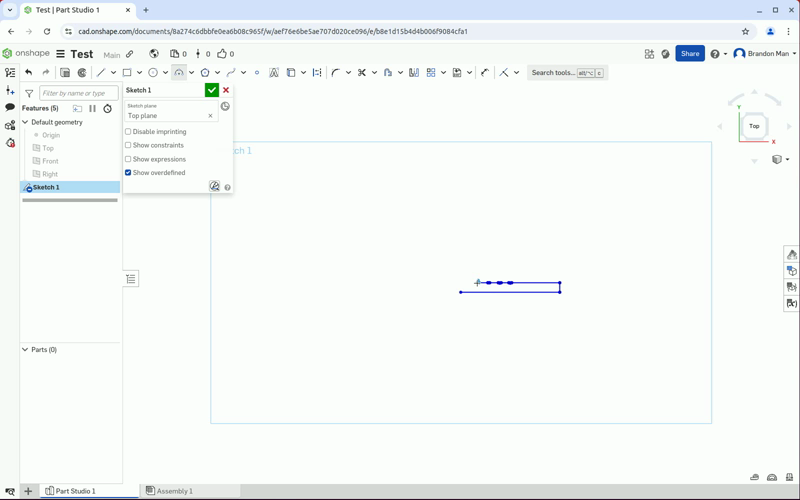
scroll(6)
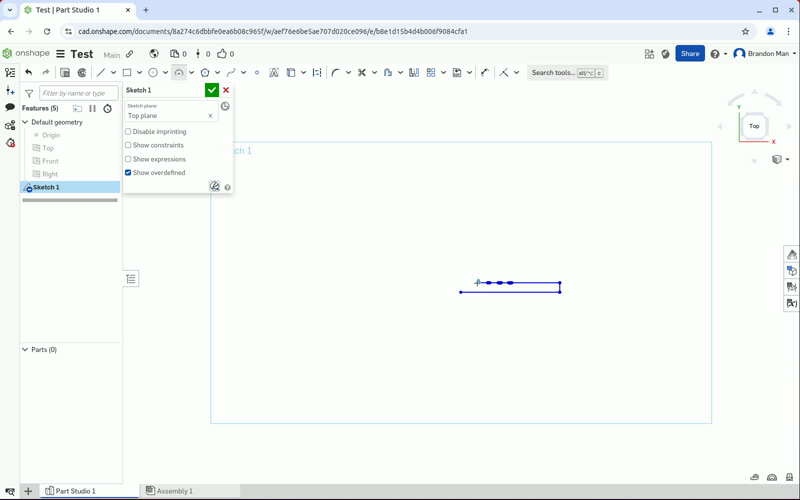
scroll(6)
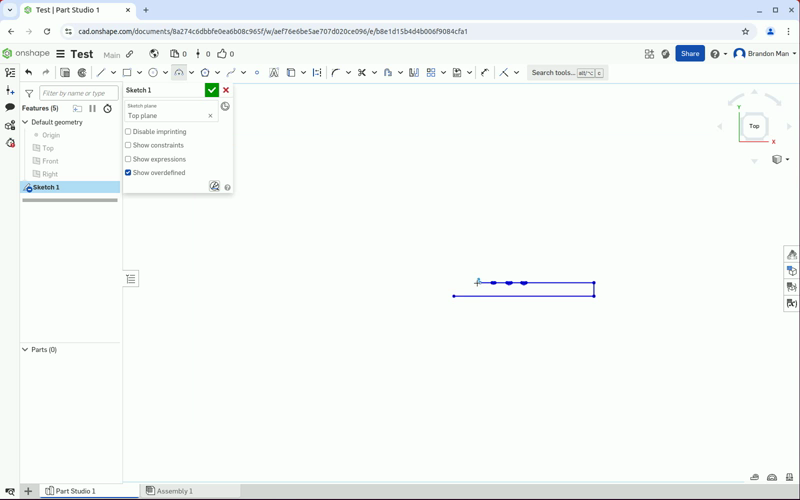
scroll(6)
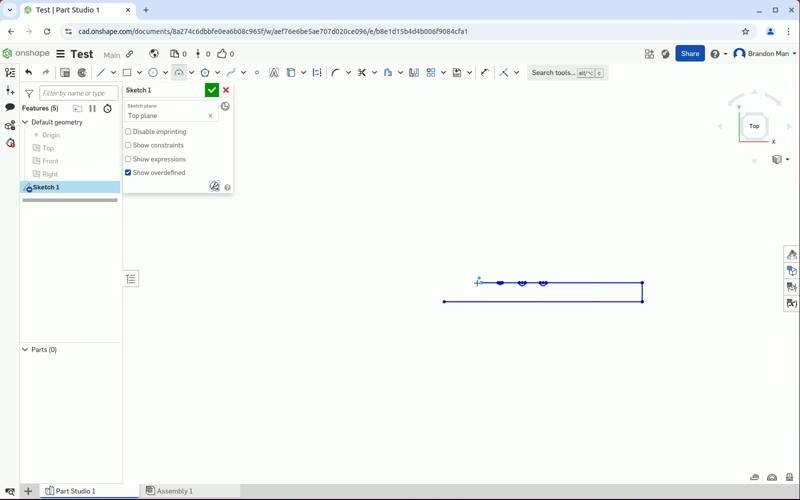
scroll(6)
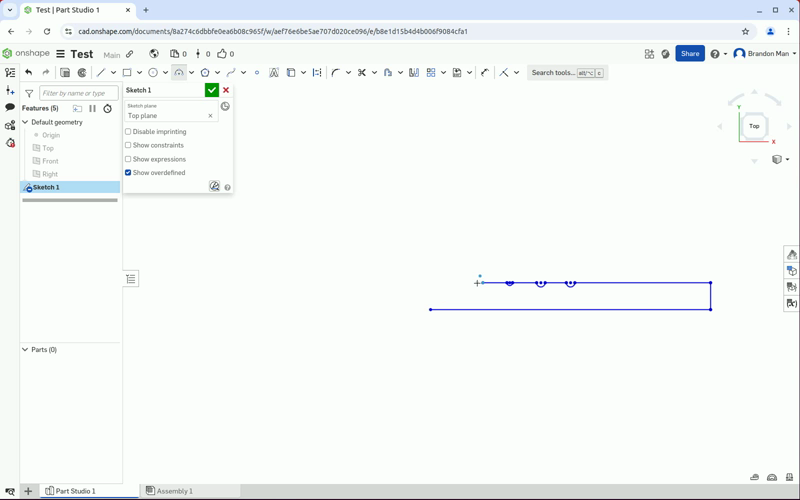
scroll(6)
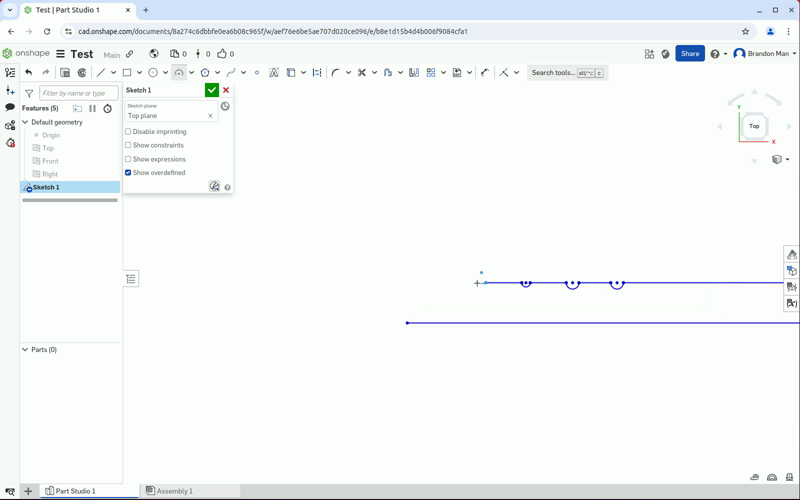
scroll(6)
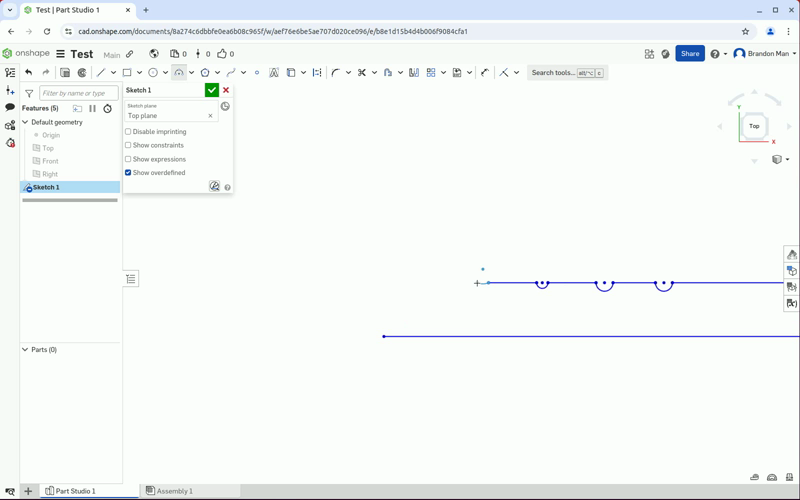
scroll(6)
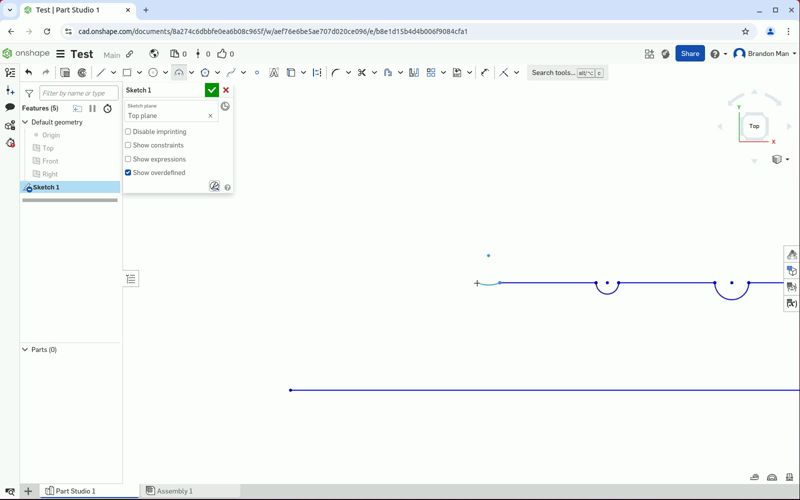
click(477, 282)
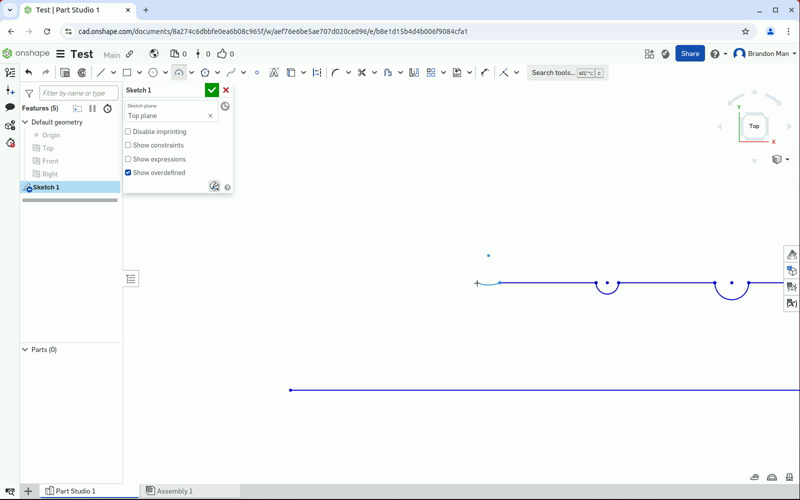
scroll(-6)
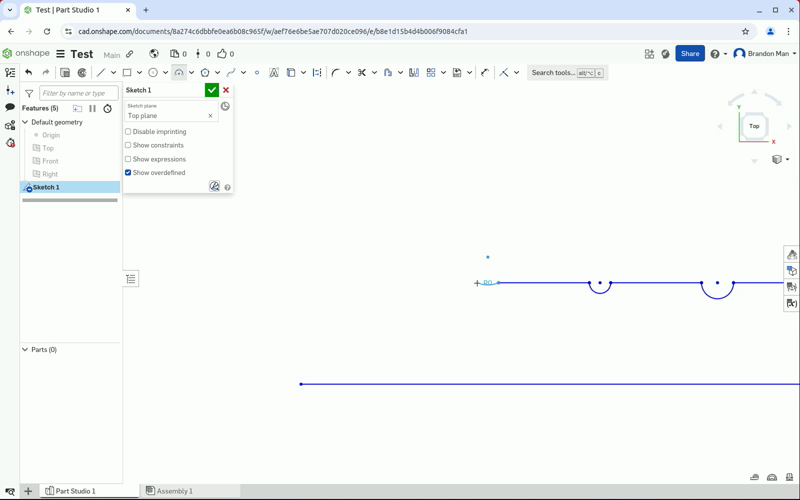
scroll(-6)
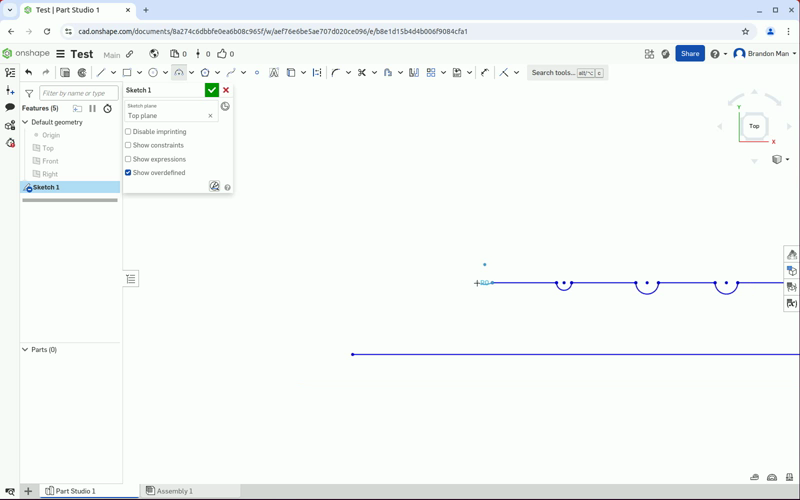
scroll(-6)
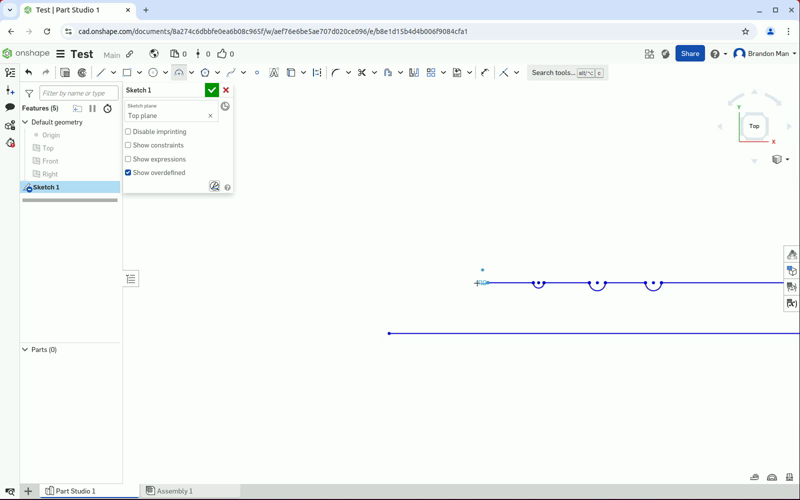
scroll(-6)
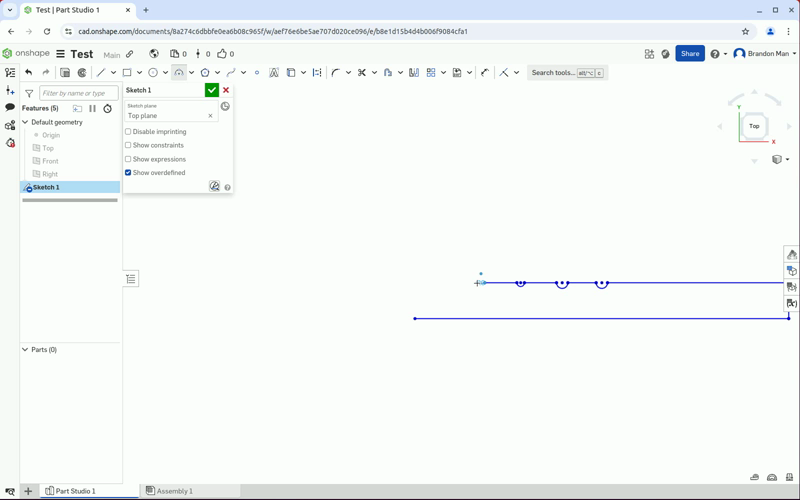
scroll(-6)
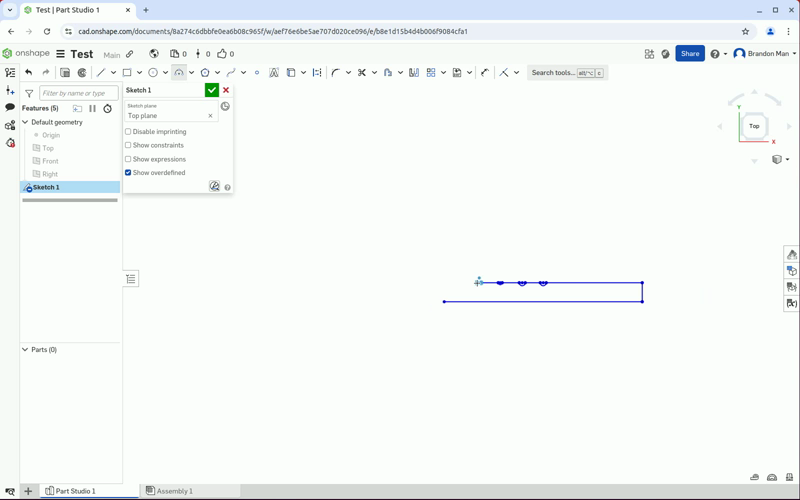
scroll(-6)
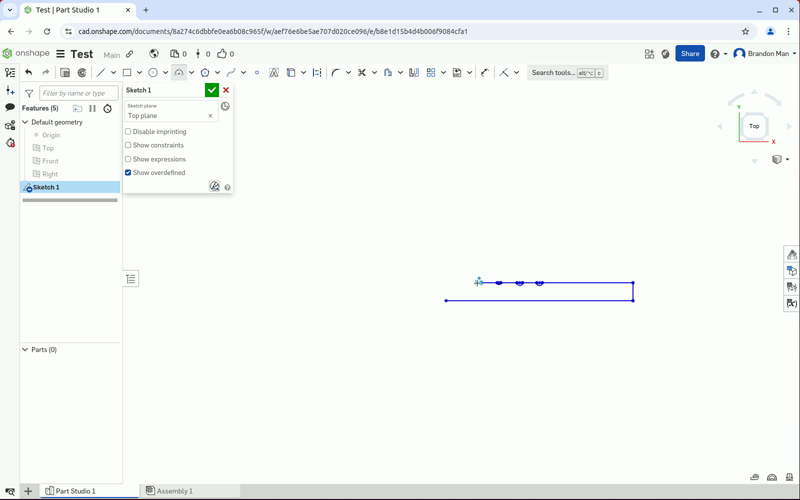
scroll(-6)
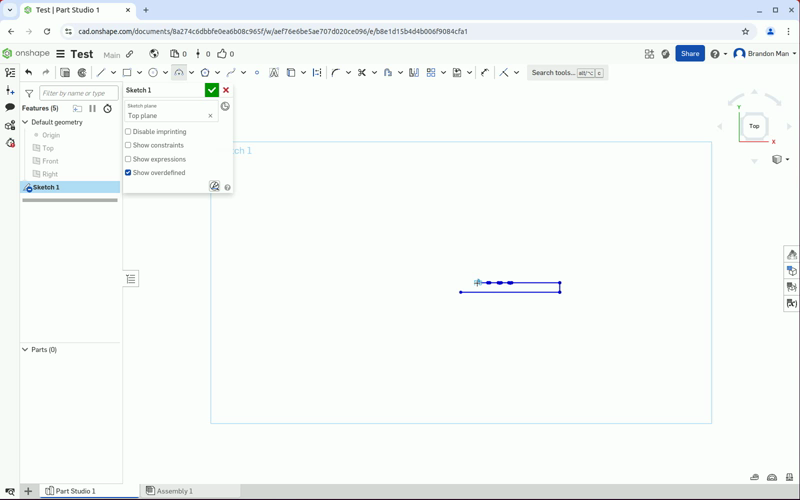
mouse_move(478, 283)
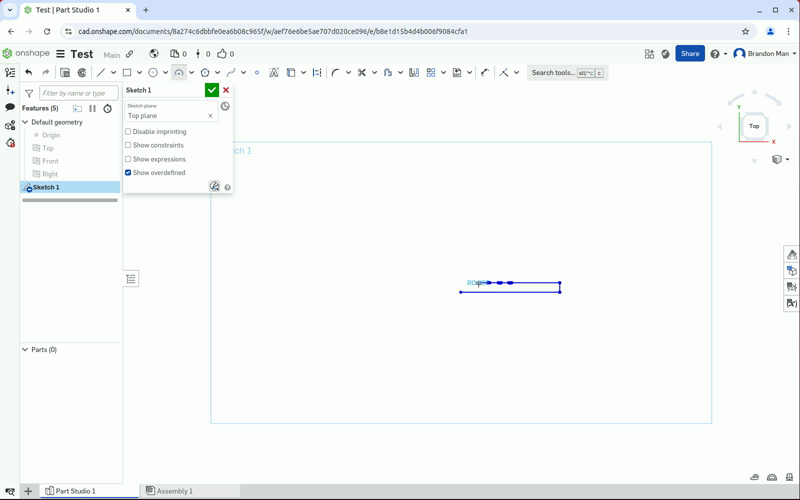
scroll(6)
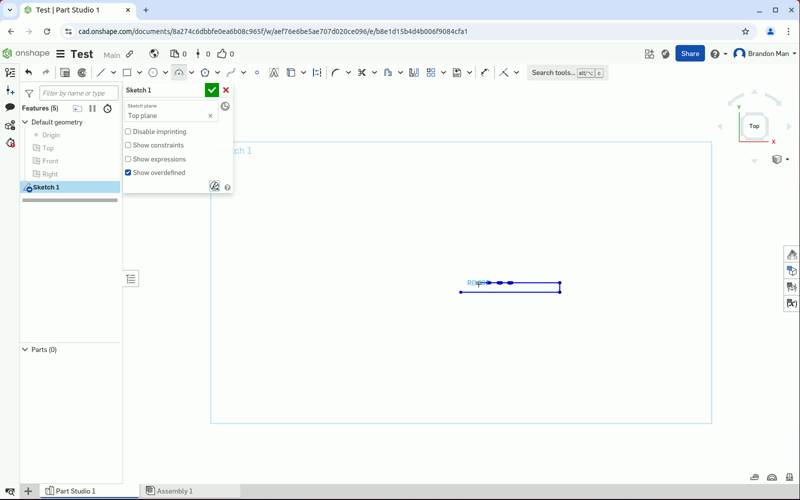
scroll(6)
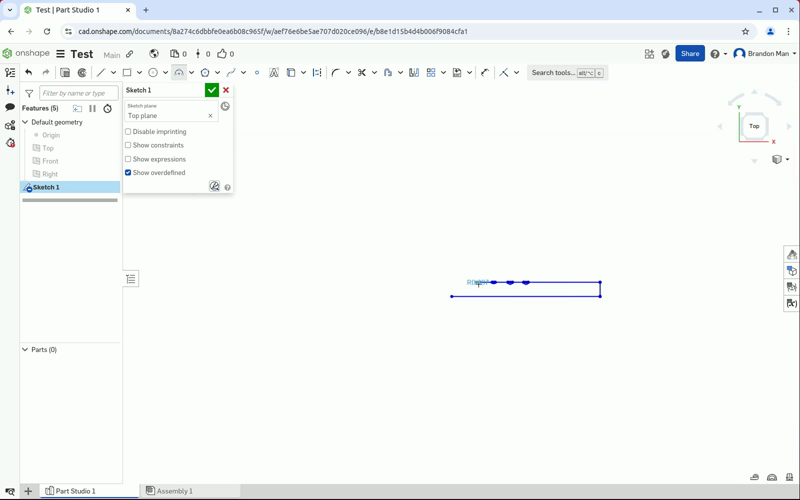
scroll(6)
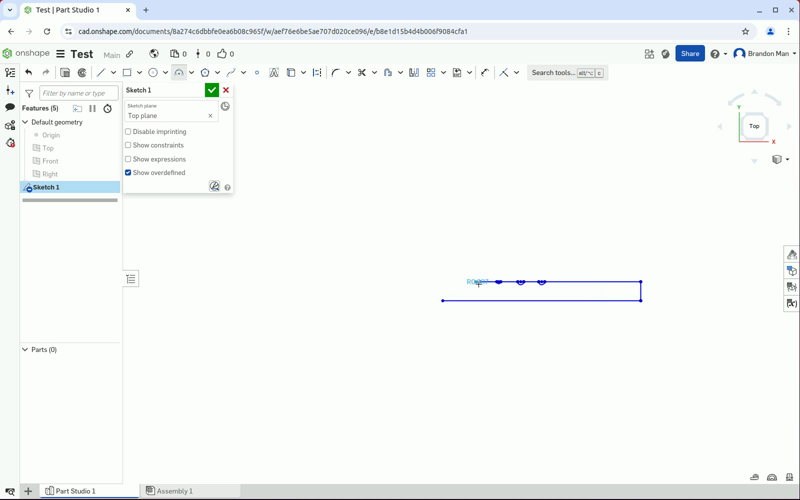
scroll(6)
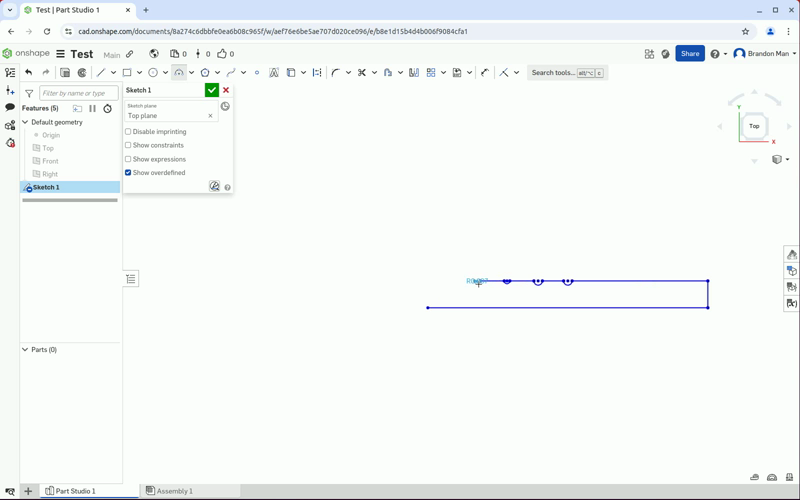
scroll(6)
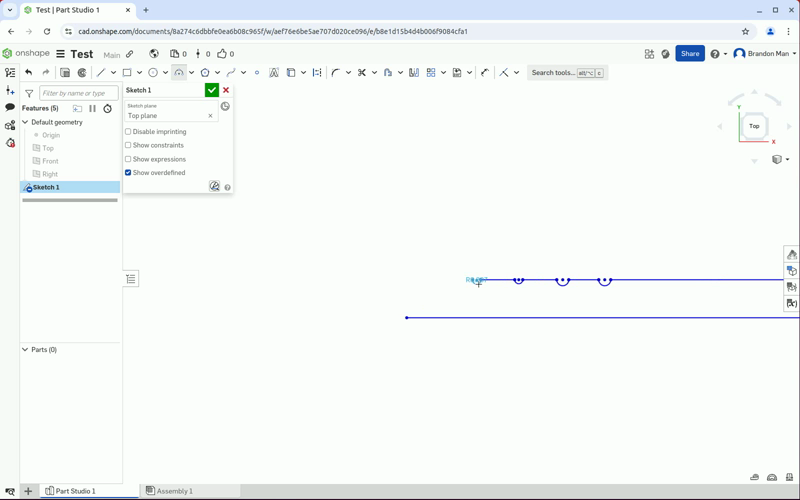
scroll(6)
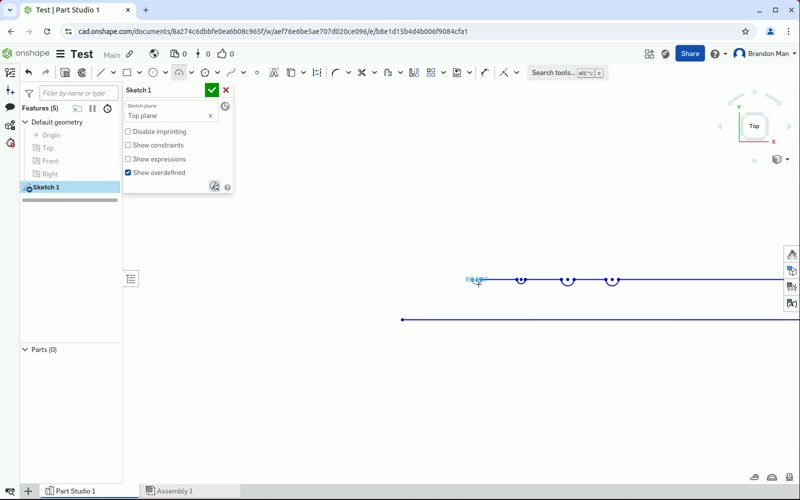
scroll(6)
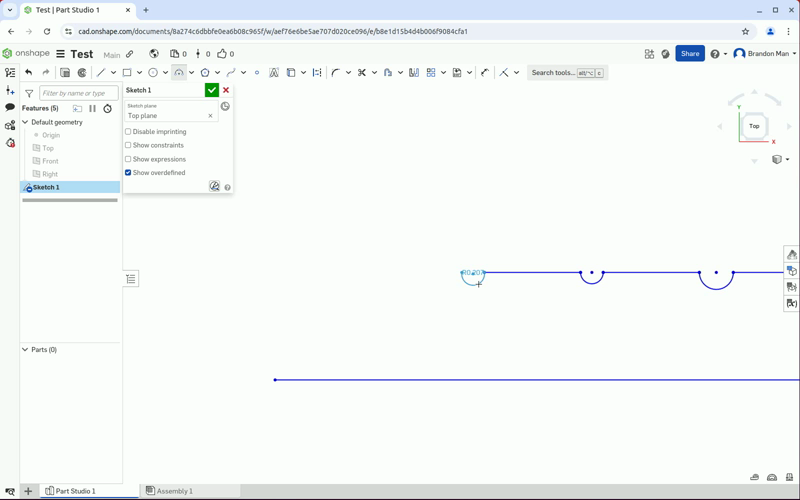
click(478, 283)
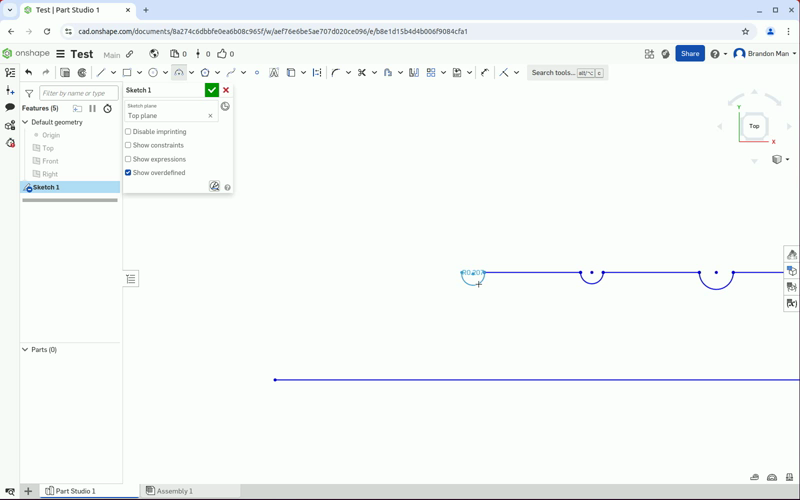
scroll(-6)
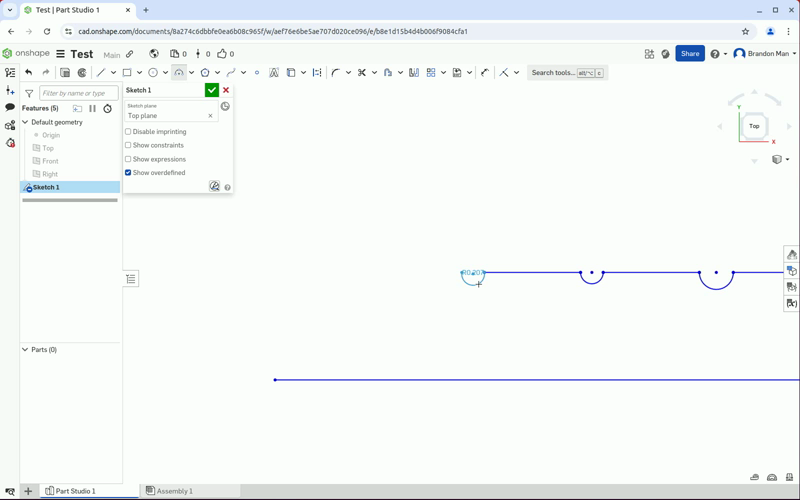
scroll(-6)
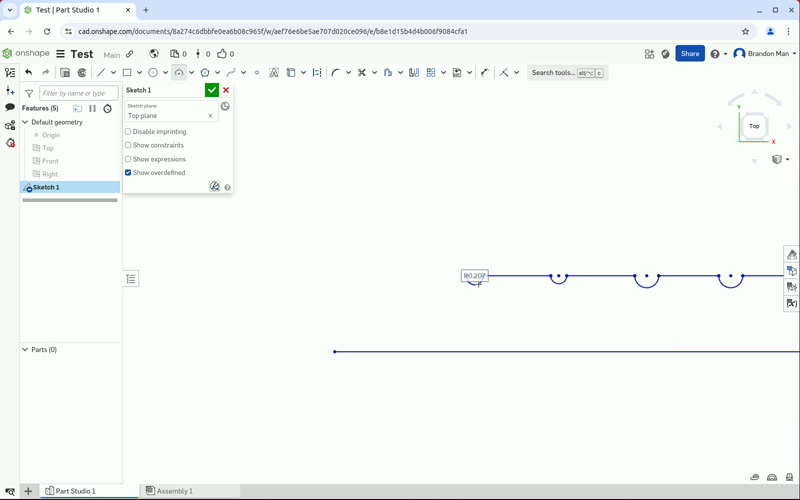
scroll(-6)
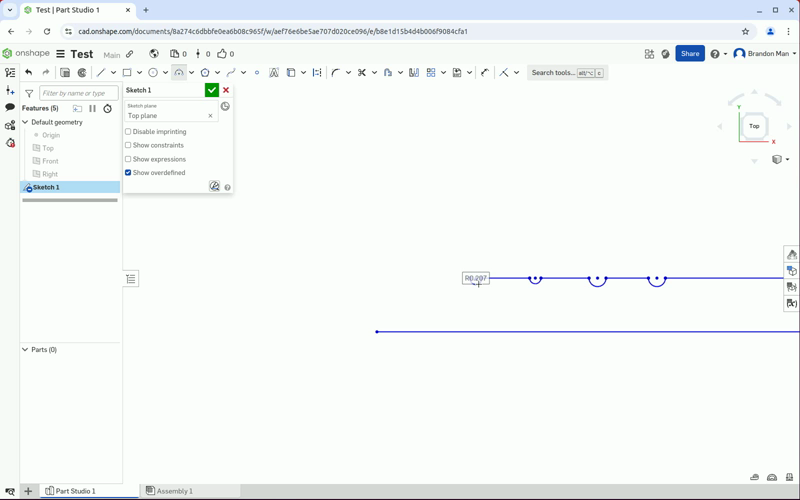
scroll(-6)
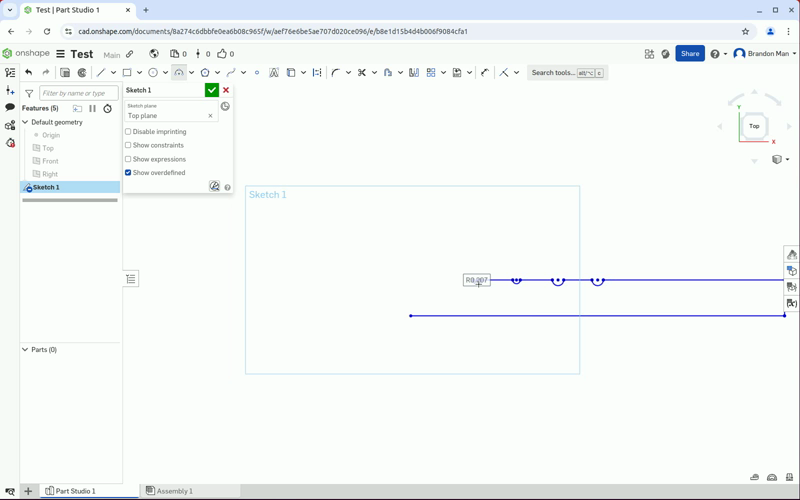
scroll(-6)
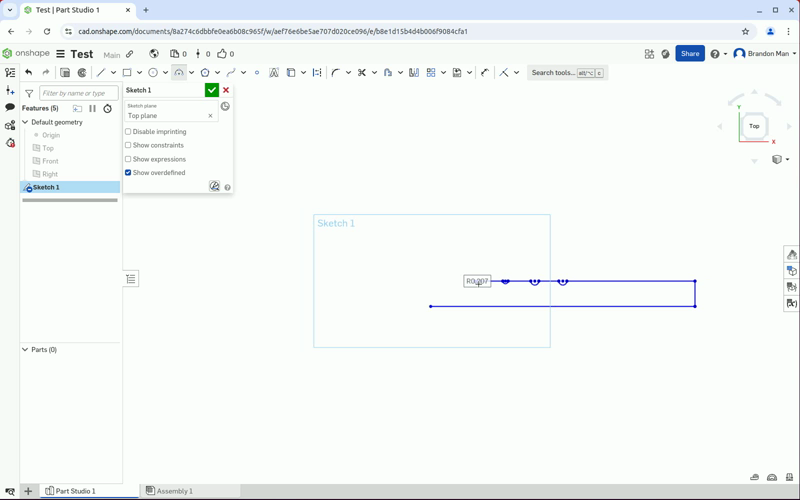
scroll(-6)
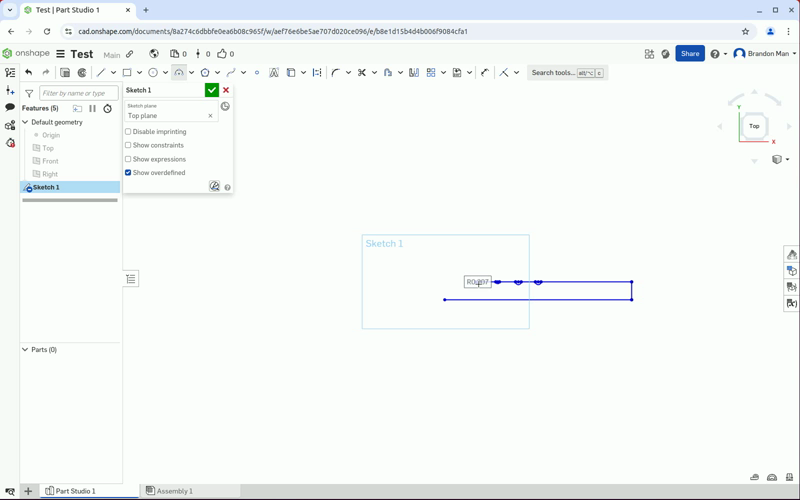
scroll(-6)
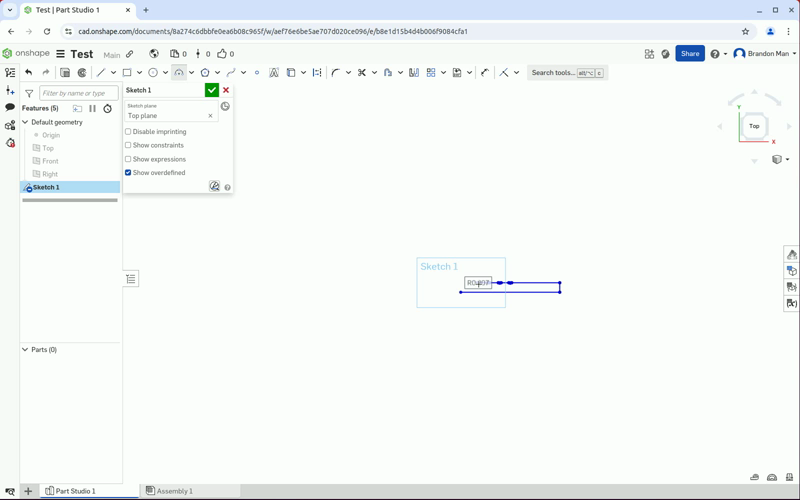
key_up(shift)
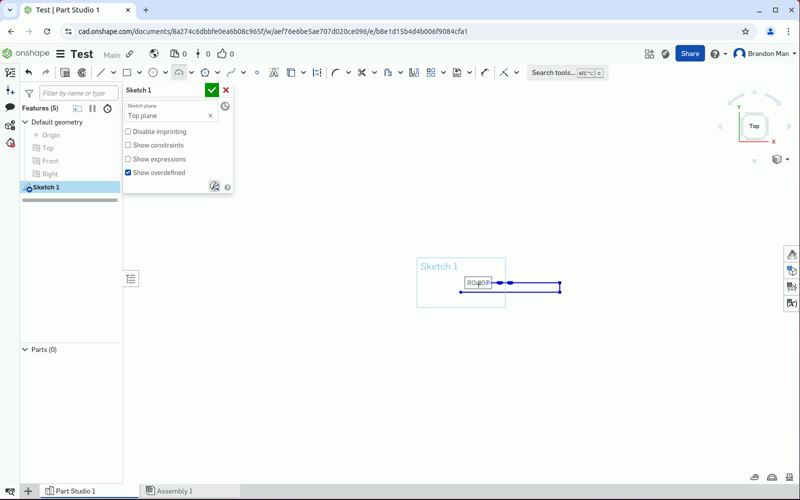
key(esc)
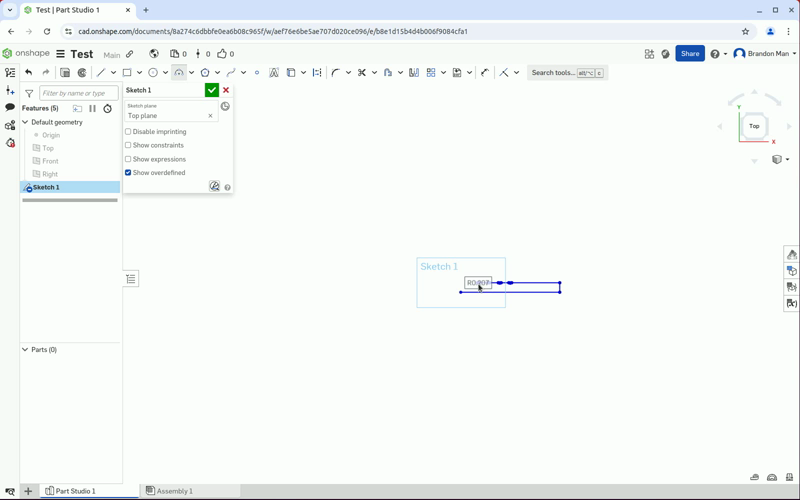
key(l)
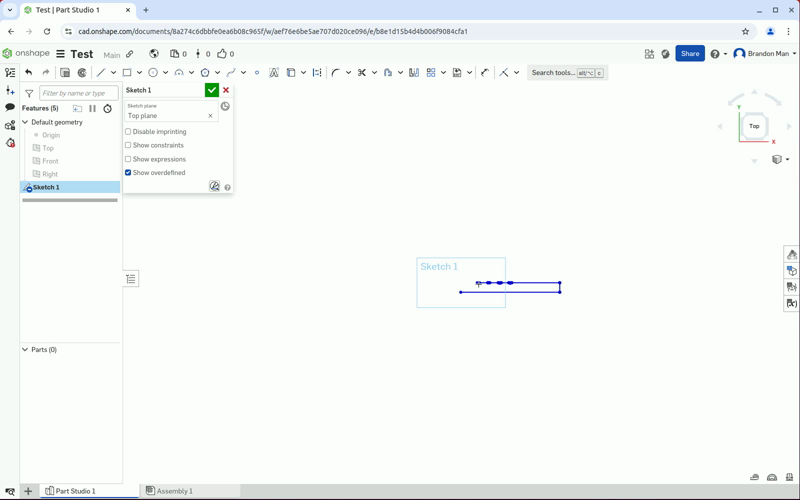
mouse_move(477, 282)
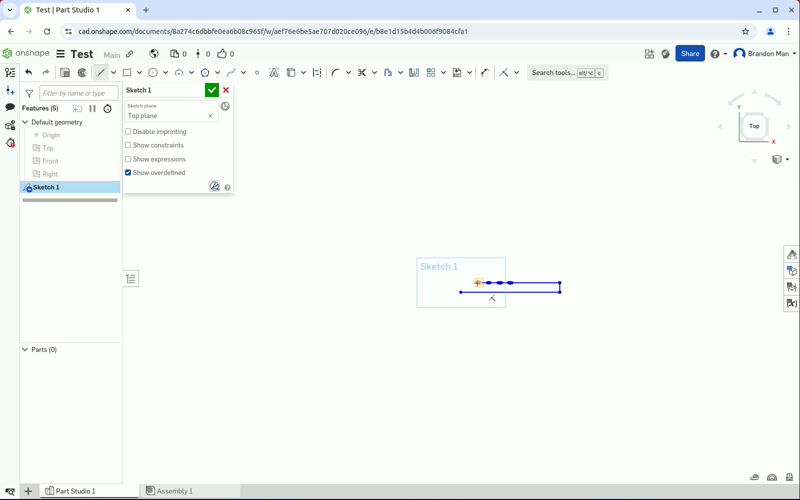
scroll(6)
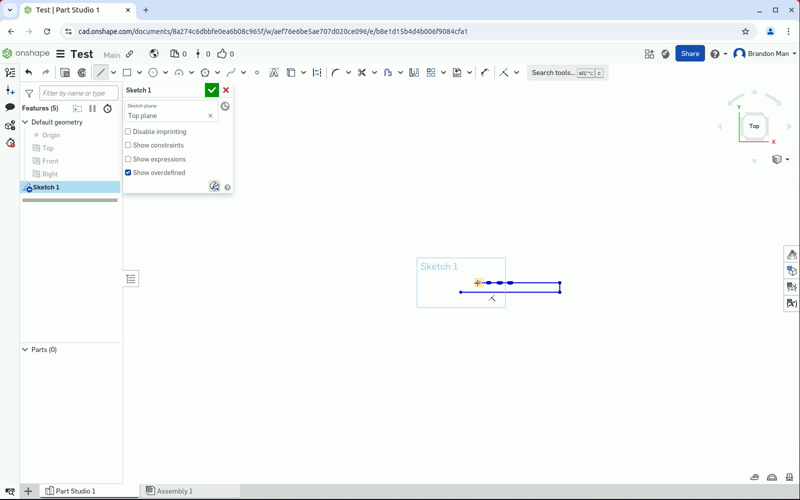
scroll(6)
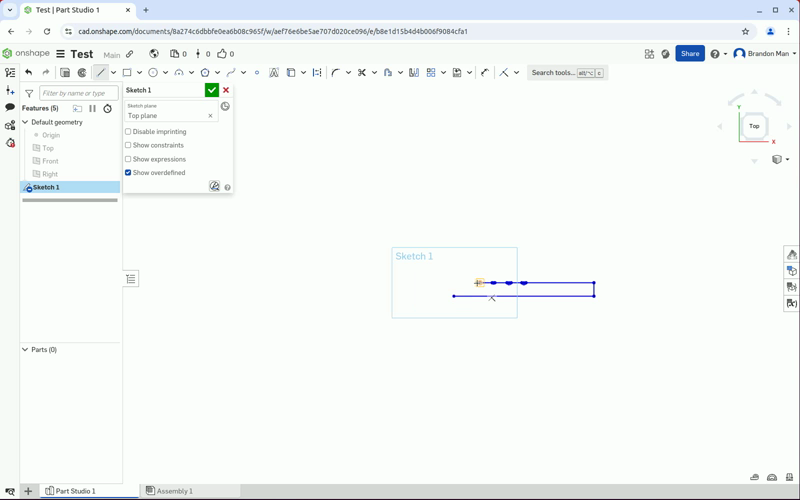
scroll(6)
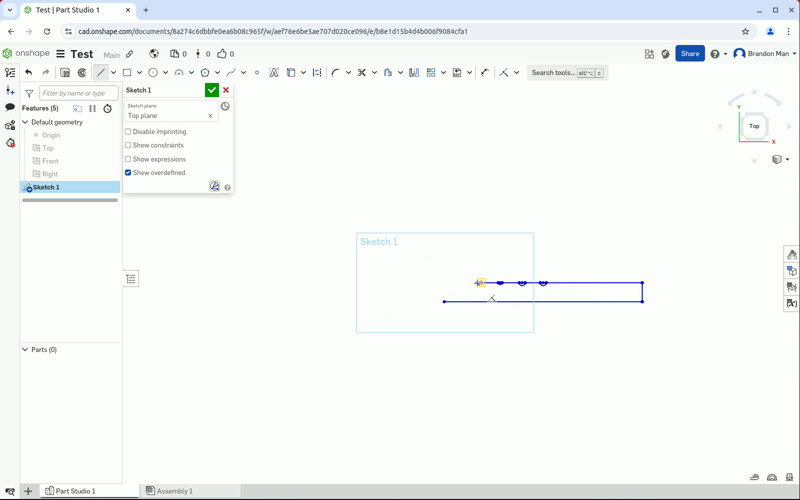
scroll(6)
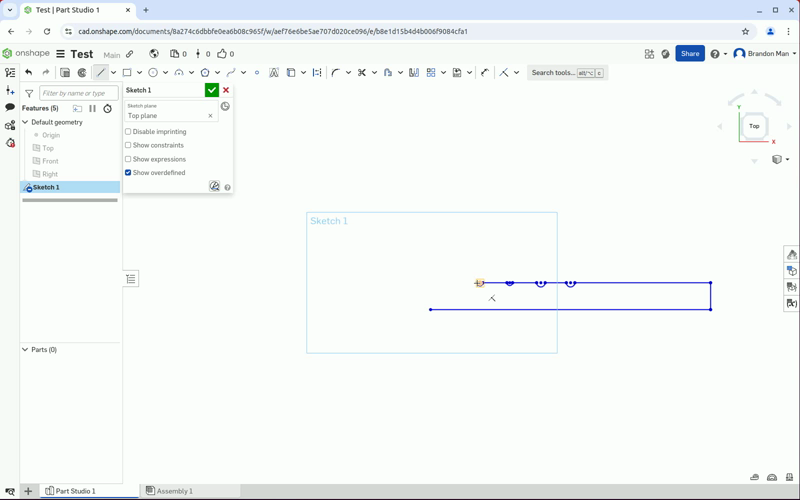
scroll(6)
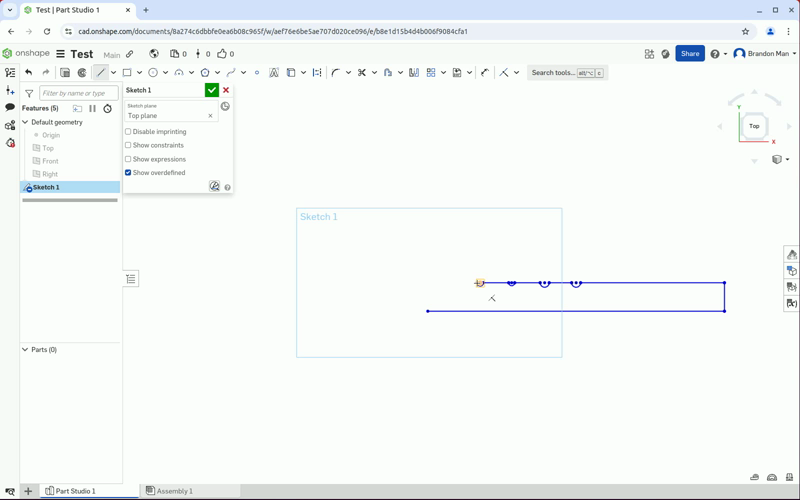
scroll(6)
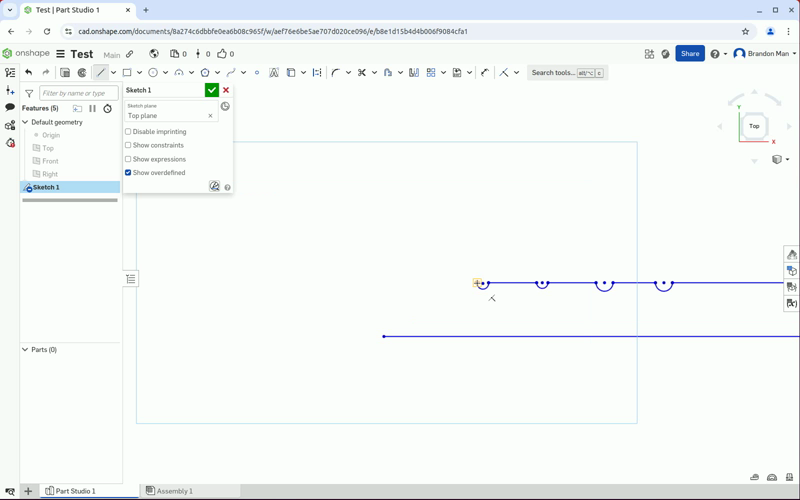
scroll(6)
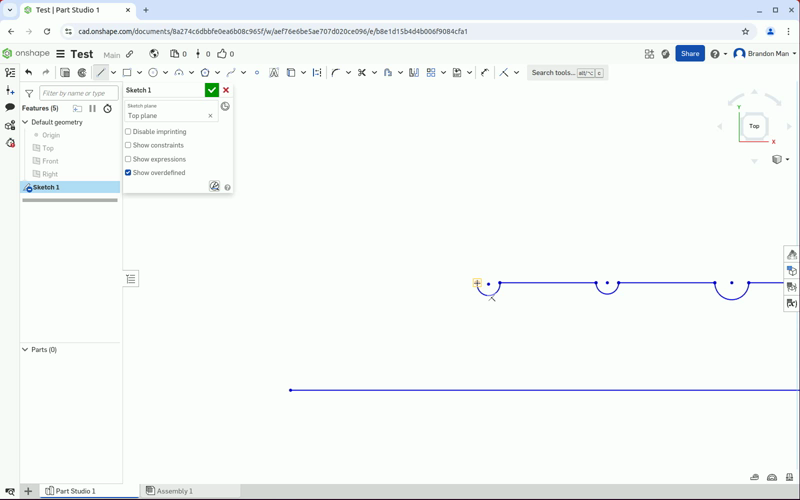
click(477, 282)
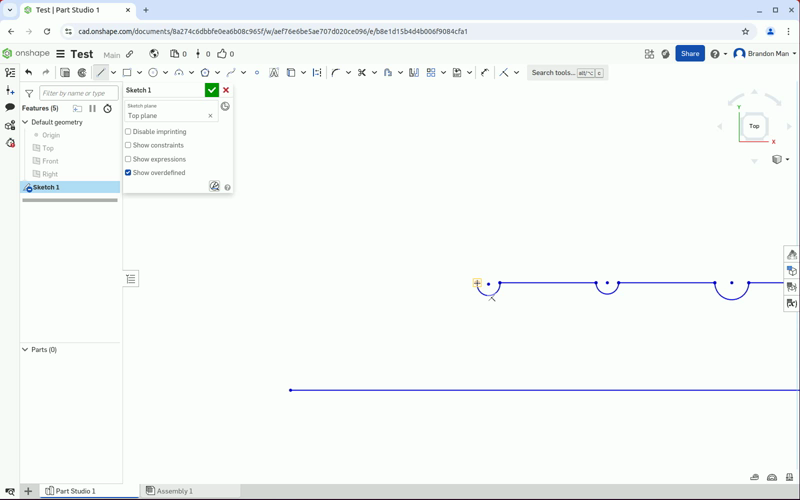
scroll(-6)
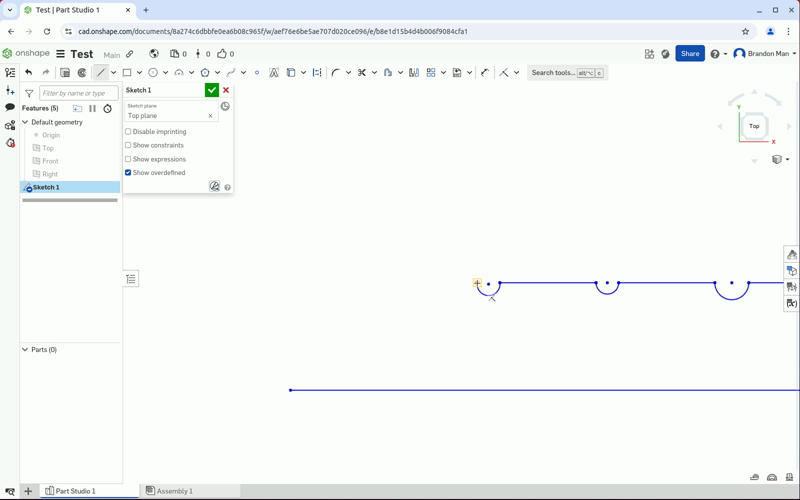
scroll(-6)
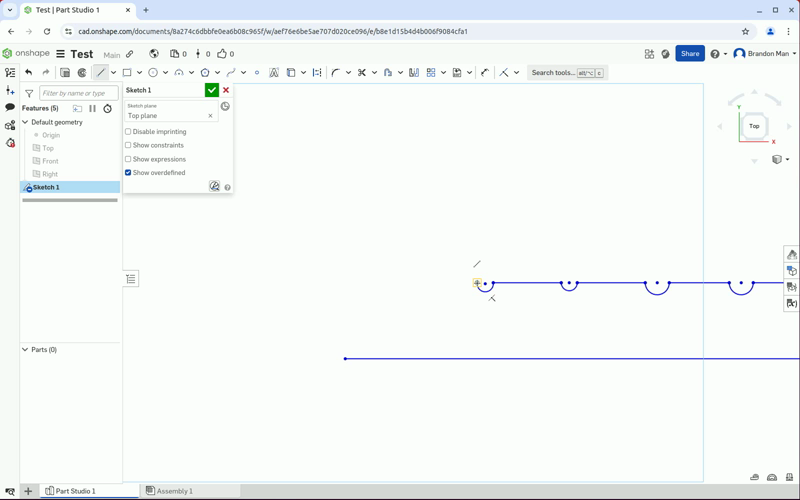
scroll(-6)
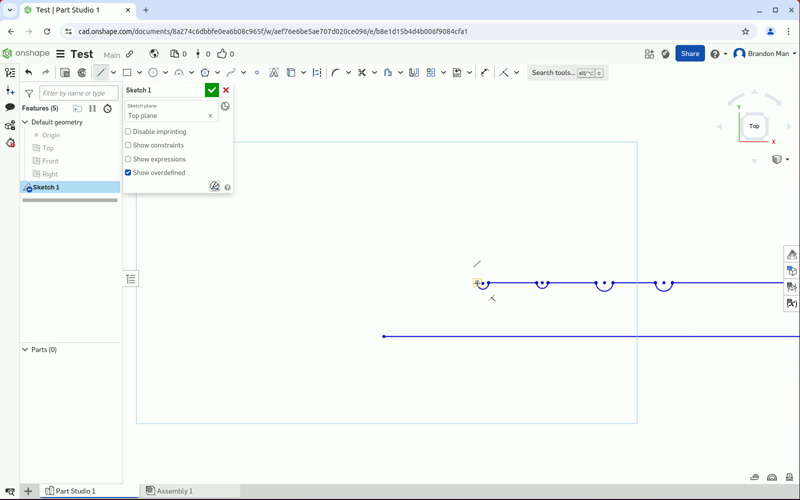
scroll(-6)
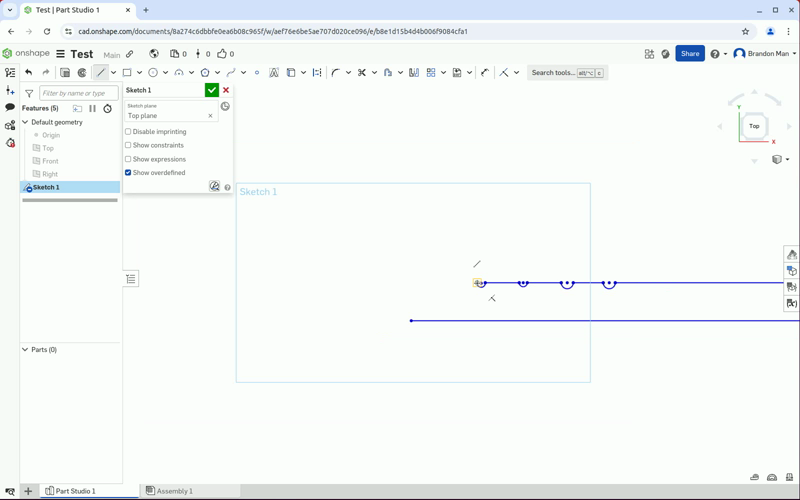
scroll(-6)
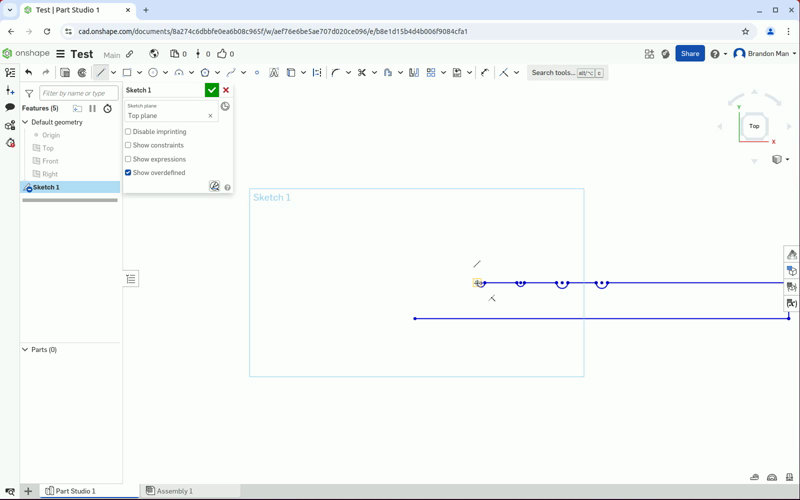
scroll(-6)
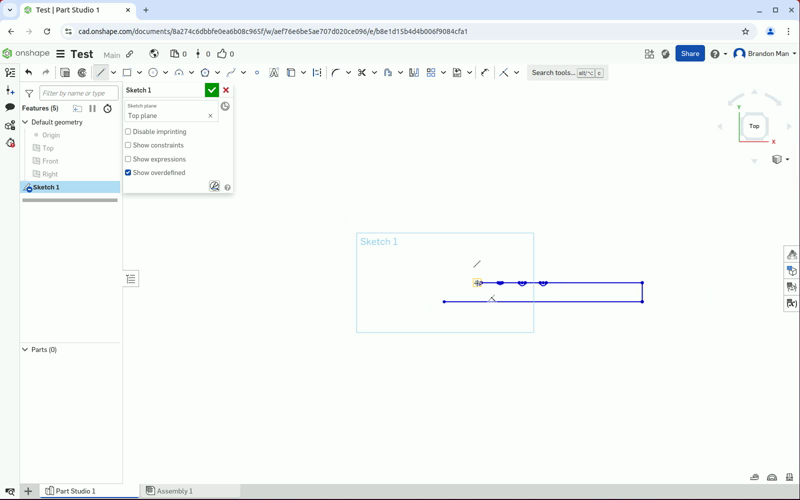
scroll(-6)
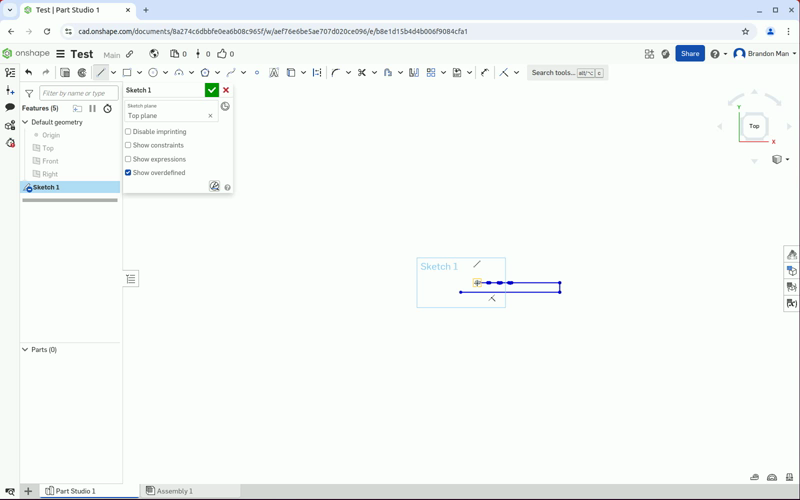
key_down(shift)
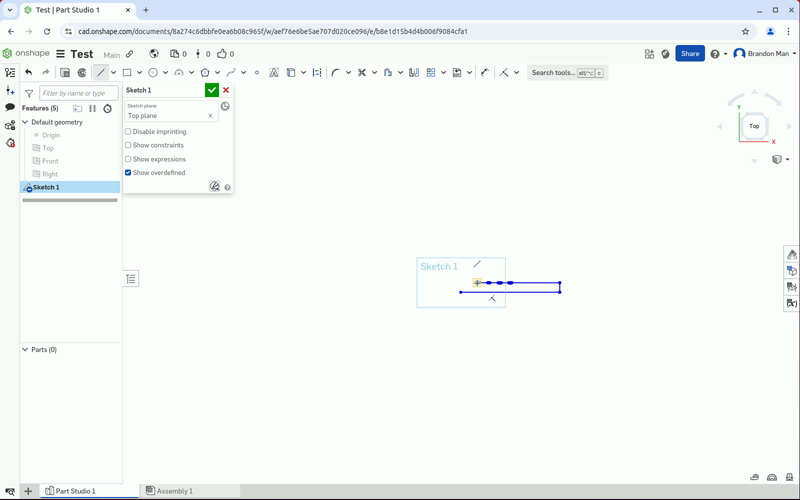
mouse_move(507, 282)
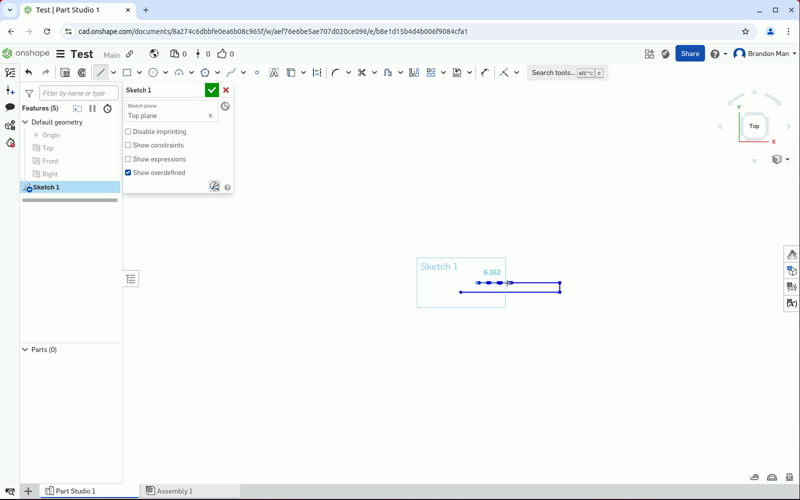
mouse_move(460, 282)
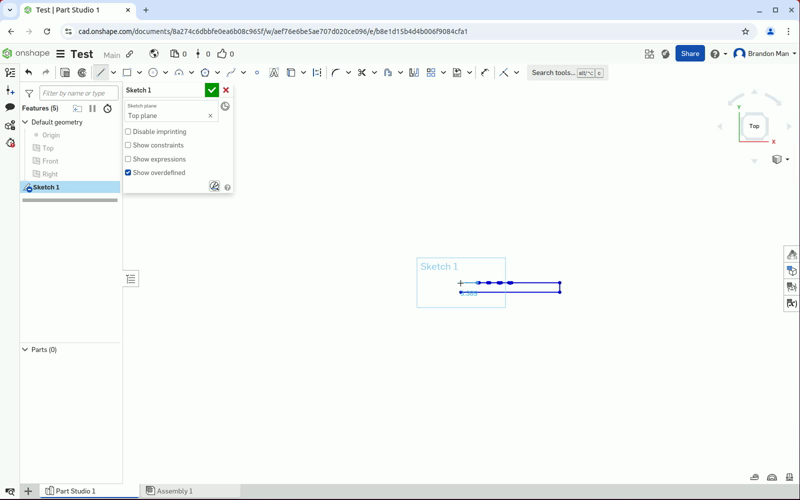
click(460, 282)
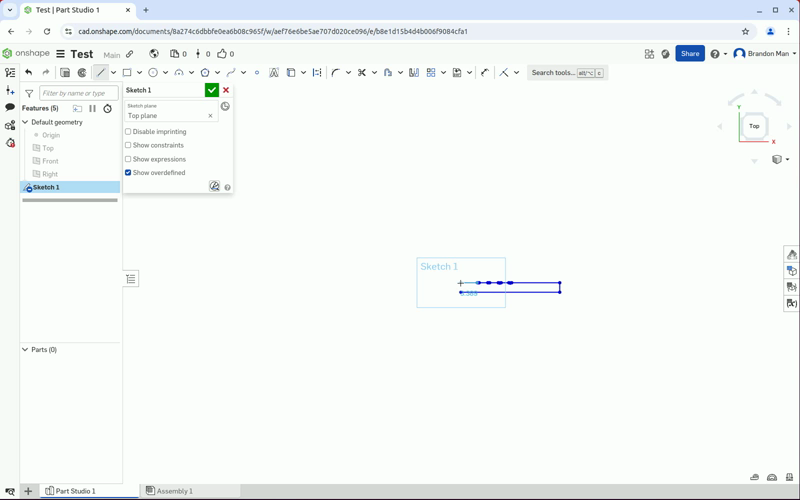
key_up(shift)
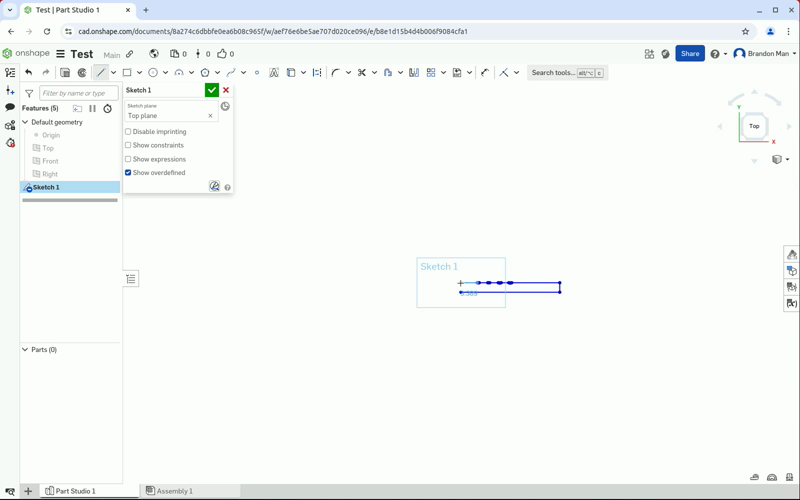
mouse_move(490, 282)
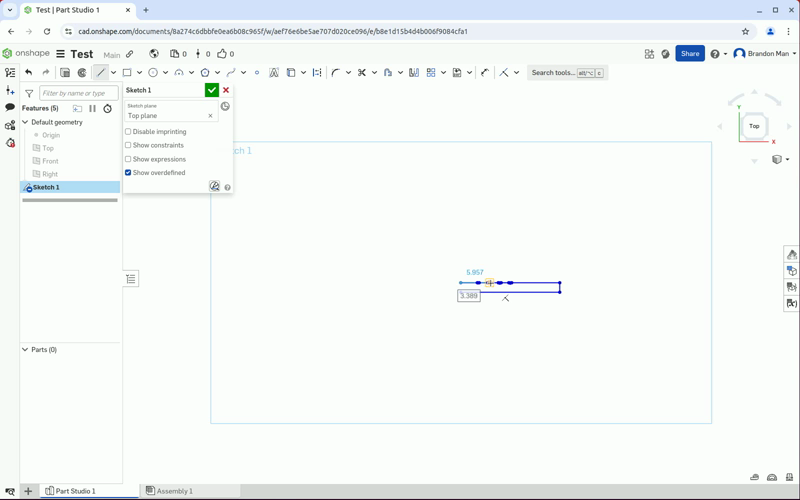
key_down(shift)
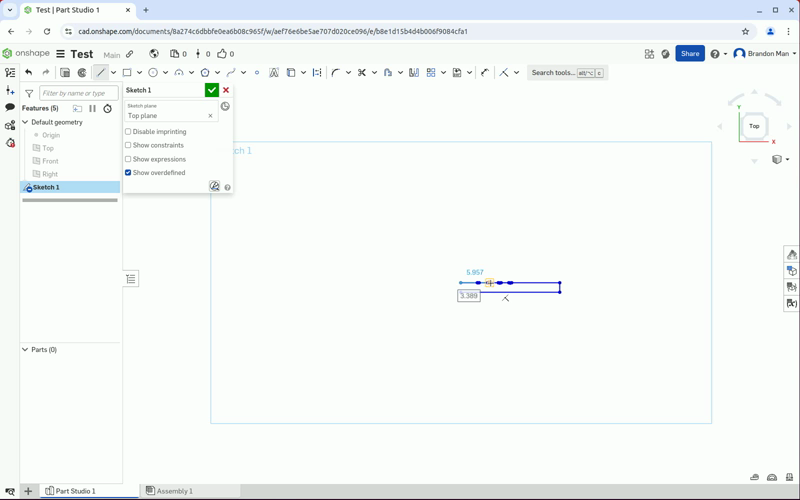
mouse_move(460, 292)
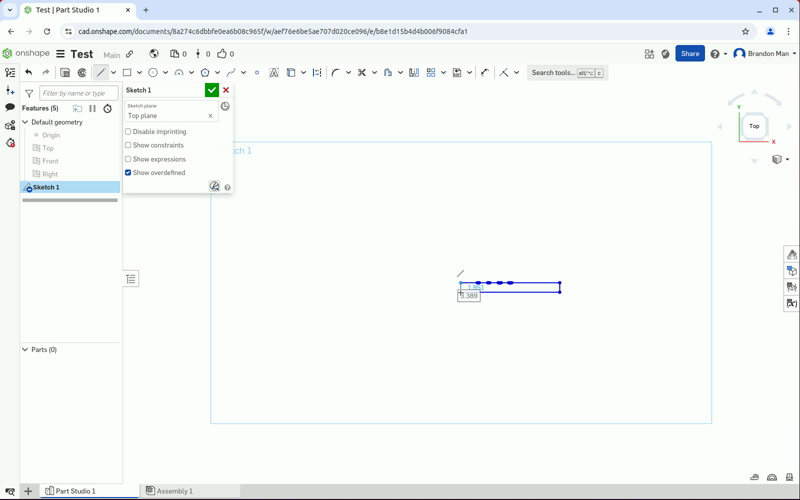
key_up(shift)
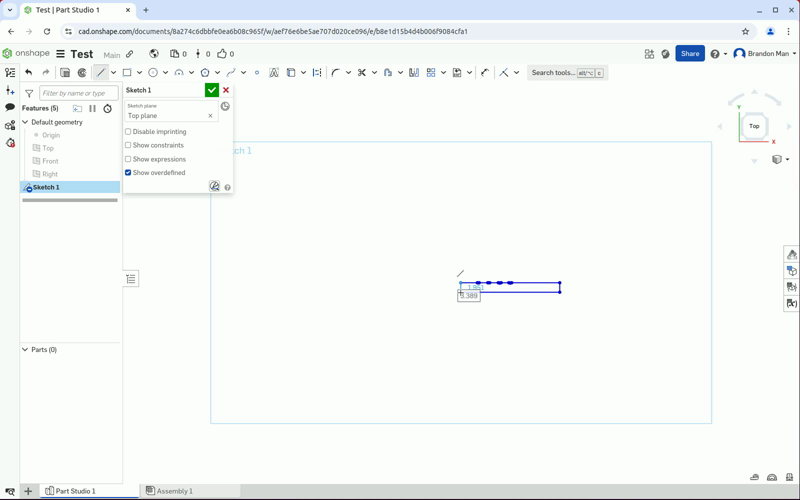
click(460, 292)
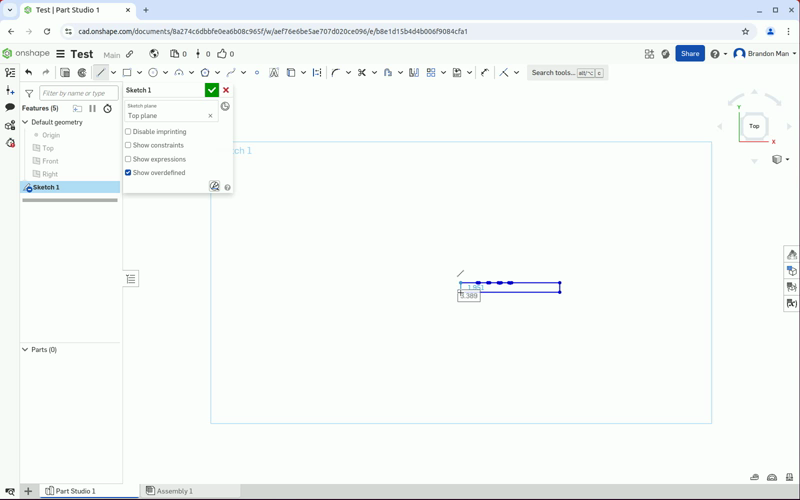
key(esc)
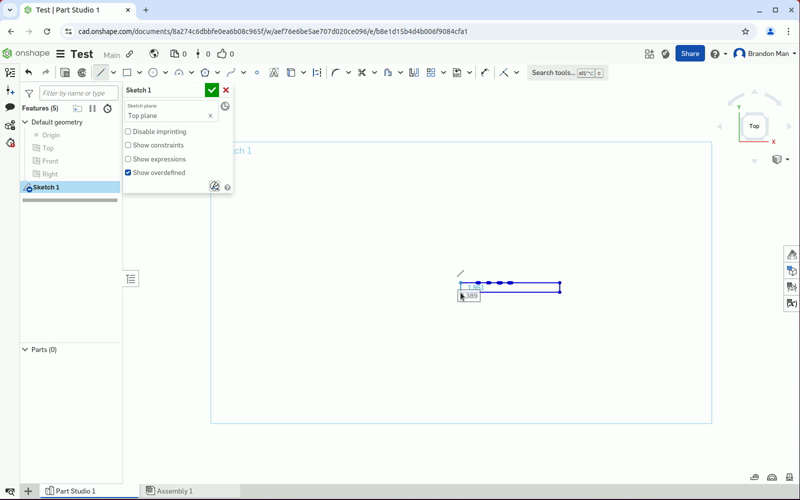
key(c)
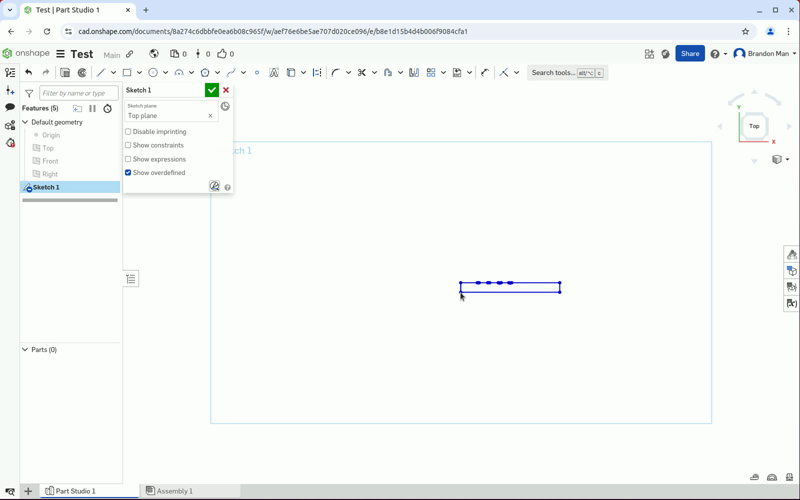
key_down(shift)
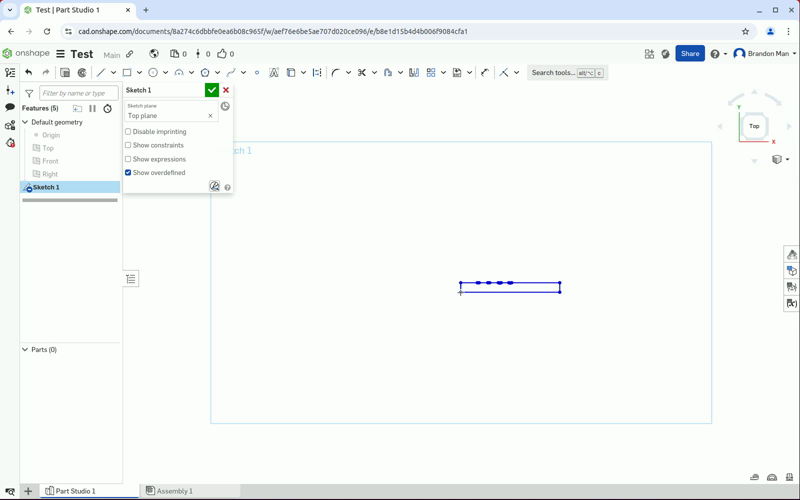
mouse_move(478, 288)
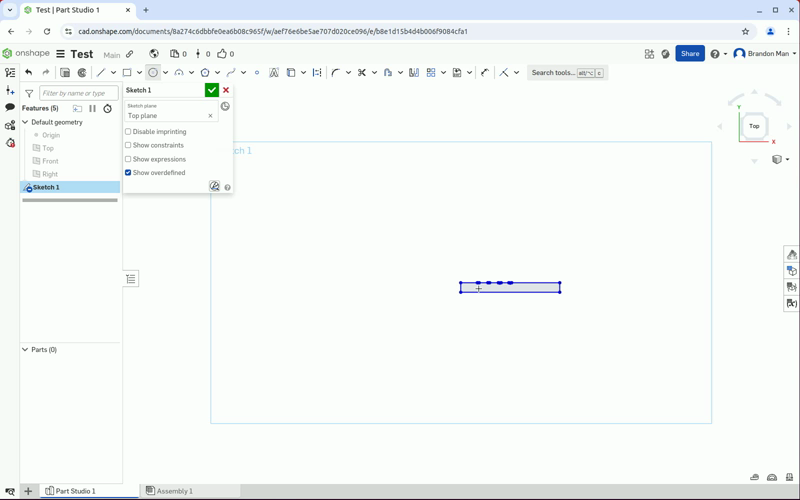
scroll(6)
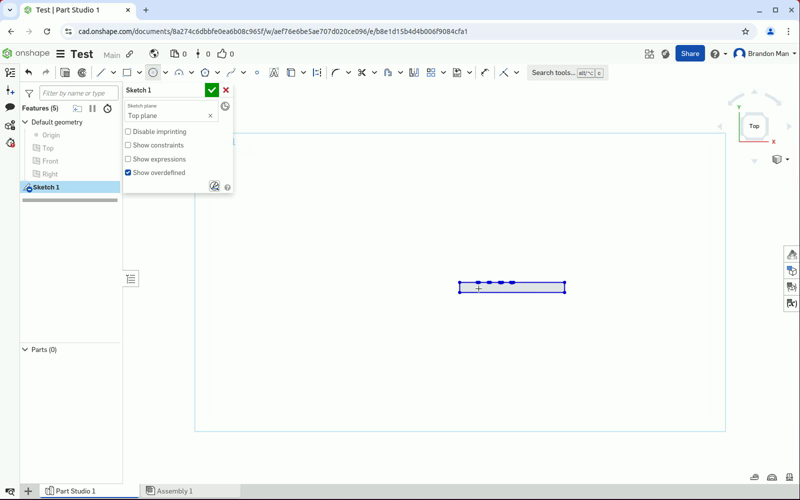
scroll(6)
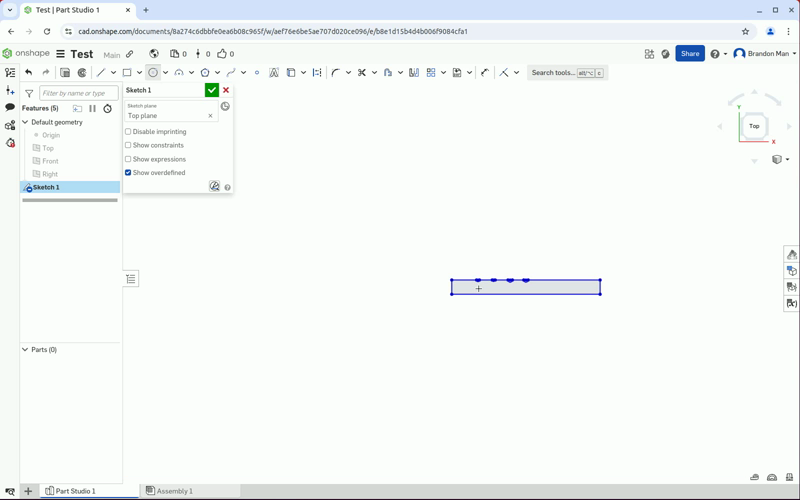
scroll(6)
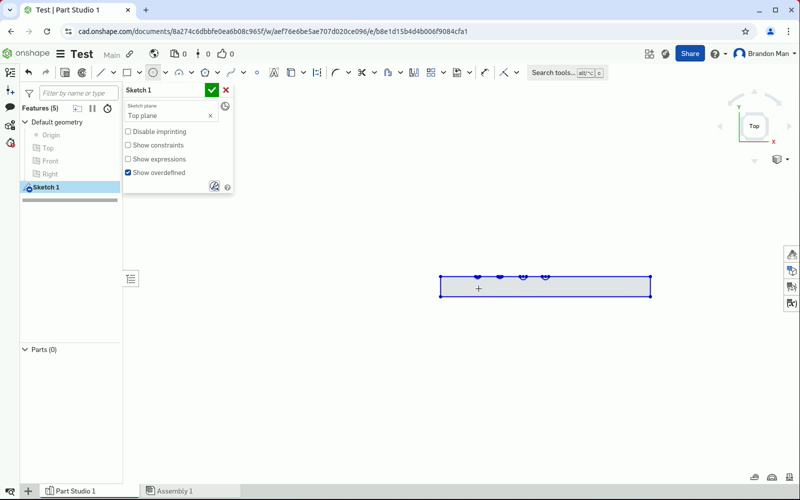
scroll(6)
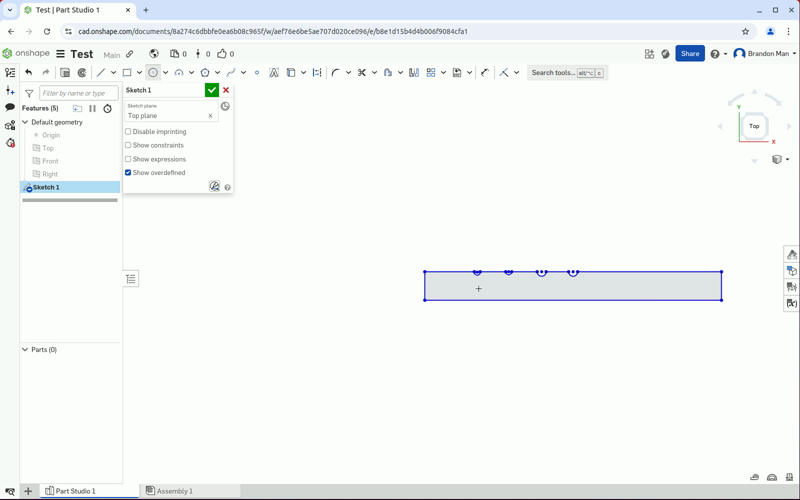
scroll(6)
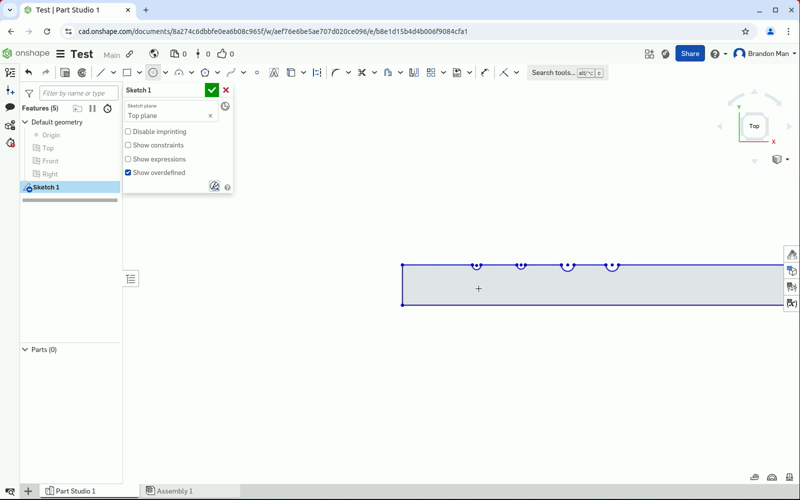
scroll(6)
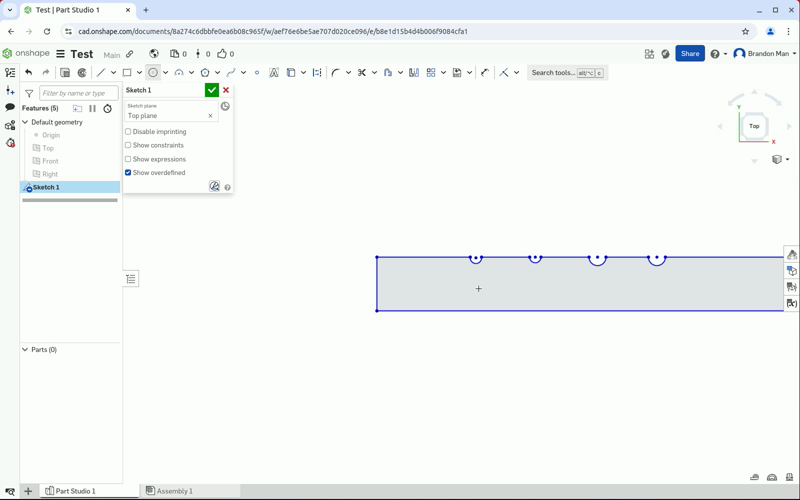
scroll(6)
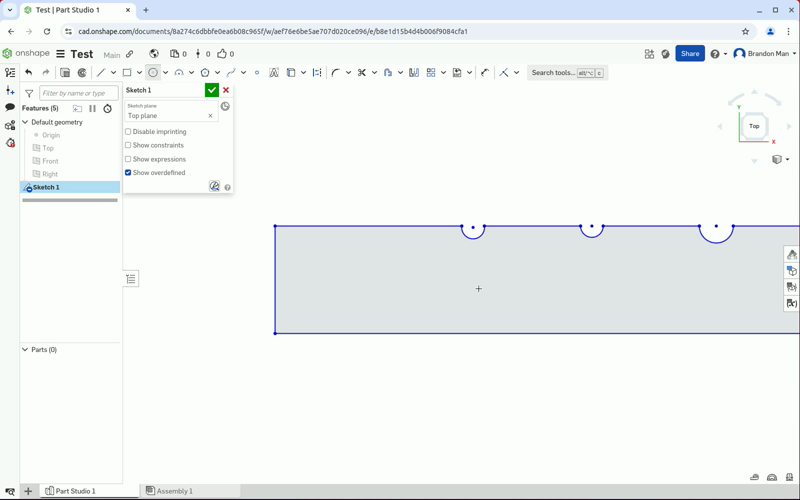
click(478, 288)
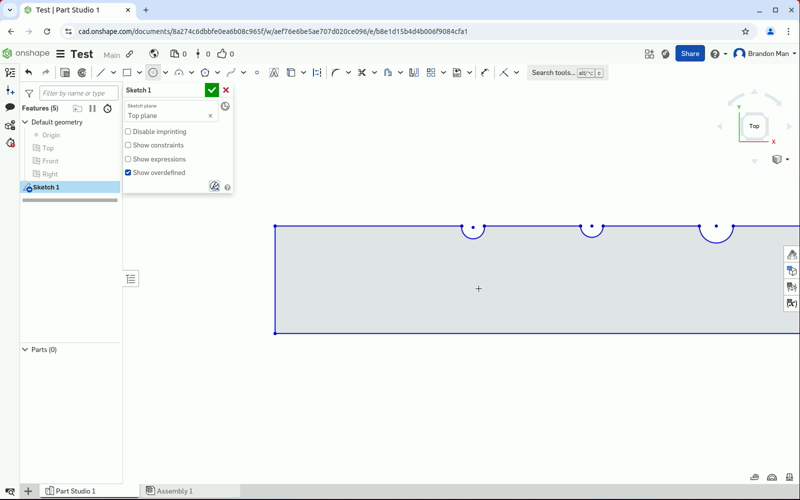
scroll(-6)
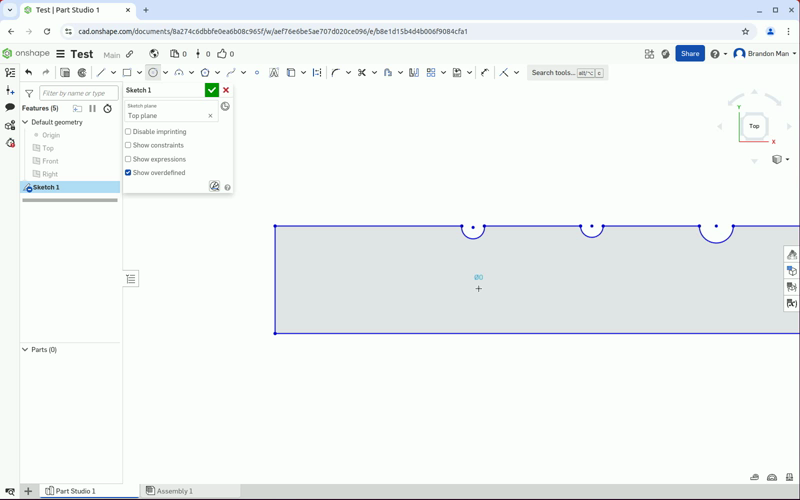
scroll(-6)
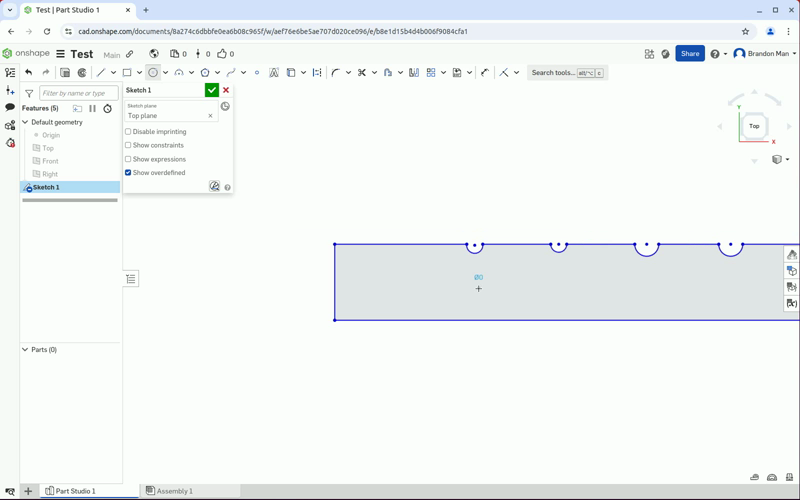
scroll(-6)
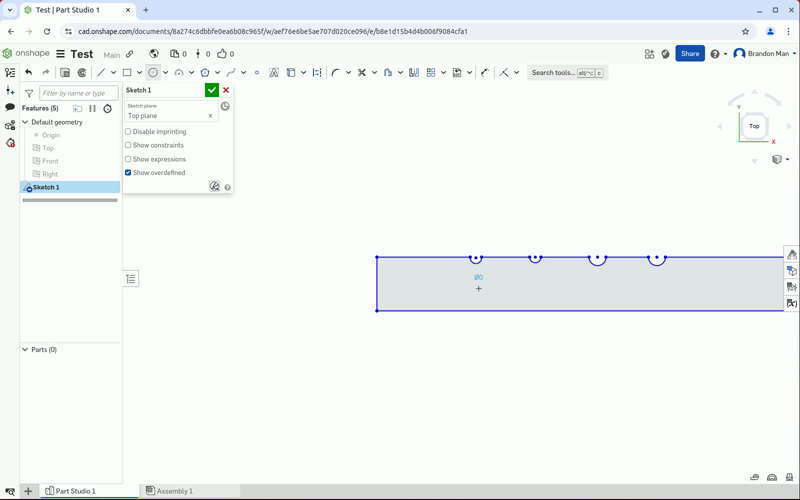
scroll(-6)
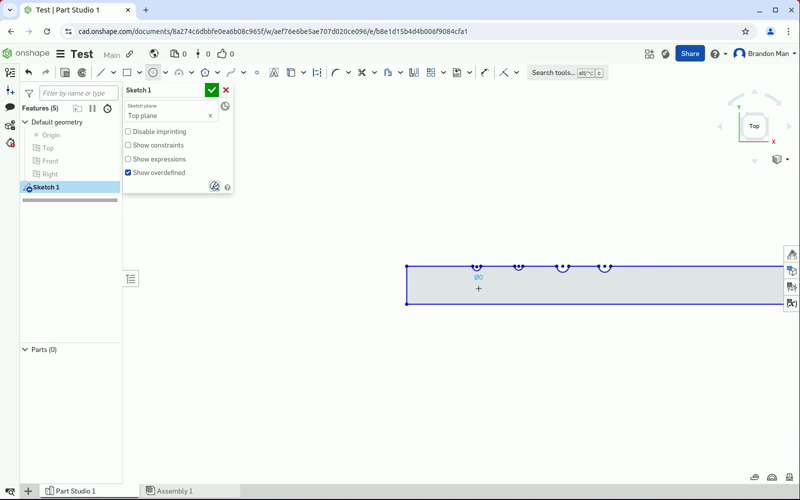
scroll(-6)
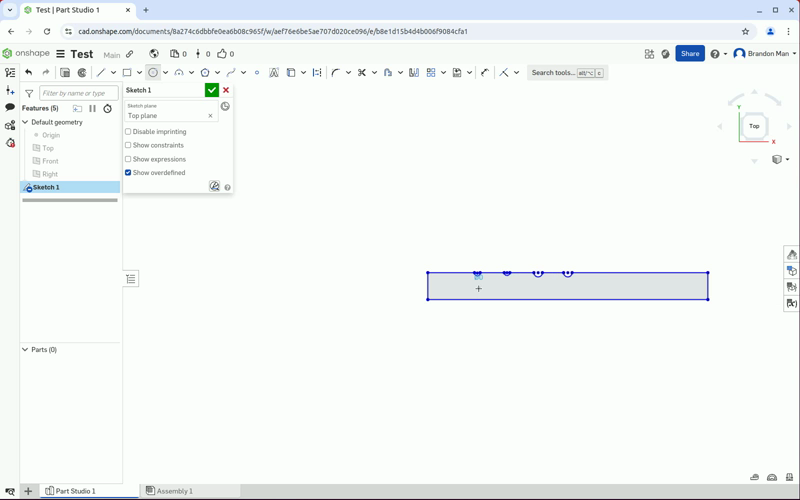
scroll(-6)
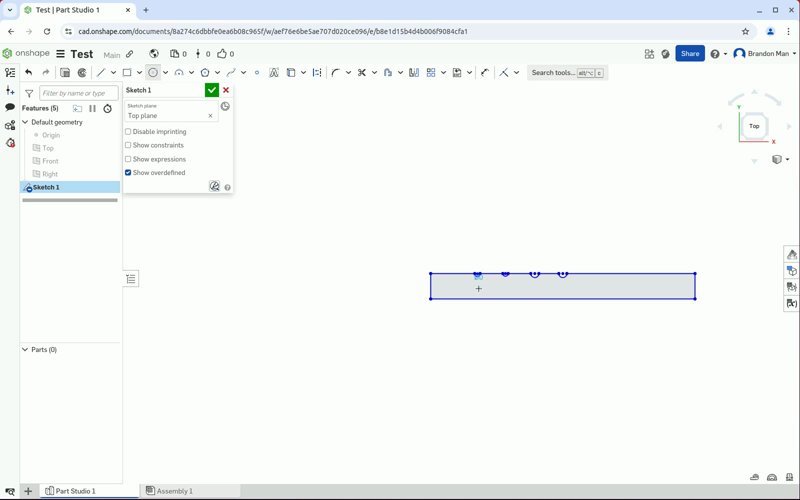
scroll(-6)
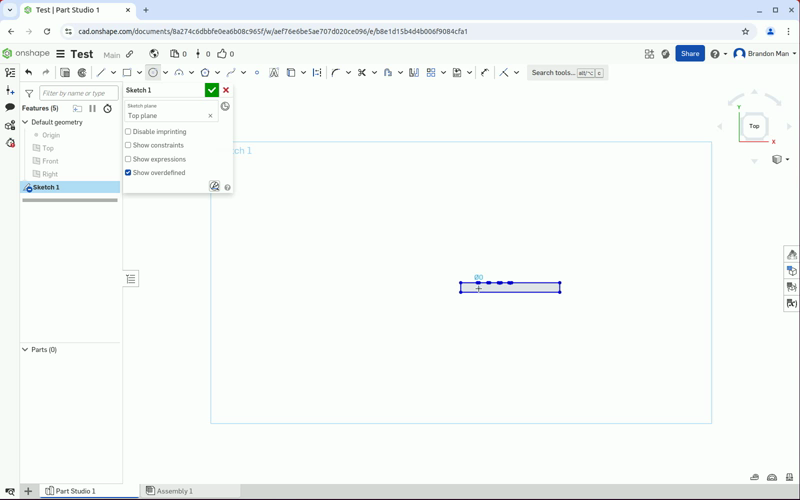
key_up(shift)
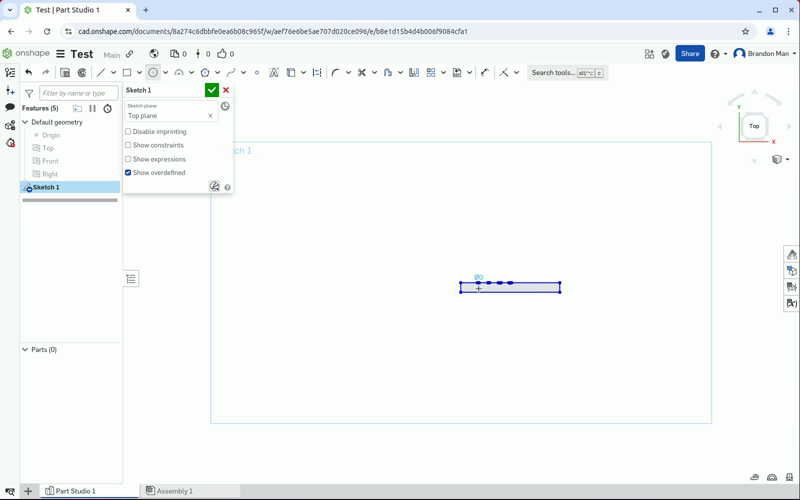
mouse_move(479, 288)
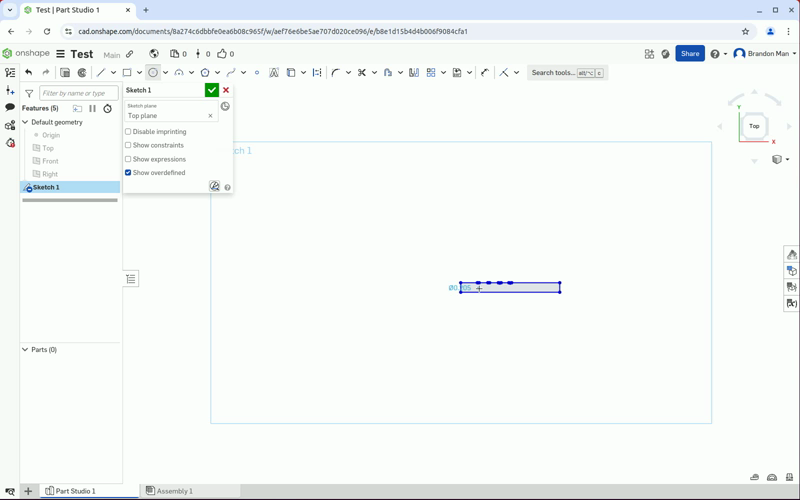
scroll(6)
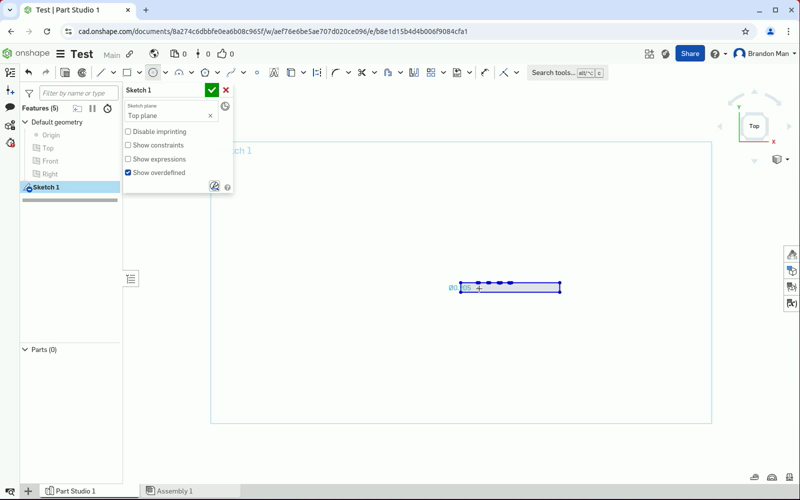
scroll(6)
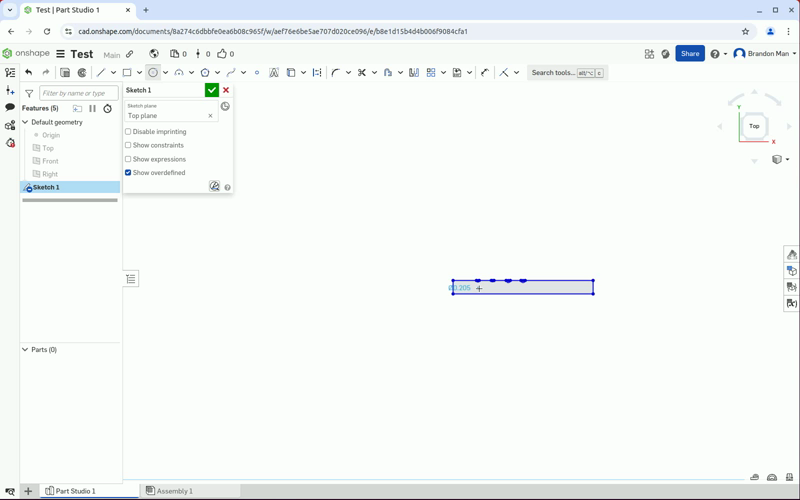
scroll(6)
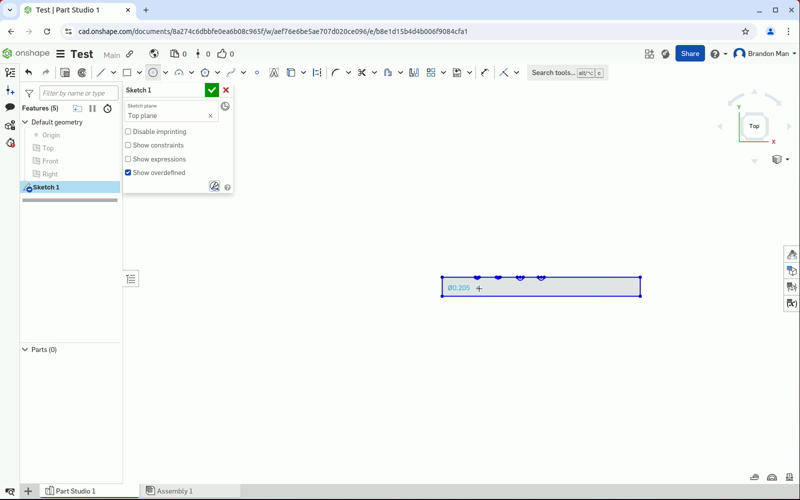
scroll(6)
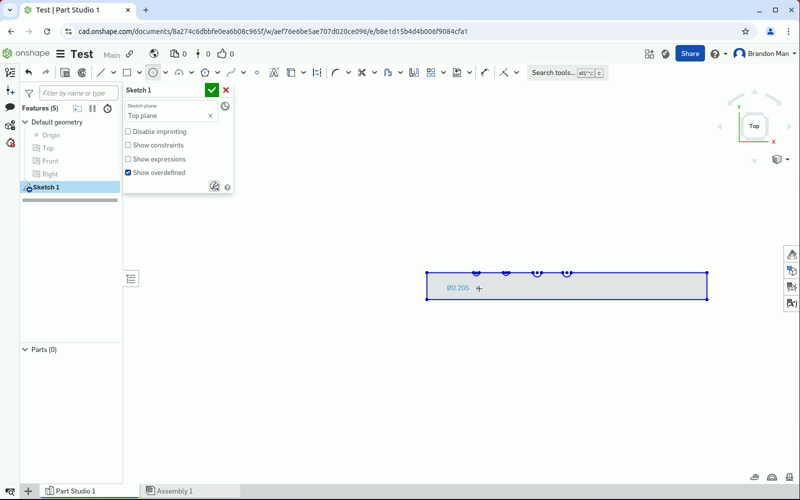
scroll(6)
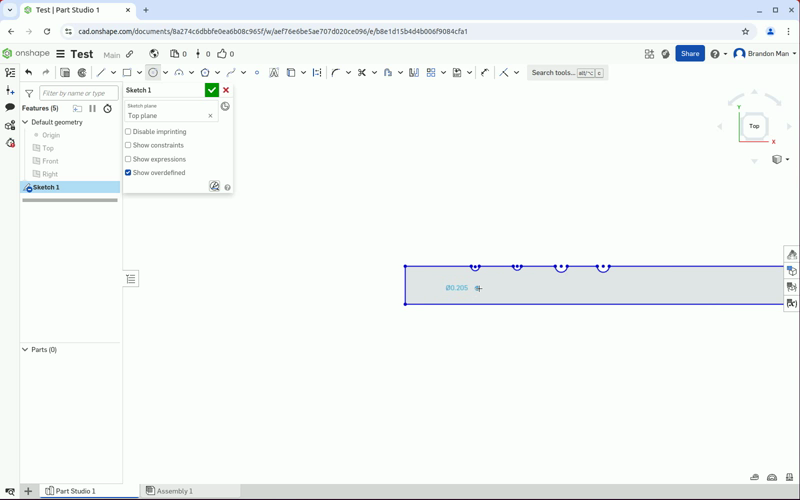
scroll(6)
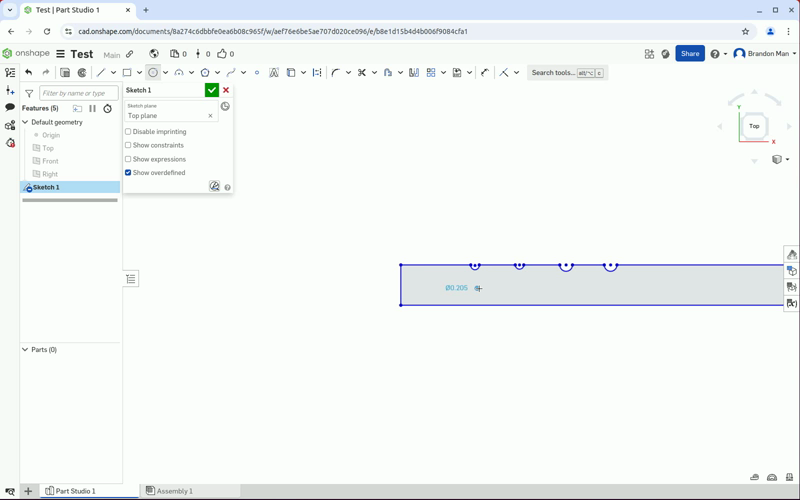
scroll(6)
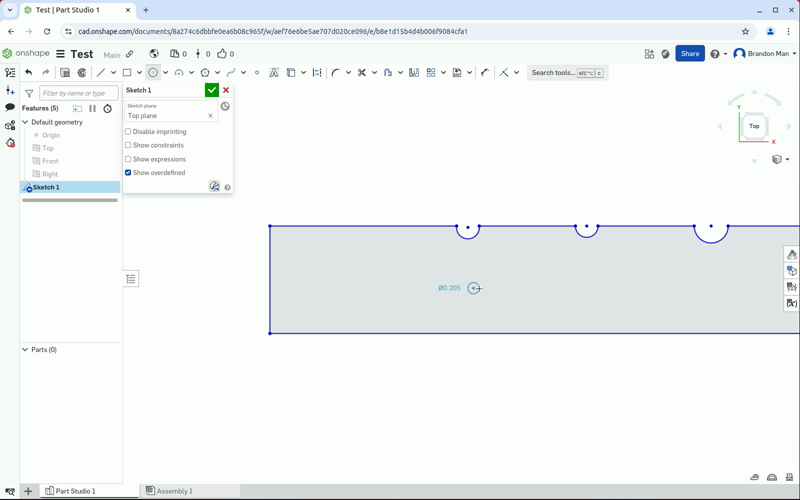
click(479, 288)
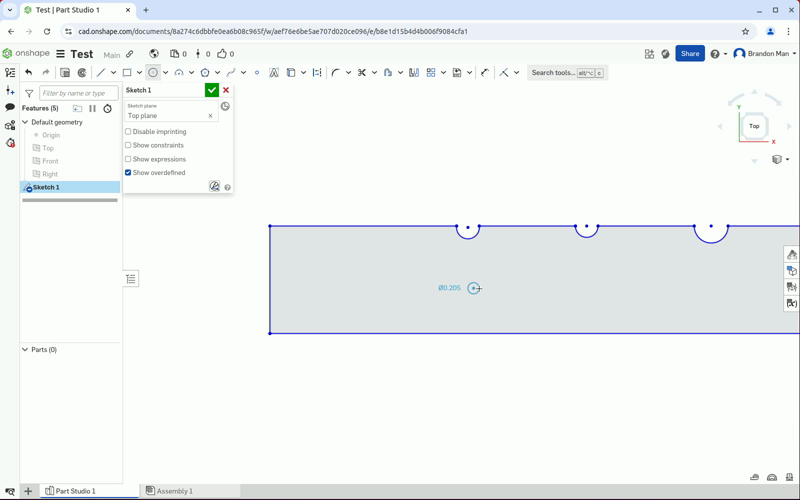
scroll(-6)
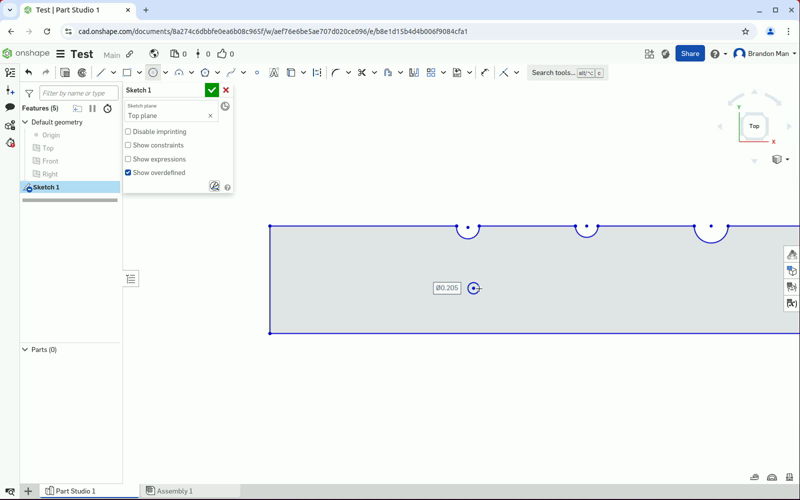
scroll(-6)
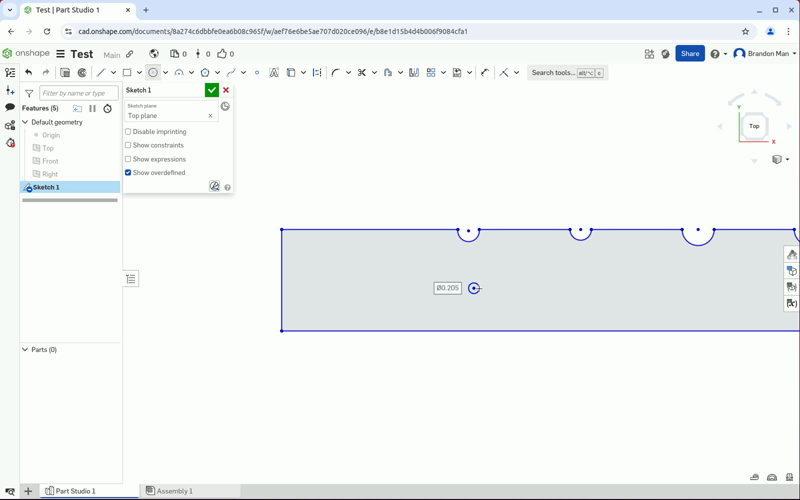
scroll(-6)
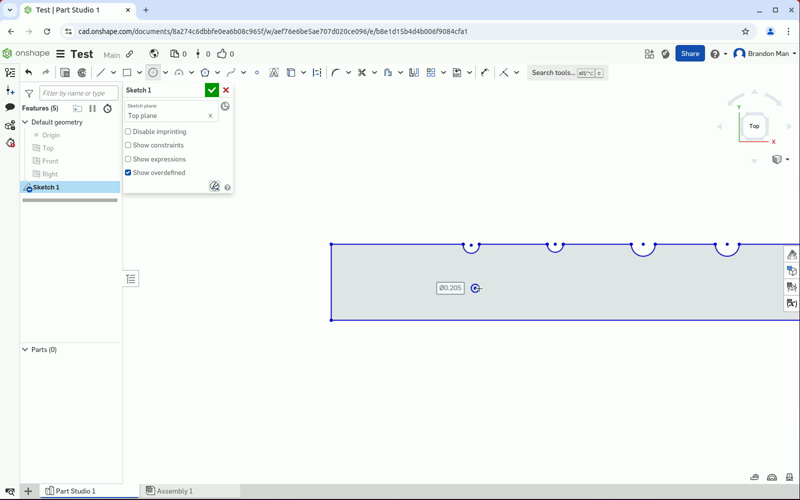
scroll(-6)
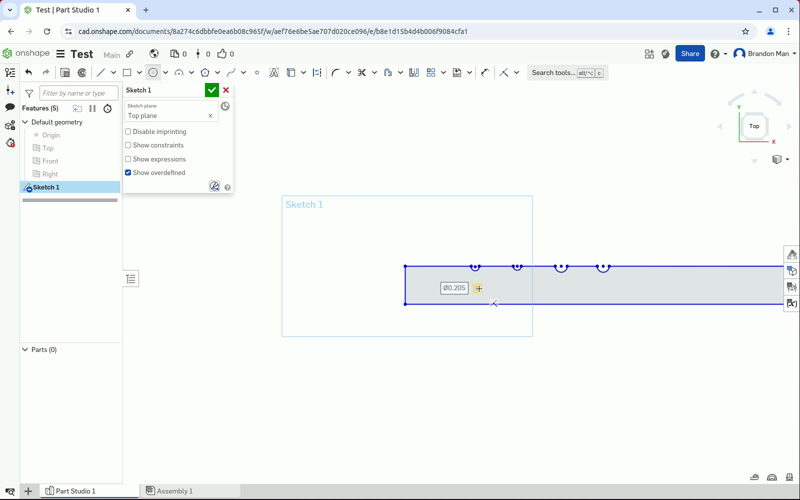
scroll(-6)
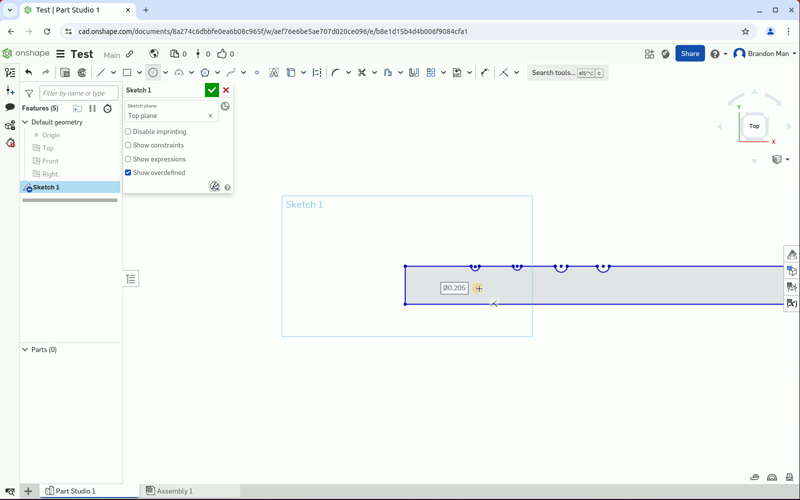
scroll(-6)
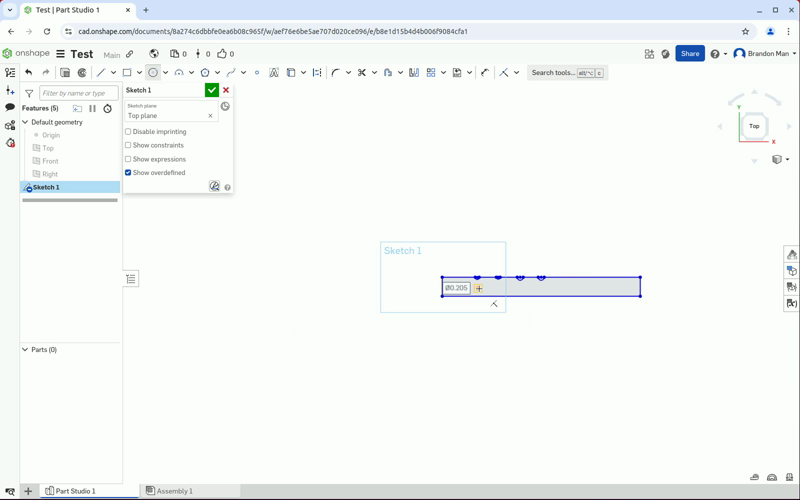
scroll(-6)
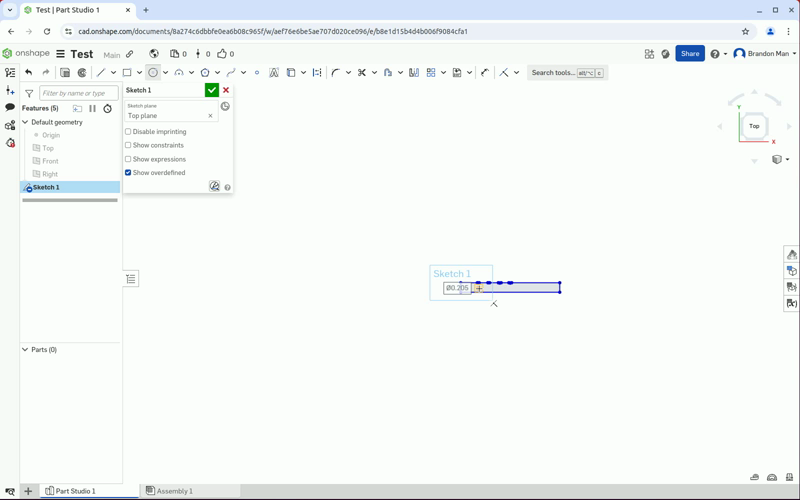
key(esc)
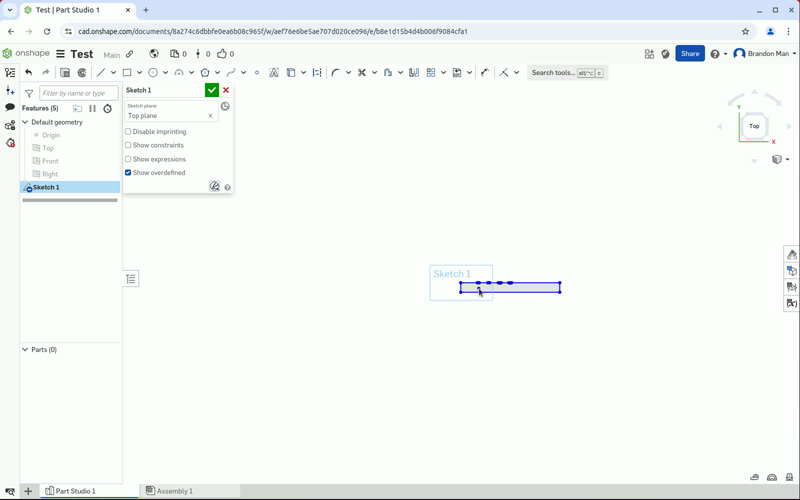
key(c)
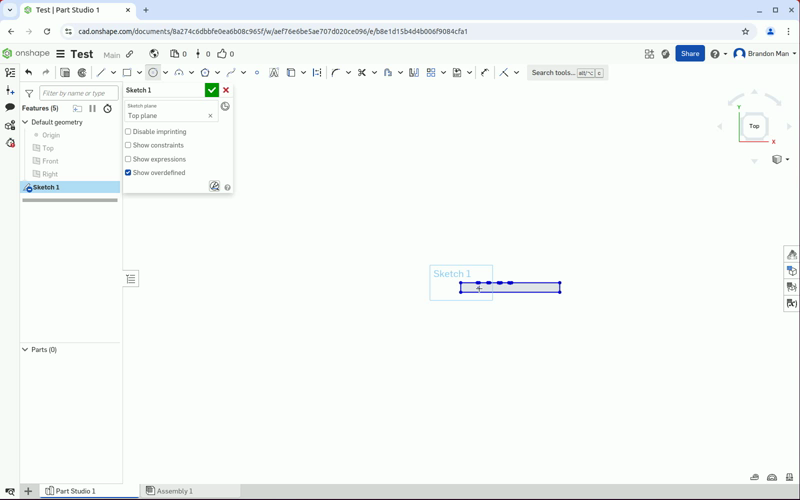
key_down(shift)
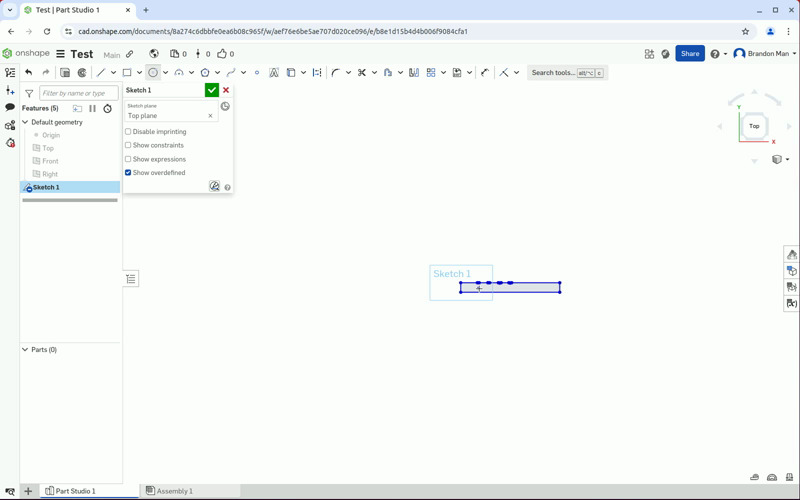
mouse_move(488, 288)
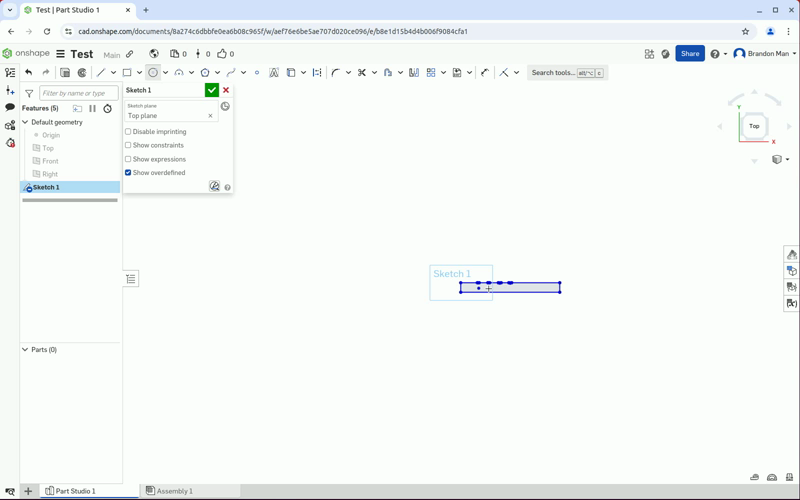
scroll(6)
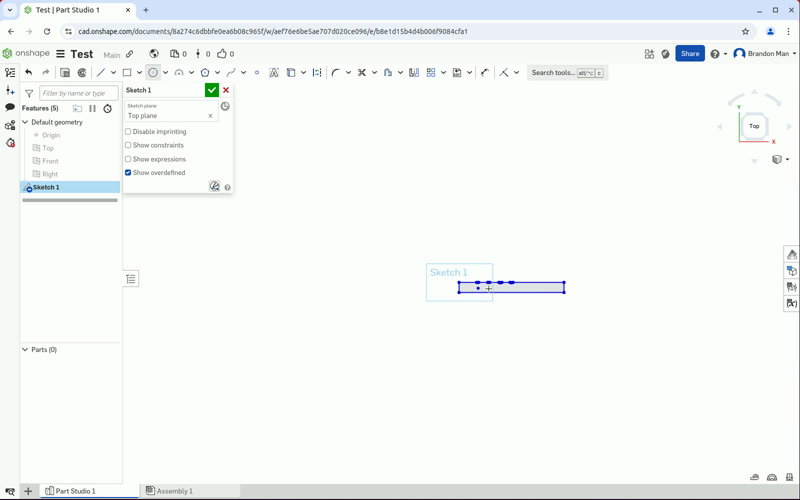
scroll(6)
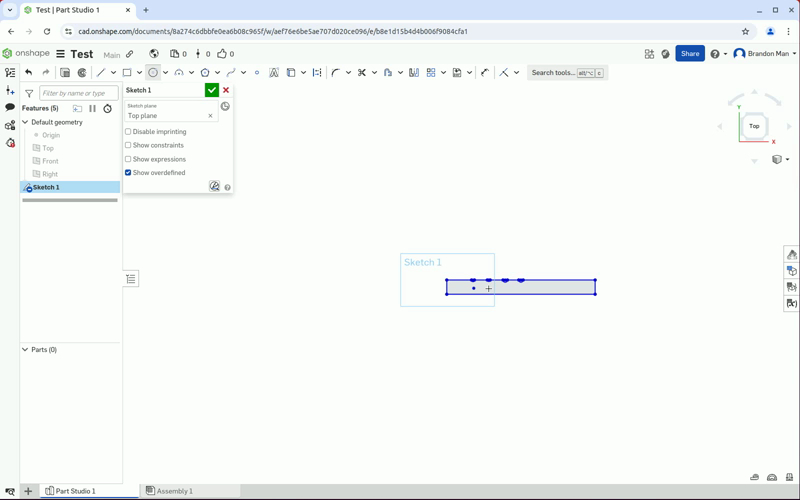
scroll(6)
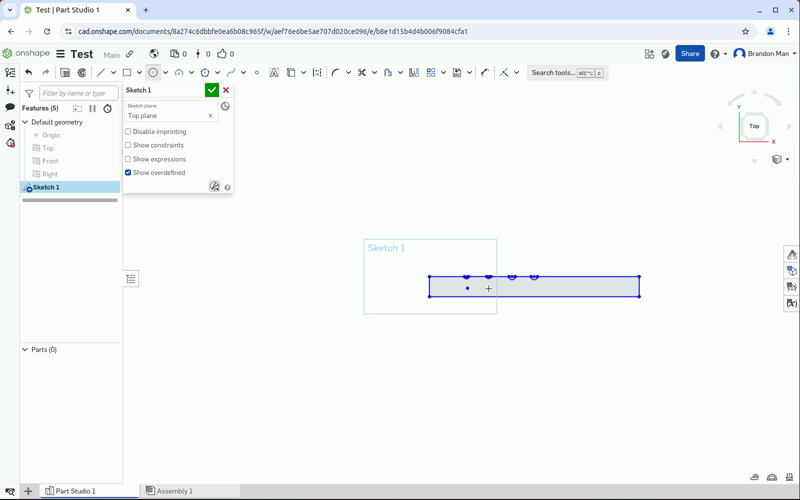
scroll(6)
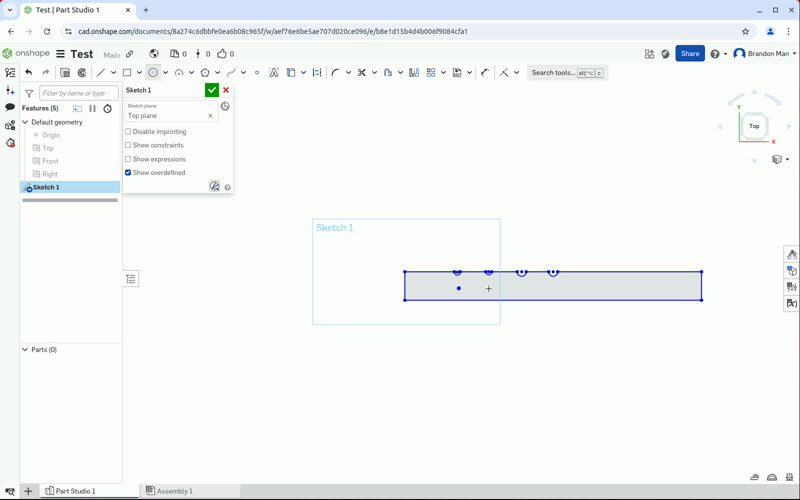
scroll(6)
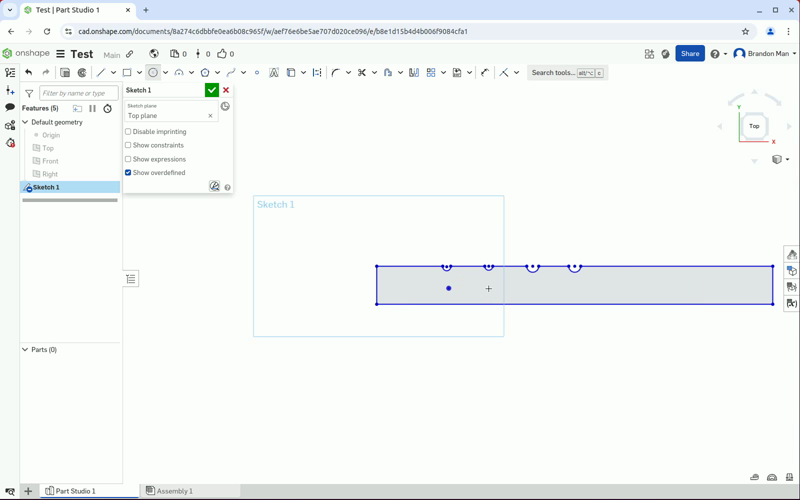
scroll(6)
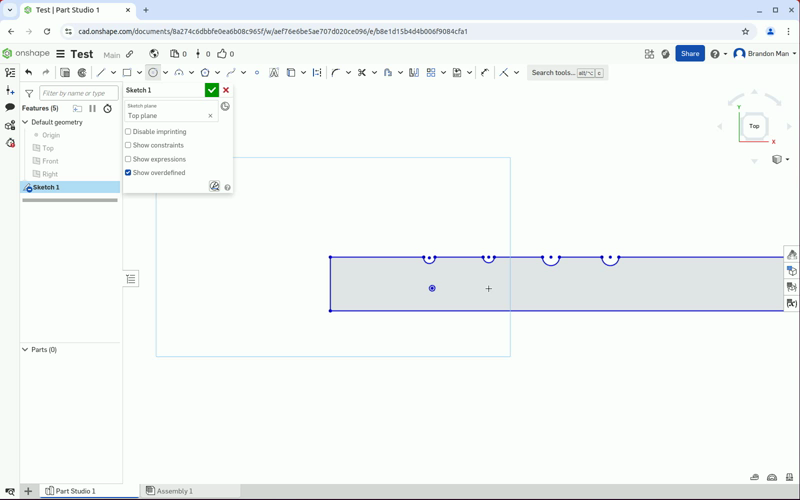
scroll(6)
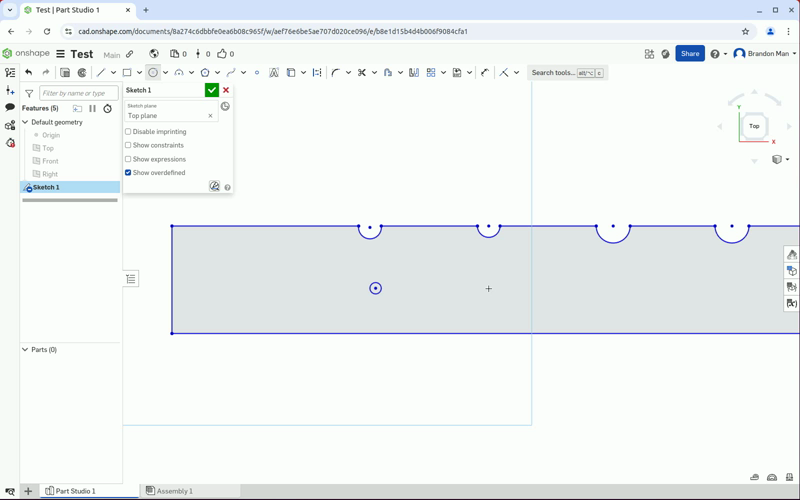
click(488, 288)
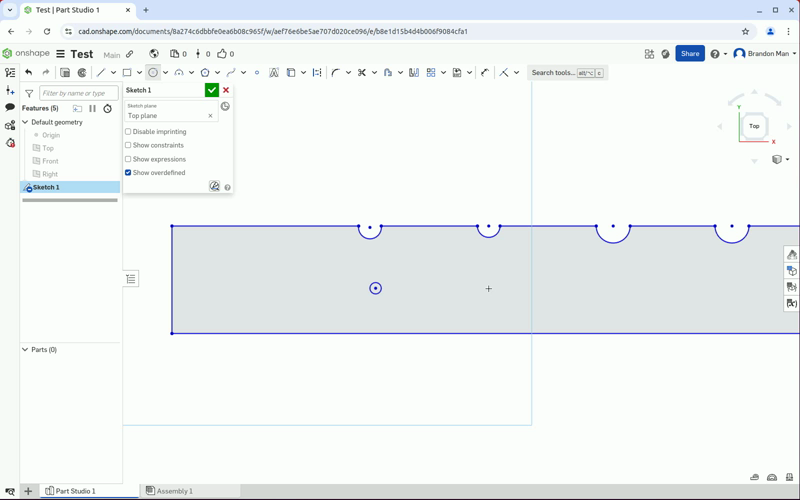
scroll(-6)
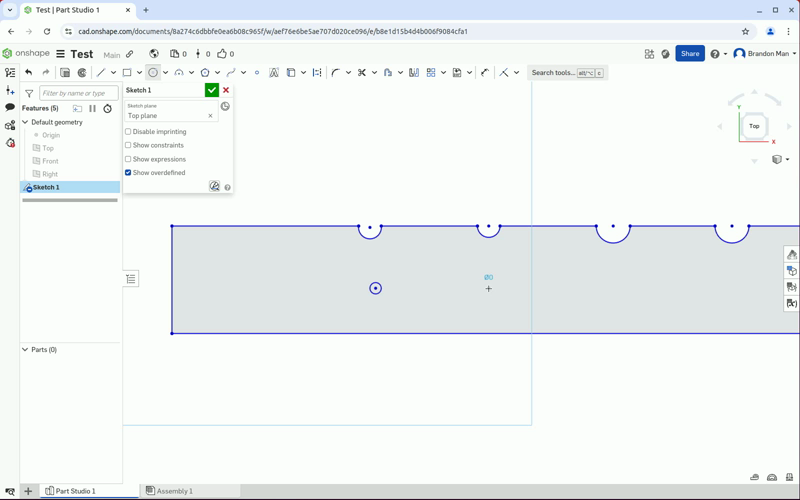
scroll(-6)
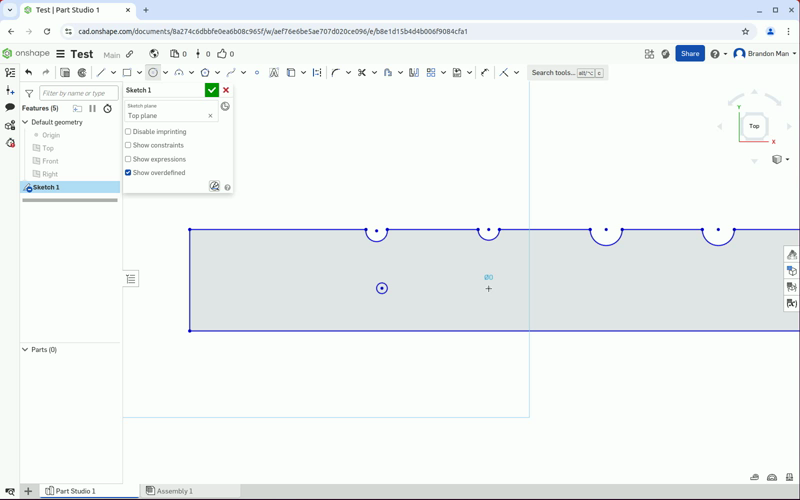
scroll(-6)
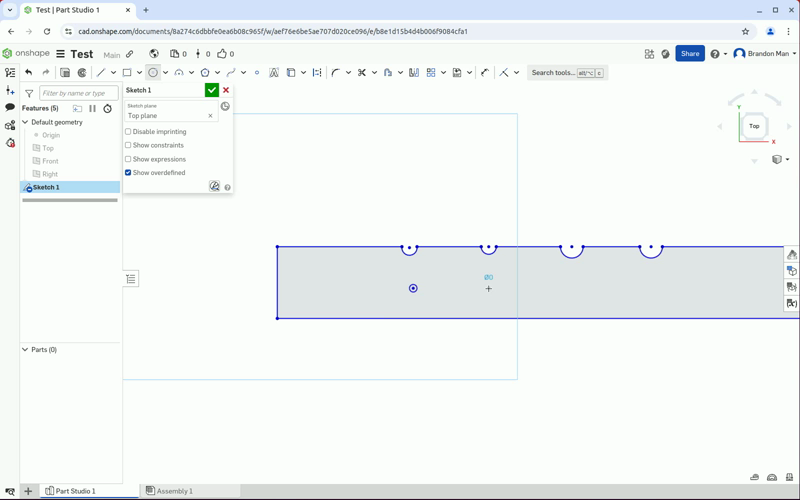
scroll(-6)
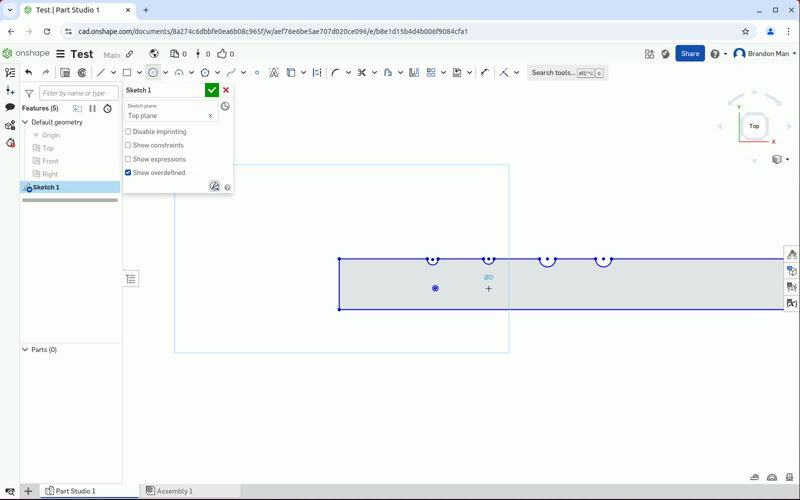
scroll(-6)
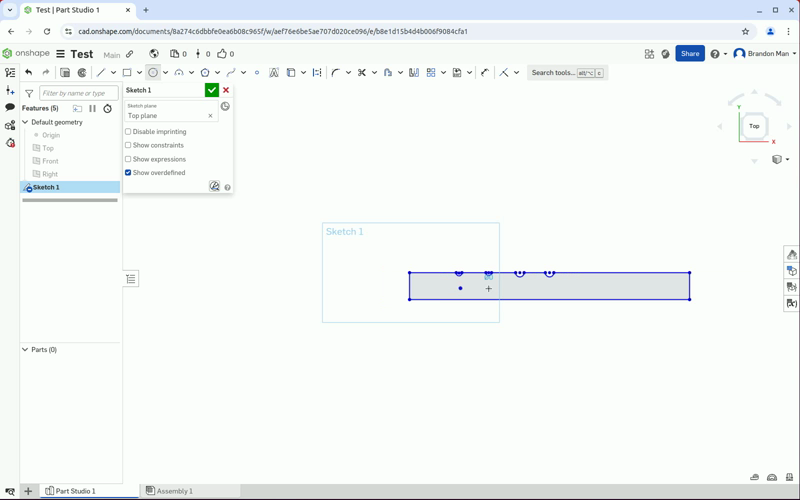
scroll(-6)
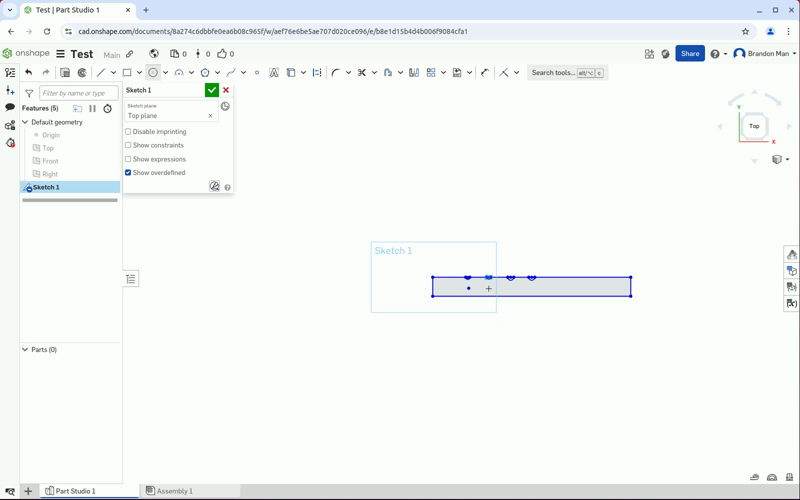
scroll(-6)
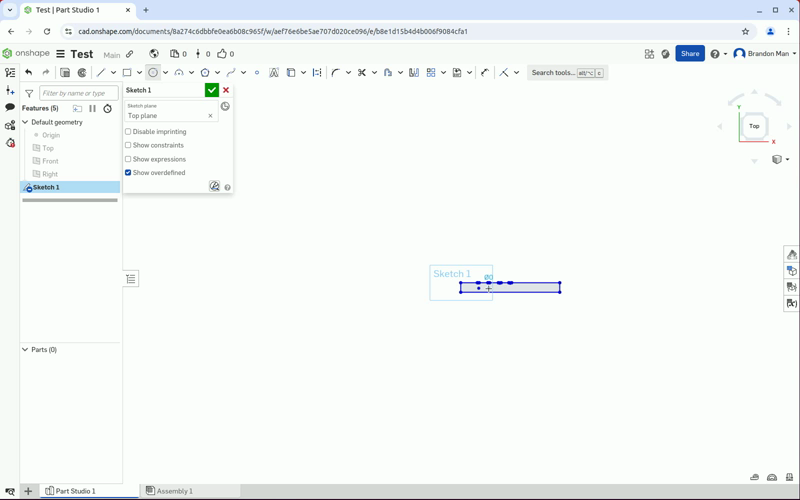
key_up(shift)
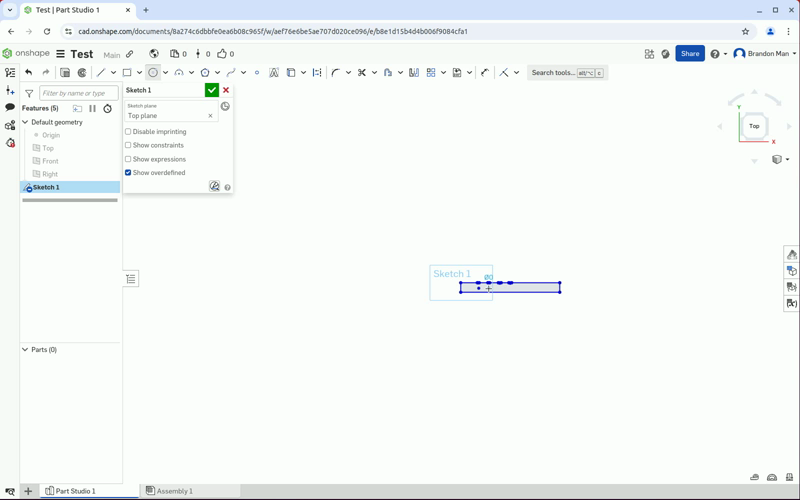
mouse_move(489, 288)
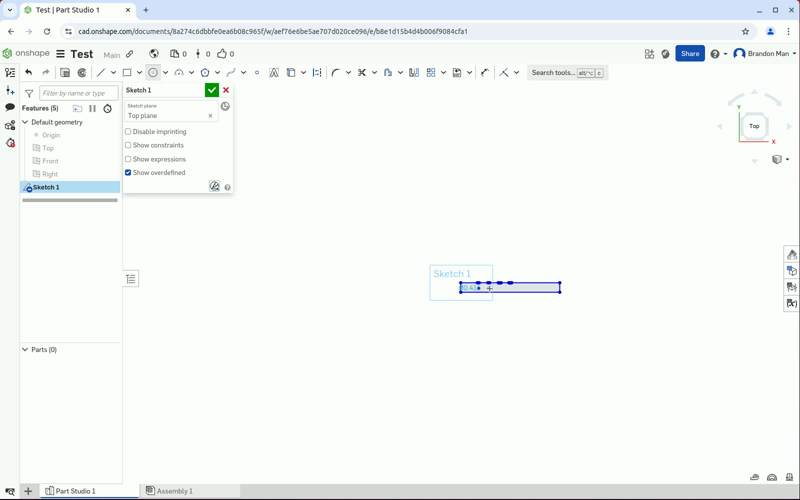
scroll(6)
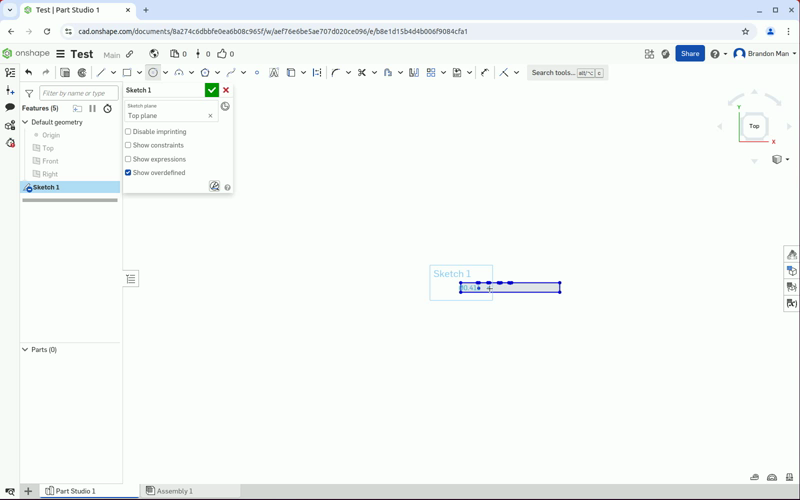
scroll(6)
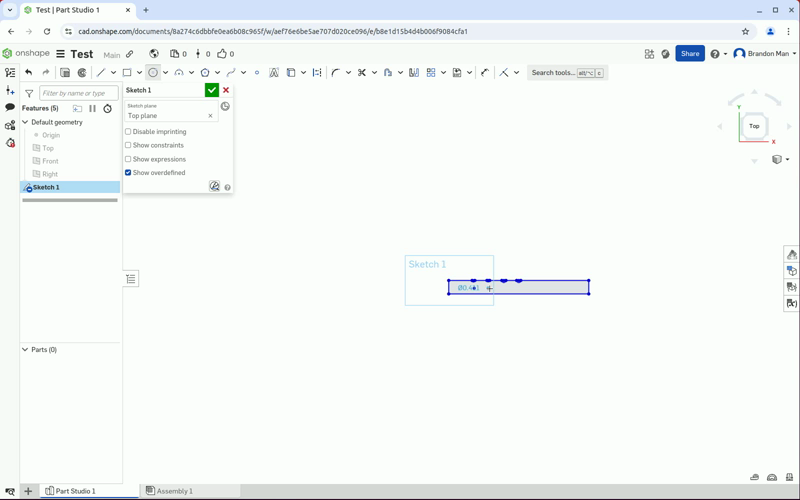
scroll(6)
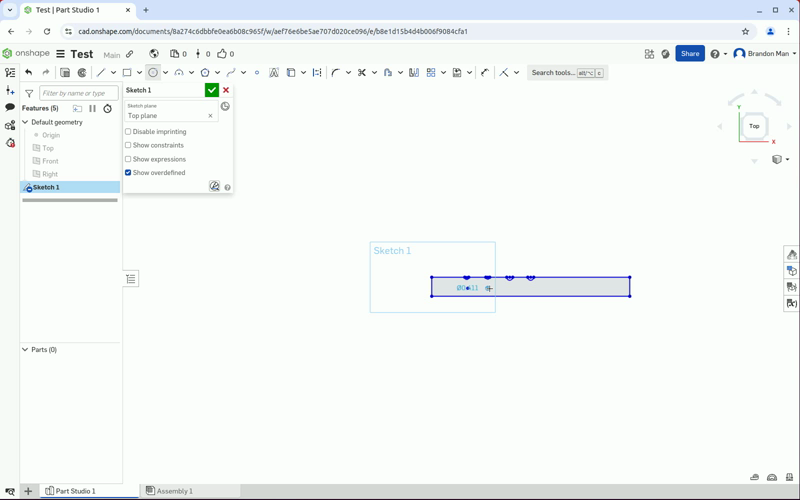
scroll(6)
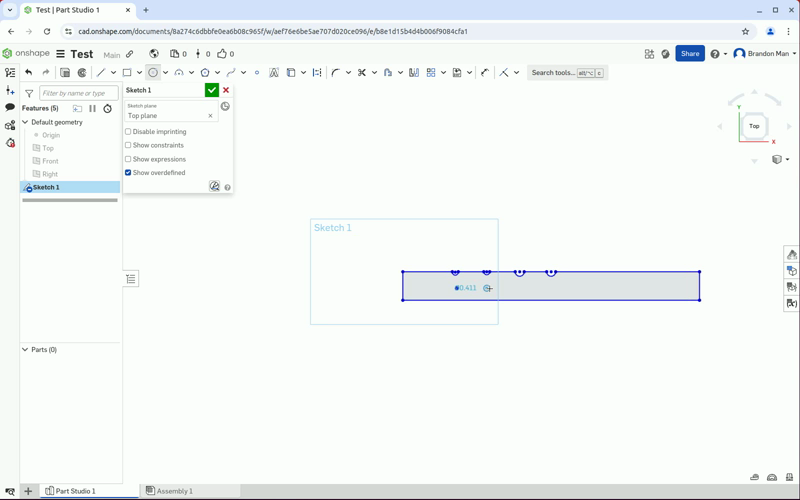
scroll(6)
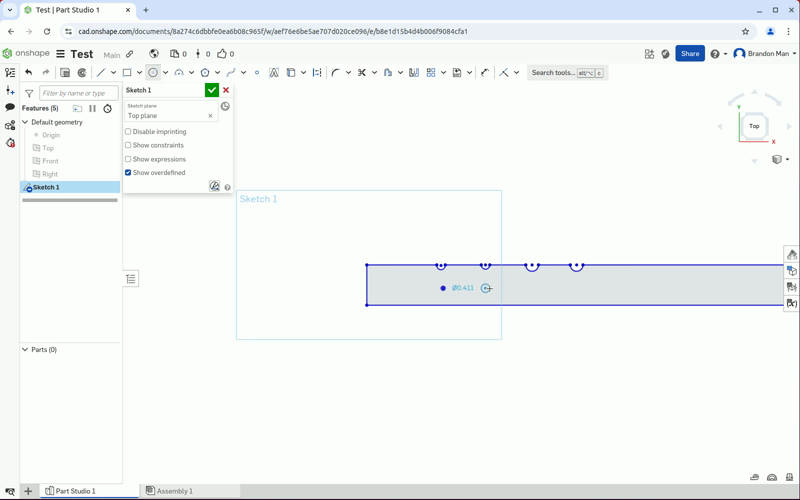
scroll(6)
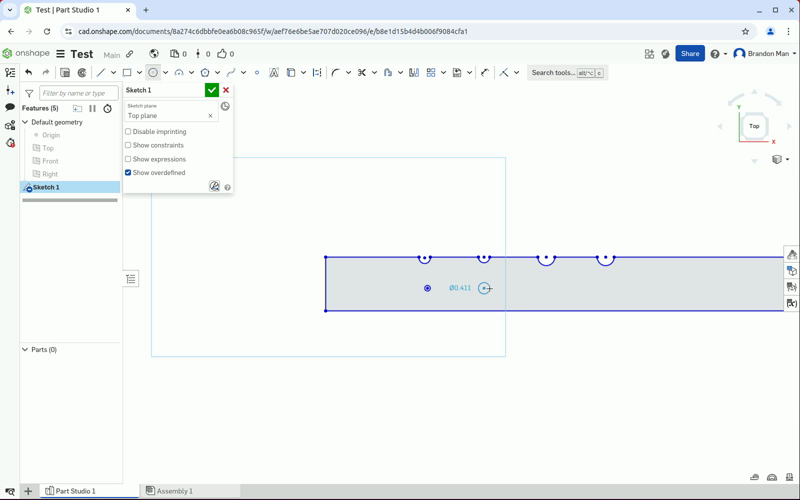
scroll(6)
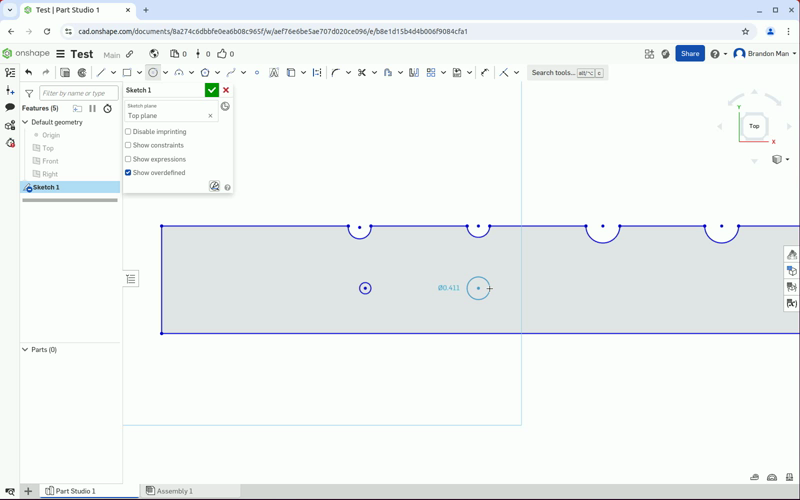
click(489, 288)
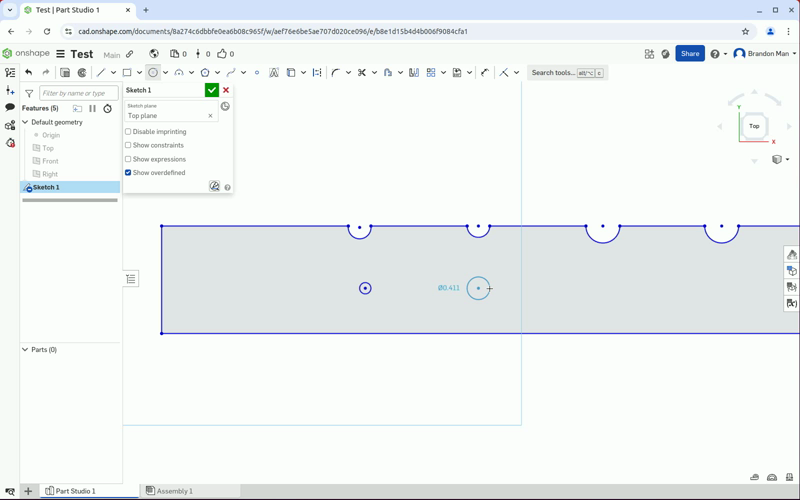
scroll(-6)
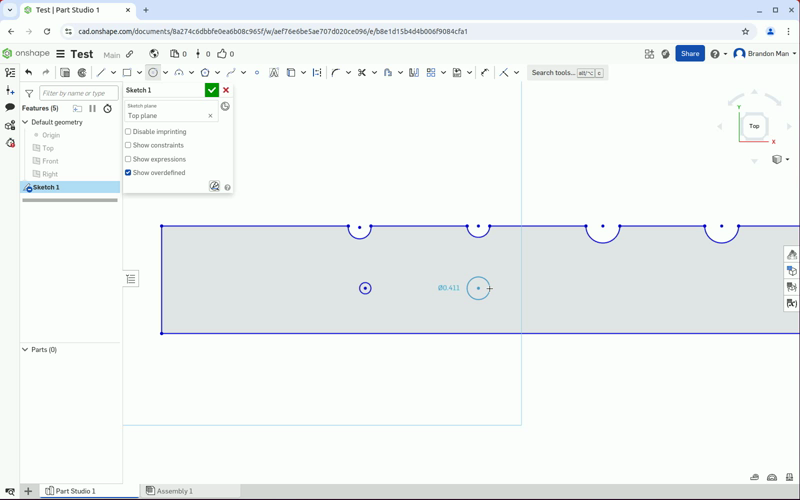
scroll(-6)
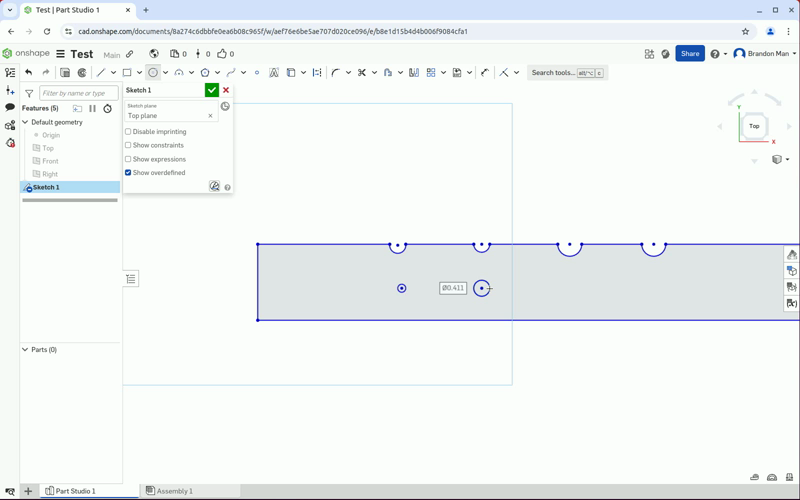
scroll(-6)
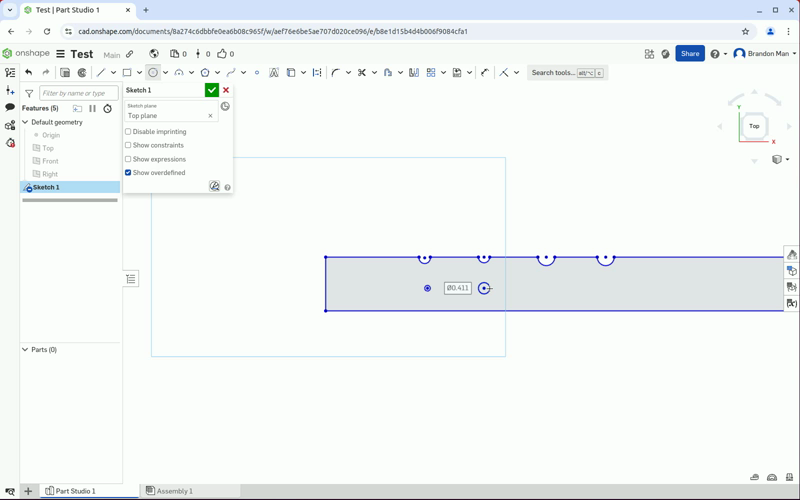
scroll(-6)
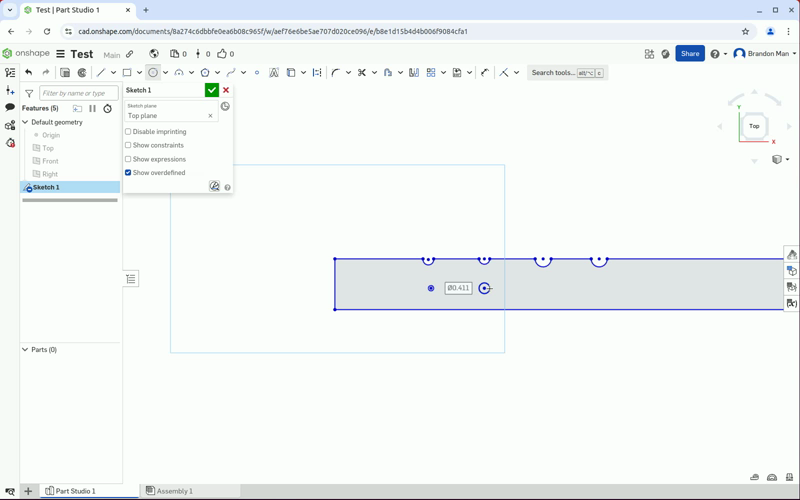
scroll(-6)
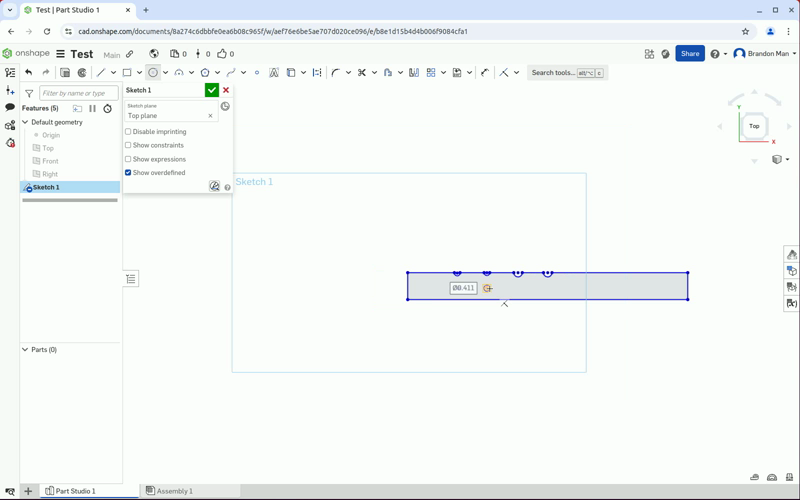
scroll(-6)
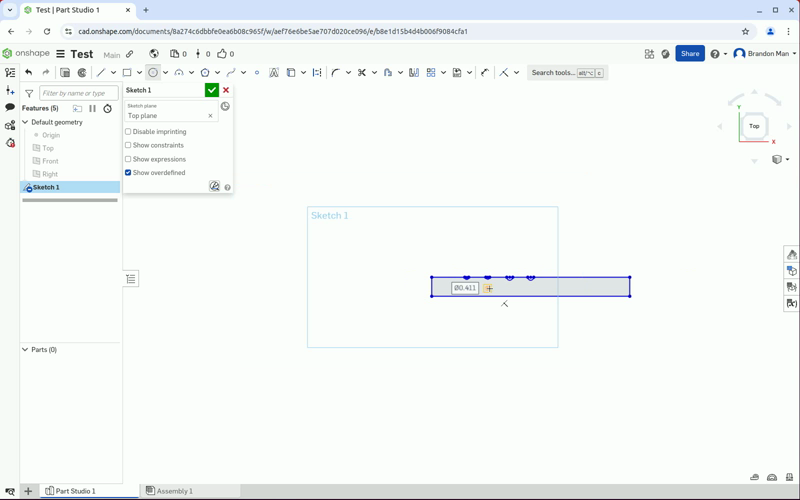
scroll(-6)
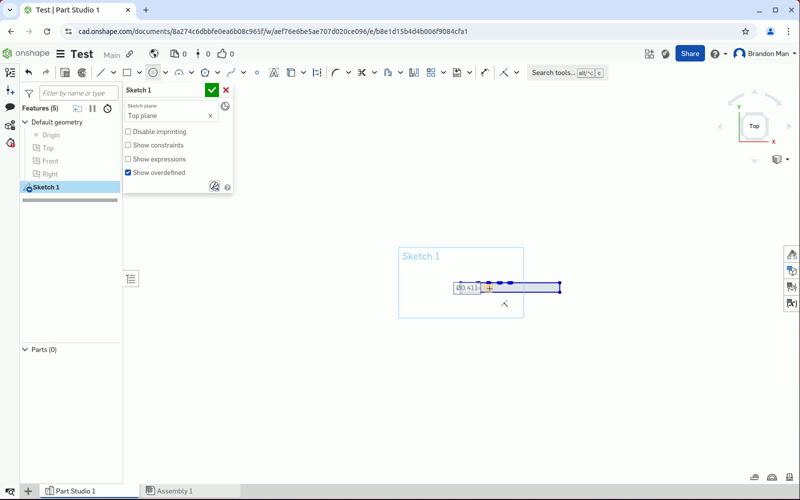
key(esc)
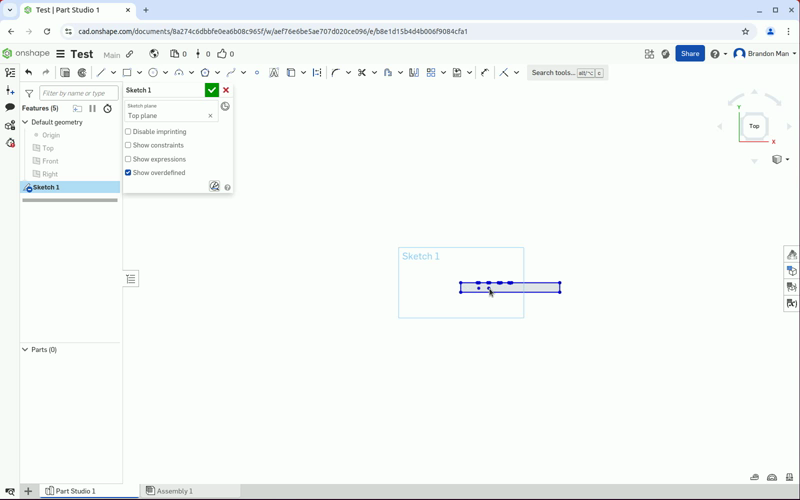
key(c)
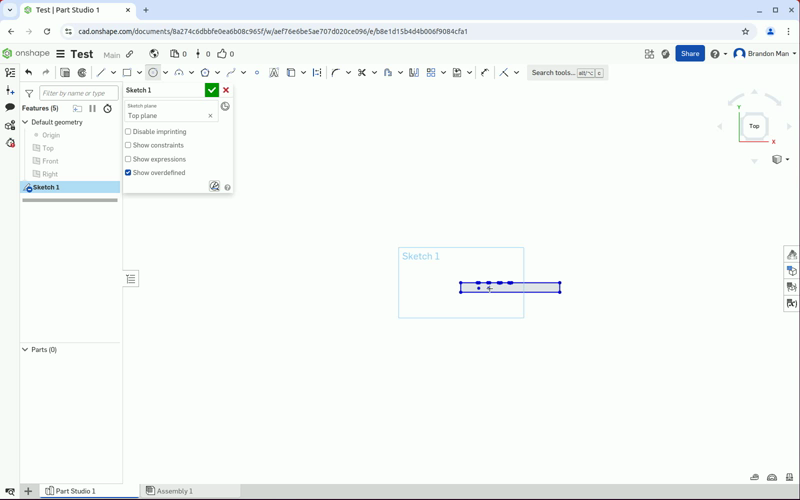
key_down(shift)
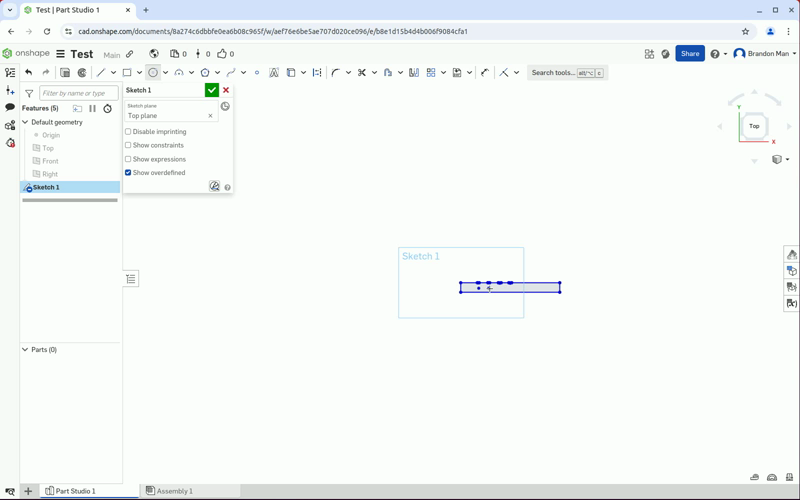
mouse_move(499, 288)
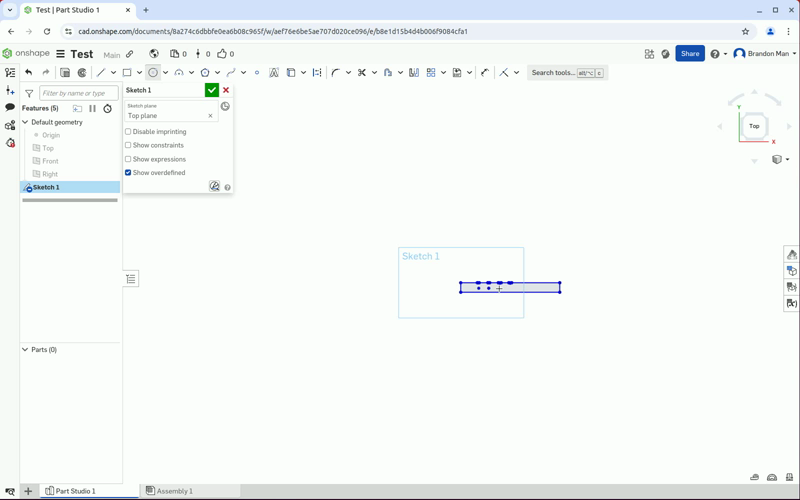
scroll(6)
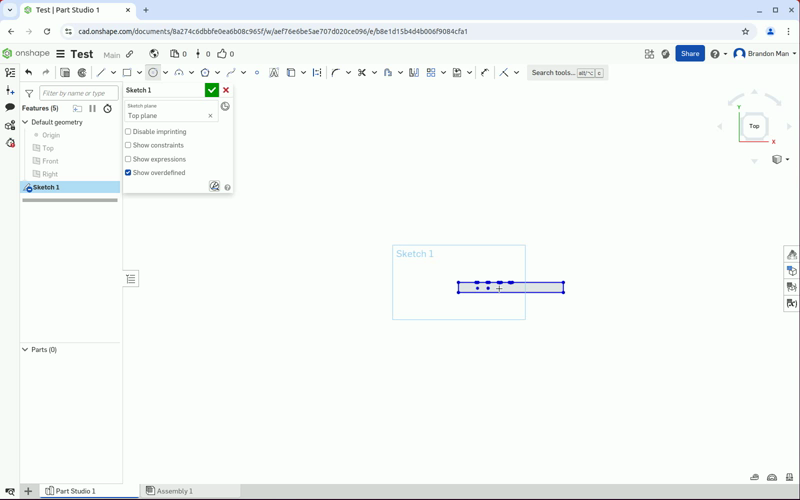
scroll(6)
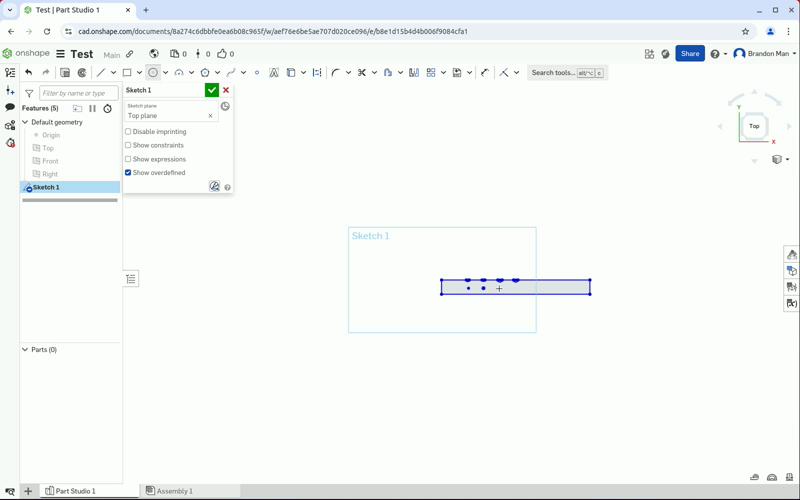
scroll(6)
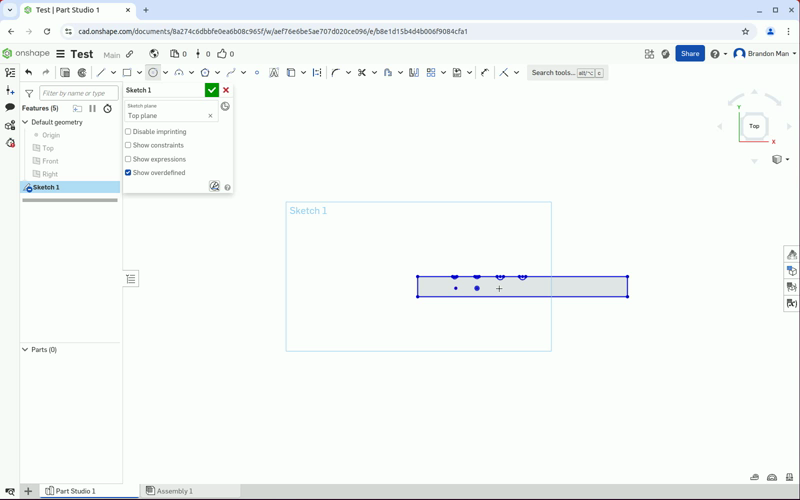
scroll(6)
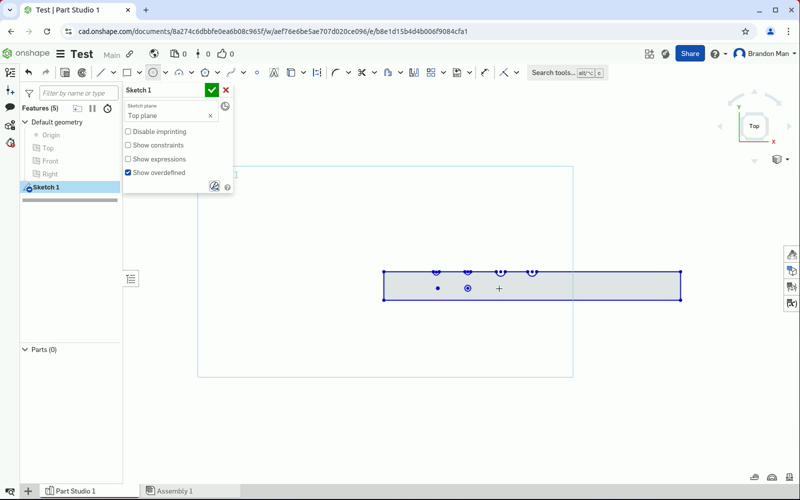
scroll(6)
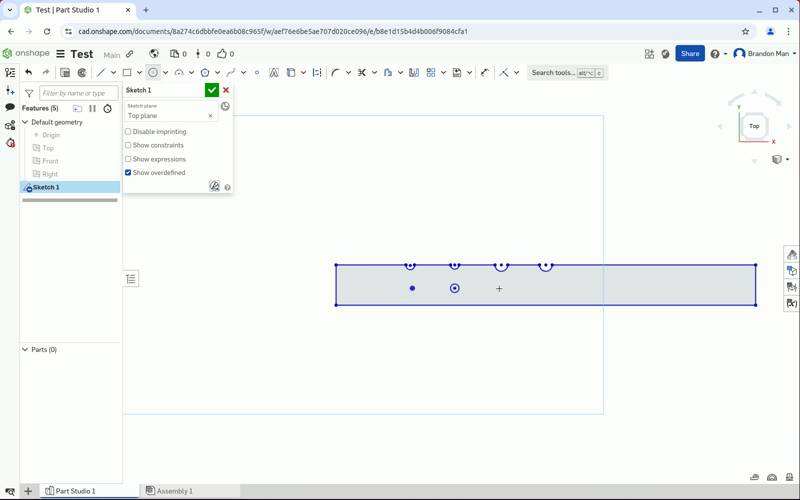
scroll(6)
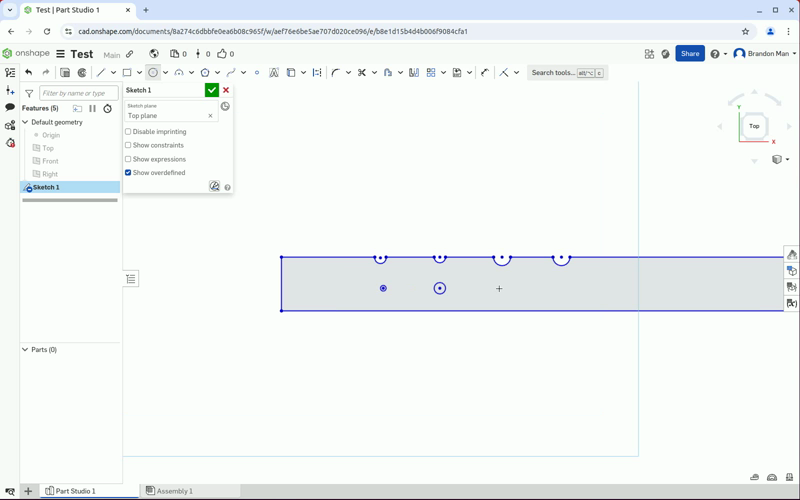
scroll(6)
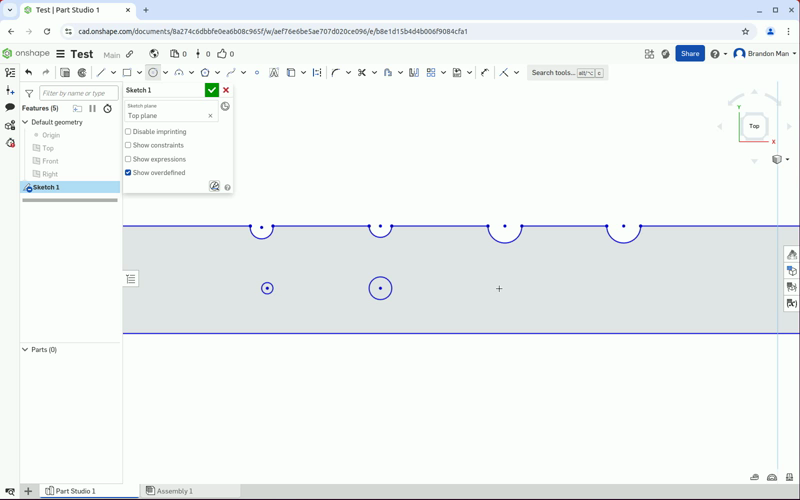
click(499, 288)
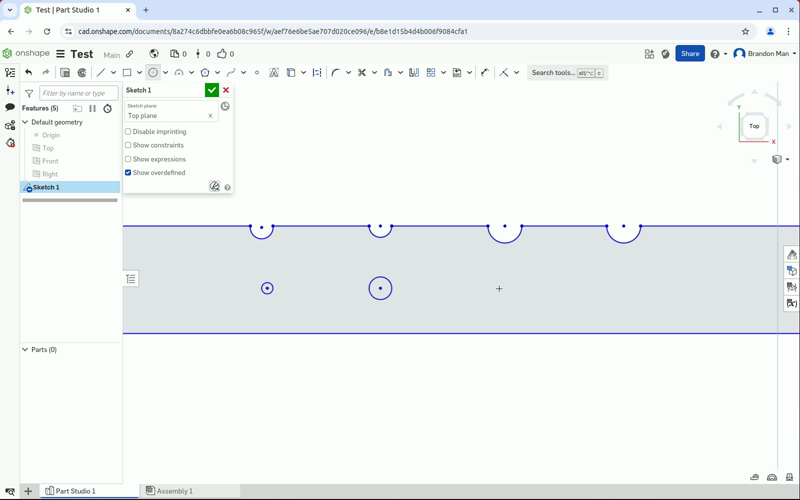
scroll(-6)
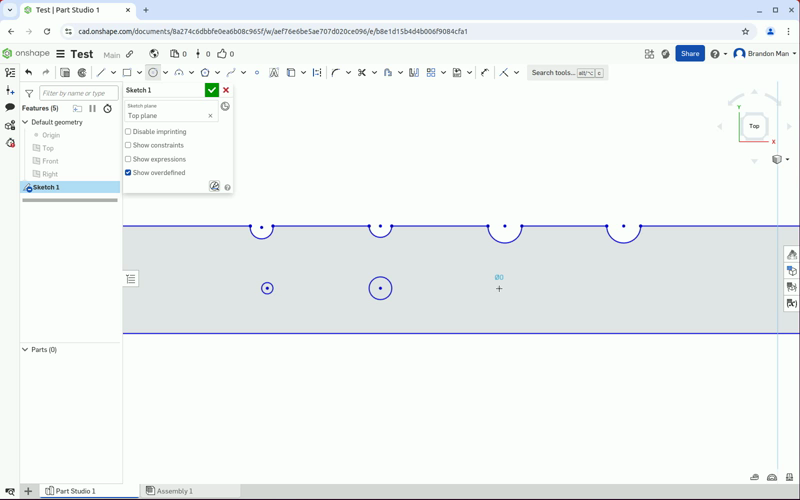
scroll(-6)
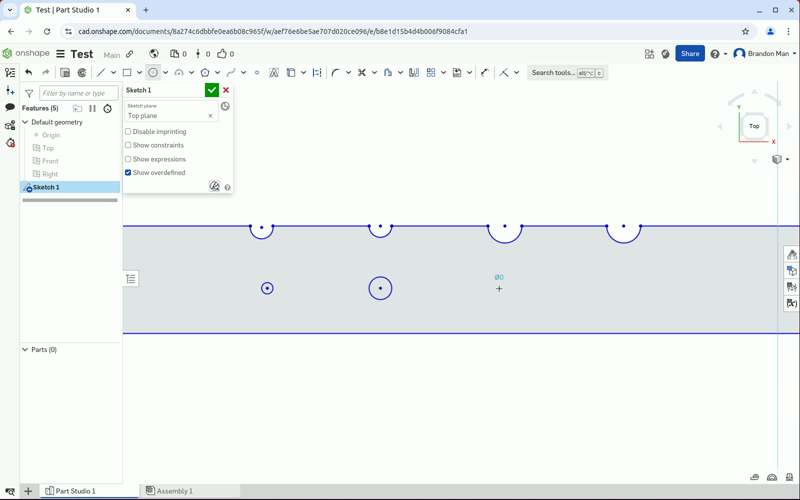
scroll(-6)
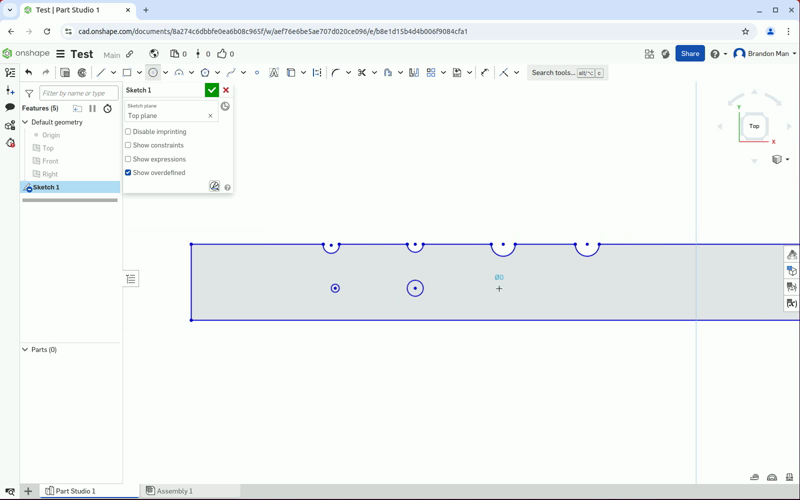
scroll(-6)
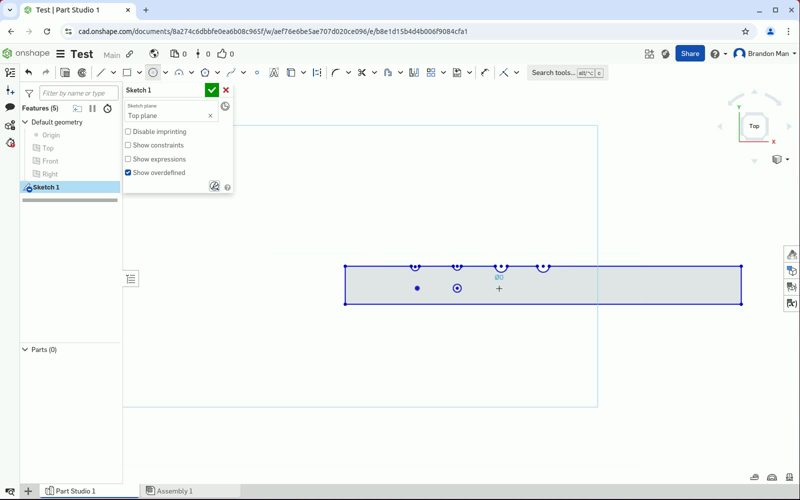
scroll(-6)
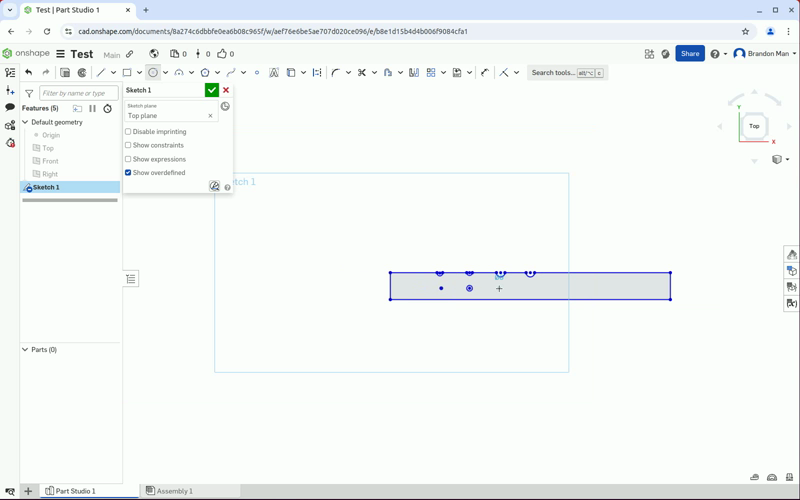
scroll(-6)
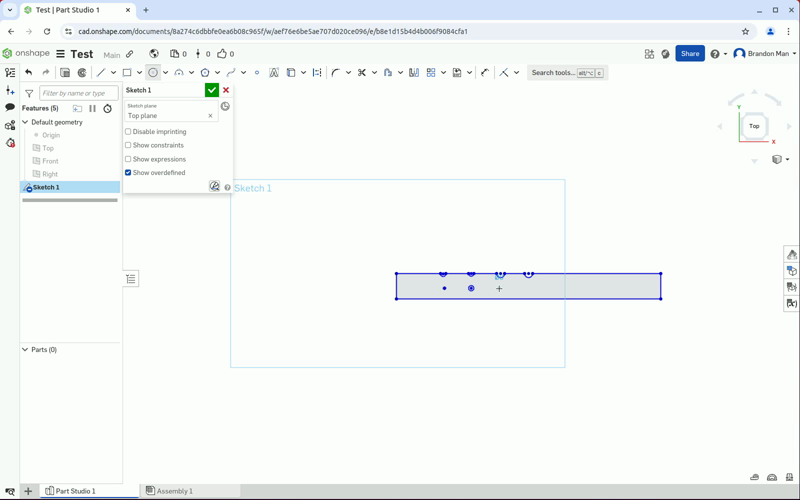
scroll(-6)
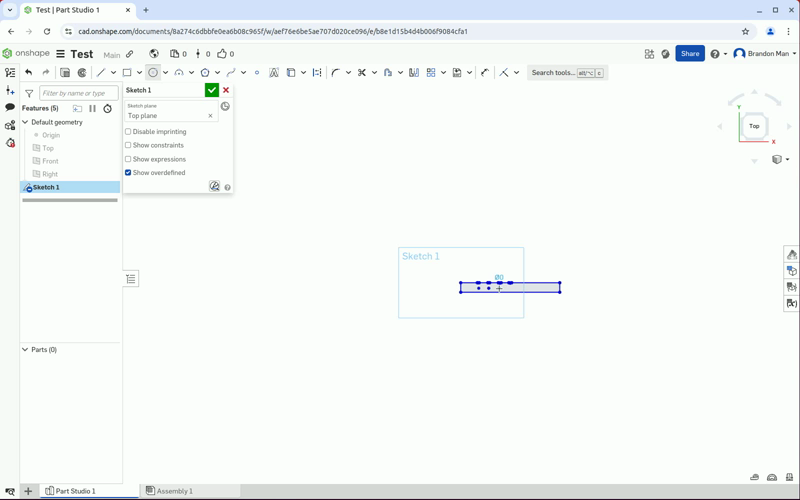
key_up(shift)
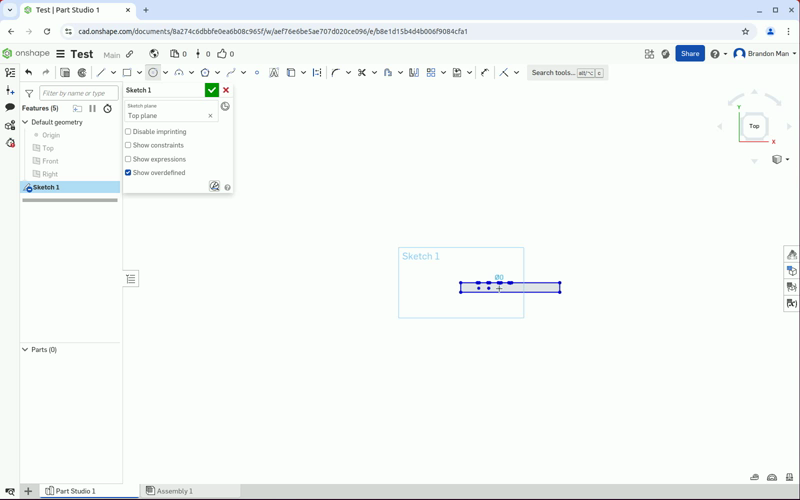
mouse_move(500, 288)
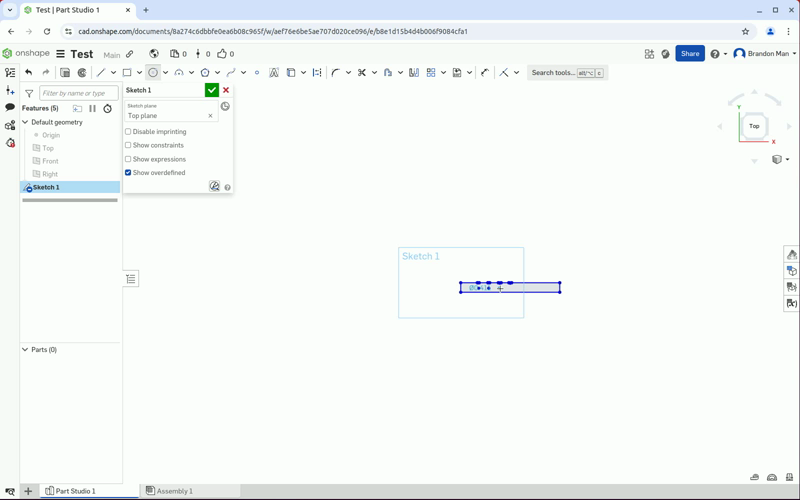
scroll(6)
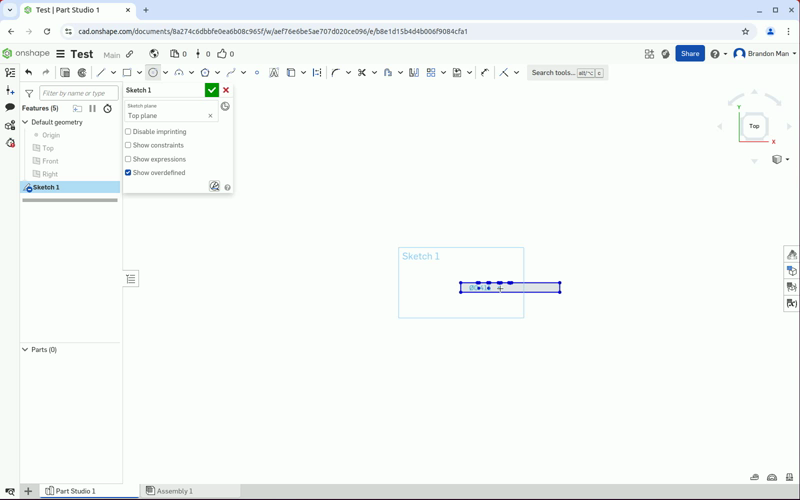
scroll(6)
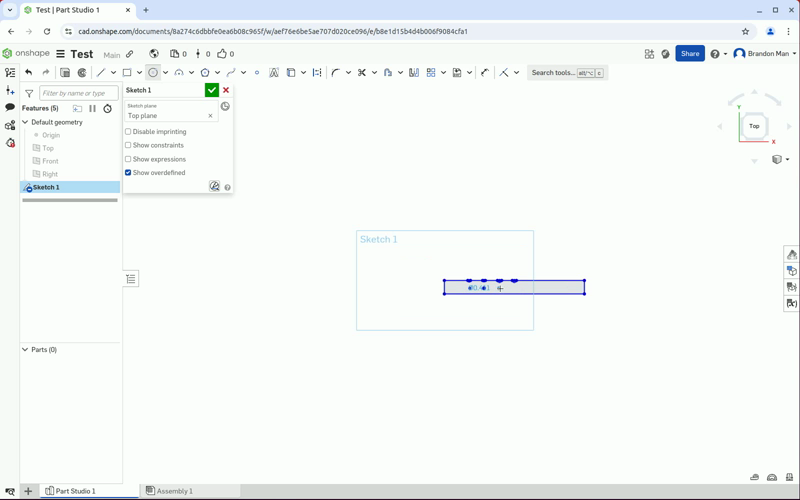
scroll(6)
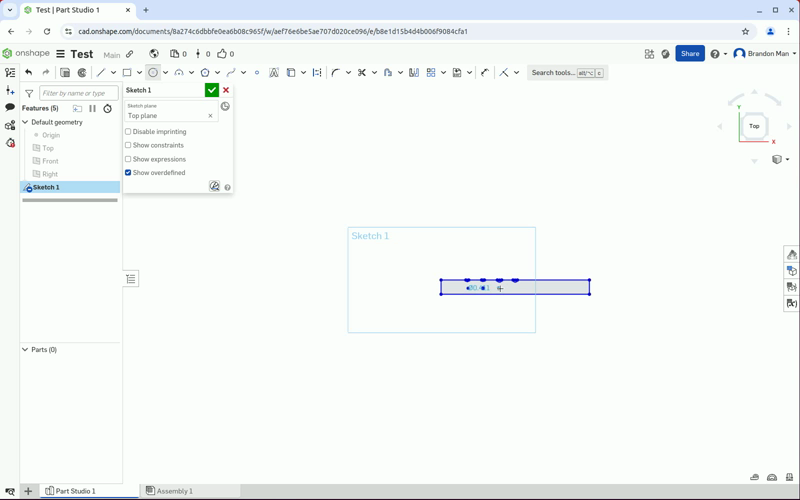
scroll(6)
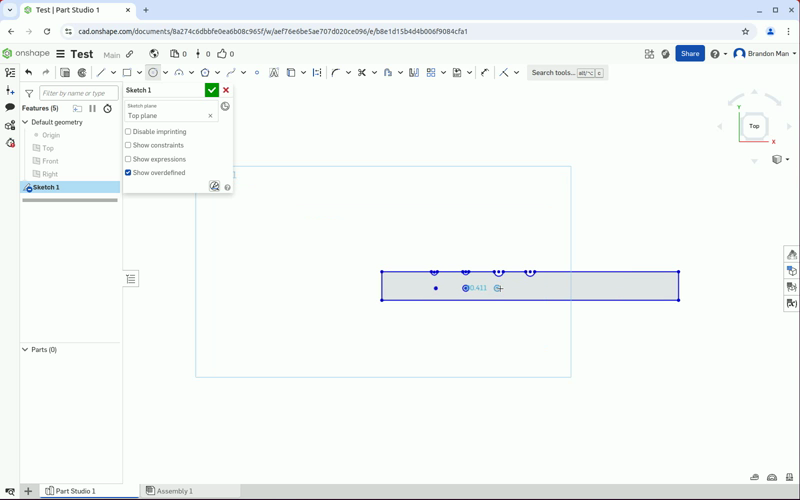
scroll(6)
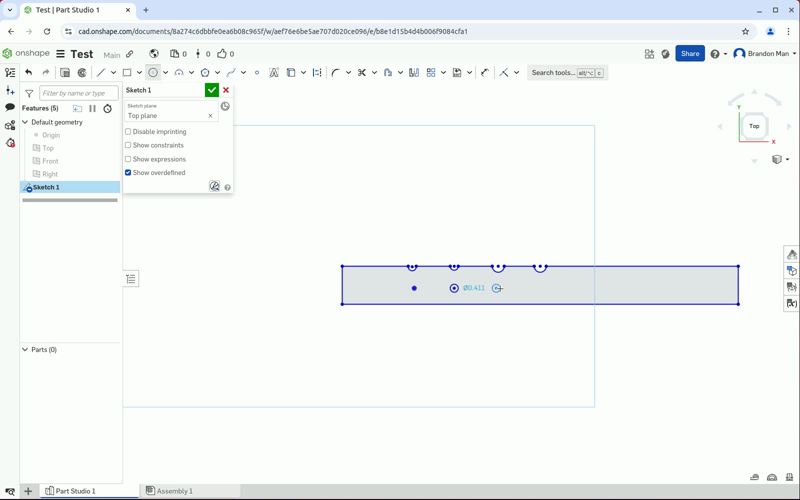
scroll(6)
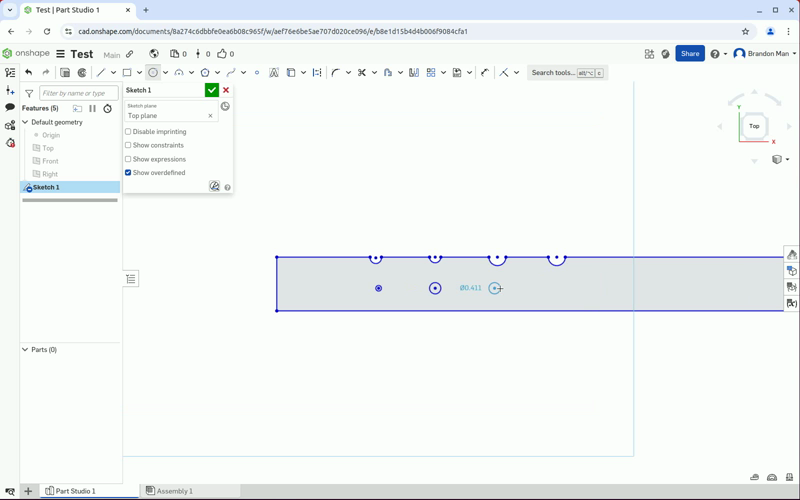
scroll(6)
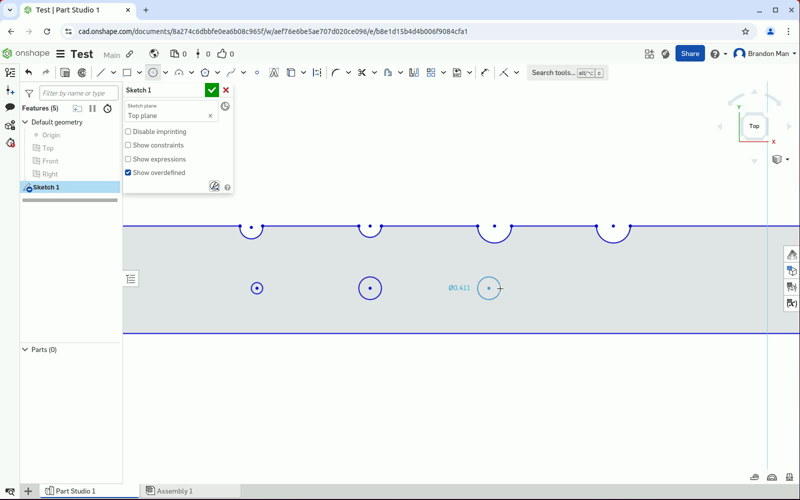
click(500, 288)
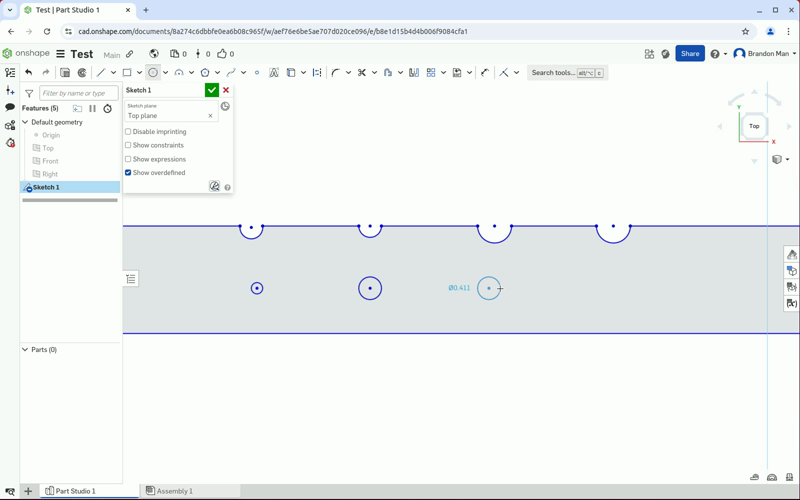
scroll(-6)
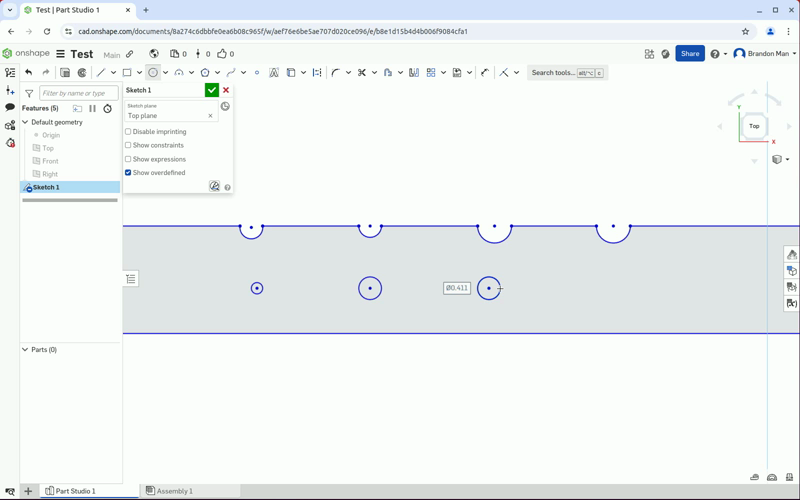
scroll(-6)
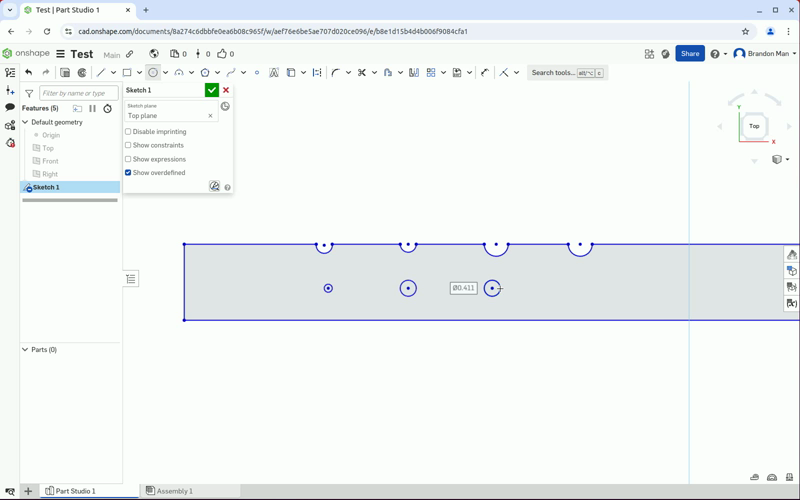
scroll(-6)
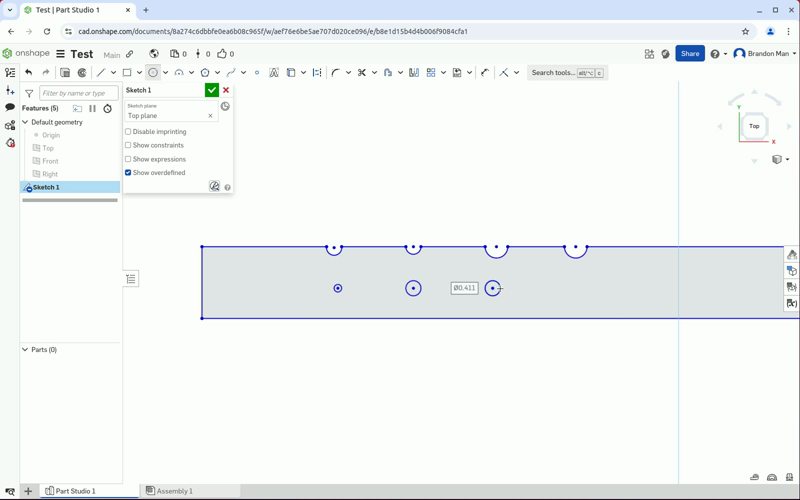
scroll(-6)
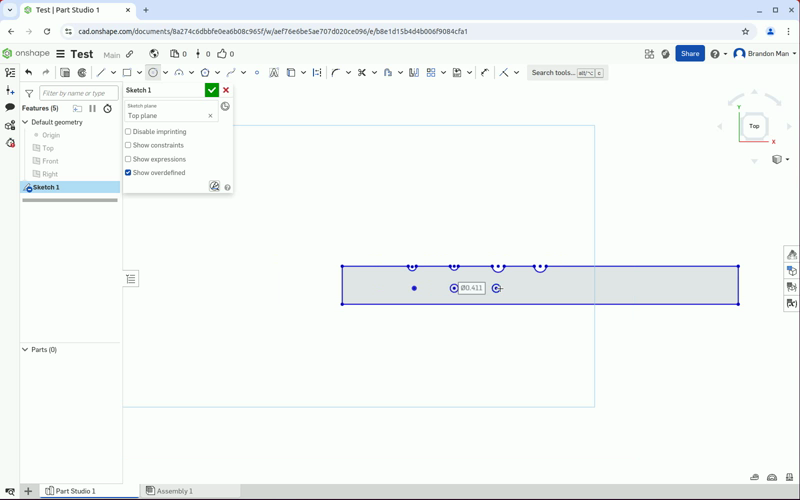
scroll(-6)
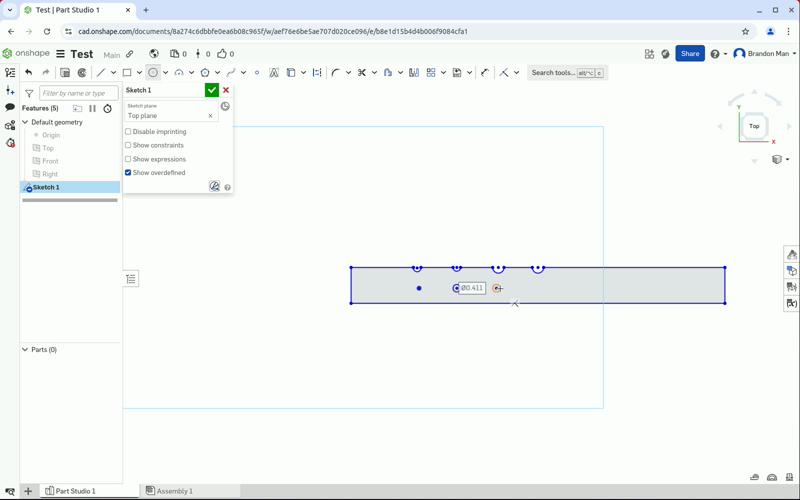
scroll(-6)
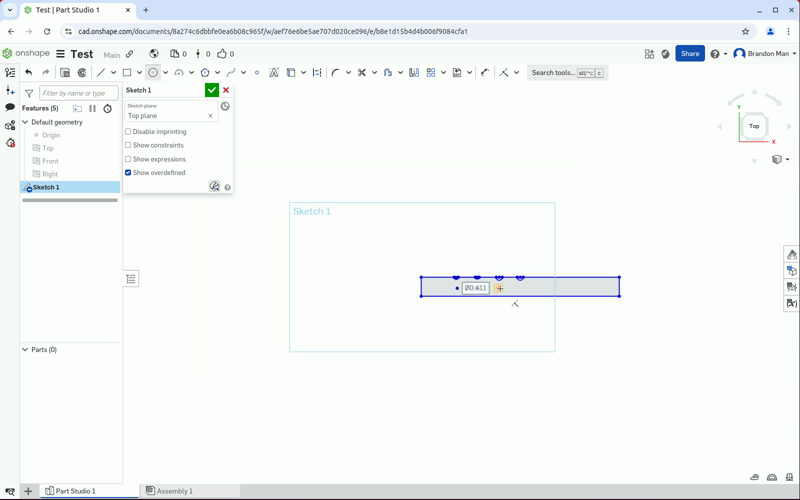
scroll(-6)
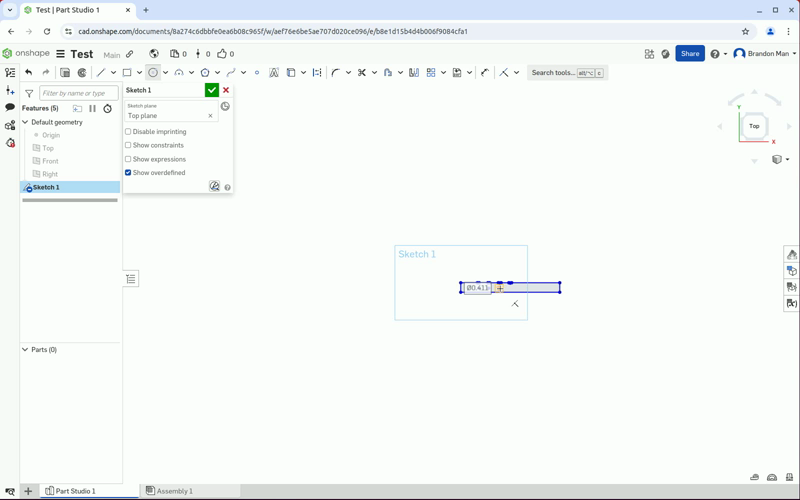
key(esc)
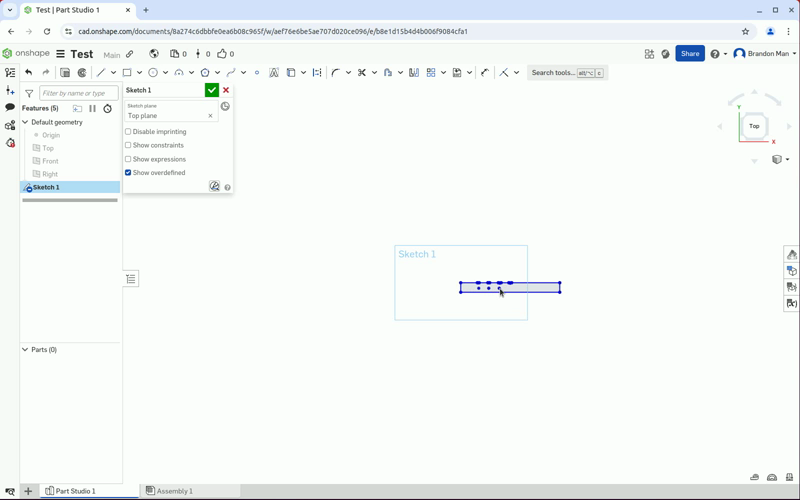
key(c)
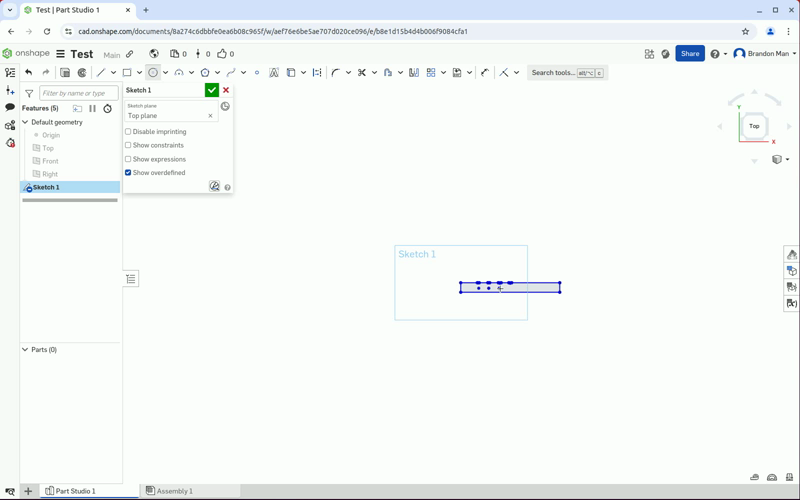
key_down(shift)
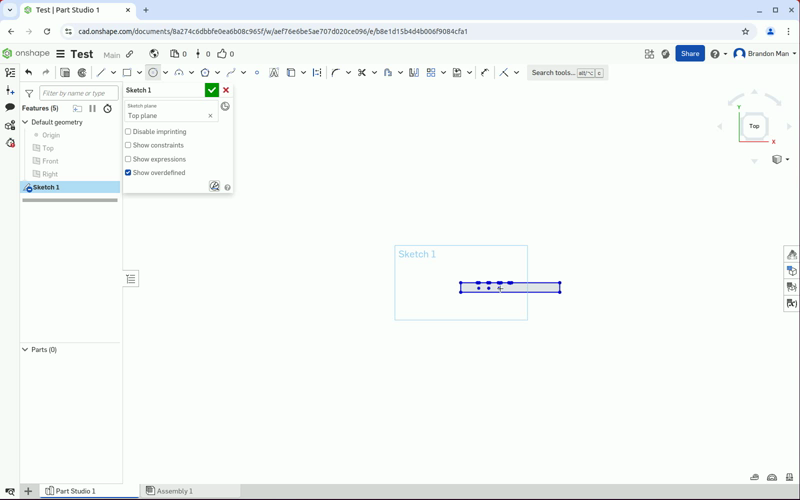
mouse_move(510, 288)
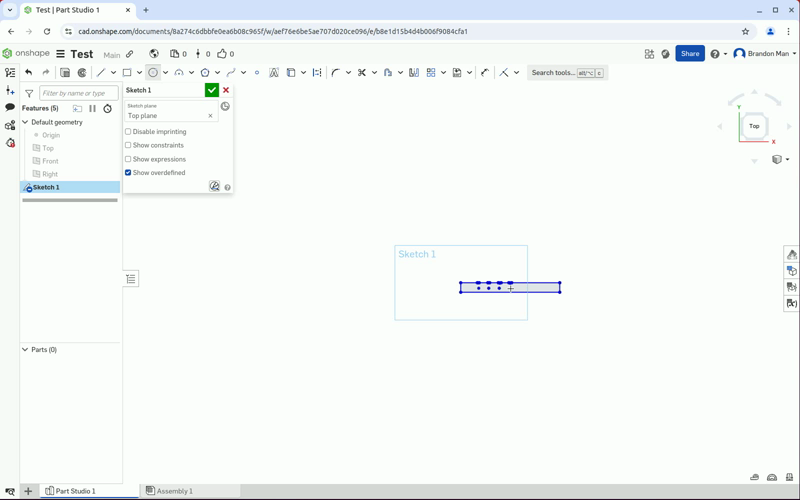
scroll(6)
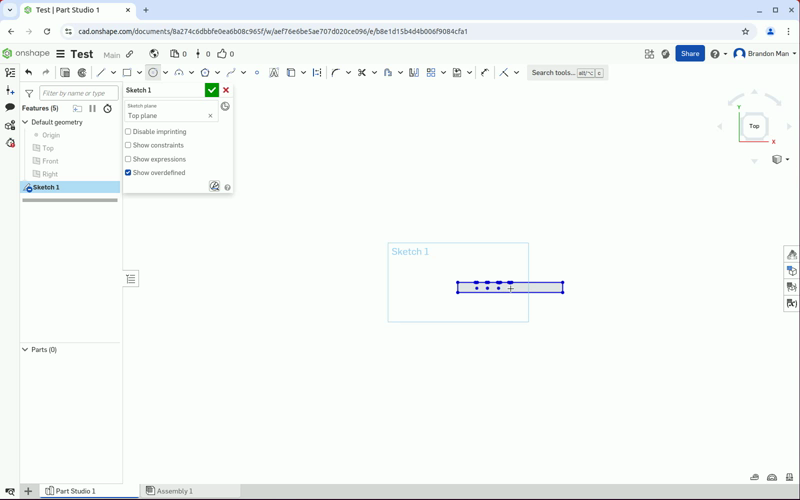
scroll(6)
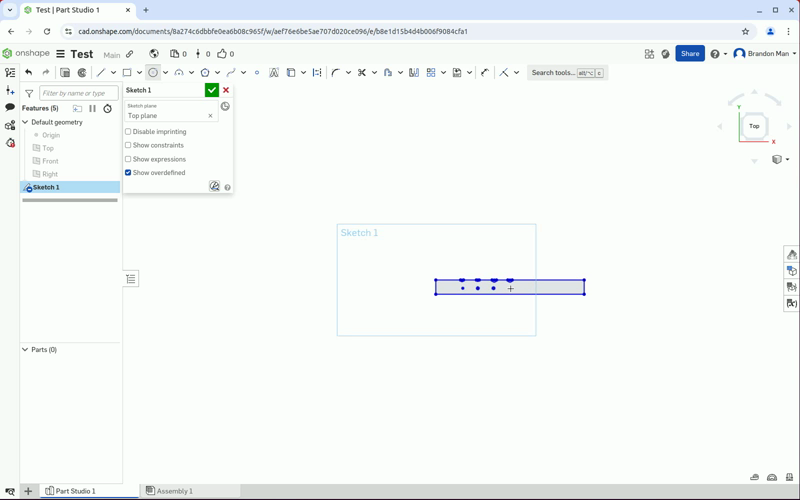
scroll(6)
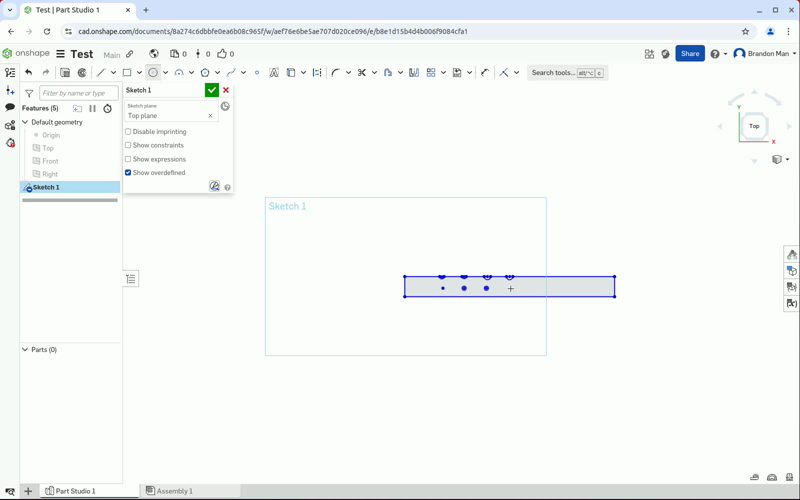
scroll(6)
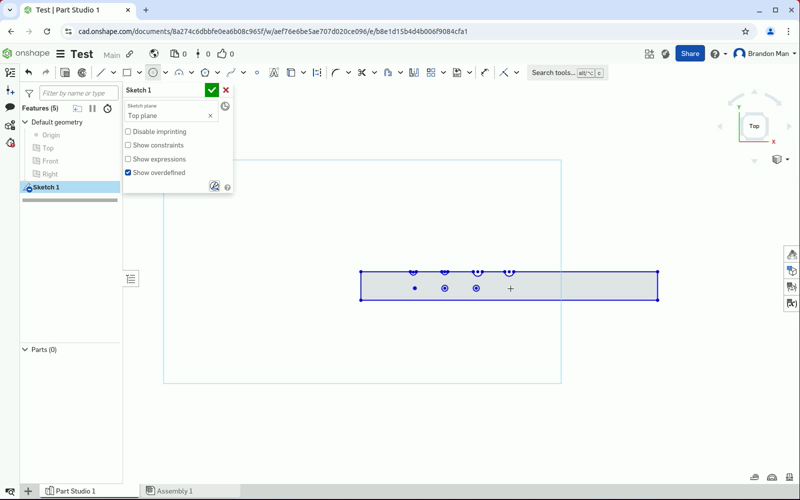
scroll(6)
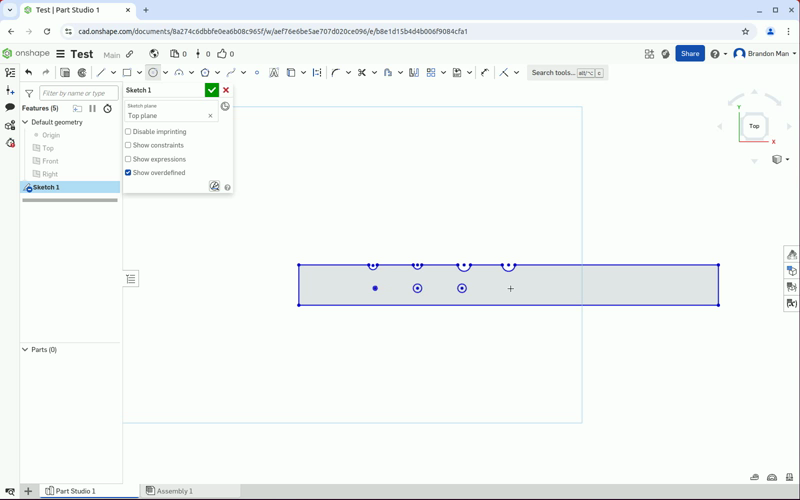
scroll(6)
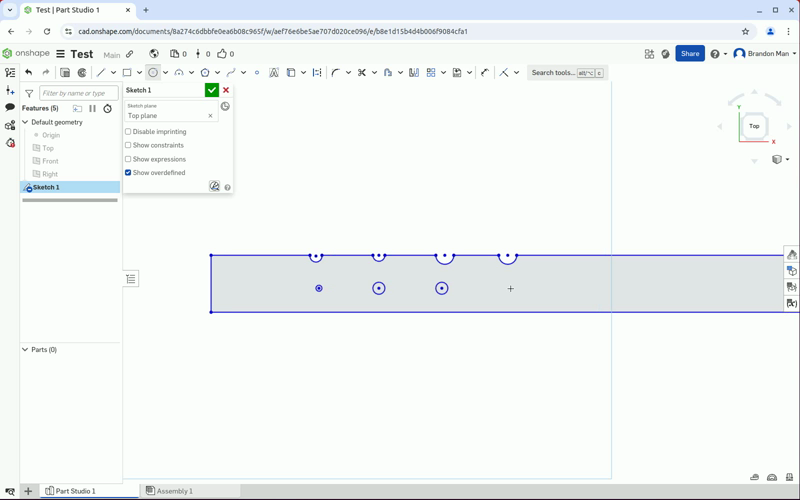
scroll(6)
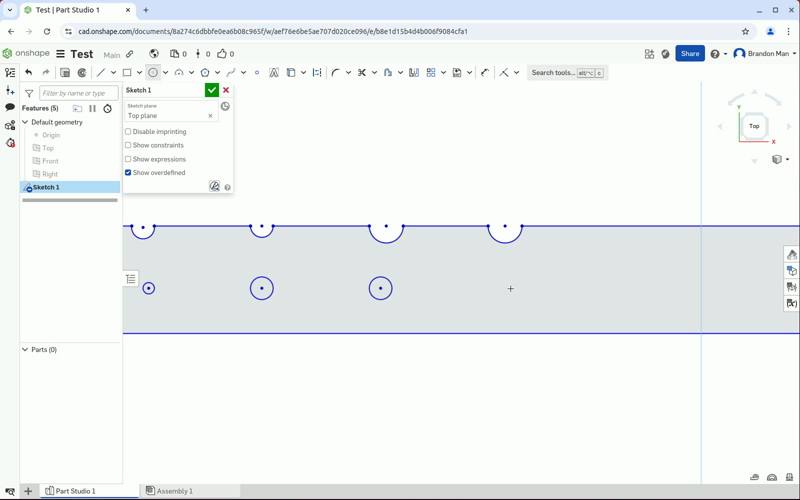
click(510, 288)
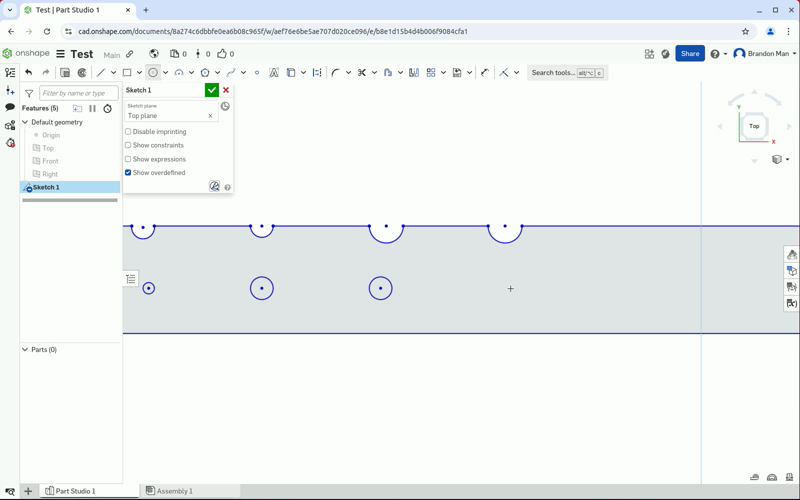
scroll(-6)
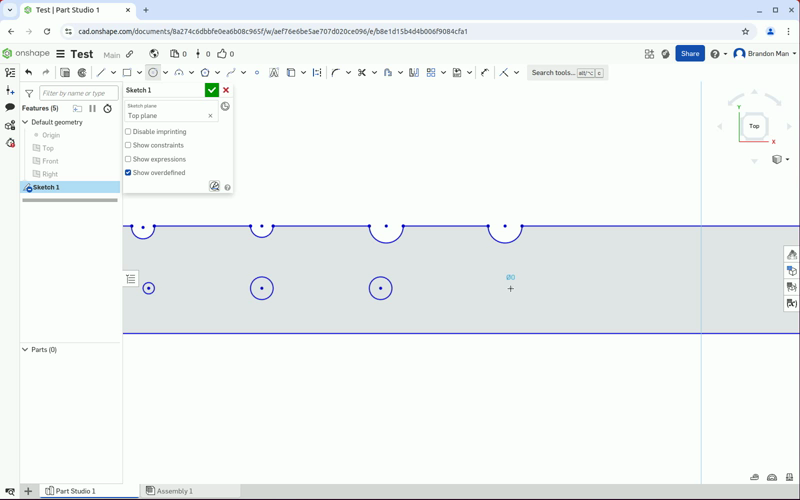
scroll(-6)
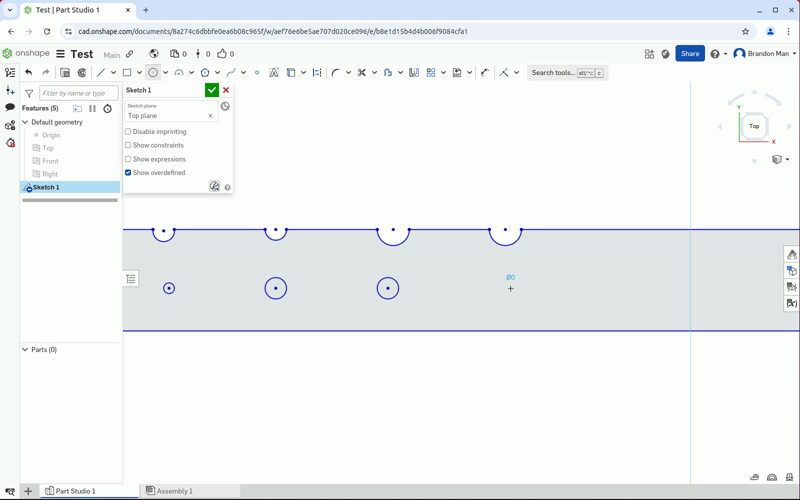
scroll(-6)
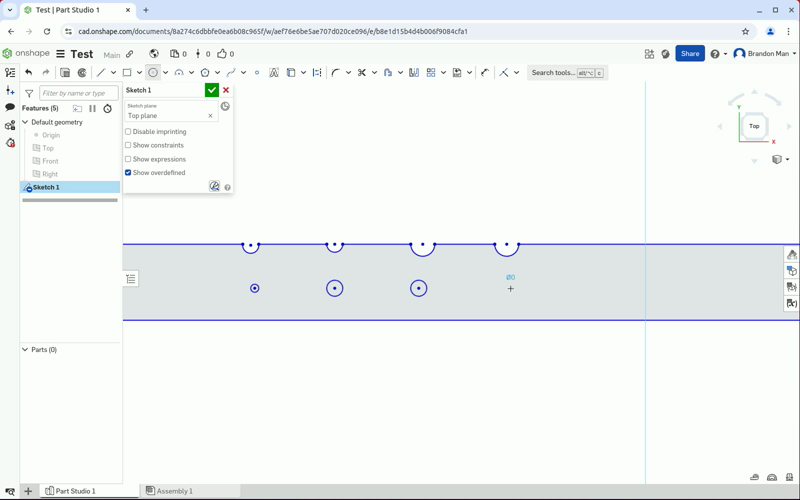
scroll(-6)
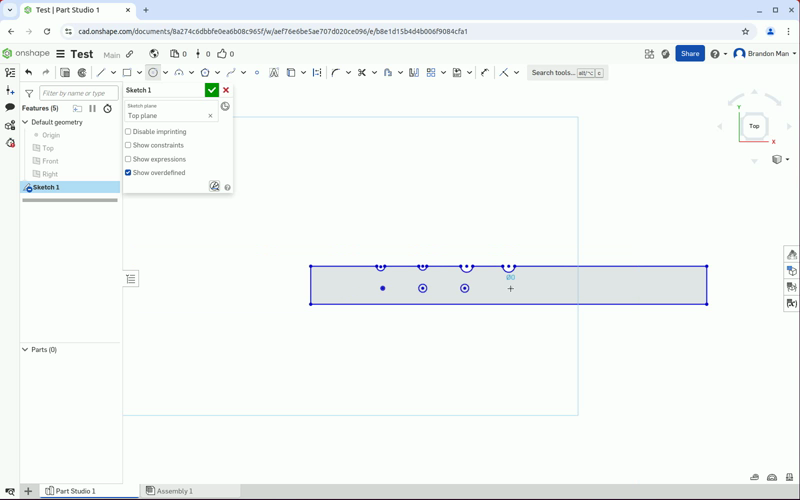
scroll(-6)
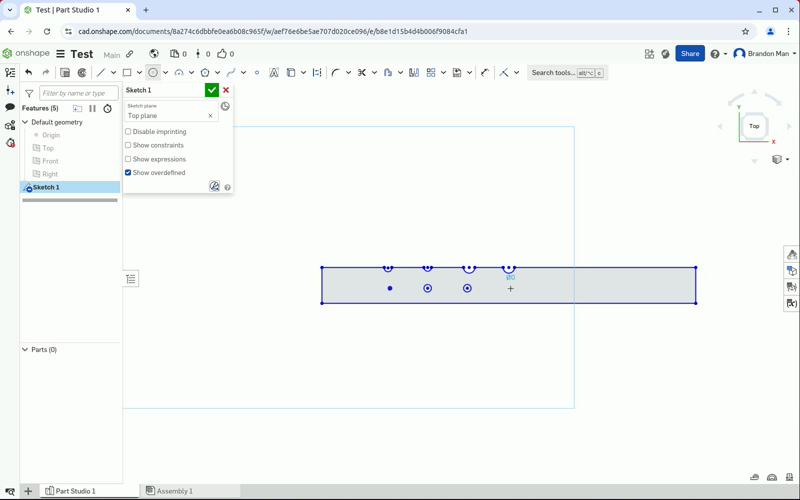
scroll(-6)
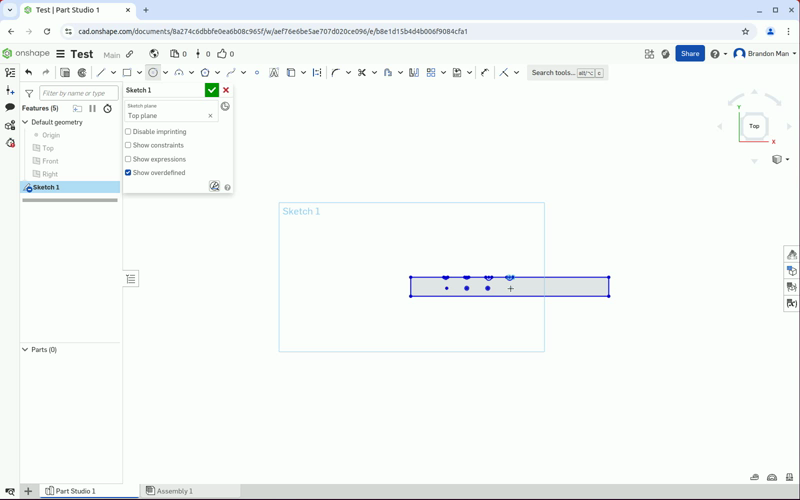
scroll(-6)
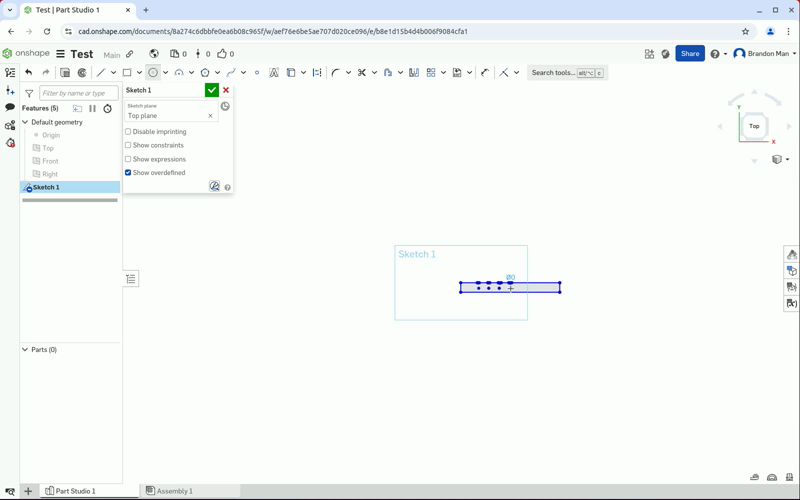
key_up(shift)
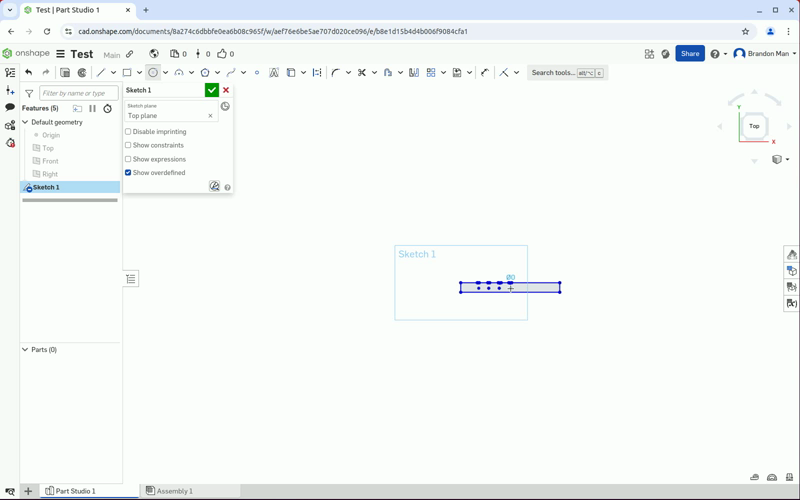
mouse_move(512, 288)
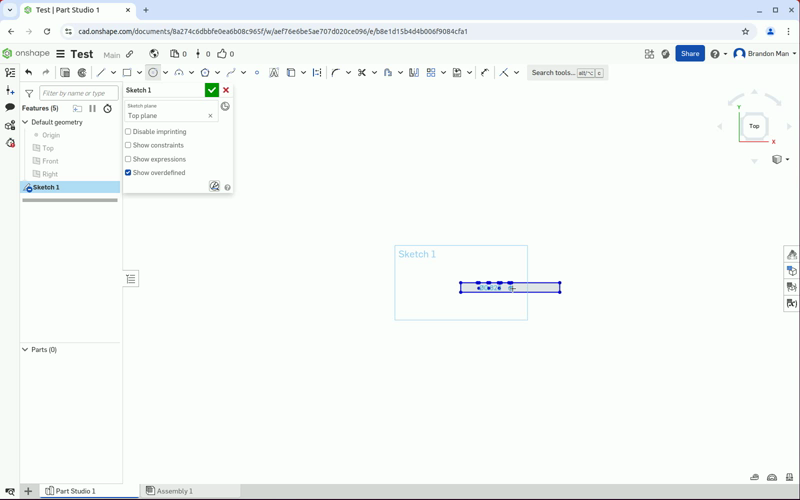
scroll(6)
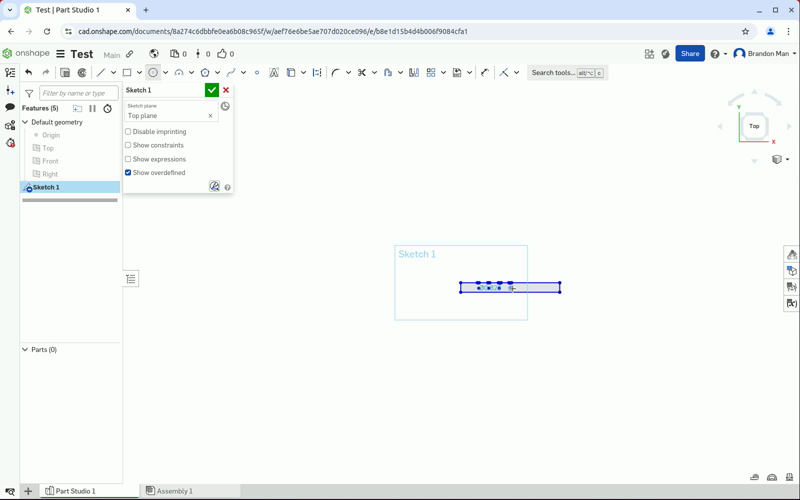
scroll(6)
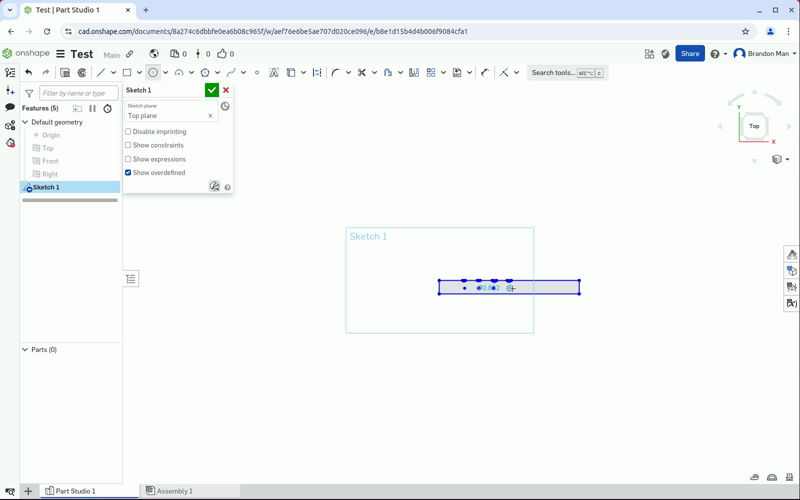
scroll(6)
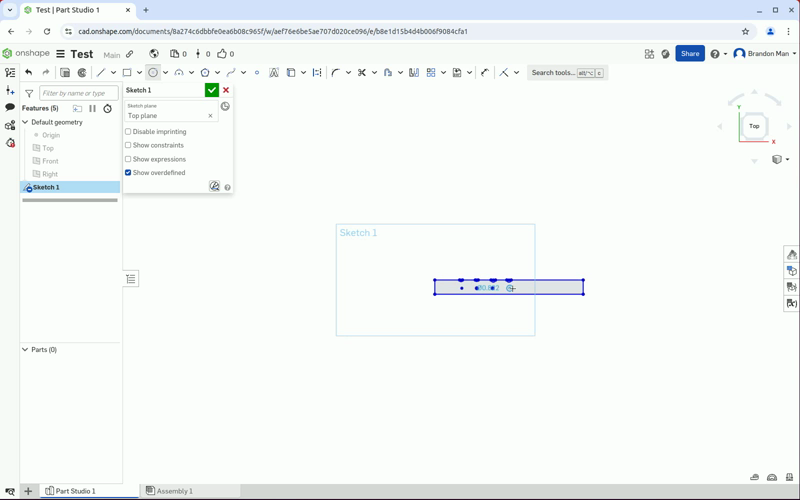
scroll(6)
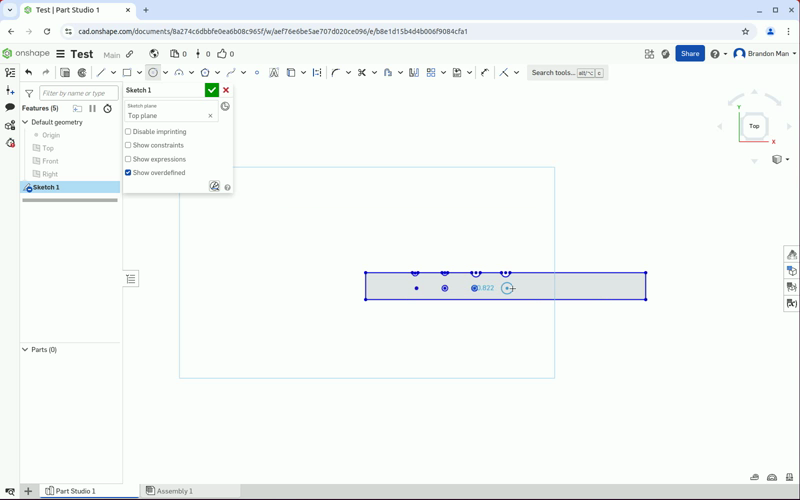
scroll(6)
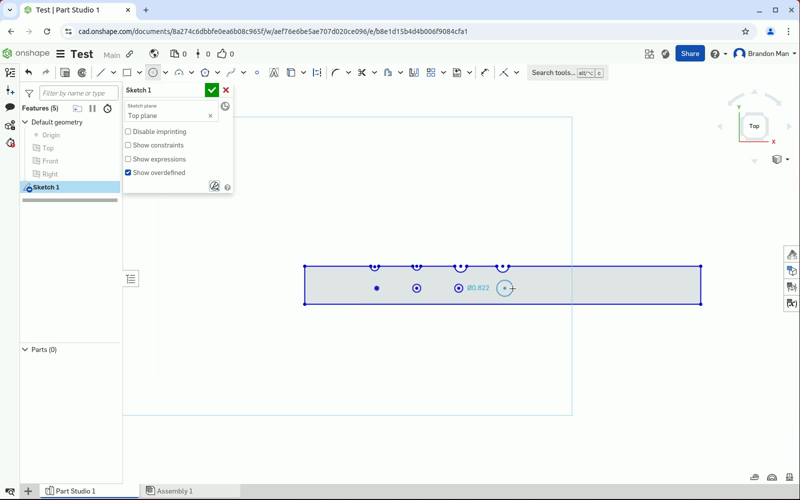
scroll(6)
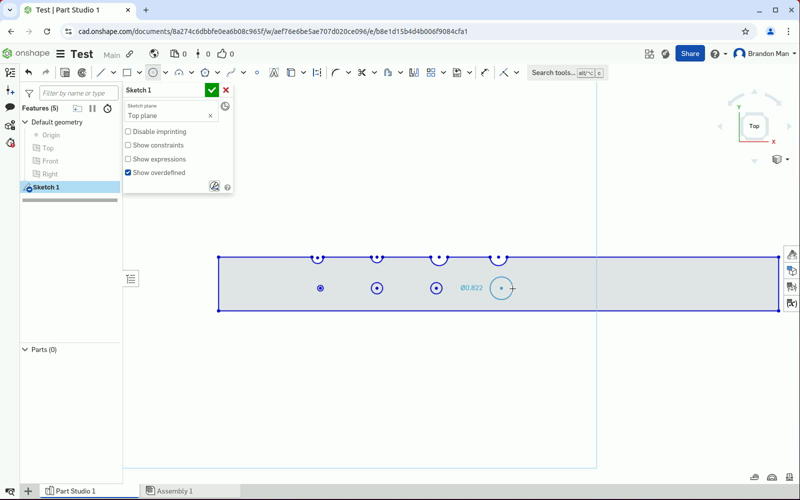
scroll(6)
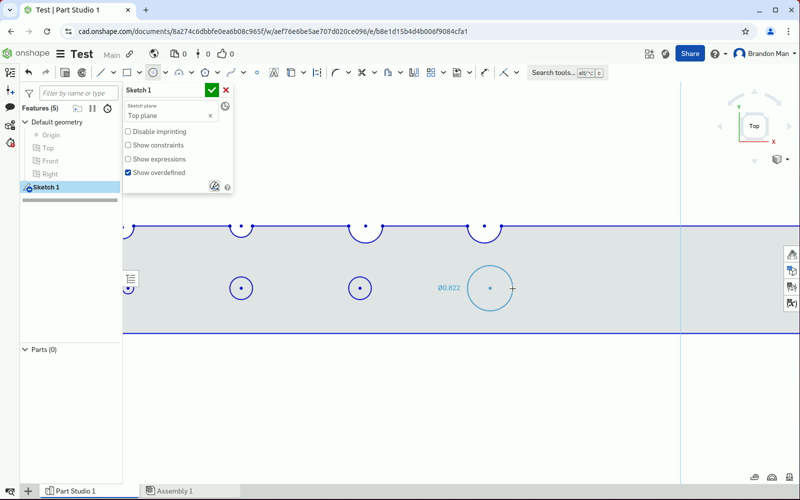
click(512, 288)
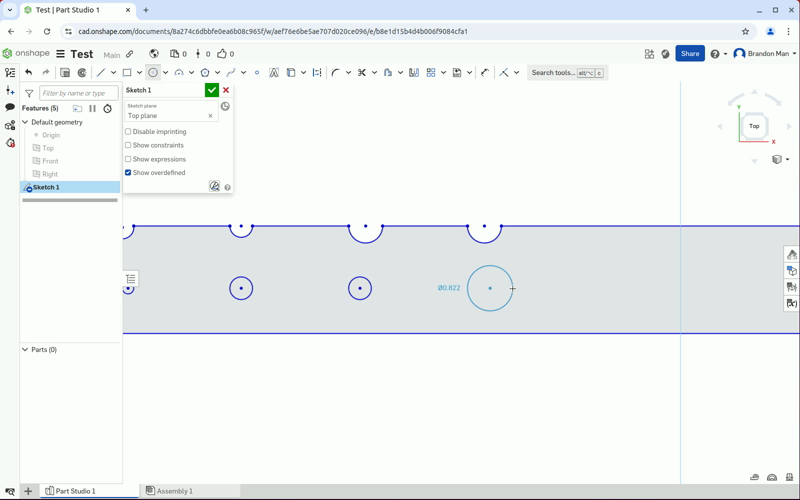
scroll(-6)
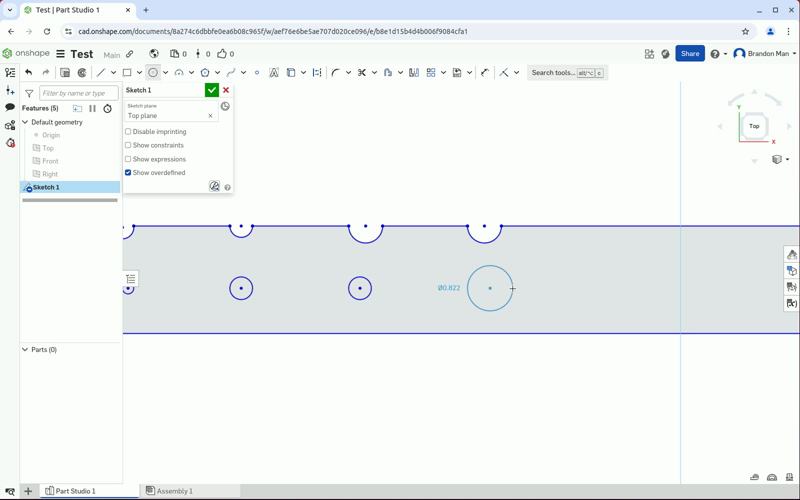
scroll(-6)
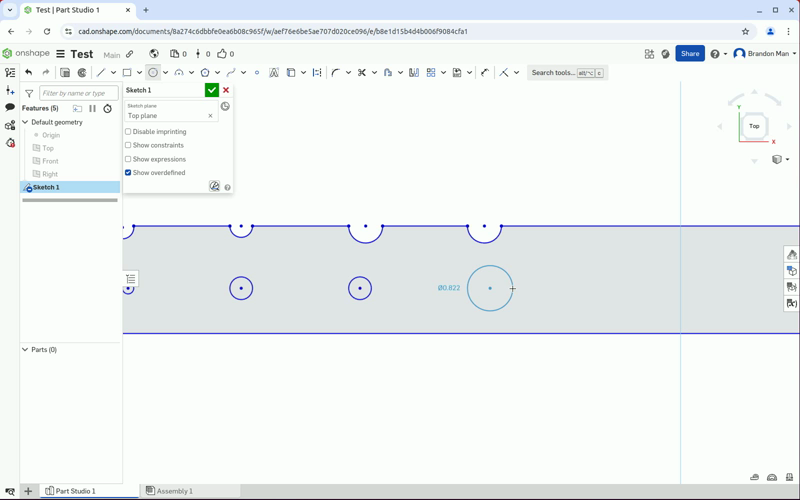
scroll(-6)
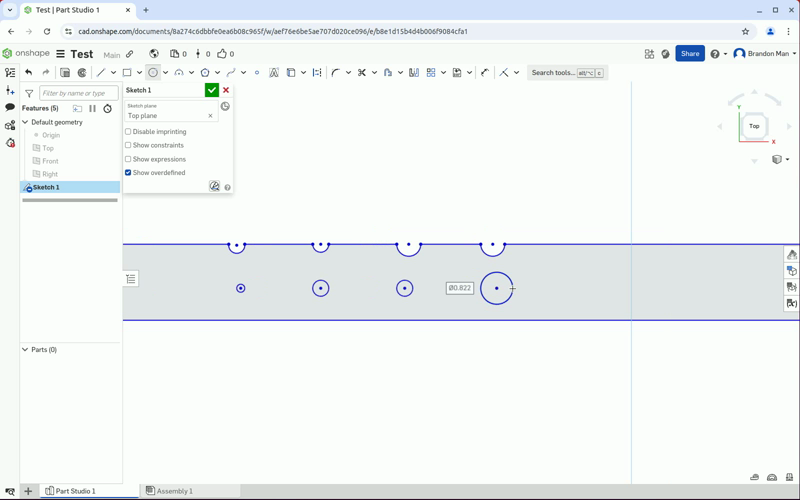
scroll(-6)
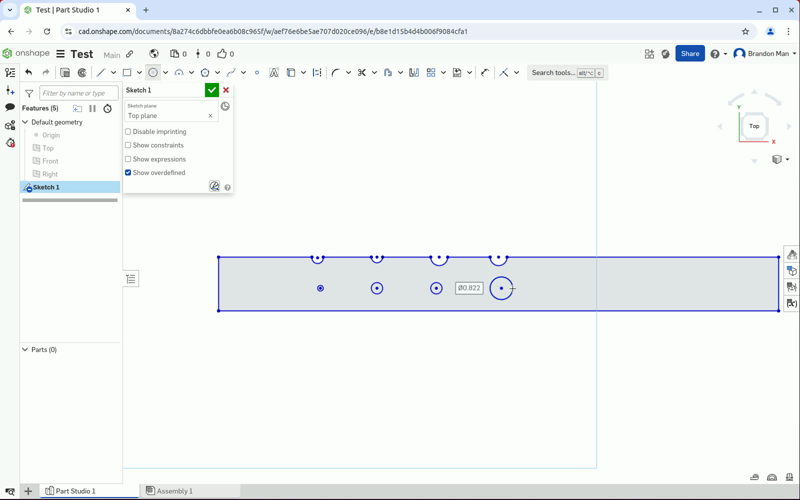
scroll(-6)
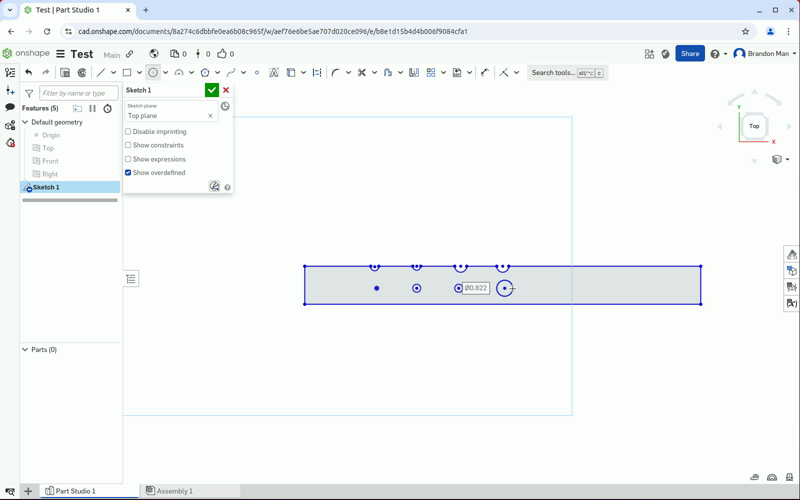
scroll(-6)
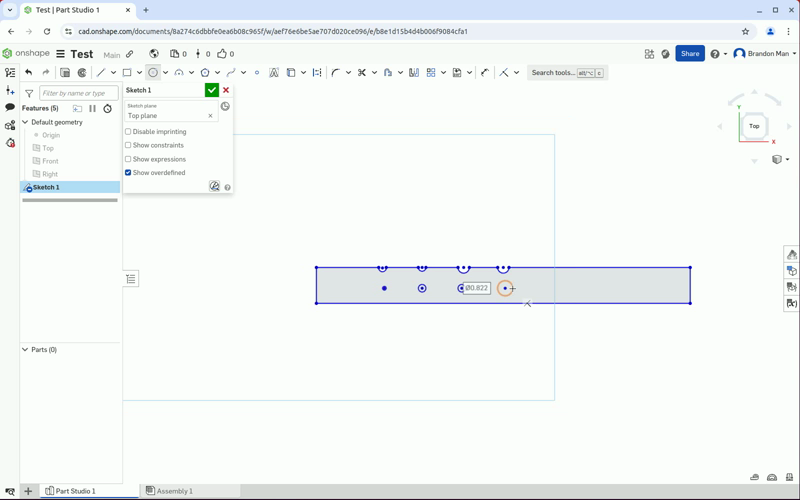
scroll(-6)
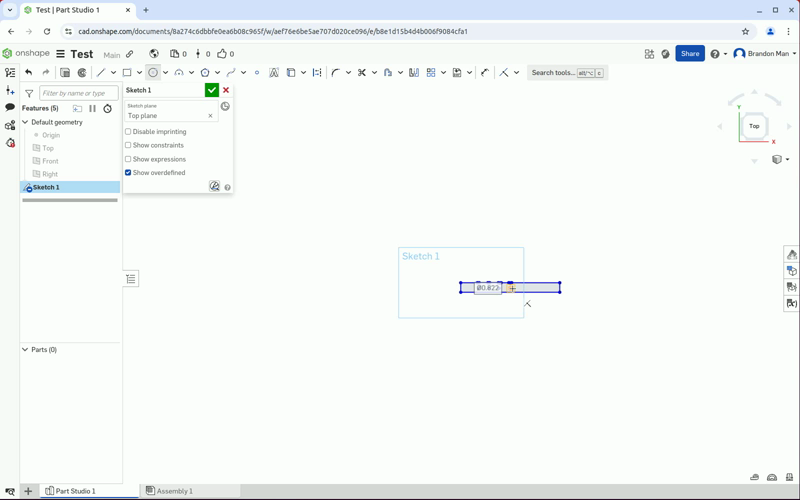
key(esc)
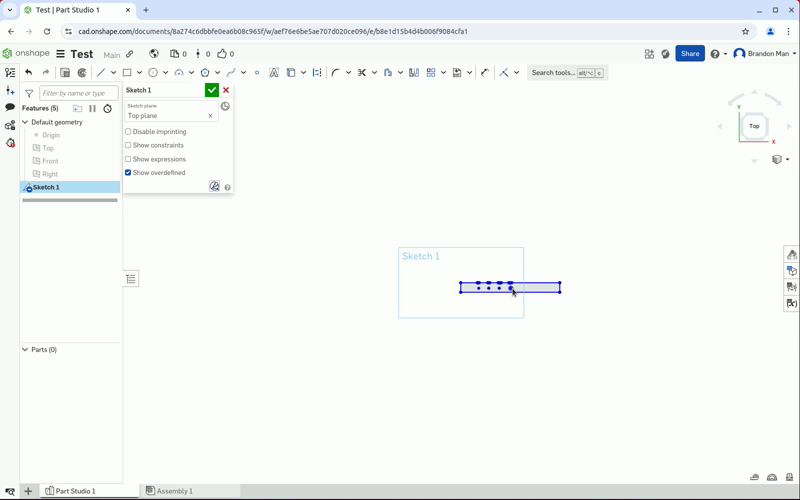
mouse_move(547, 283)
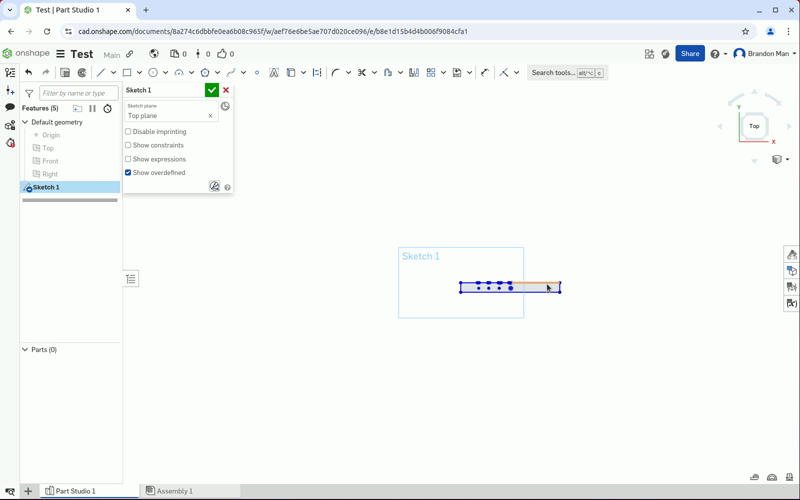
scroll(6)
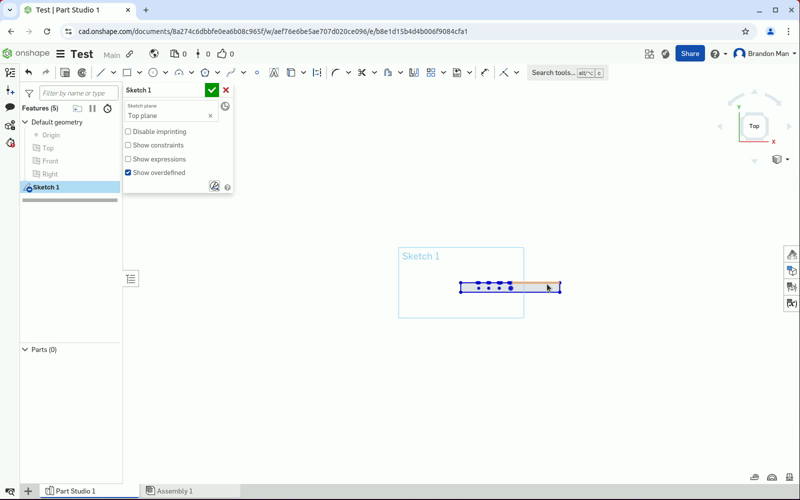
scroll(6)
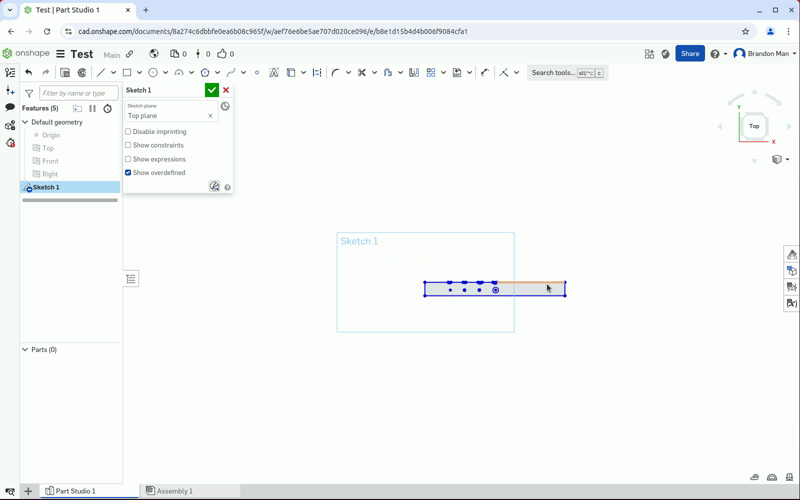
scroll(6)
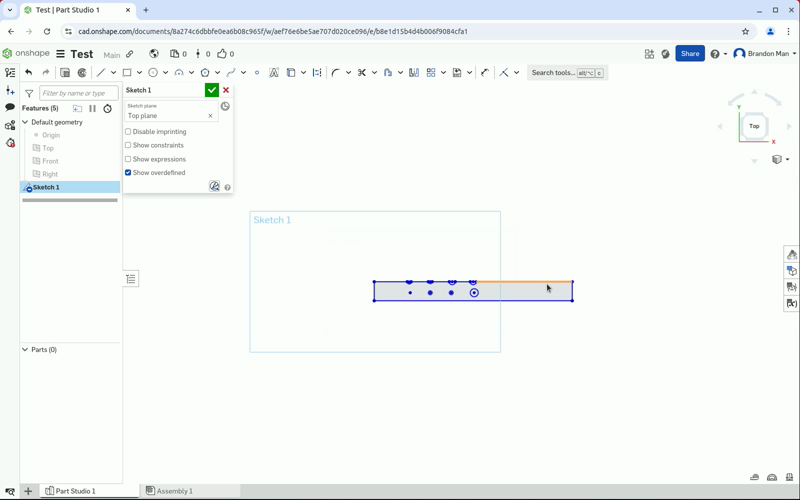
scroll(6)
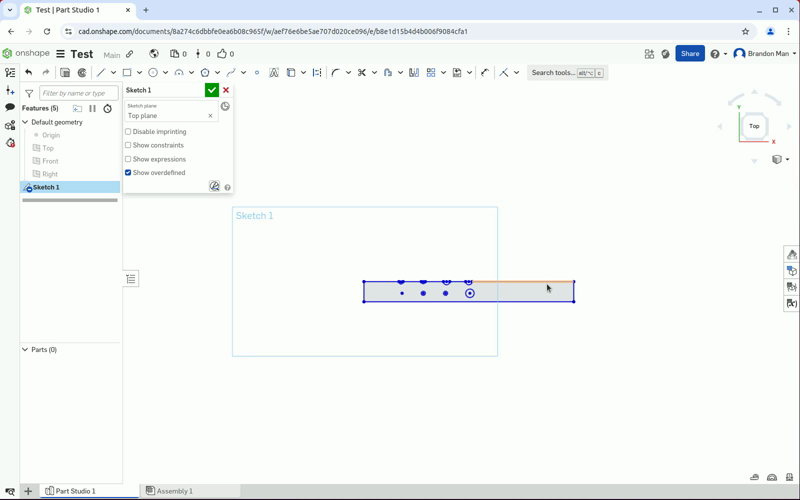
scroll(6)
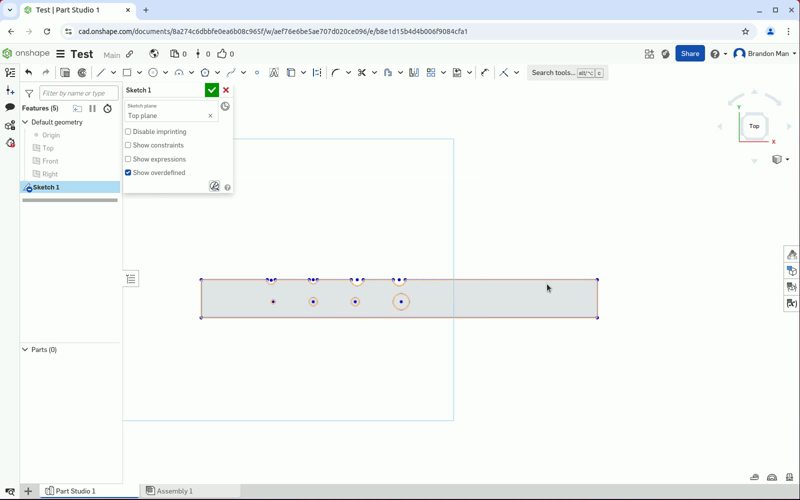
scroll(6)
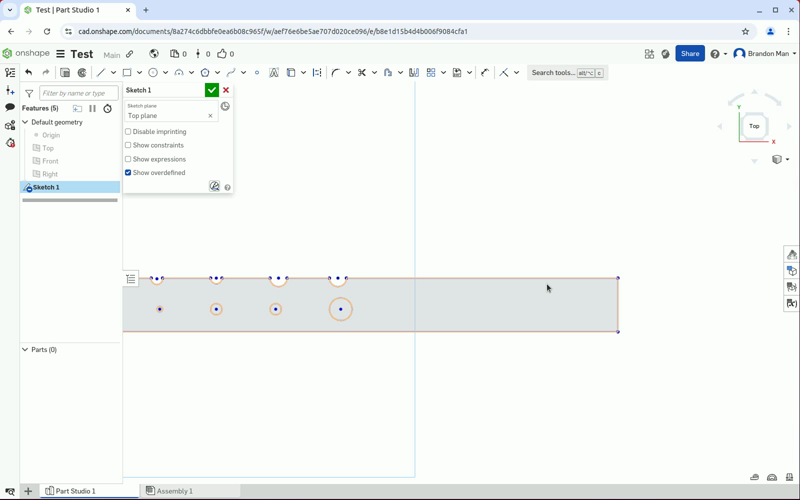
scroll(6)
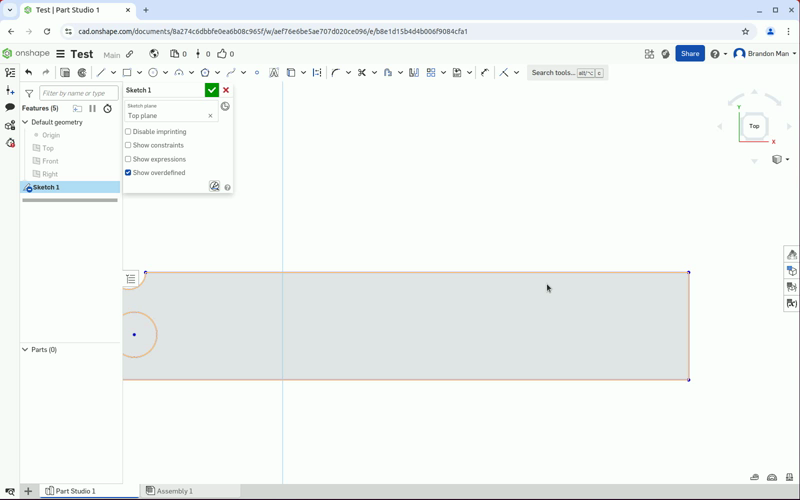
click(547, 283)
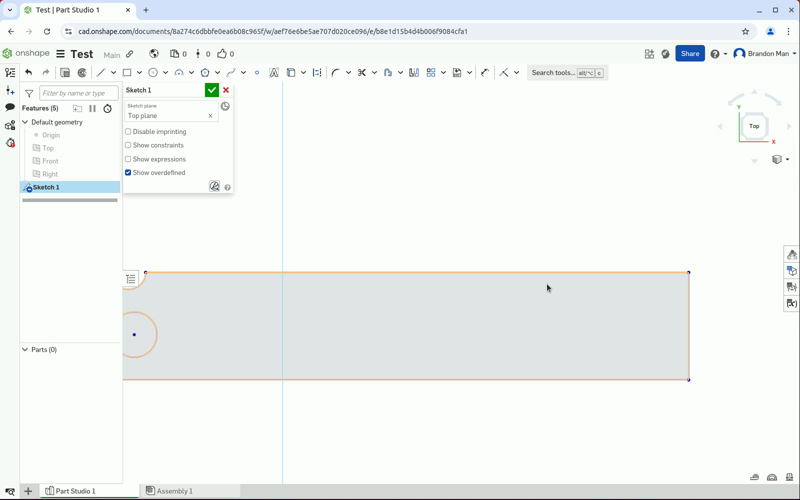
scroll(-6)
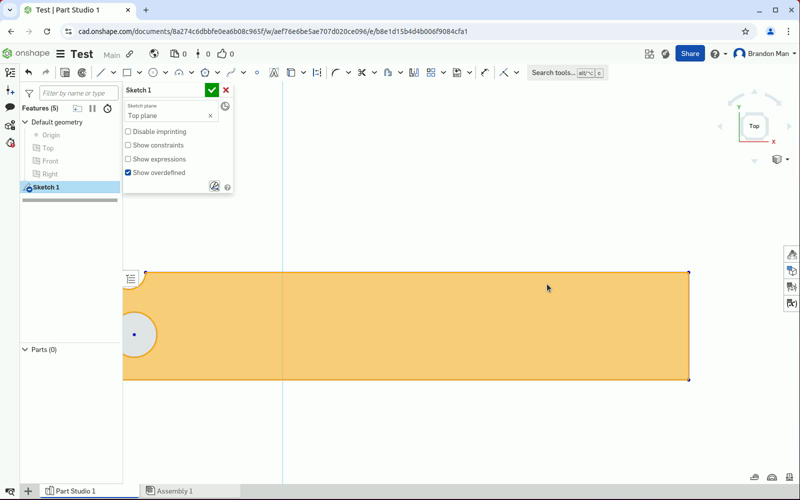
scroll(-6)
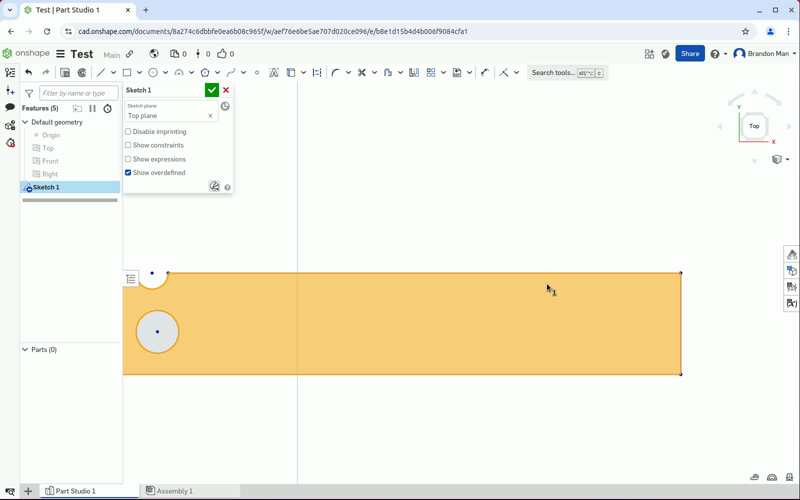
scroll(-6)
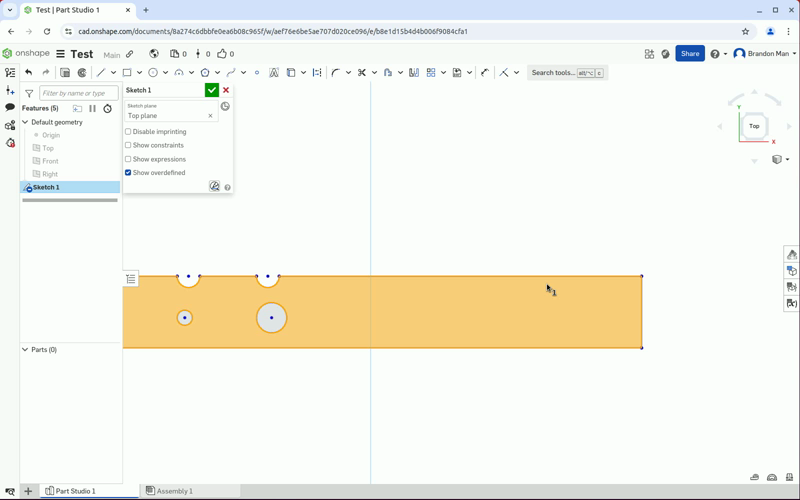
scroll(-6)
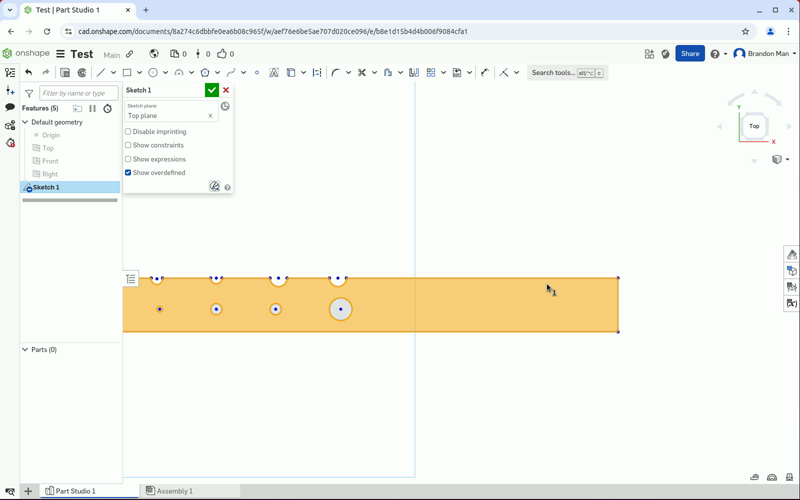
scroll(-6)
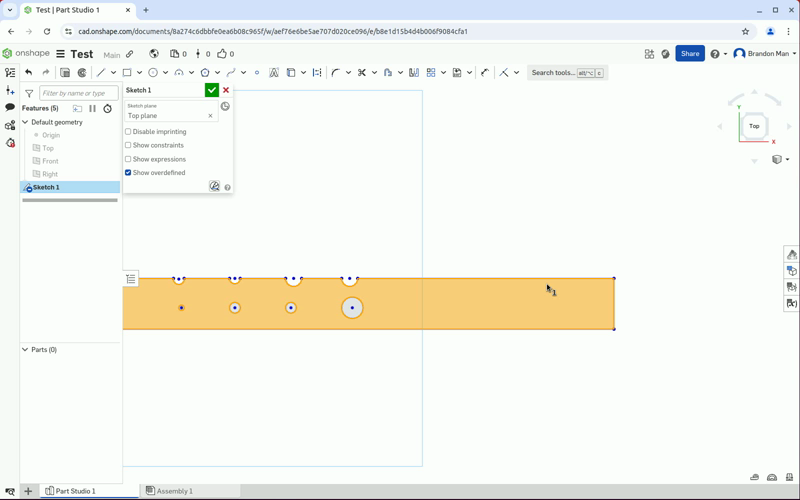
scroll(-6)
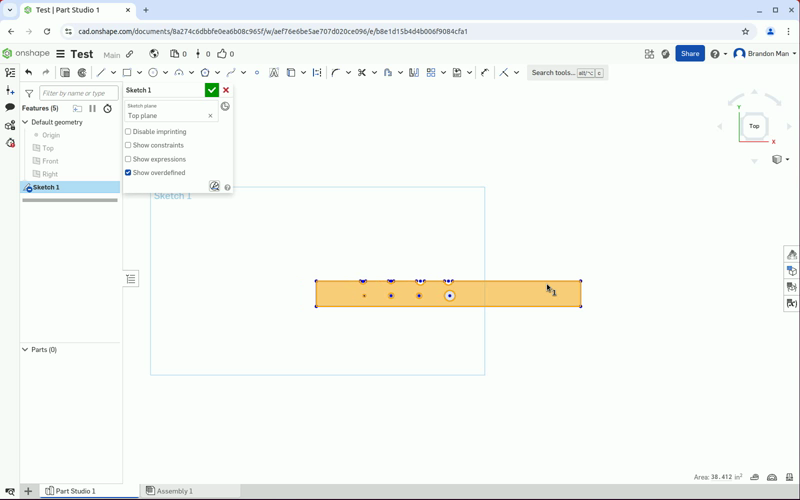
scroll(-6)
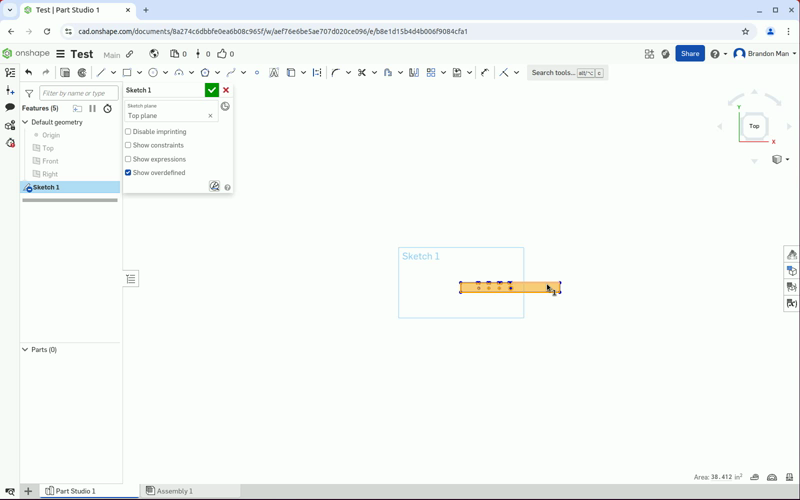
mouse_move(73, 352)
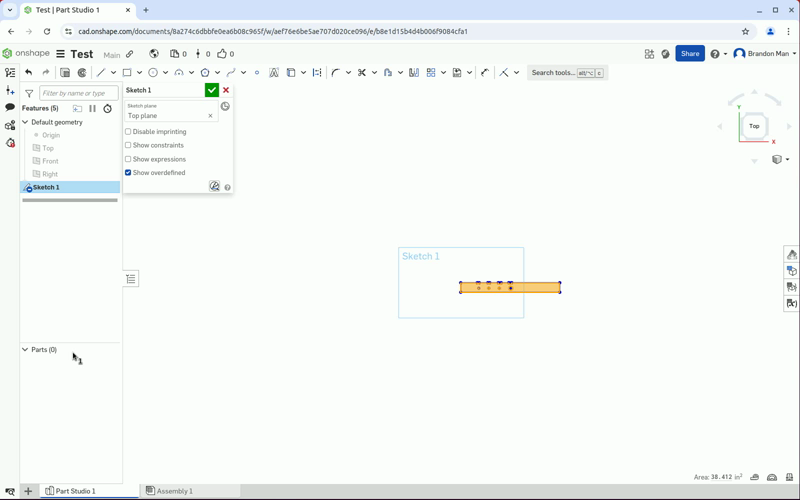
key(shift+y)
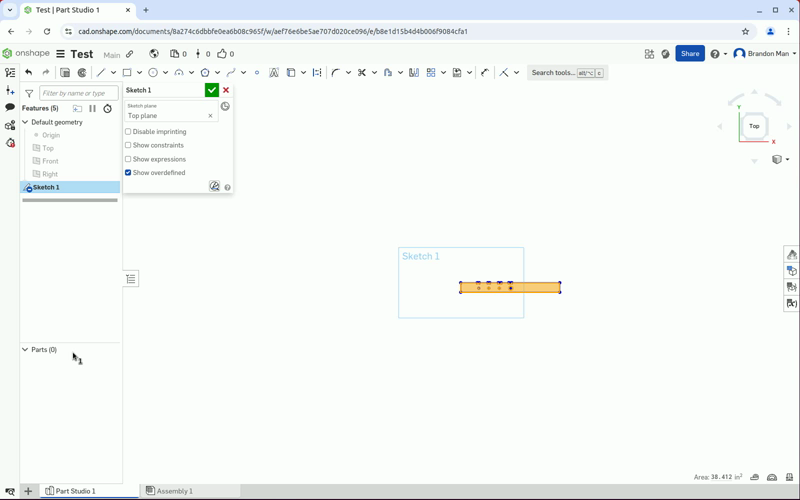
key(shift+e)
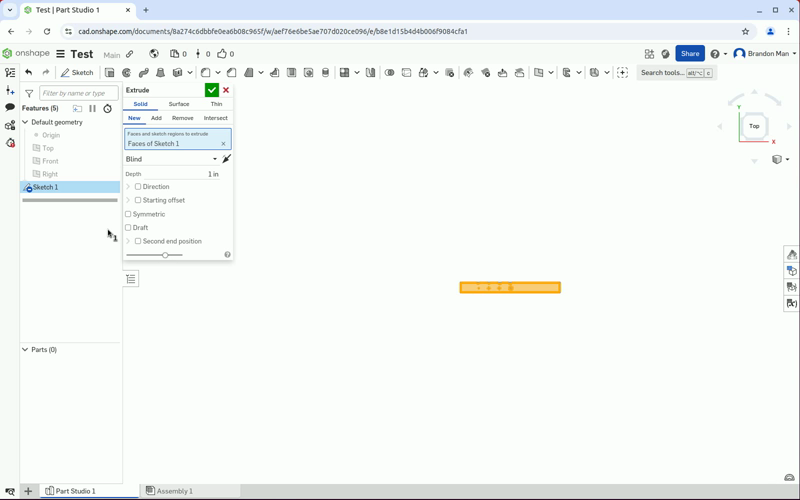
mouse_move(143, 106)
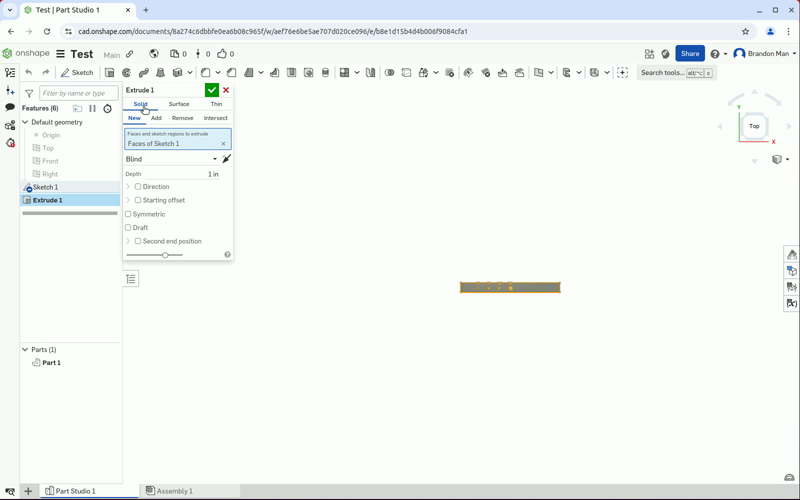
click(143, 106)
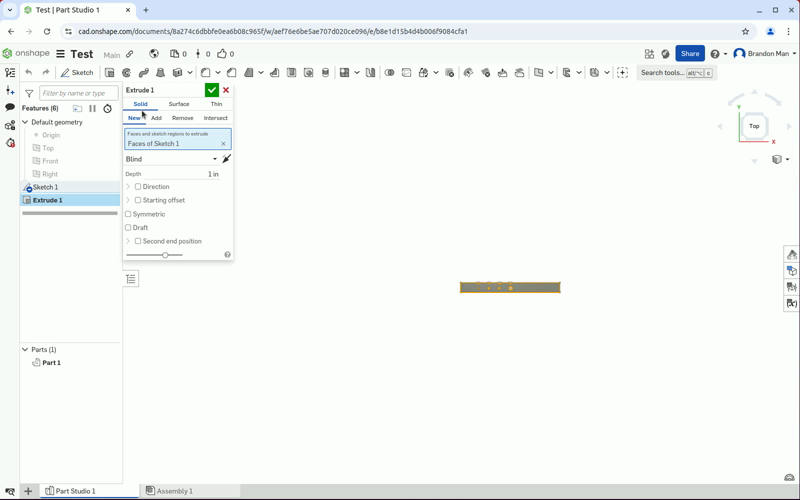
mouse_move(137, 120)
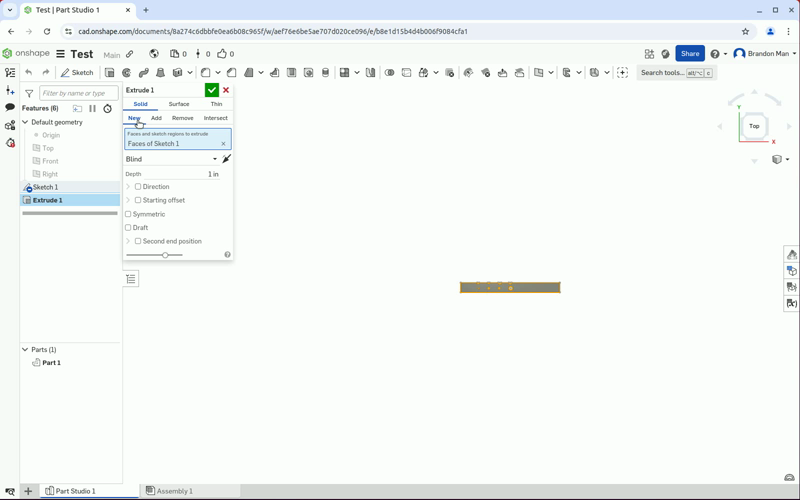
click(137, 120)
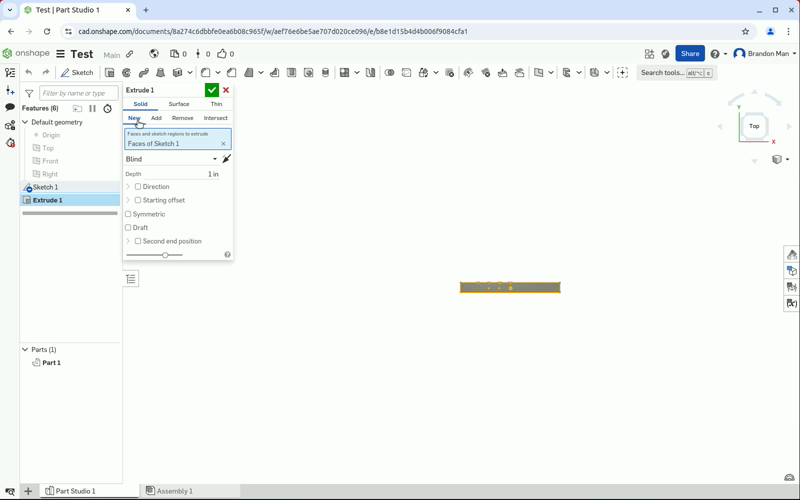
key(tab, 4)
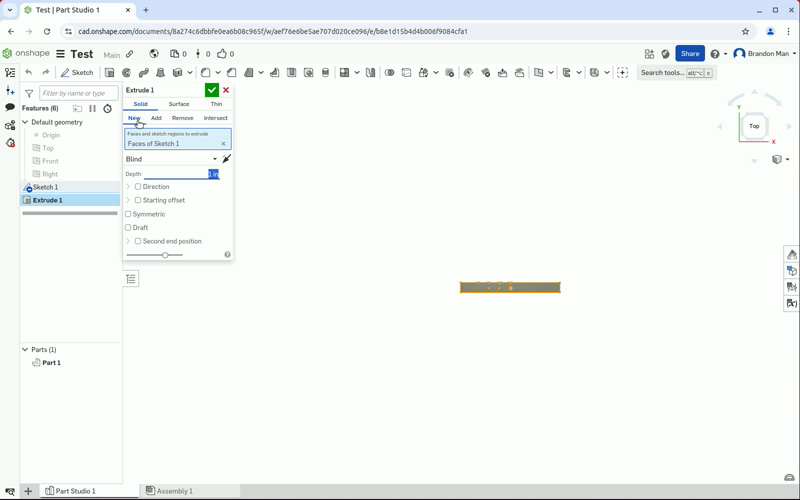
text(0.722)
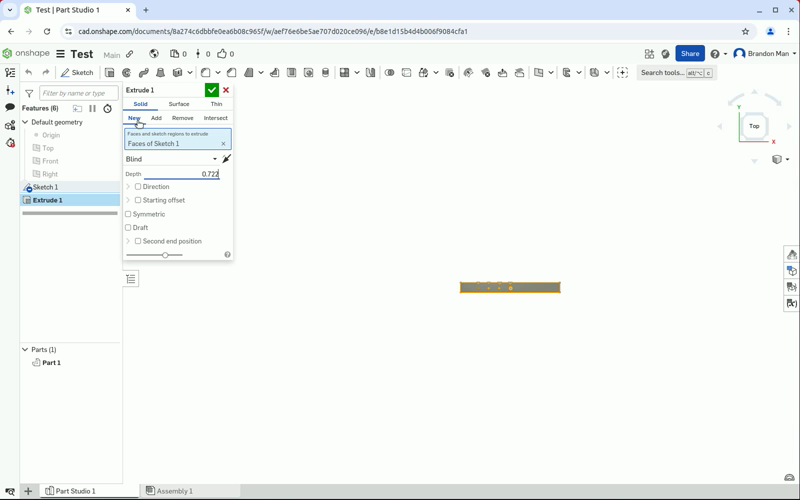
key(enter)
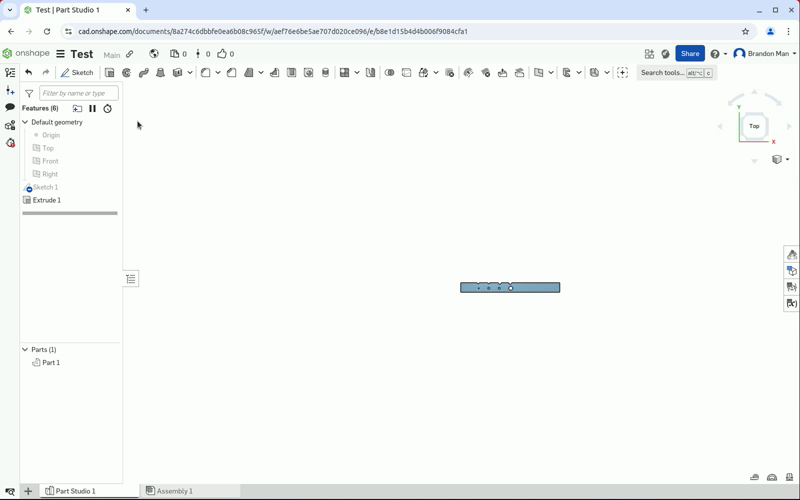
key(shift+h)
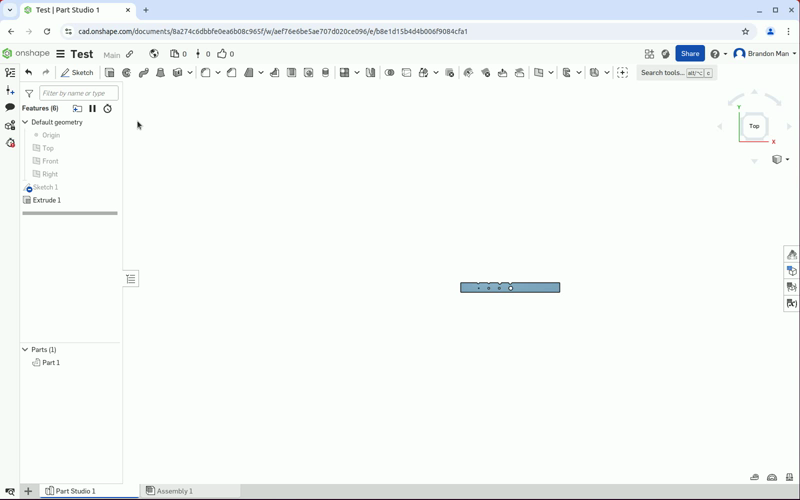
key(shift+h)
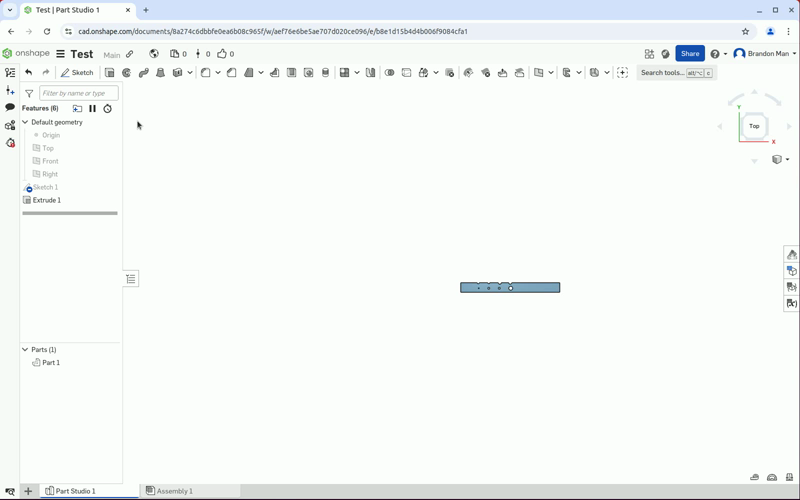
mouse_move(73, 189)
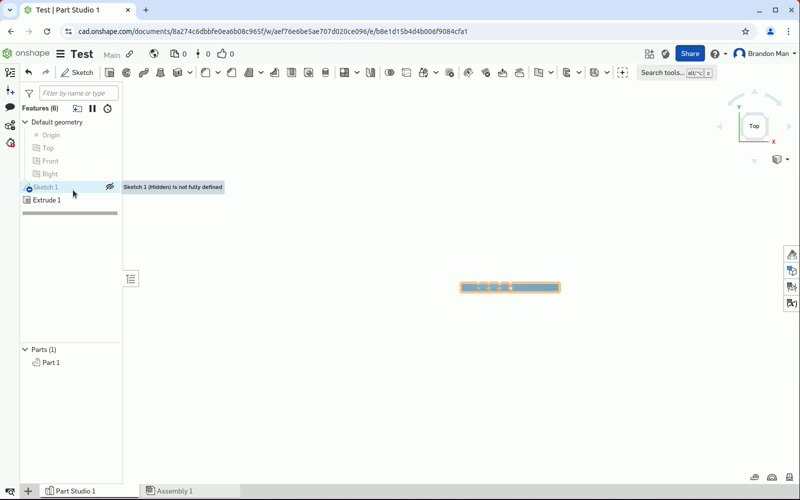
click(73, 189)
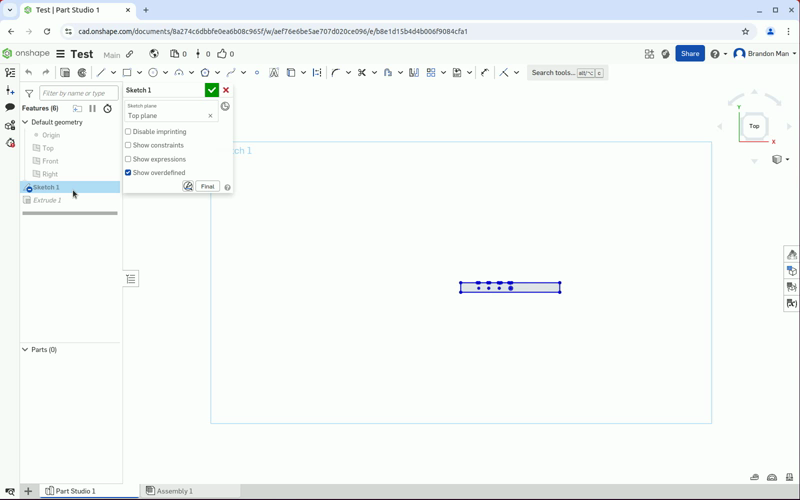
mouse_move(229, 92)
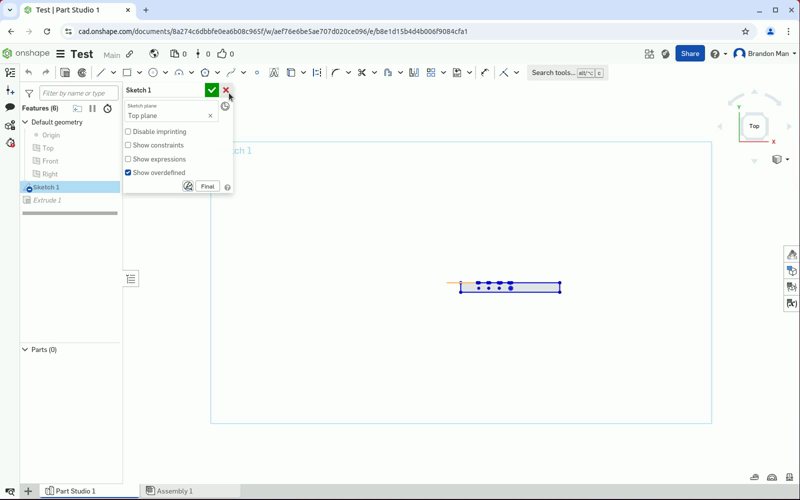
click(229, 92)
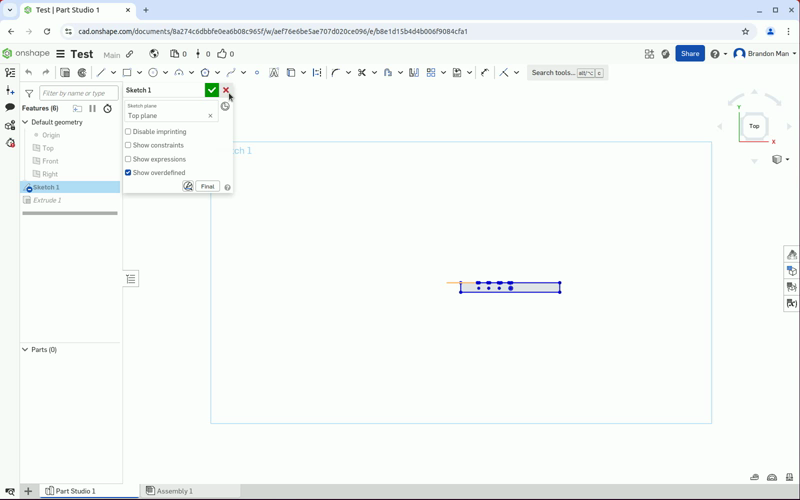
key(shift+s)
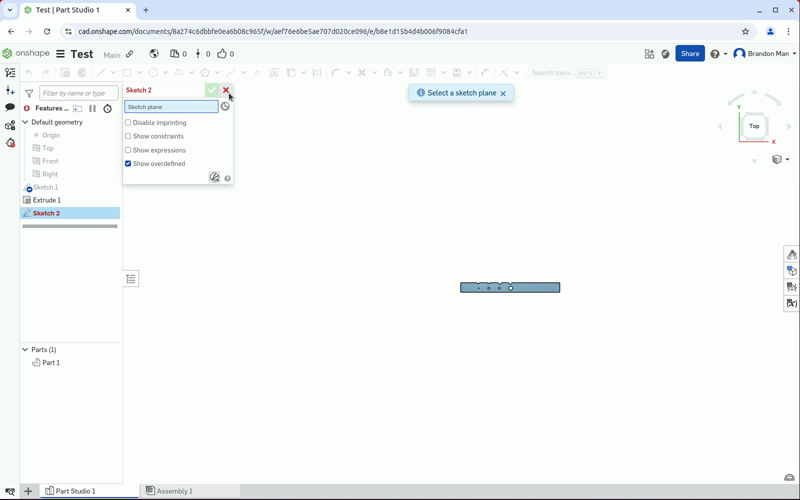
mouse_move(73, 150)
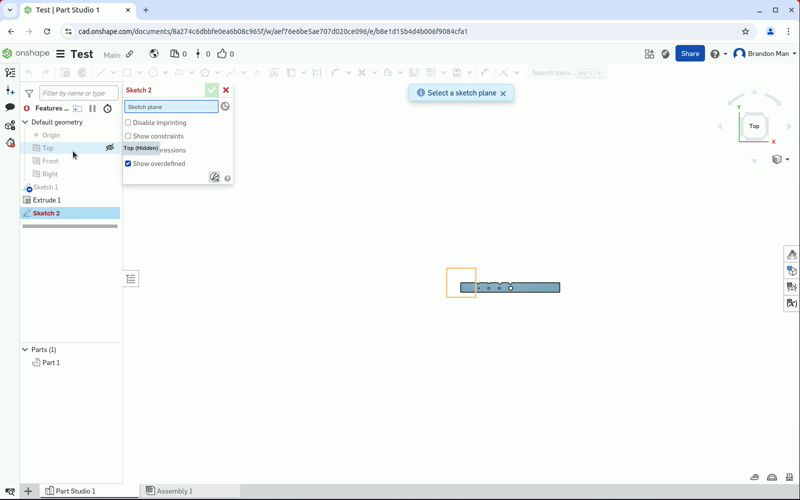
click(73, 150)
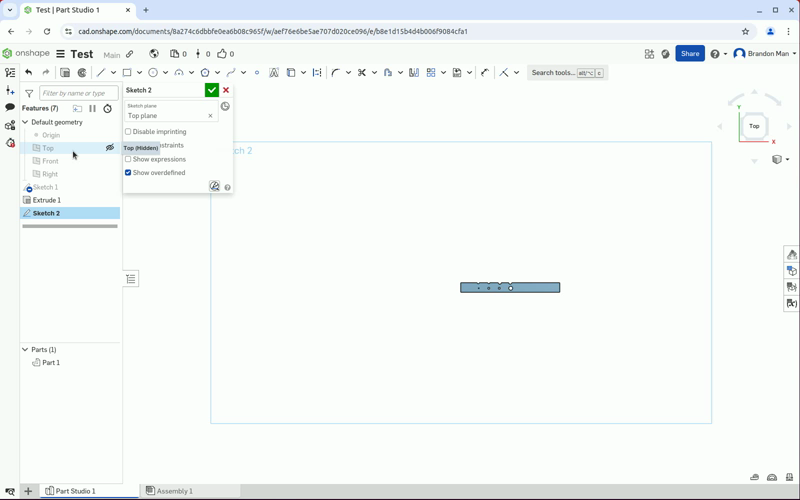
mouse_move(73, 352)
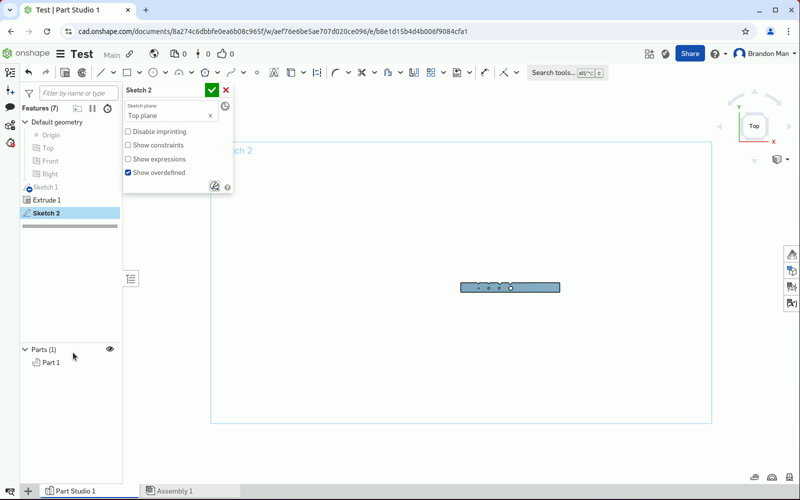
key(y)
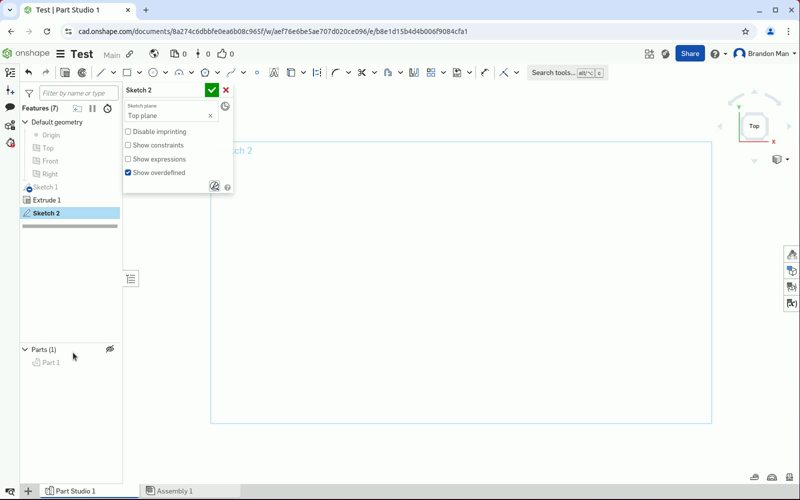
key(l)
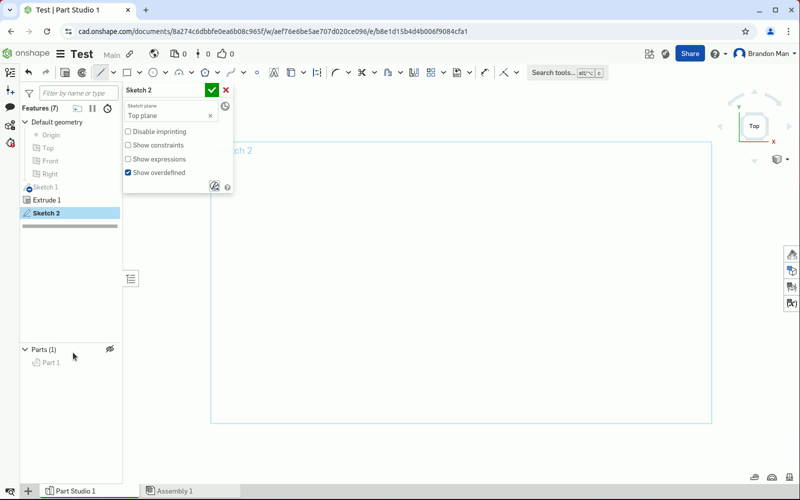
key_down(shift)
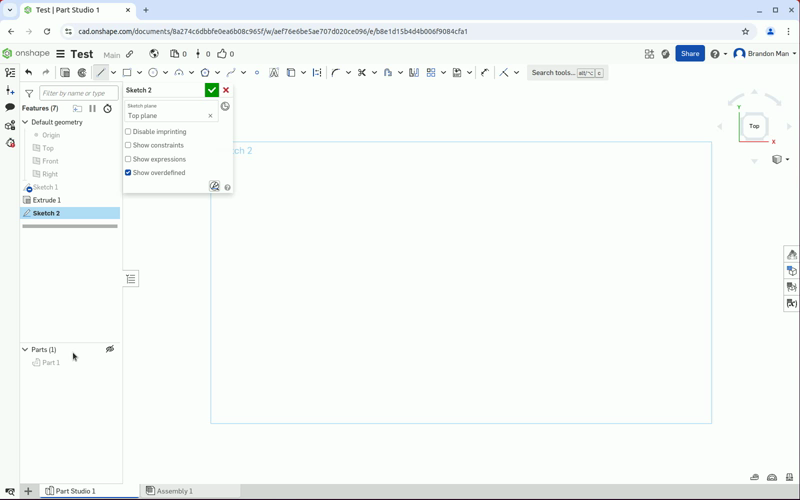
mouse_move(446, 292)
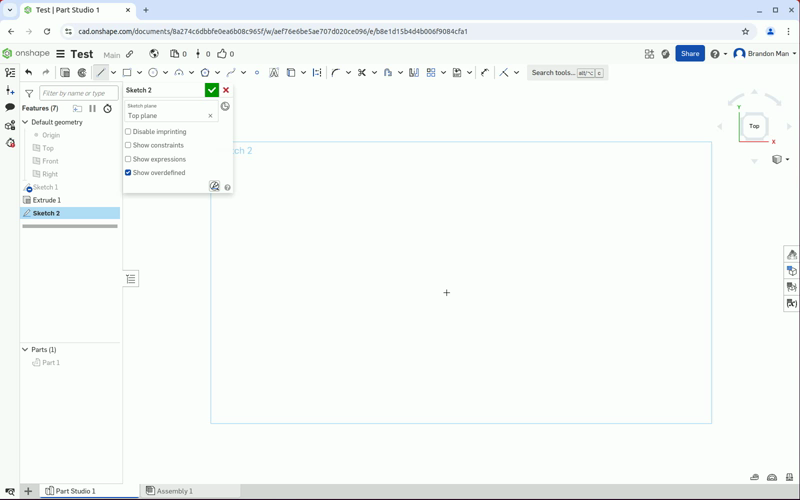
click(446, 292)
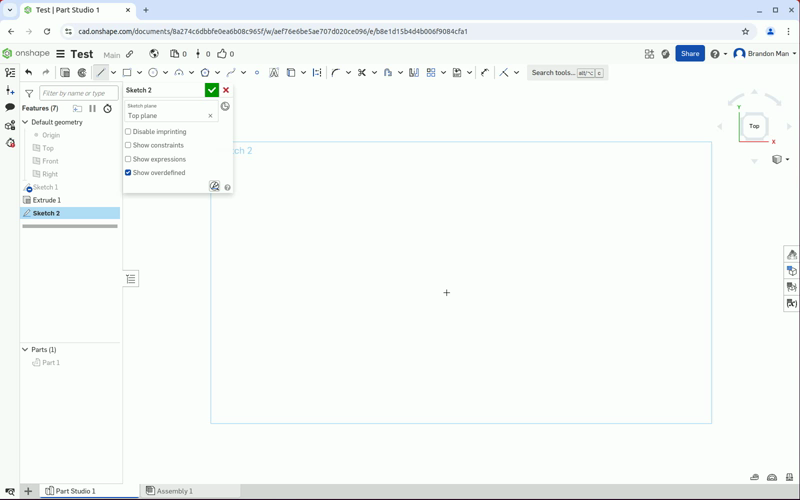
key_up(shift)
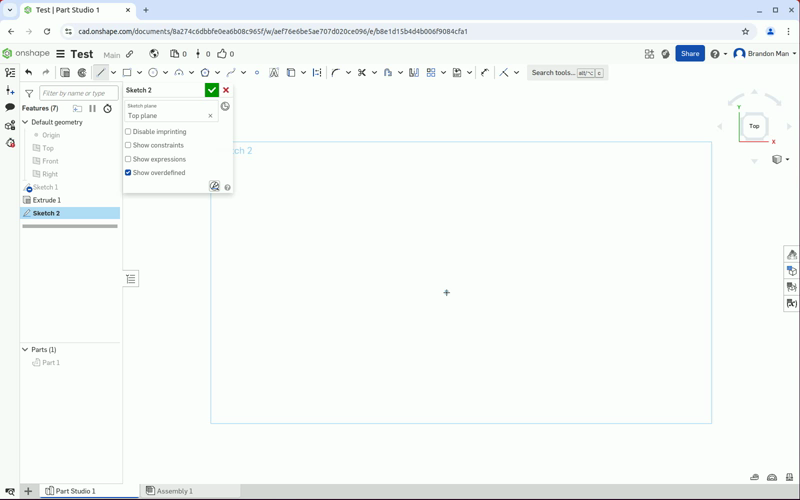
key_down(shift)
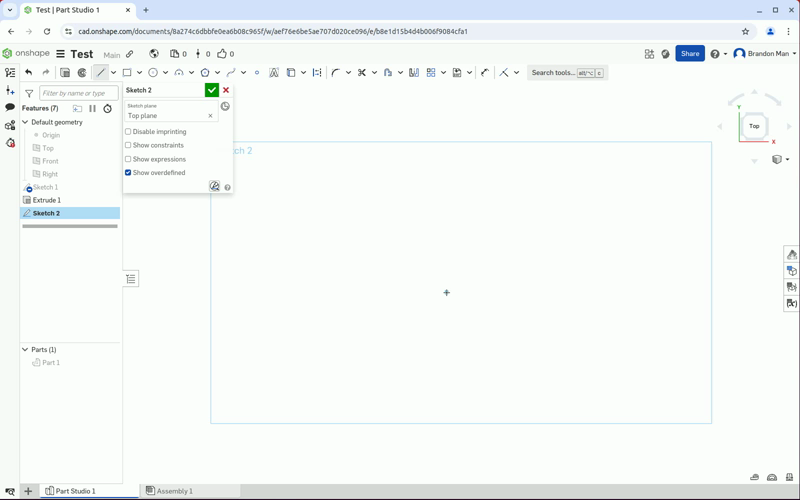
mouse_move(476, 292)
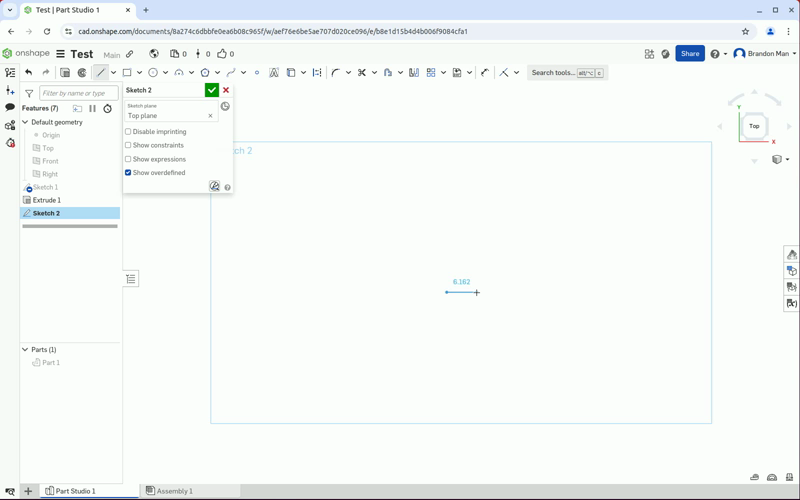
mouse_move(461, 292)
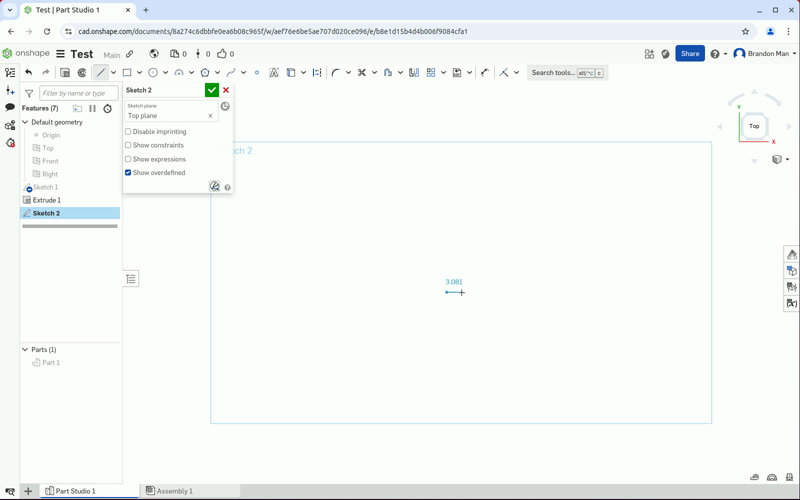
click(461, 292)
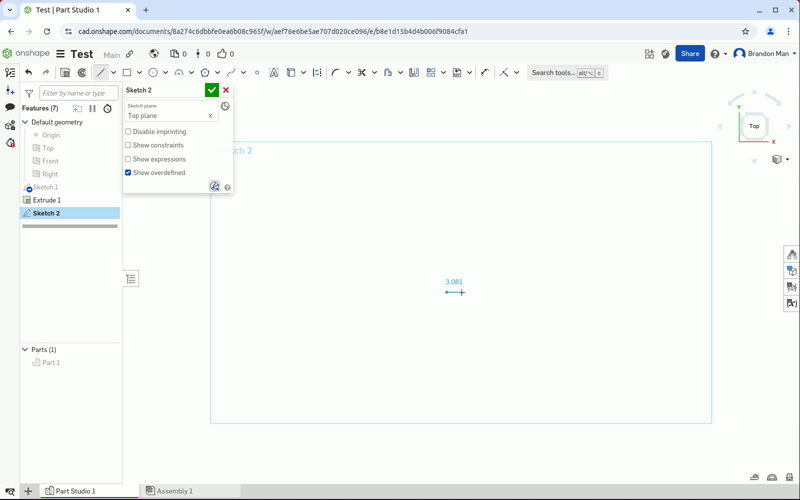
key_up(shift)
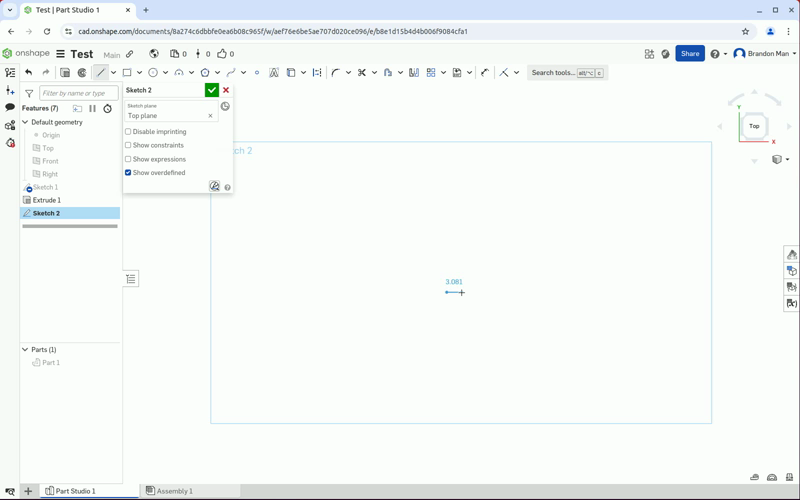
key_down(shift)
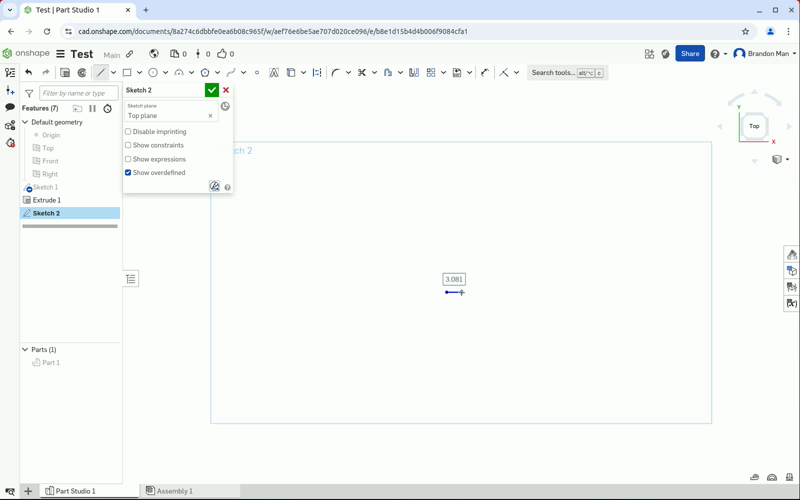
mouse_move(491, 292)
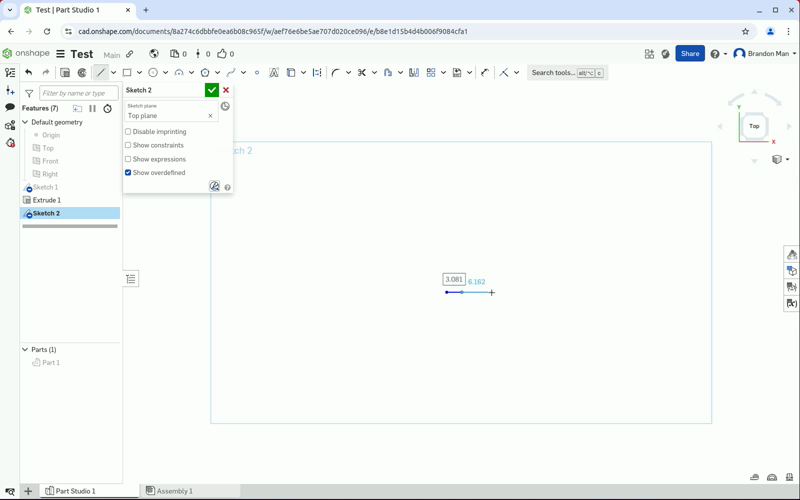
mouse_move(461, 282)
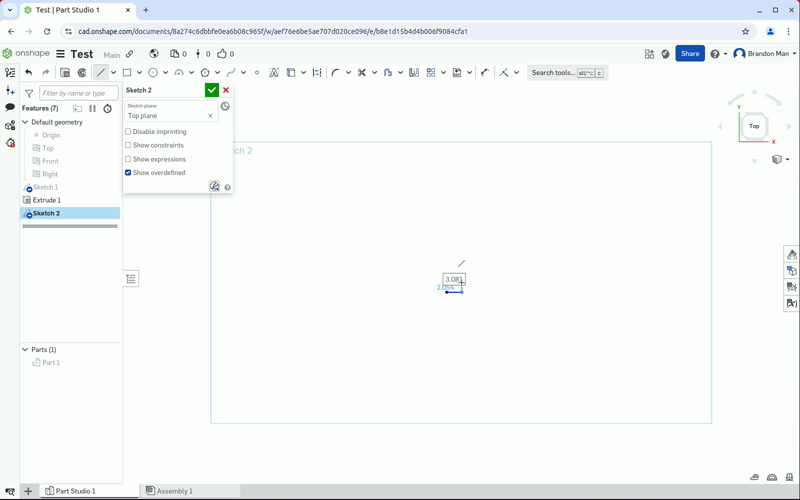
click(461, 282)
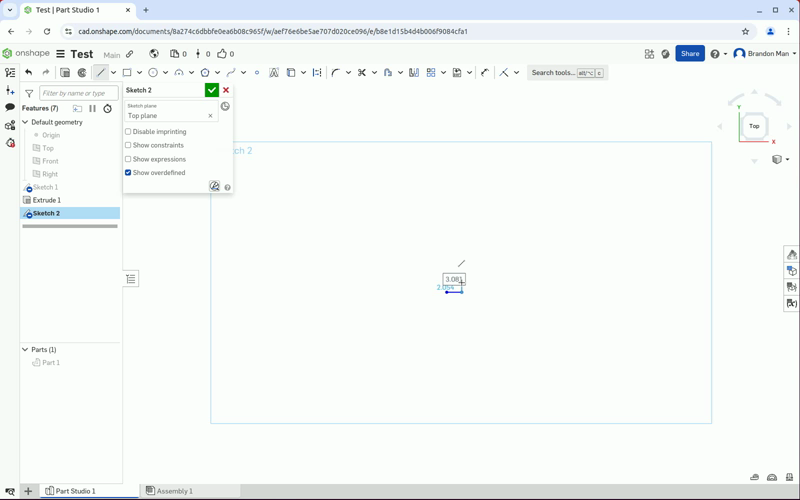
key_up(shift)
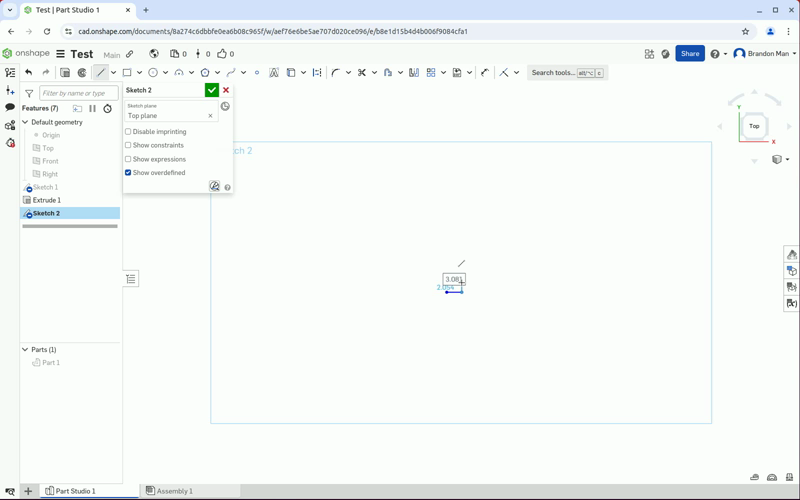
key_down(shift)
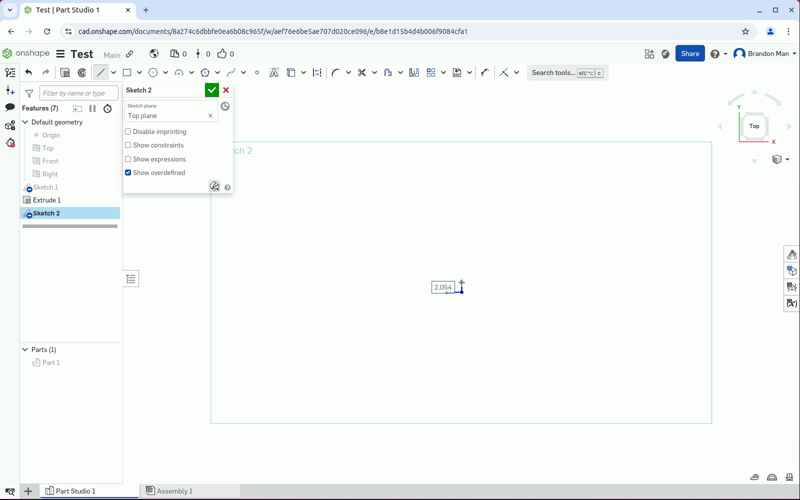
mouse_move(491, 282)
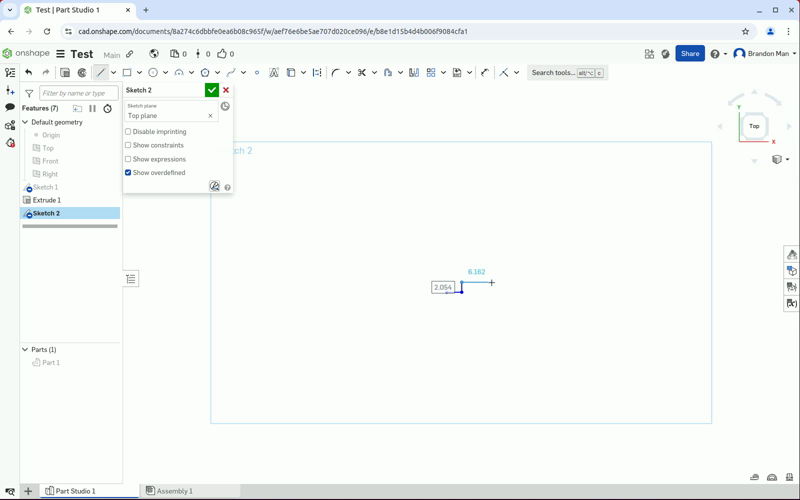
mouse_move(446, 282)
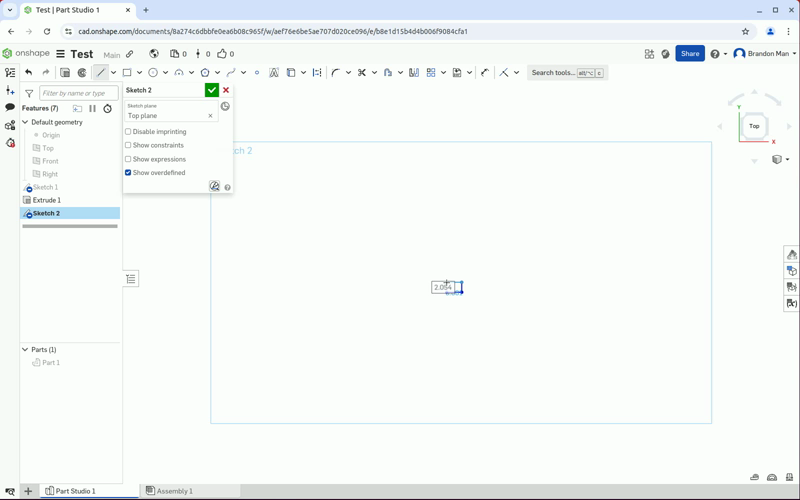
click(446, 282)
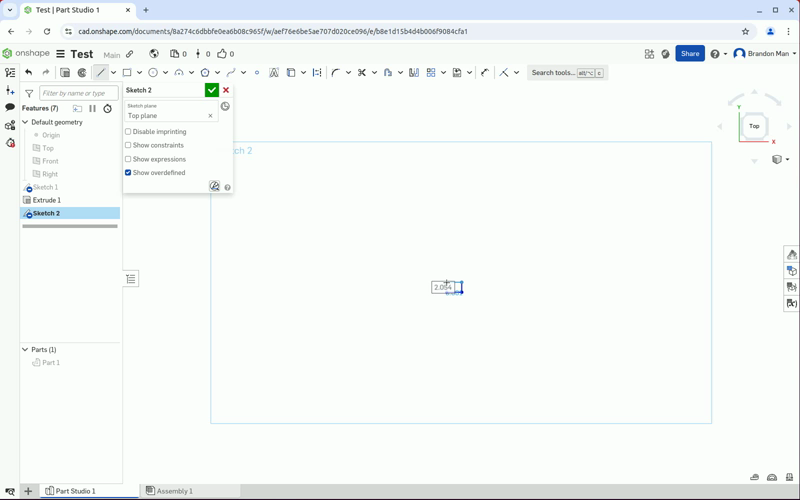
key_up(shift)
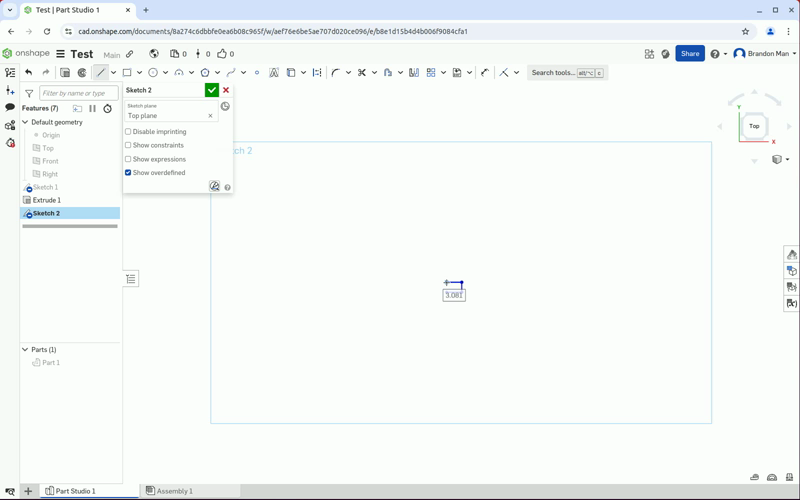
mouse_move(476, 282)
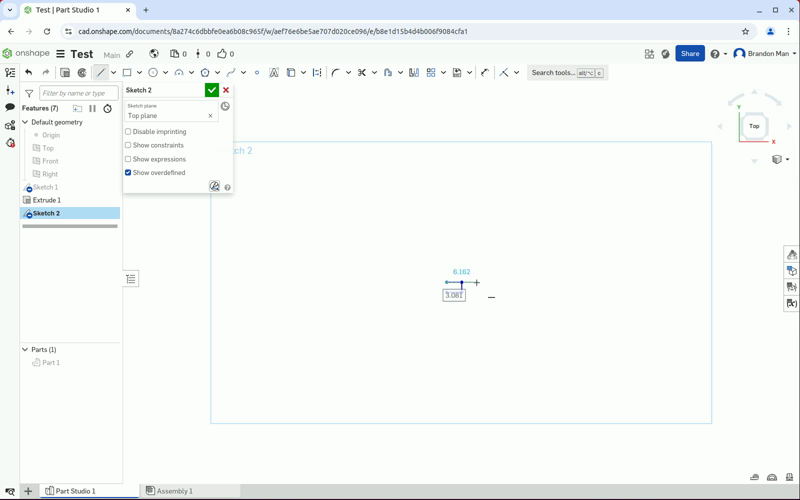
key_down(shift)
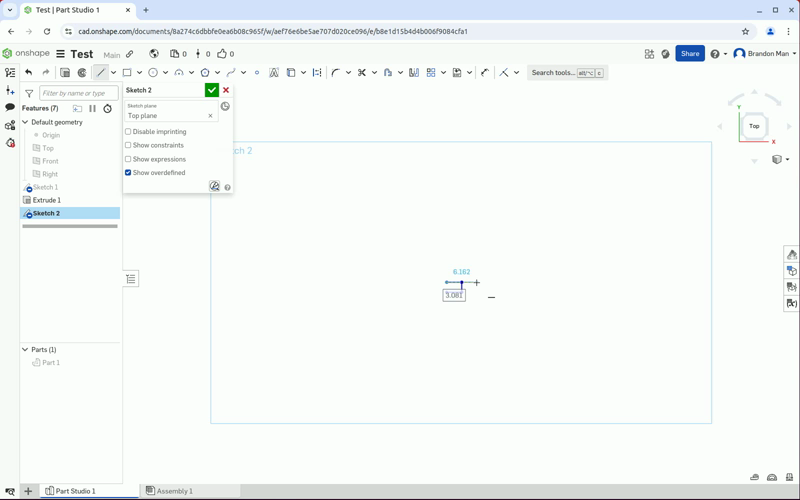
mouse_move(446, 292)
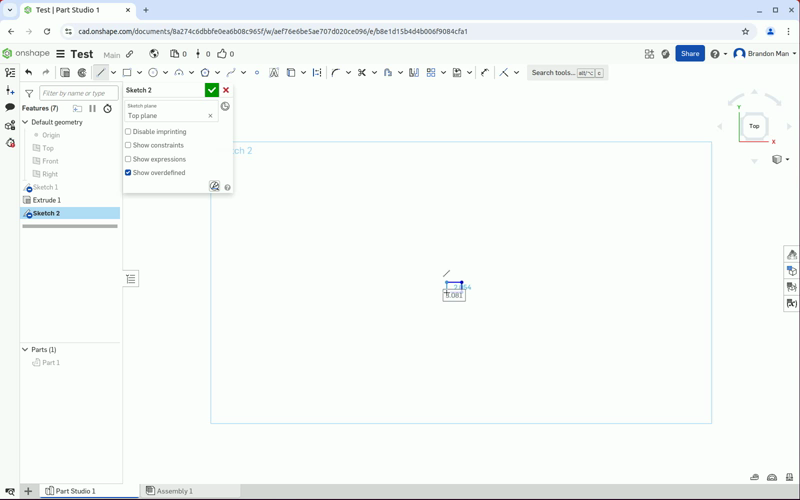
key_up(shift)
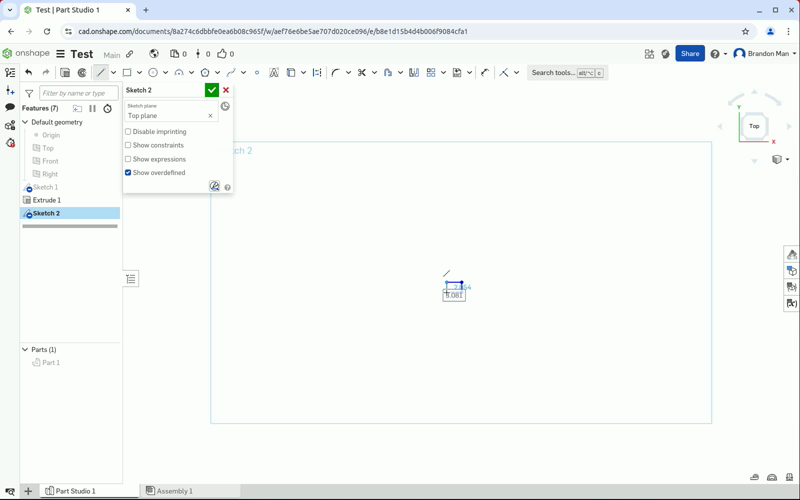
click(446, 292)
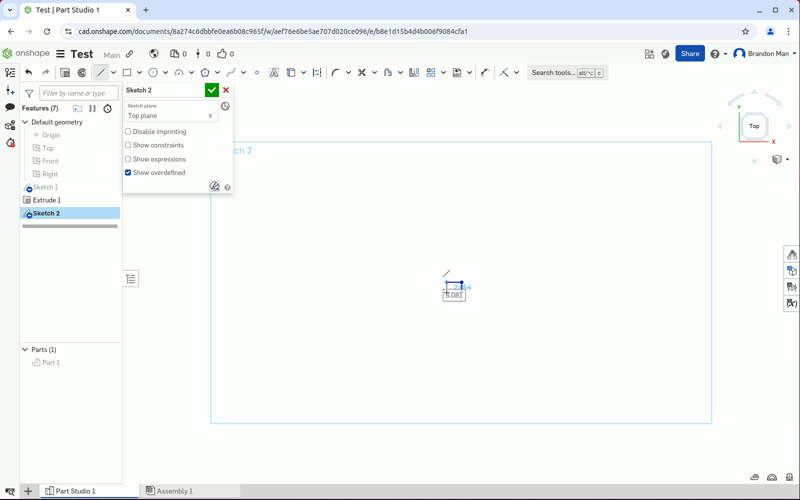
key(esc)
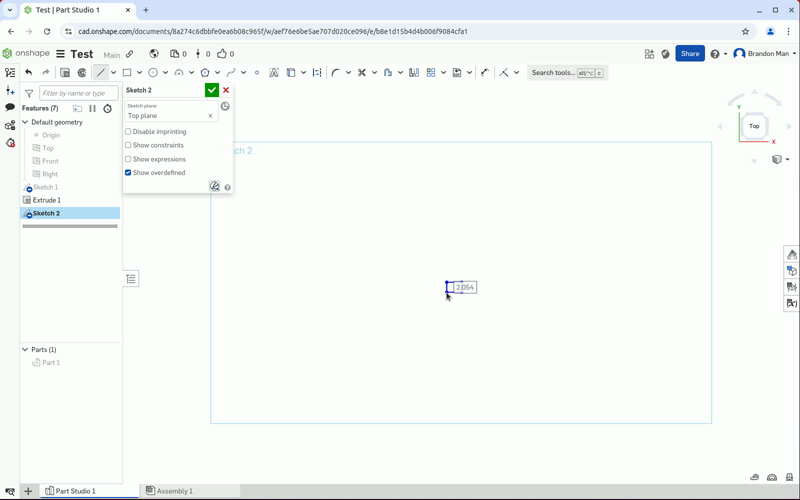
mouse_move(455, 291)
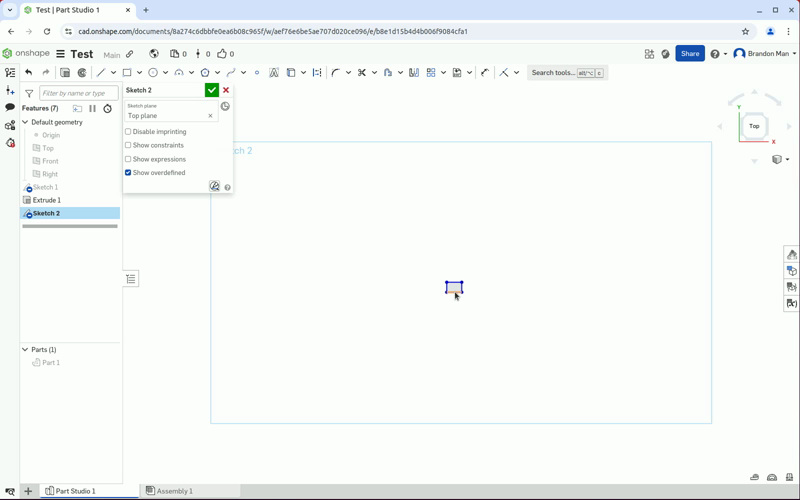
scroll(6)
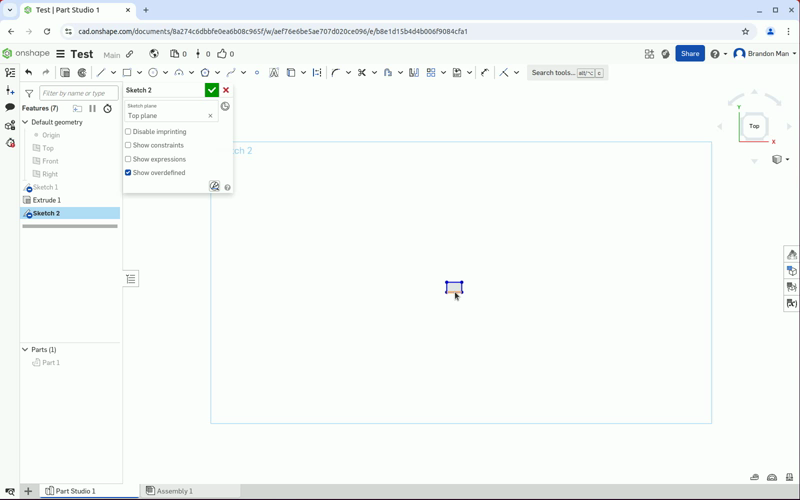
scroll(6)
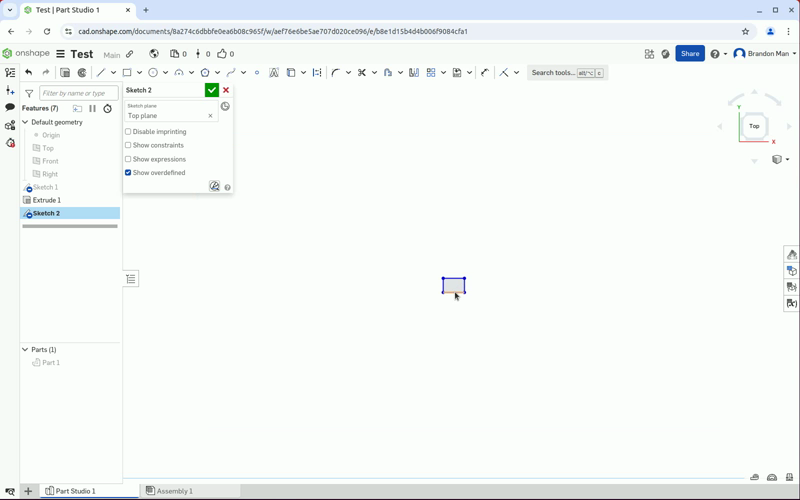
scroll(6)
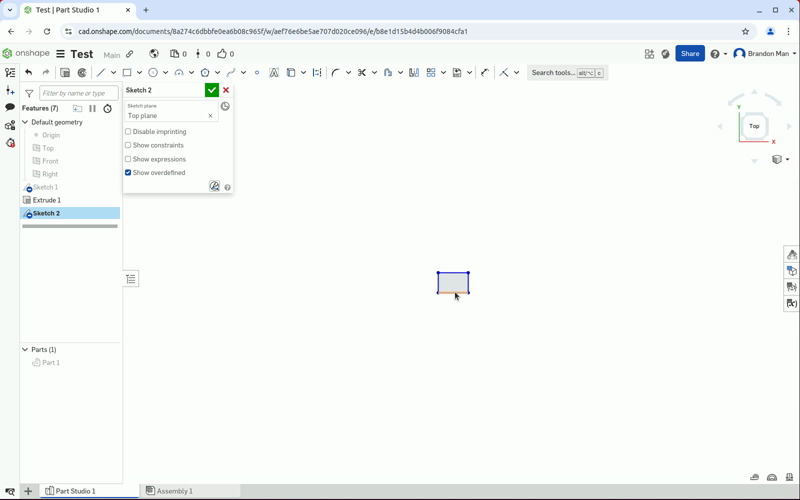
scroll(6)
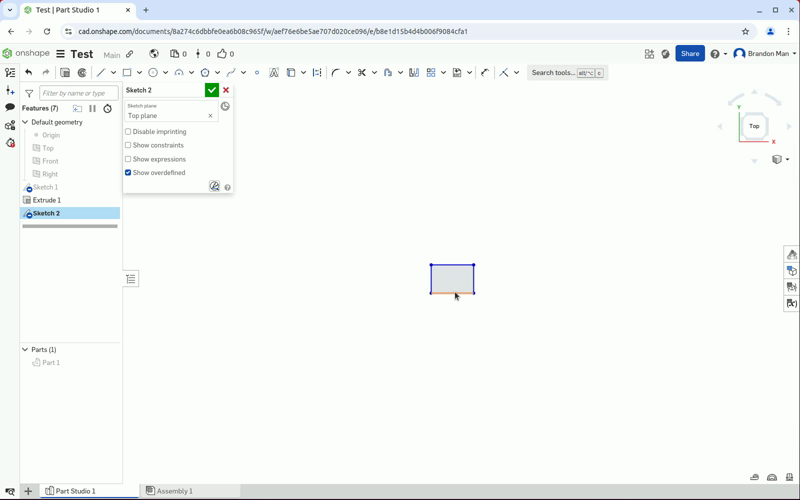
scroll(6)
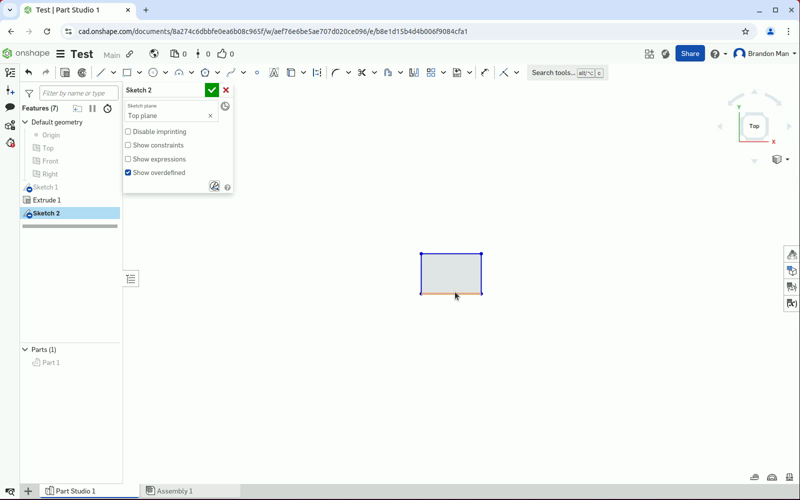
scroll(6)
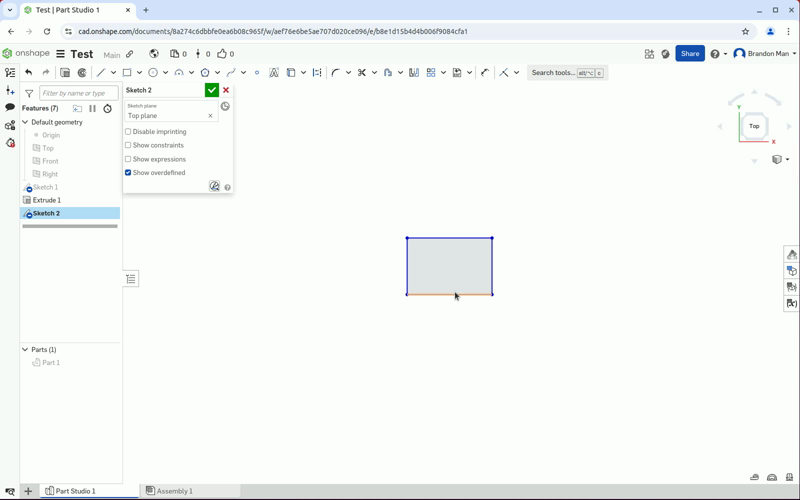
scroll(6)
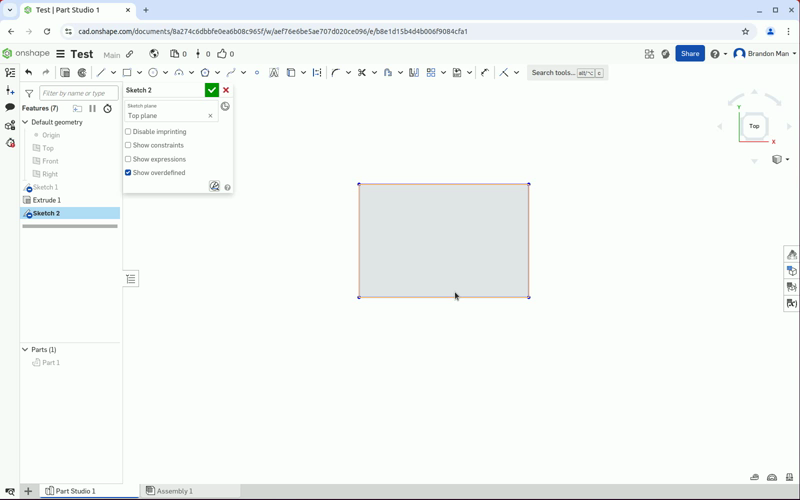
click(455, 291)
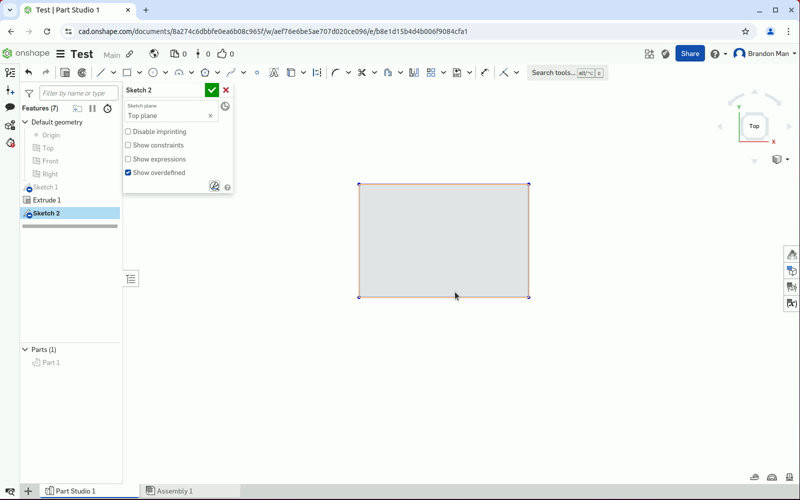
scroll(-6)
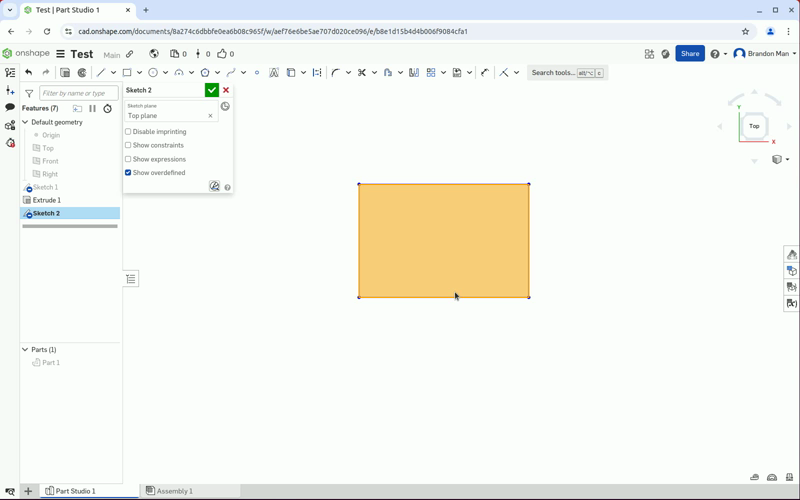
scroll(-6)
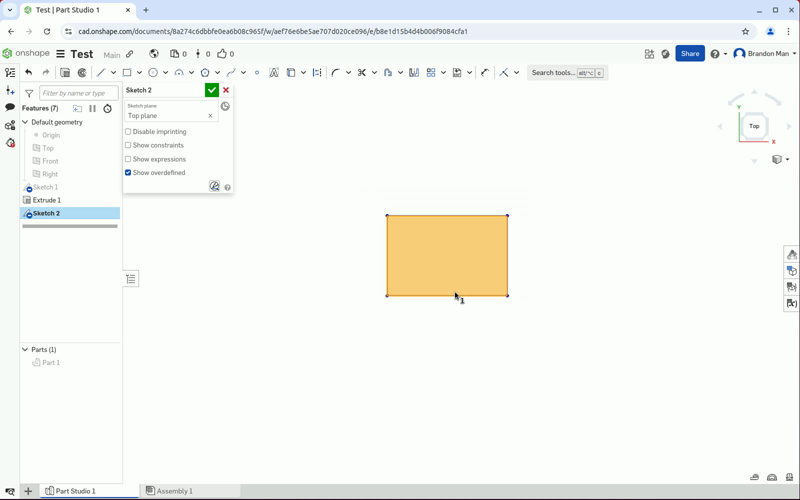
scroll(-6)
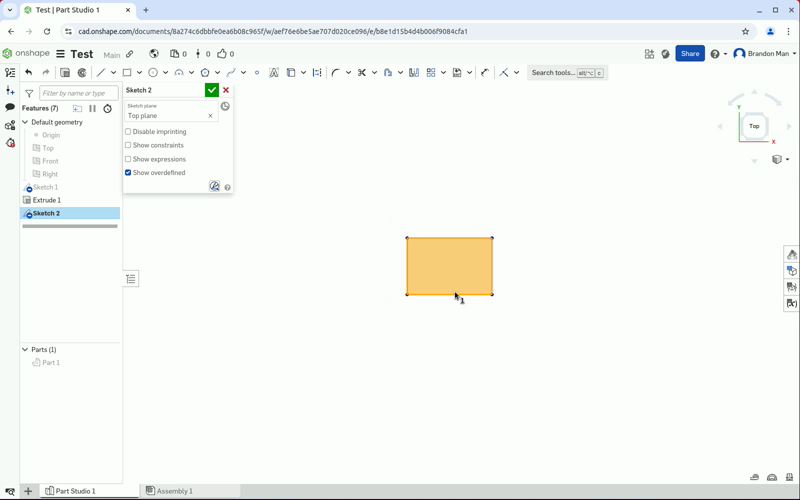
scroll(-6)
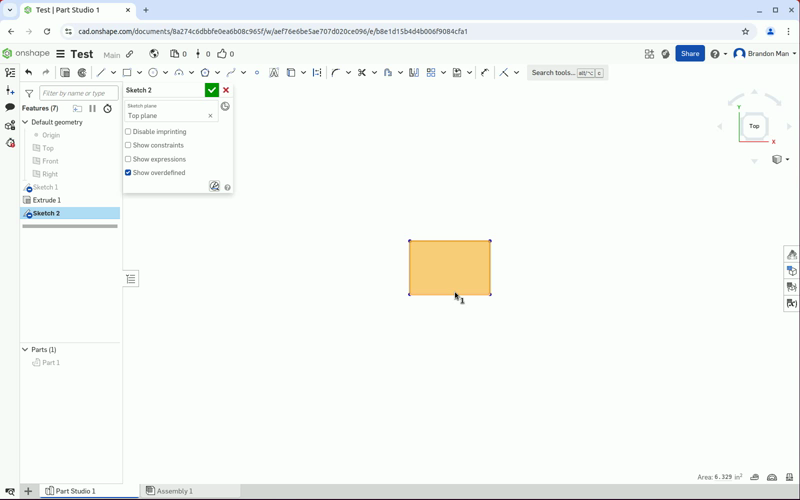
scroll(-6)
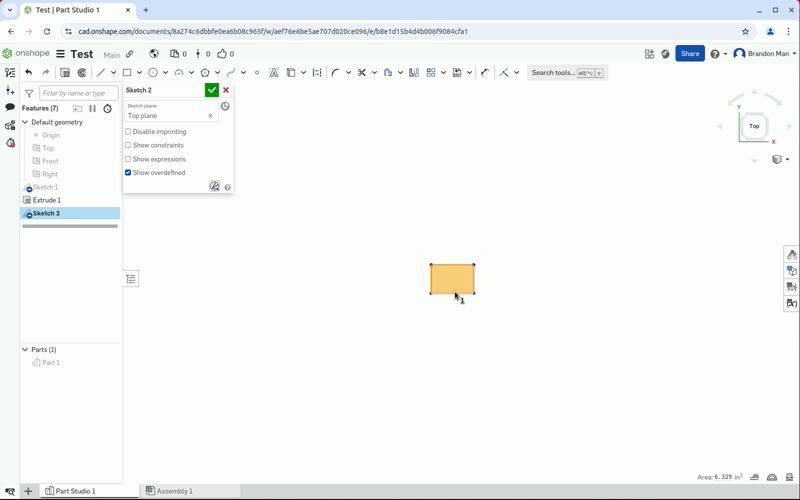
scroll(-6)
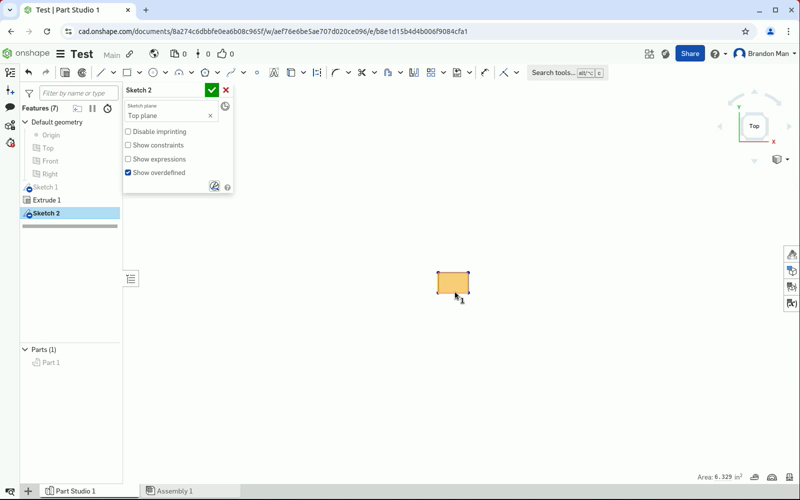
scroll(-6)
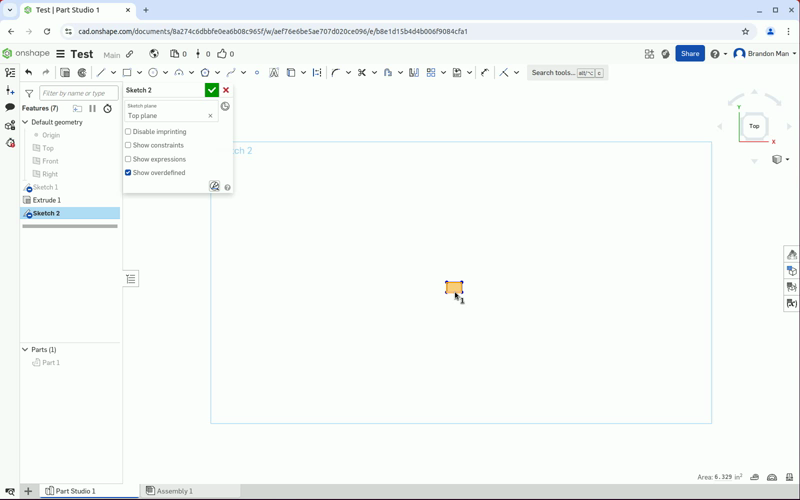
mouse_move(73, 352)
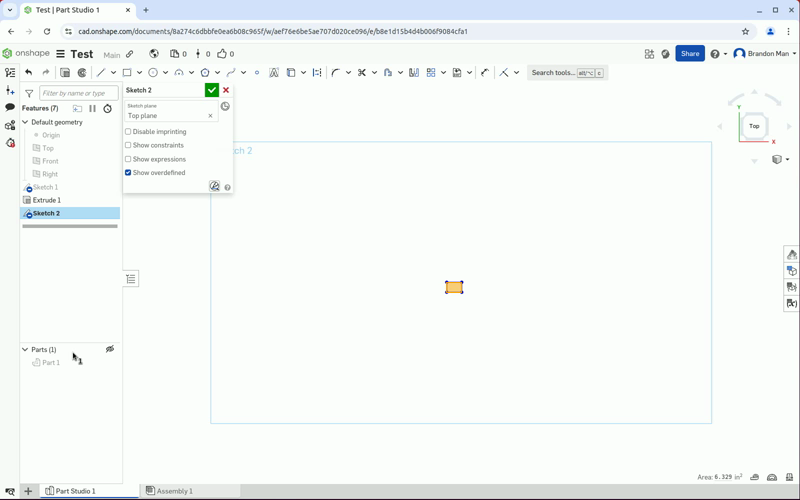
key(shift+y)
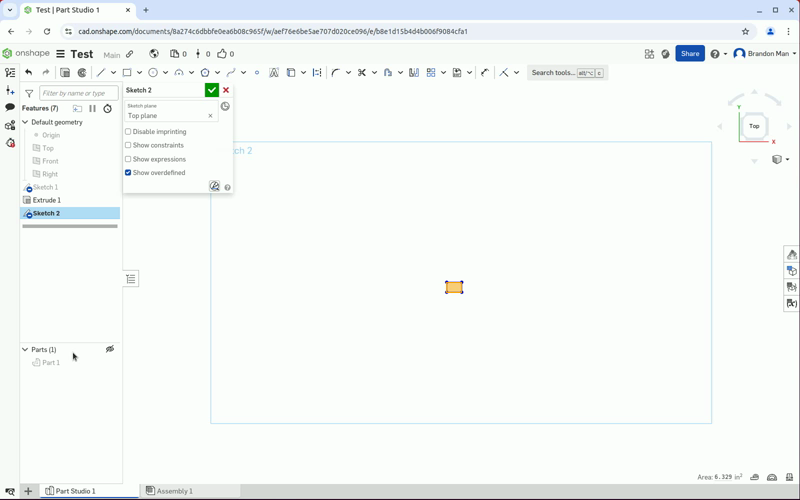
key(shift+e)
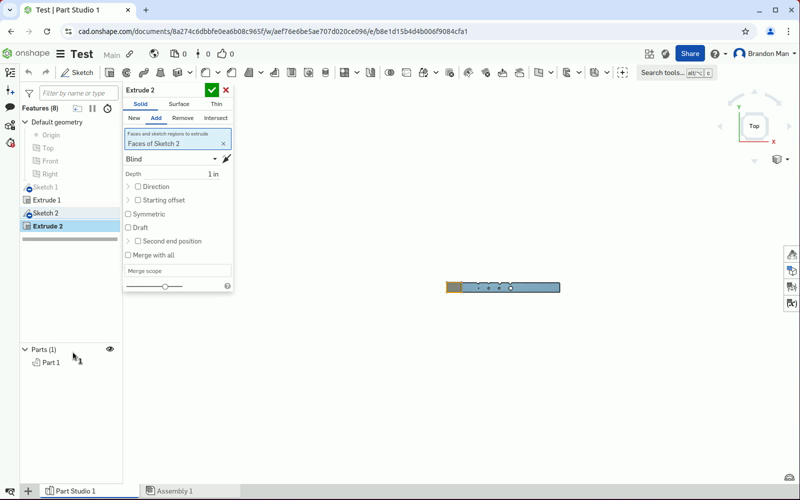
mouse_move(143, 106)
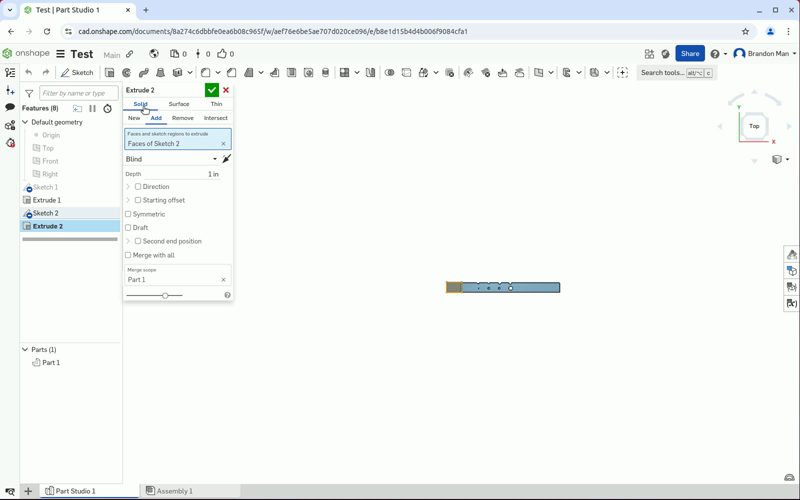
click(143, 106)
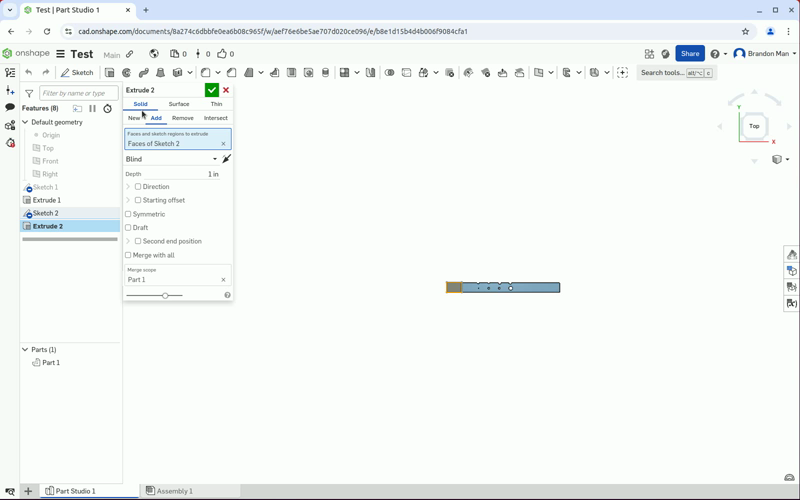
mouse_move(137, 120)
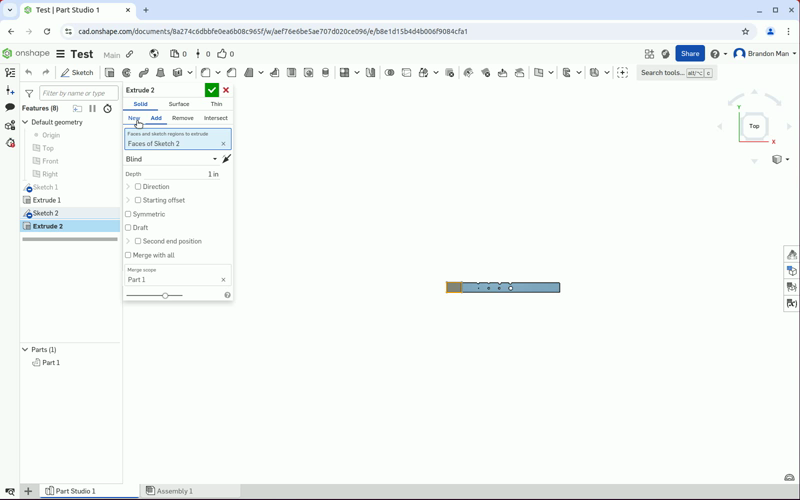
click(137, 120)
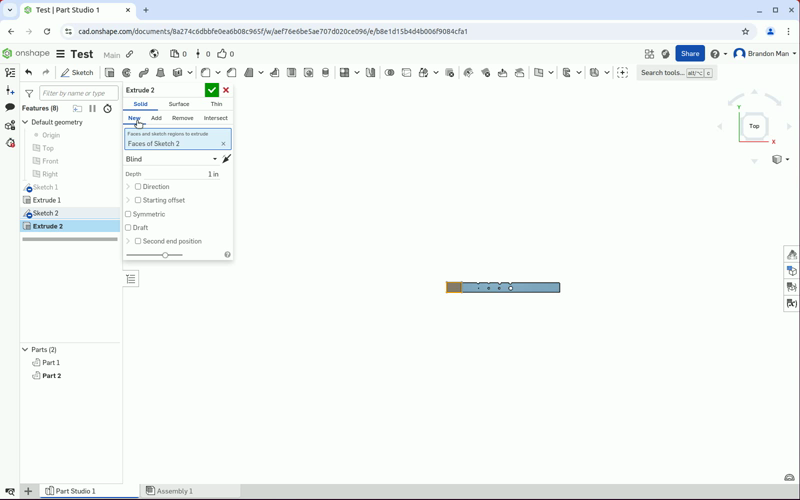
key(tab, 4)
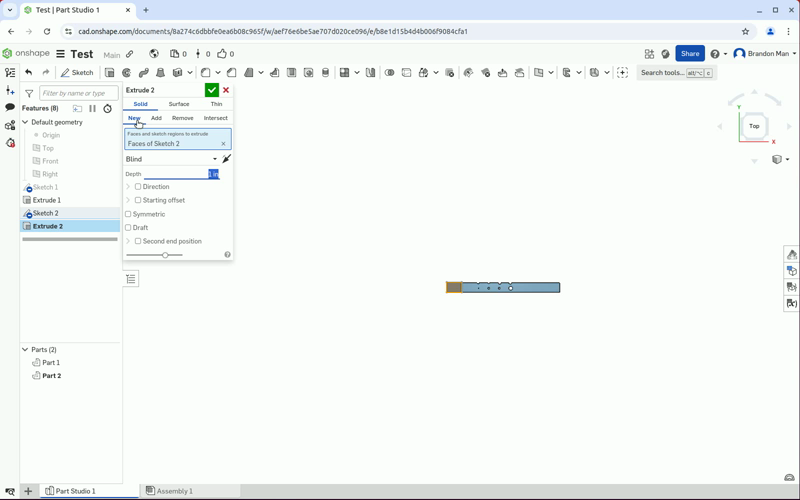
text(0.722)
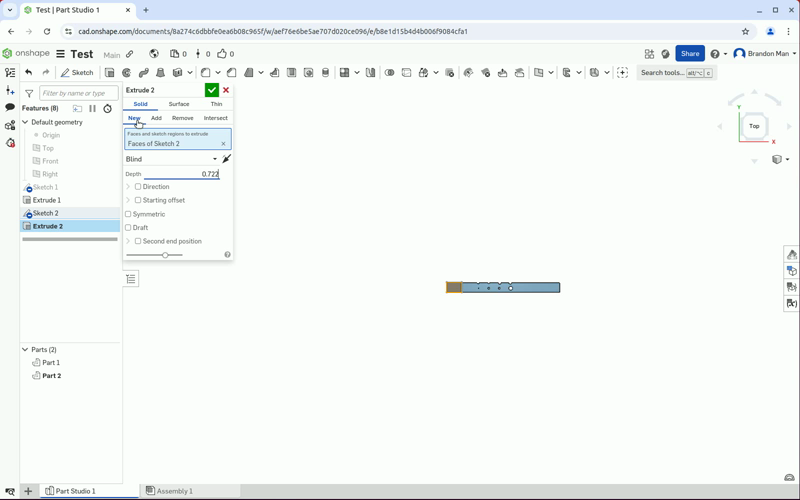
key(enter)
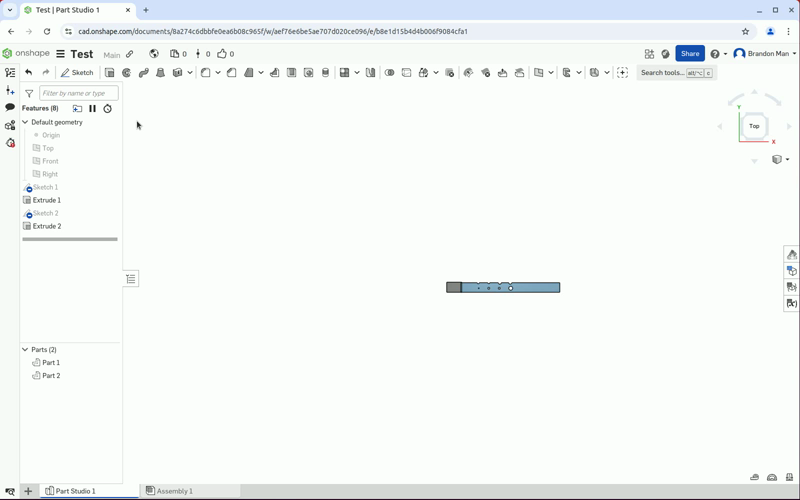
key(shift+h)
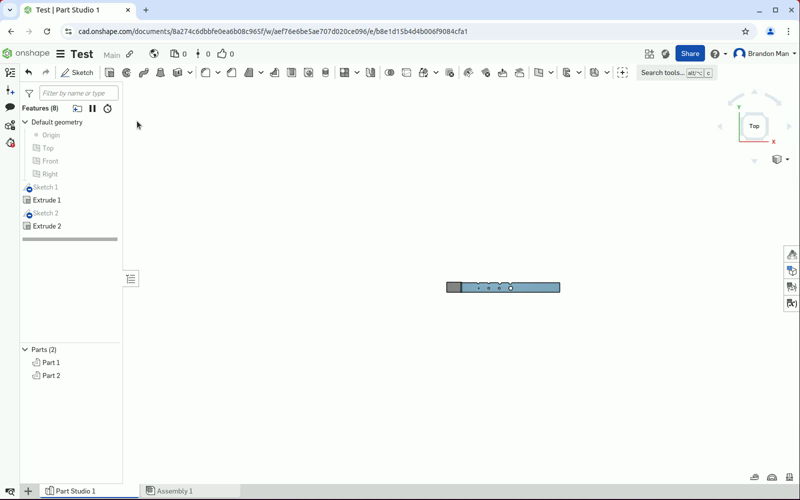
key(shift+h)
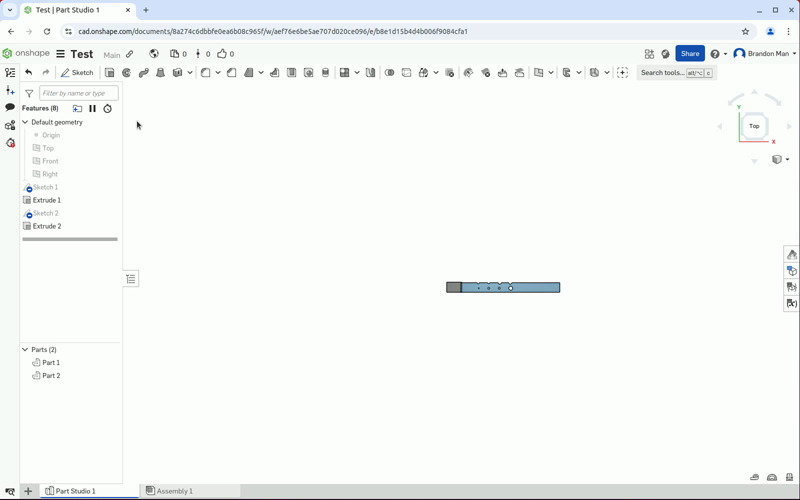
mouse_move(73, 189)
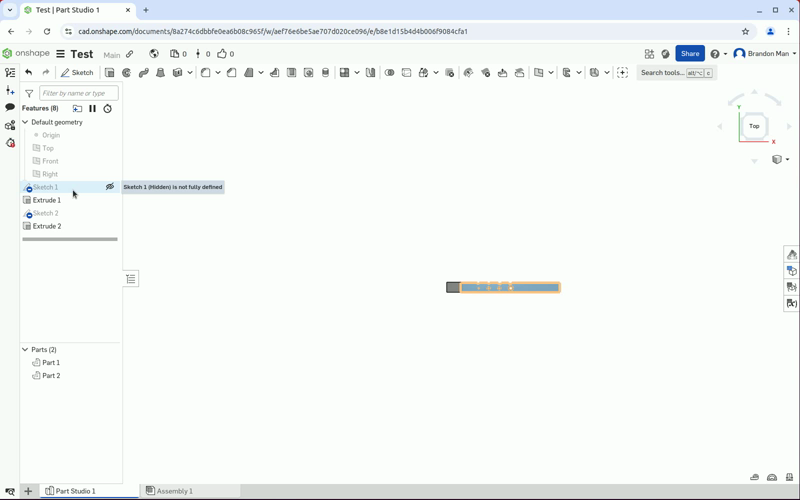
click(73, 189)
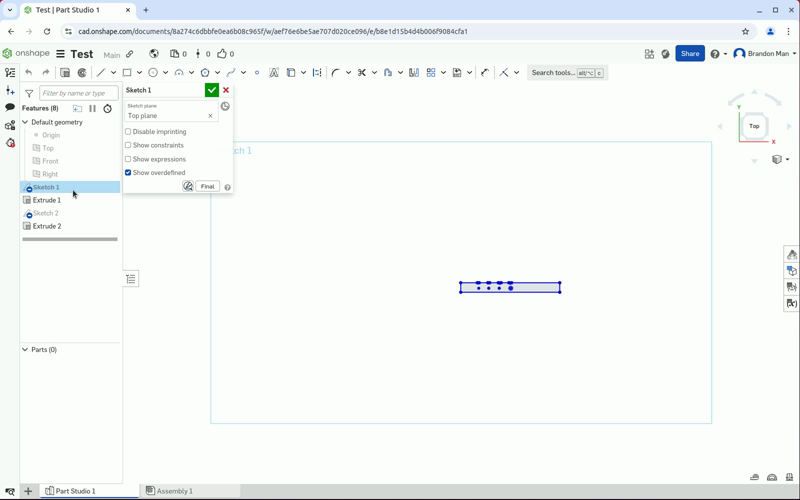
mouse_move(229, 92)
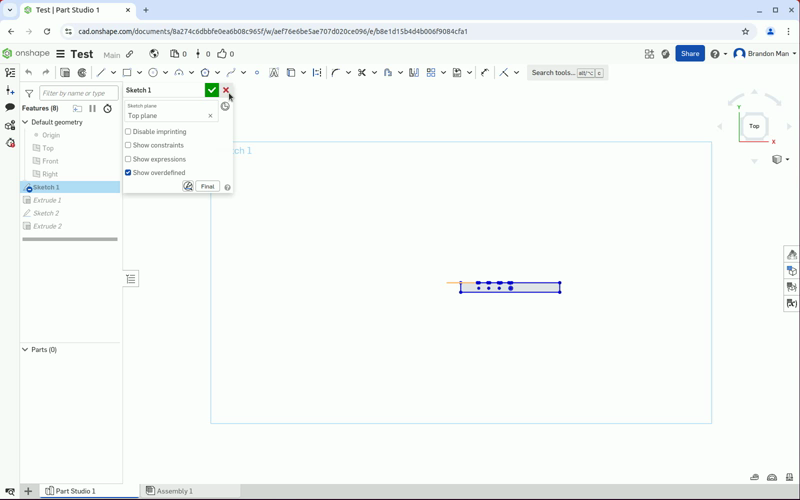
click(229, 92)
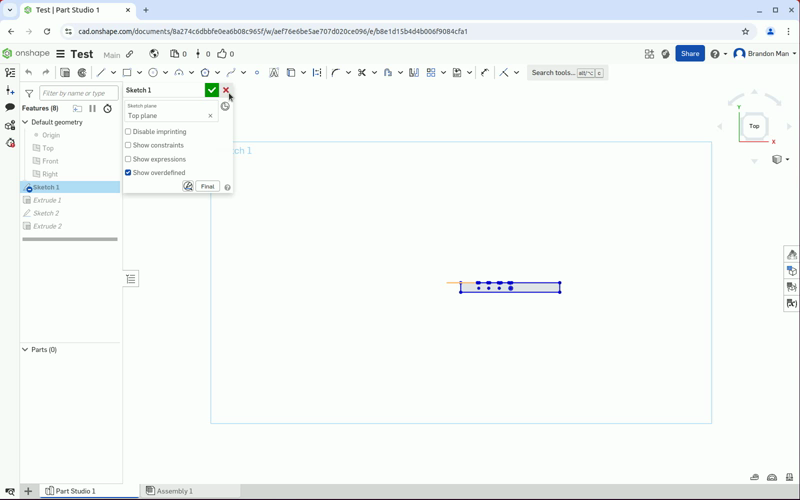
key(shift+s)
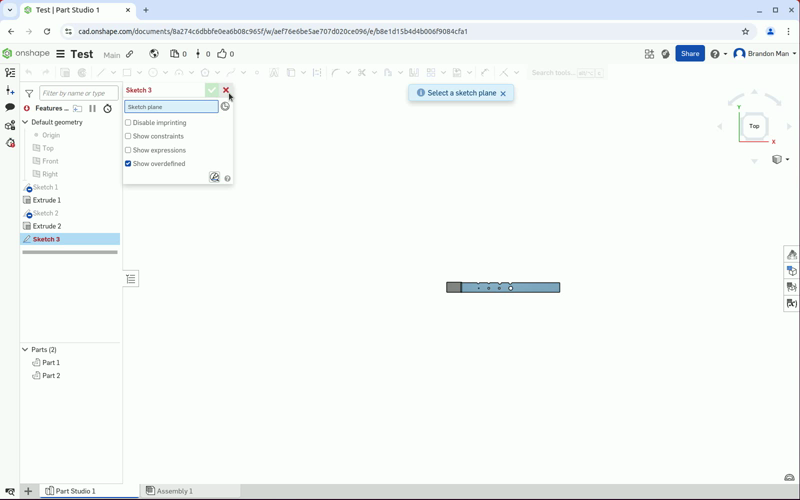
mouse_move(73, 150)
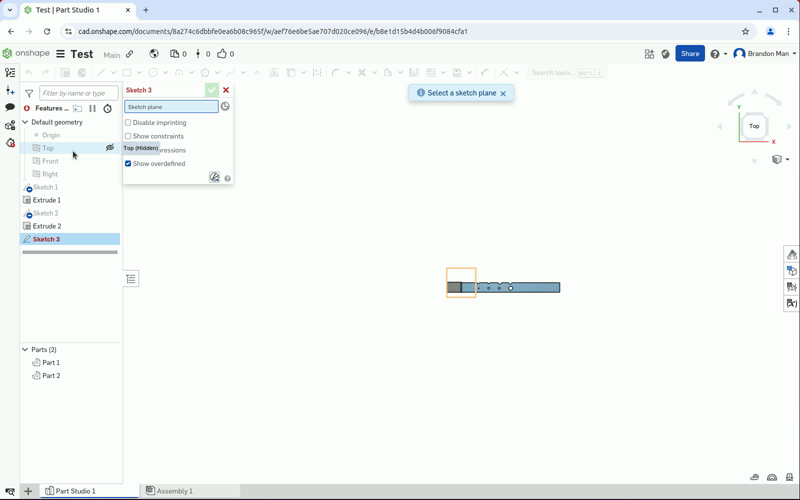
click(73, 150)
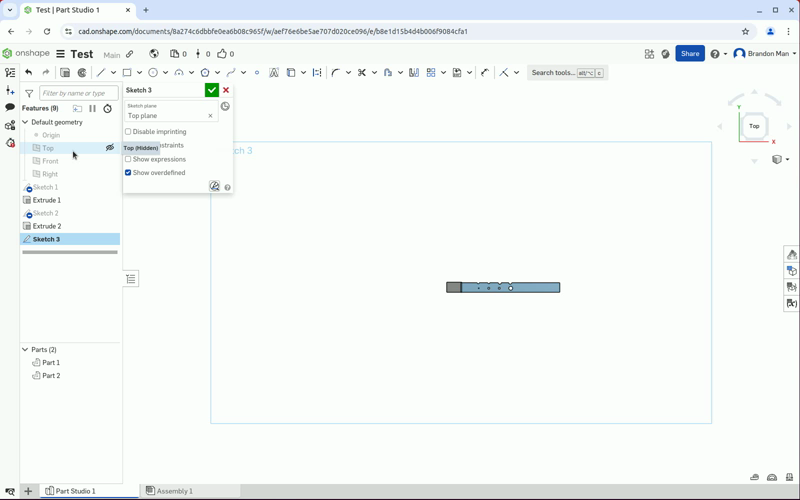
mouse_move(73, 352)
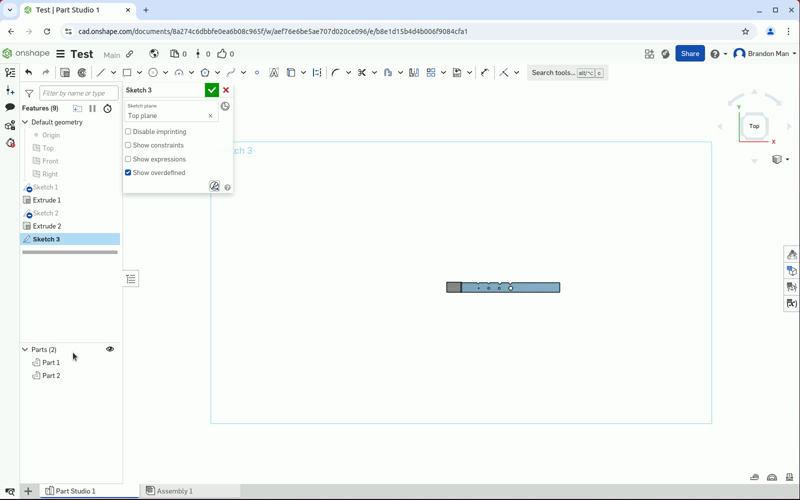
key(y)
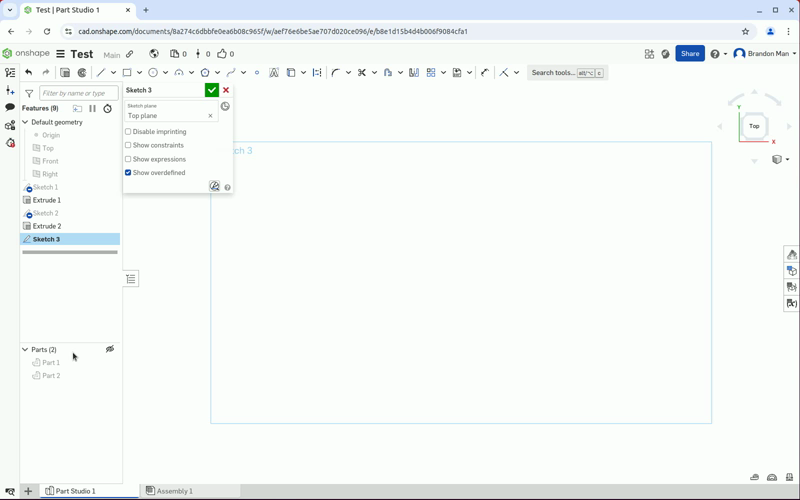
key(l)
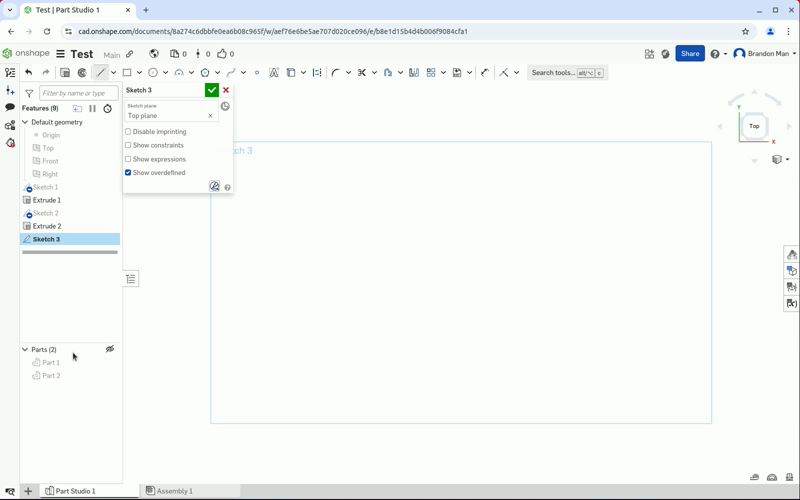
key_down(shift)
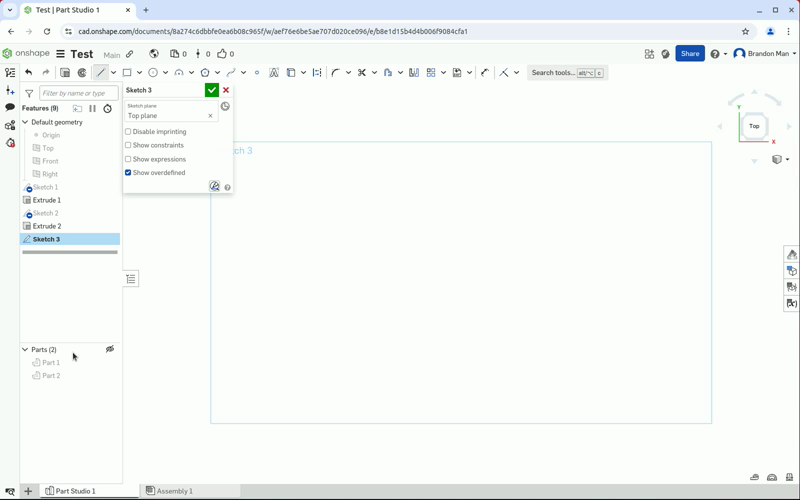
mouse_move(559, 292)
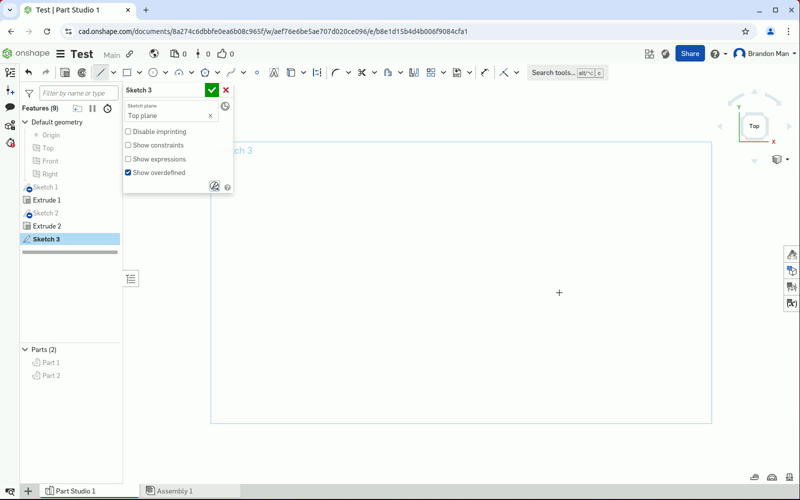
click(559, 292)
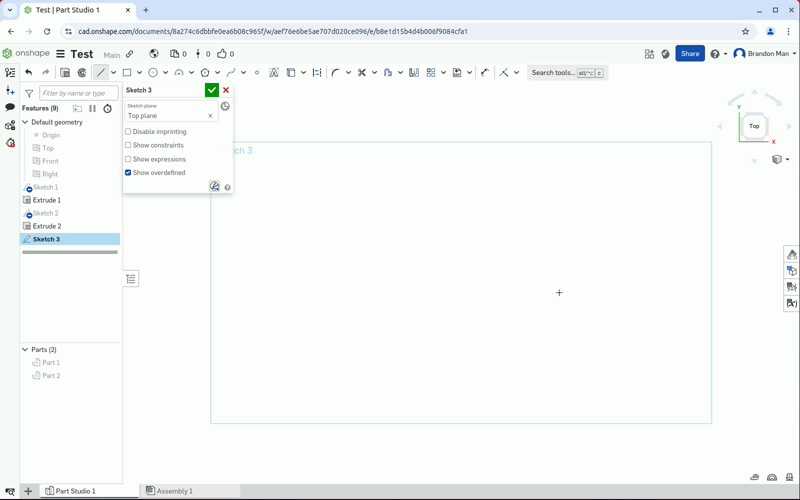
key_up(shift)
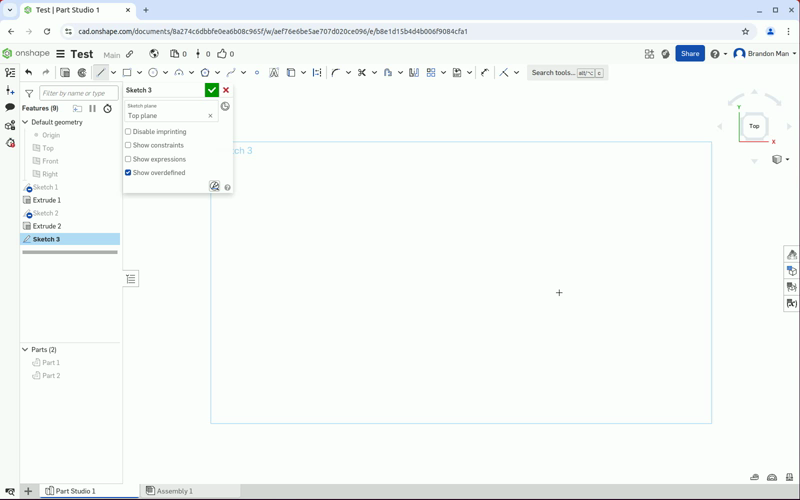
key_down(shift)
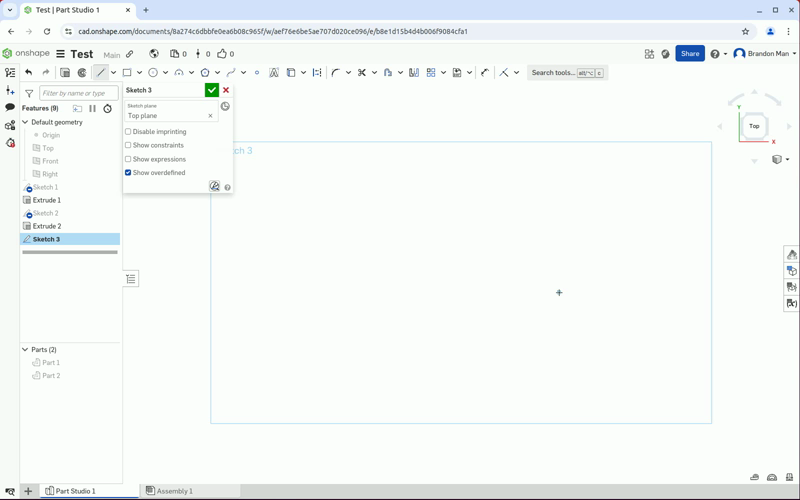
mouse_move(589, 292)
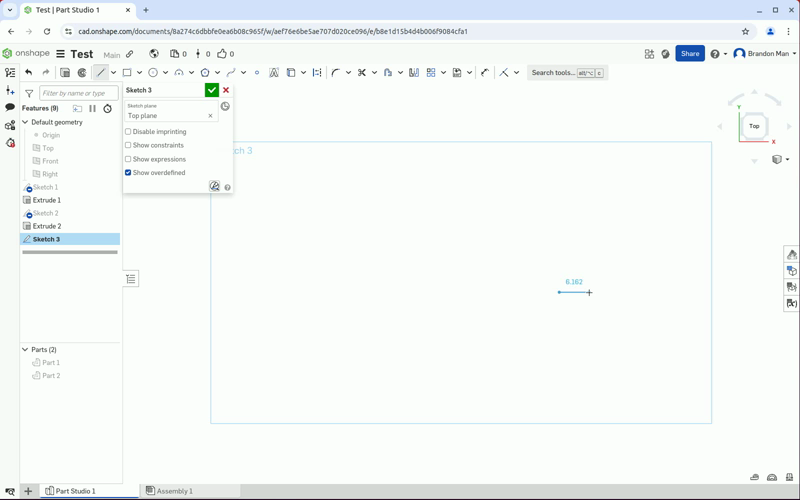
mouse_move(574, 292)
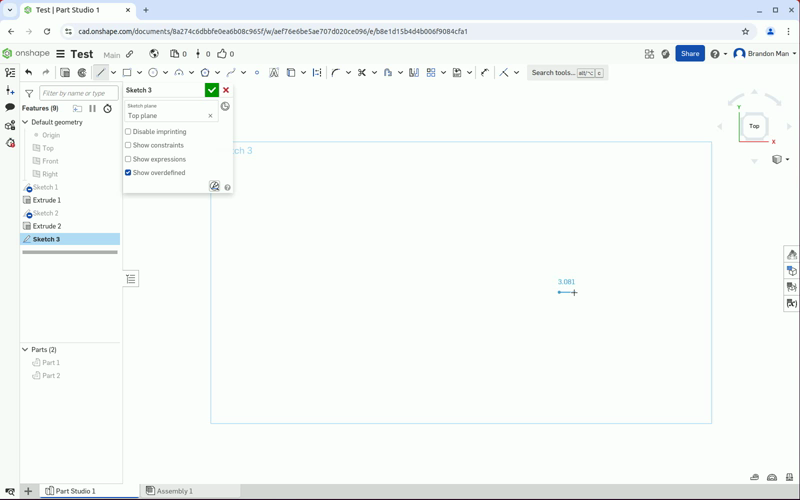
click(574, 292)
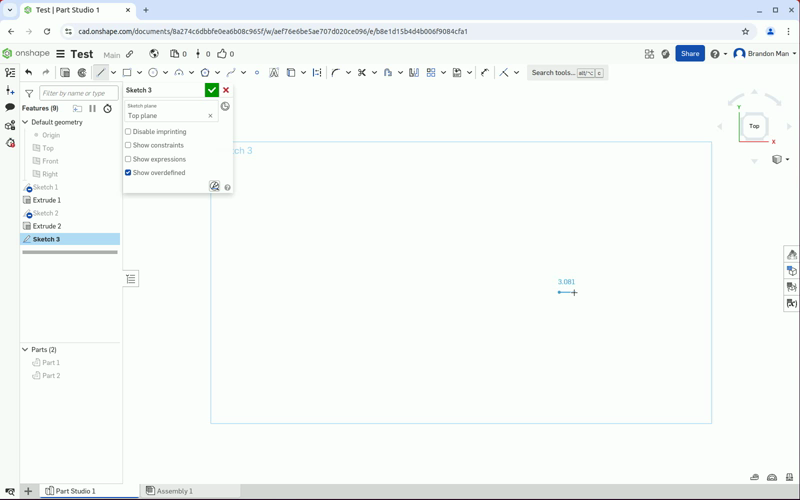
key_up(shift)
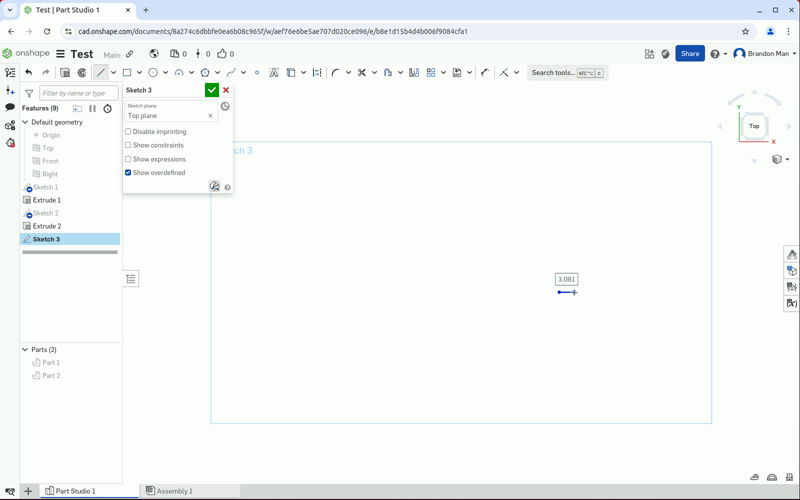
key_down(shift)
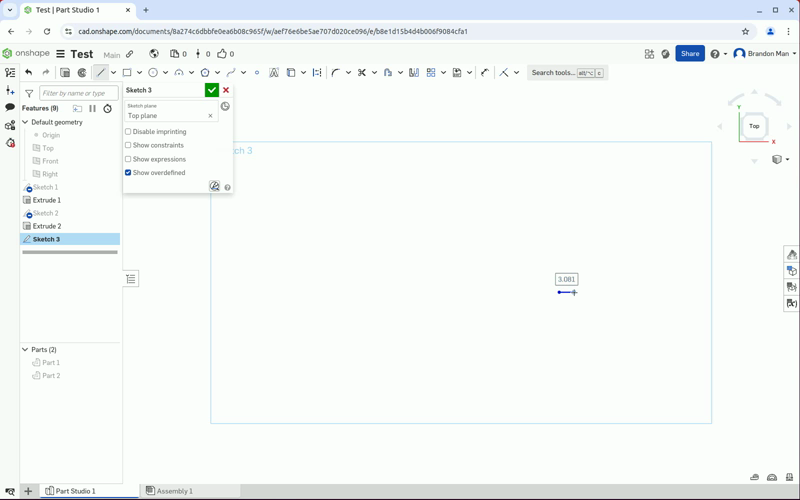
mouse_move(589, 292)
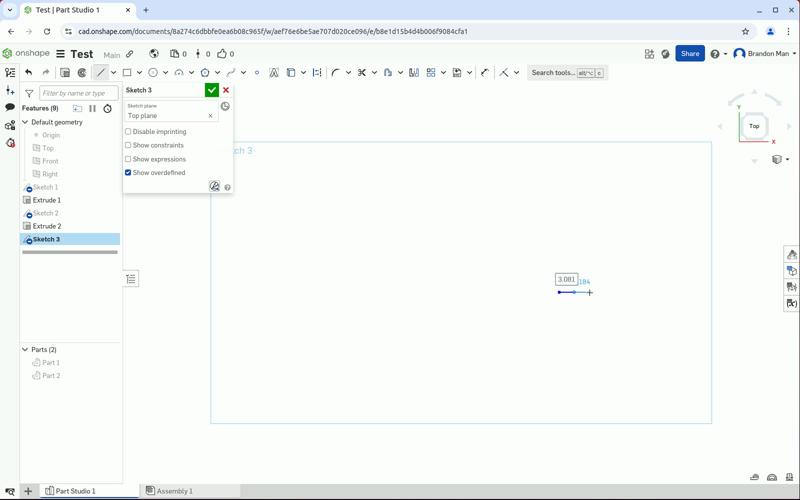
mouse_move(574, 291)
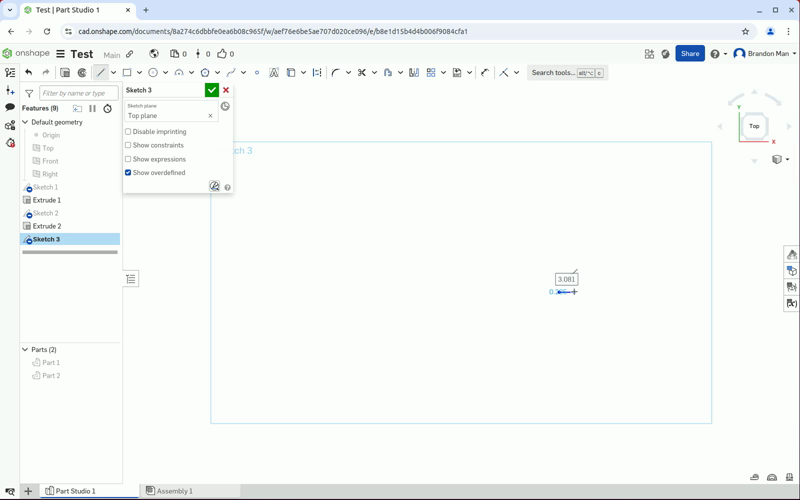
scroll(6)
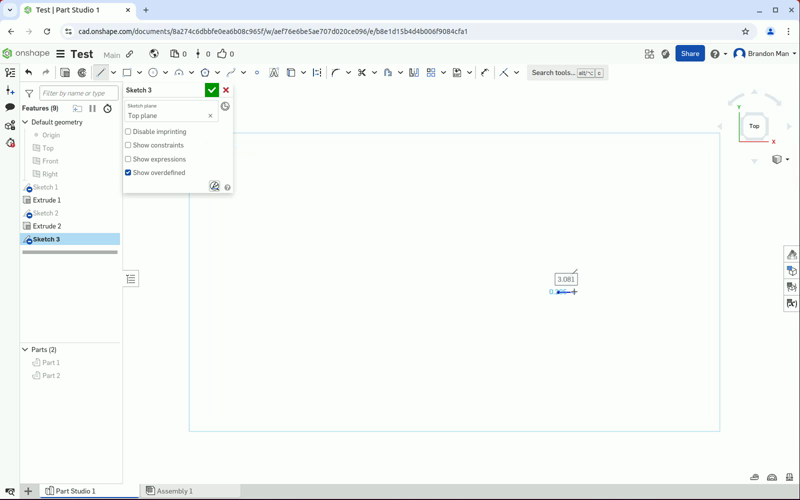
scroll(6)
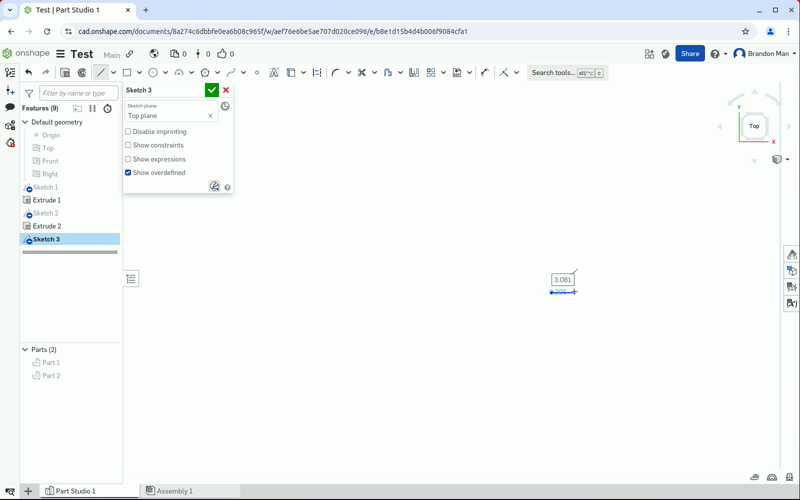
scroll(6)
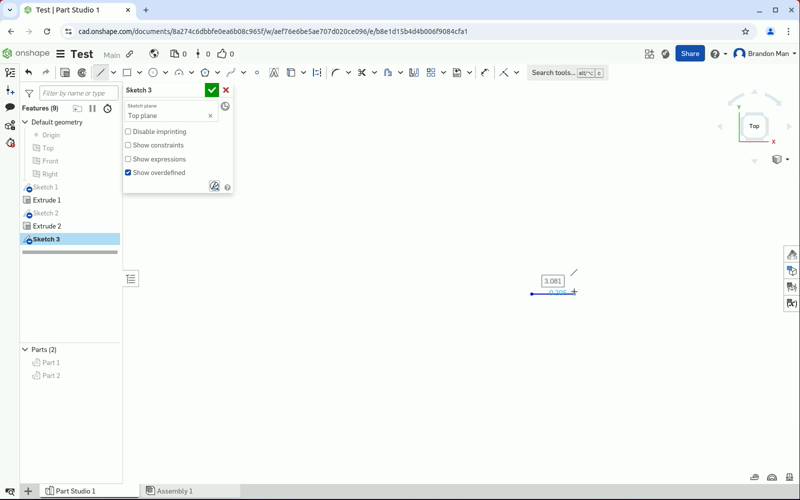
scroll(6)
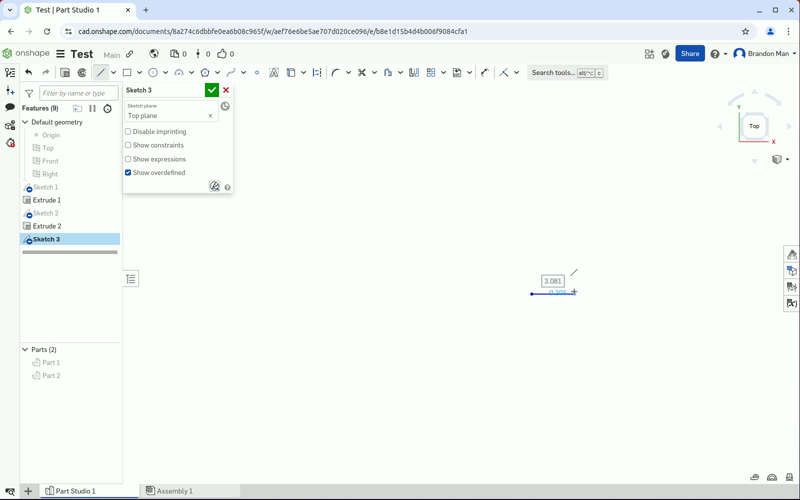
scroll(6)
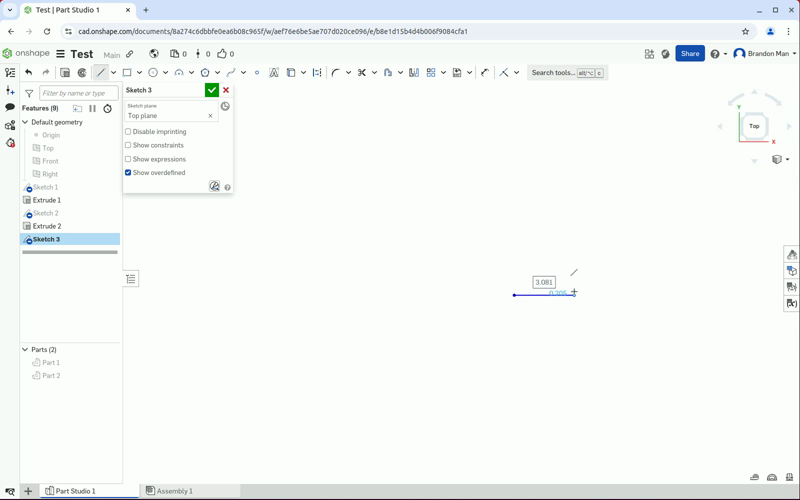
scroll(6)
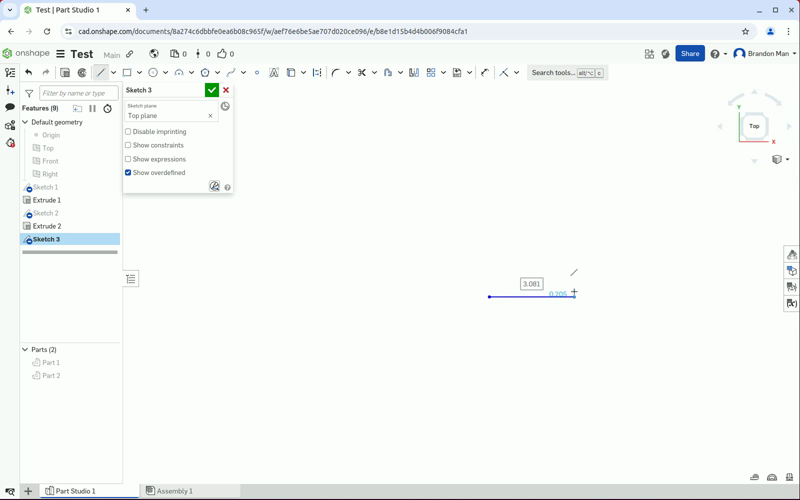
scroll(6)
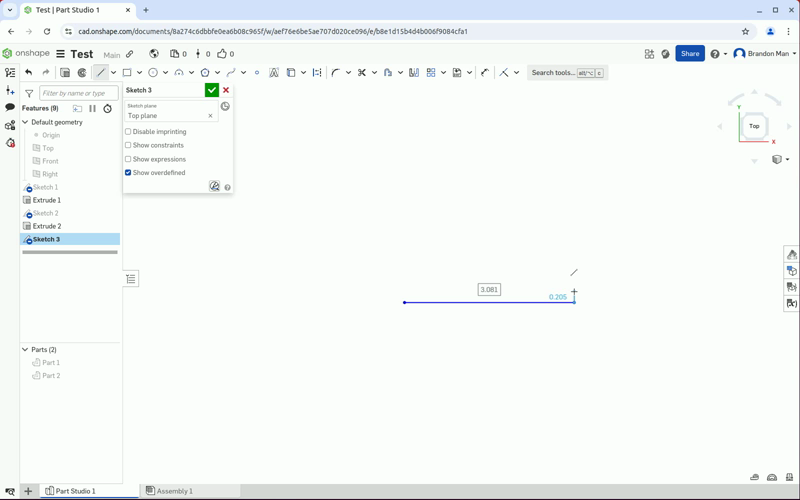
click(574, 291)
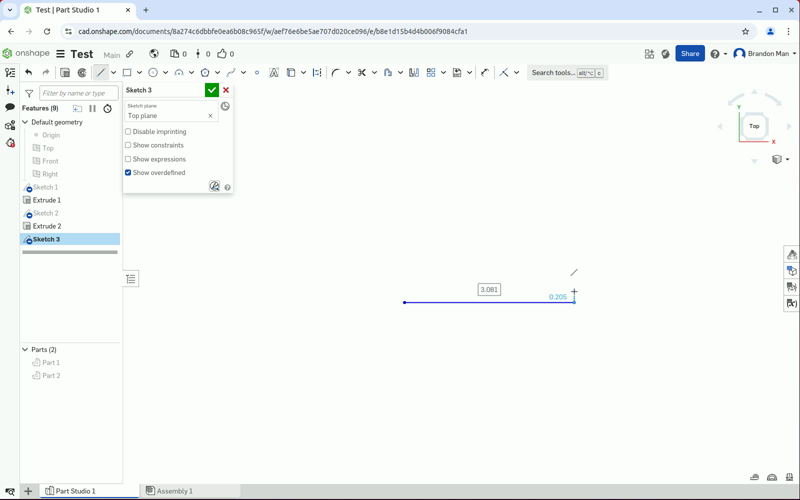
scroll(-6)
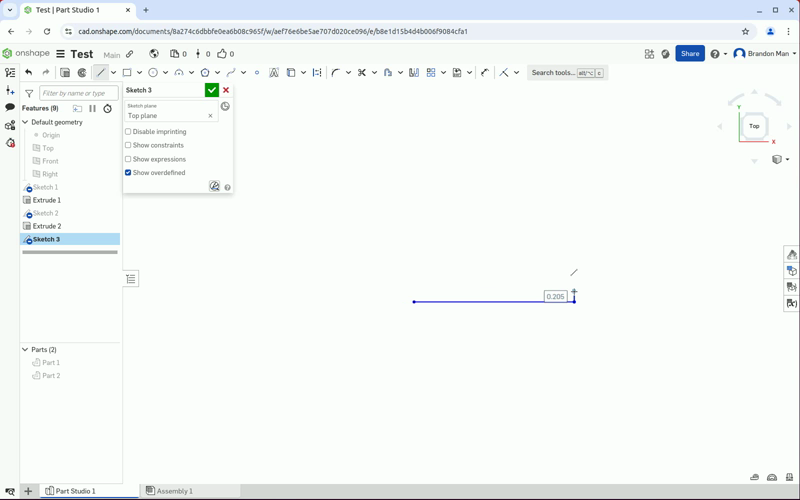
scroll(-6)
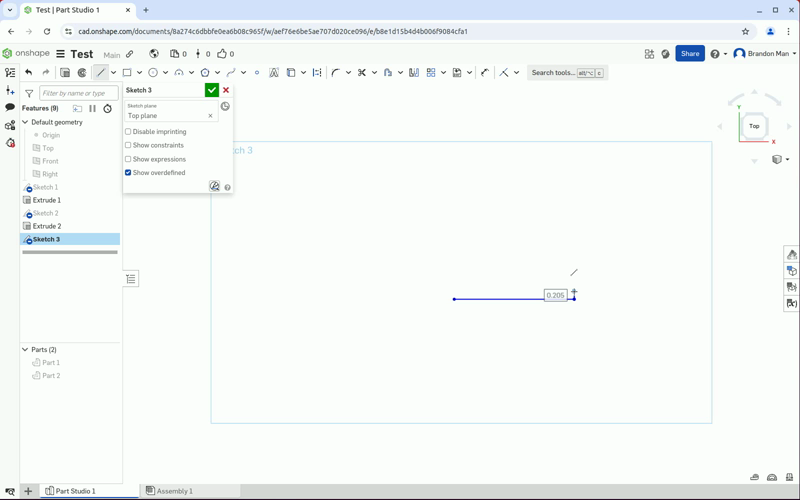
scroll(-6)
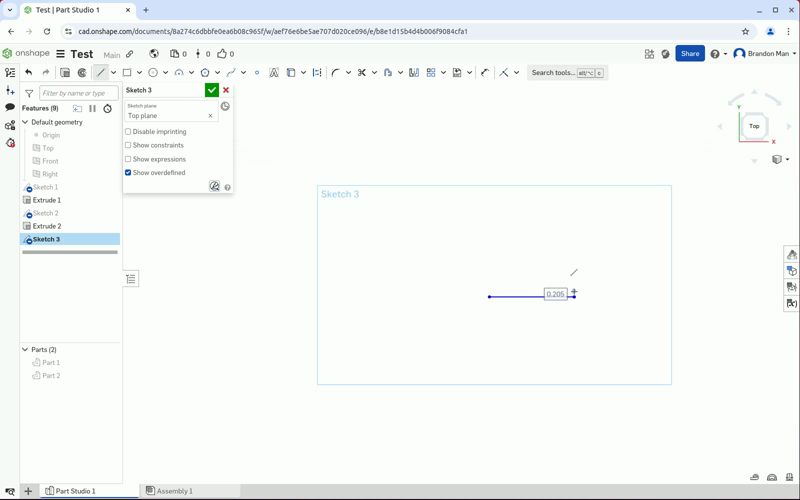
scroll(-6)
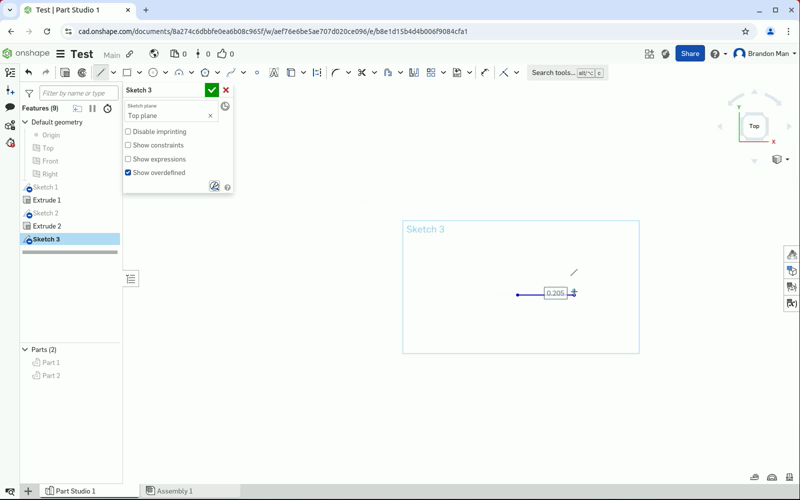
scroll(-6)
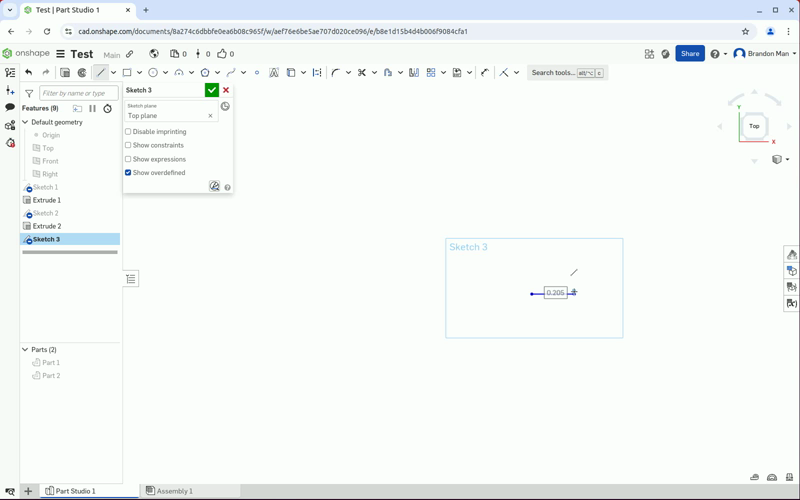
scroll(-6)
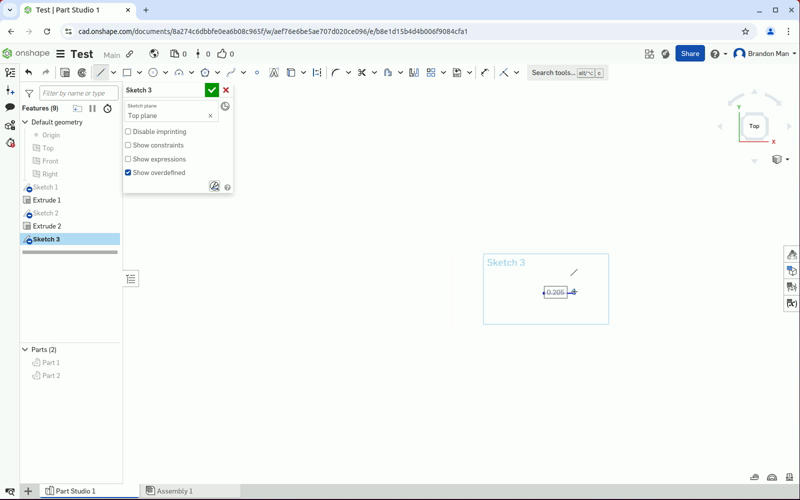
scroll(-6)
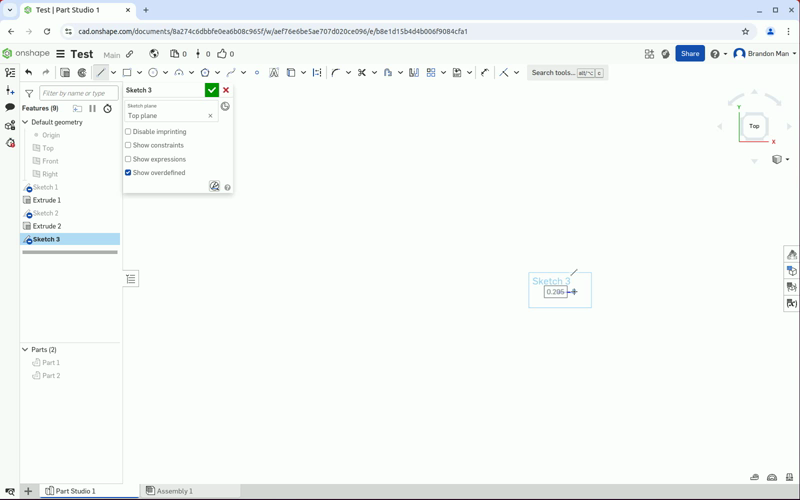
key_up(shift)
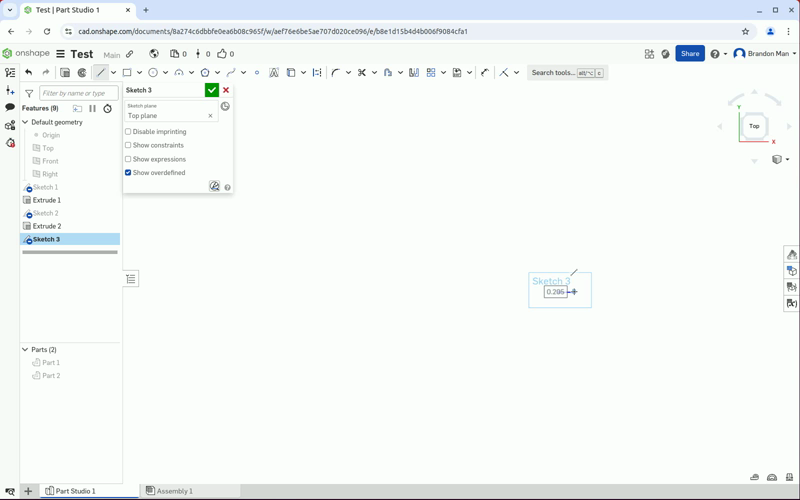
key(esc)
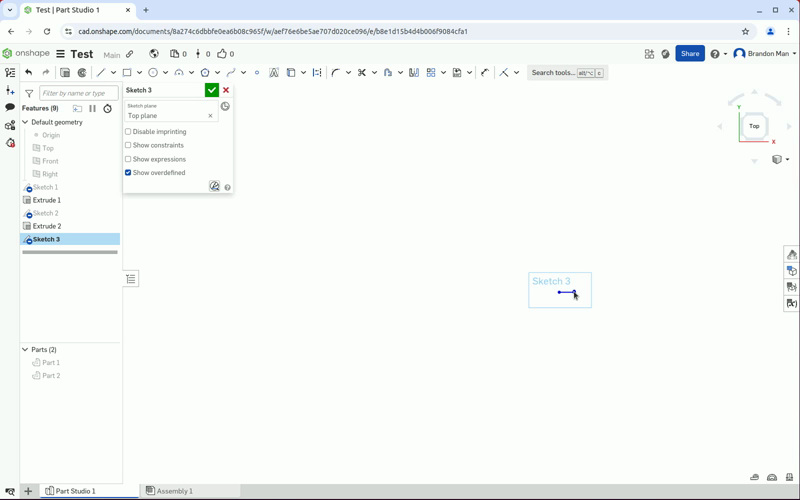
key(a)
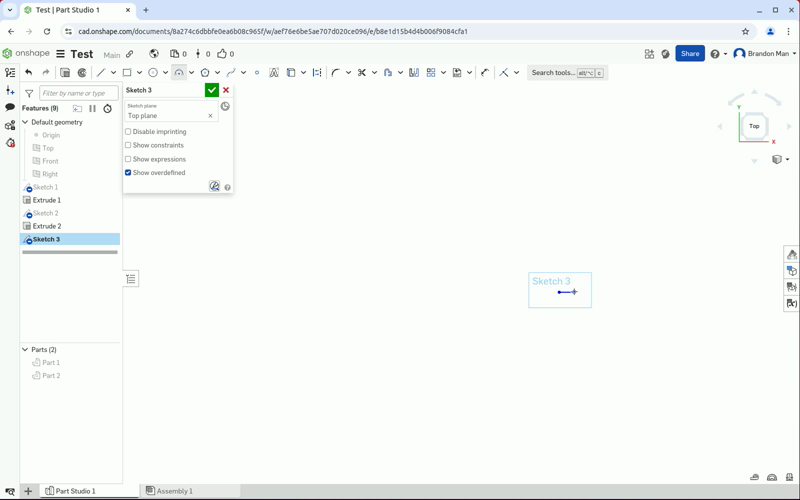
mouse_move(574, 291)
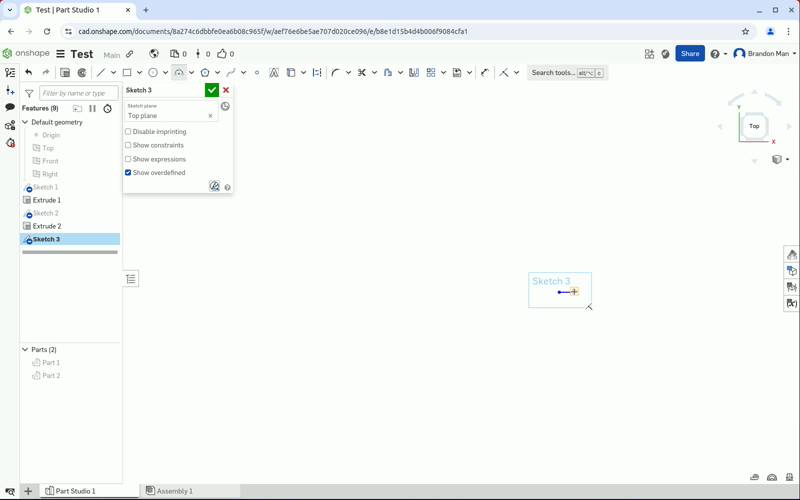
scroll(6)
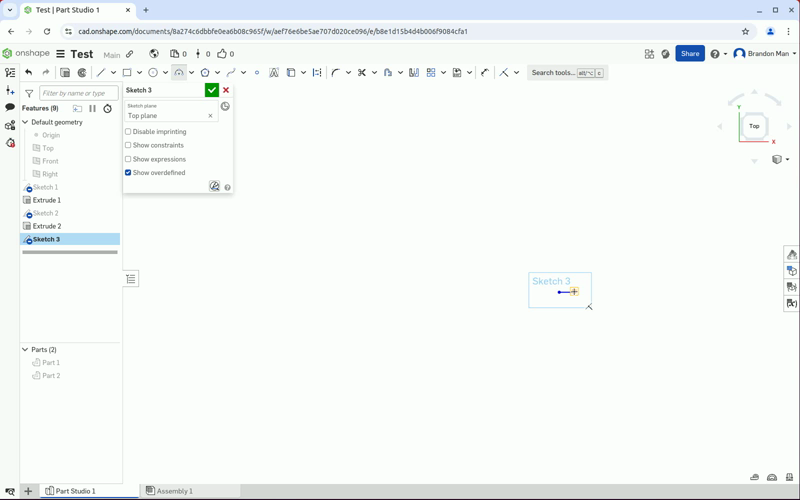
scroll(6)
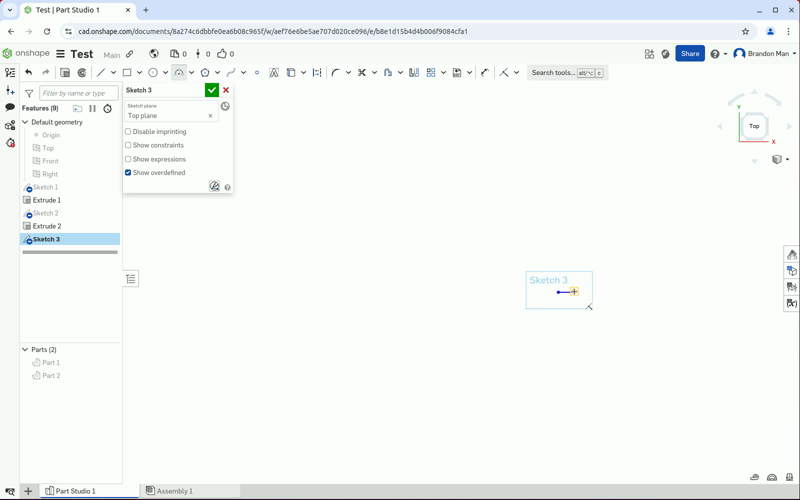
scroll(6)
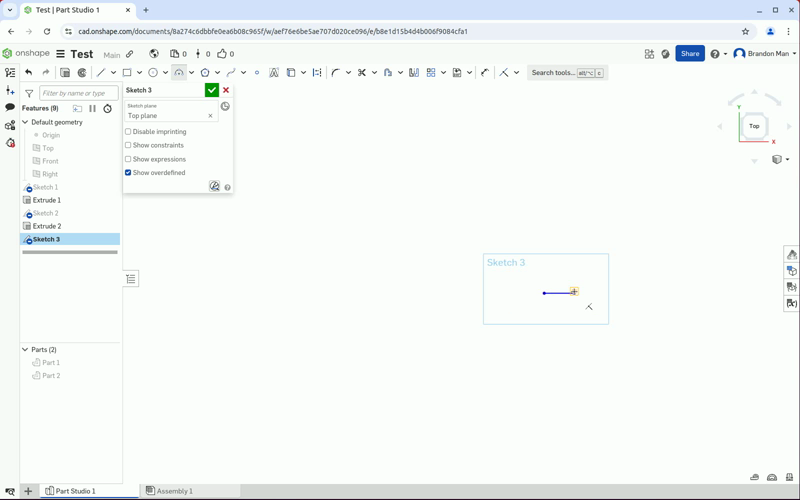
scroll(6)
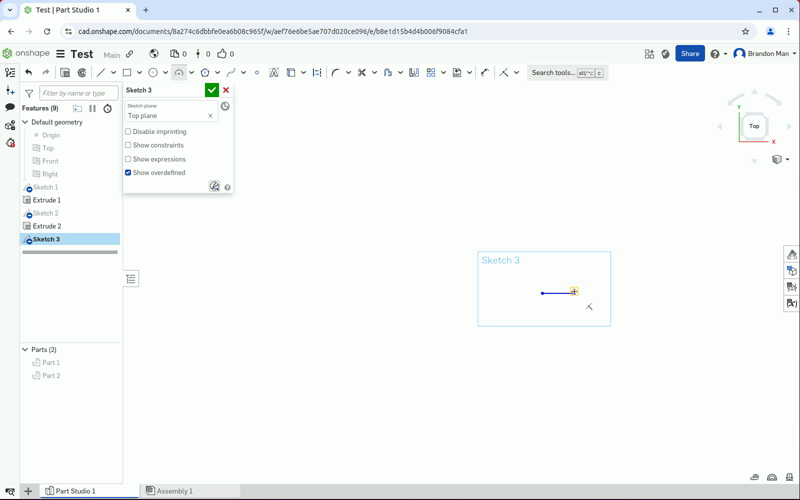
scroll(6)
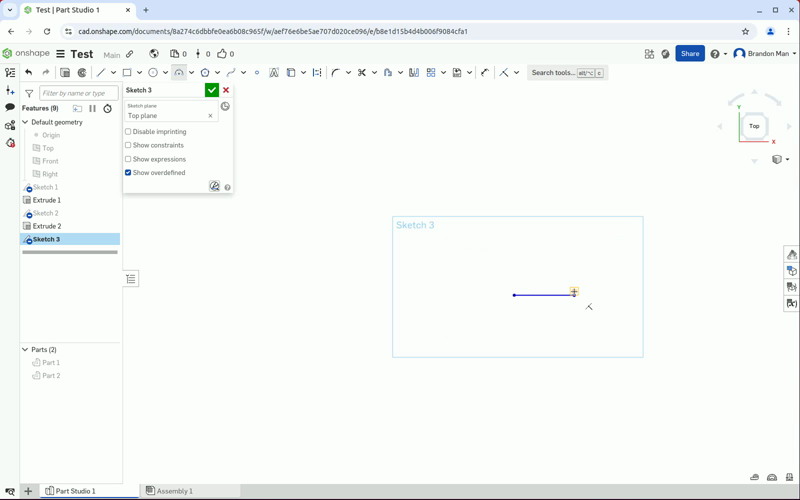
scroll(6)
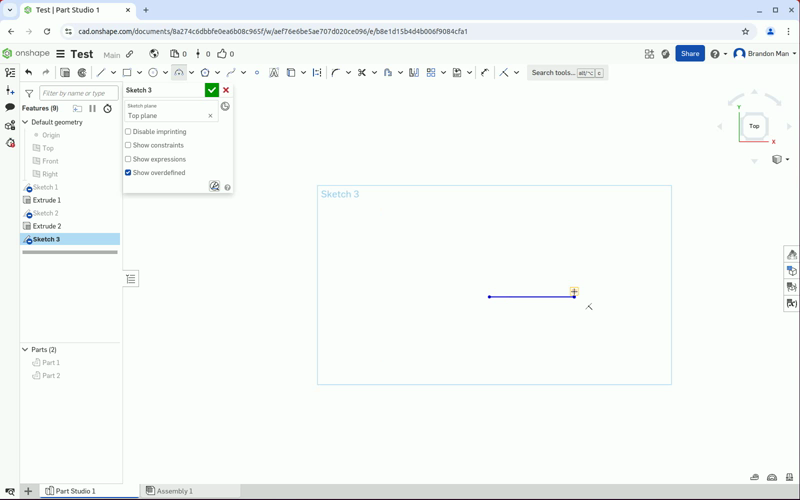
scroll(6)
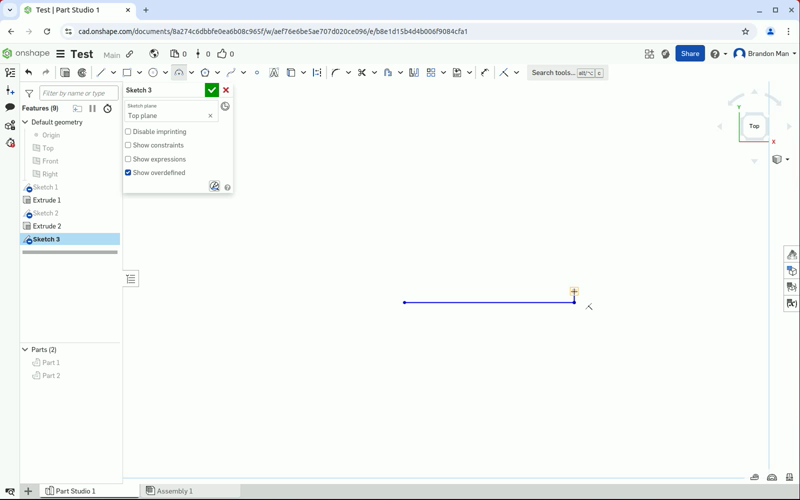
click(574, 291)
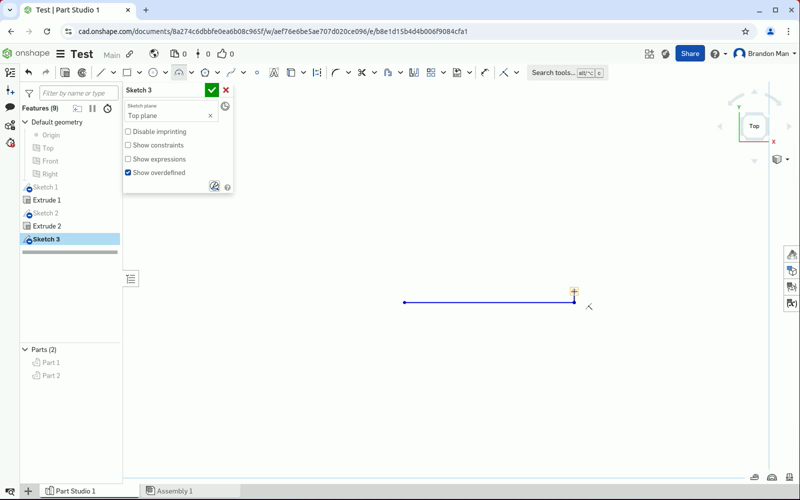
scroll(-6)
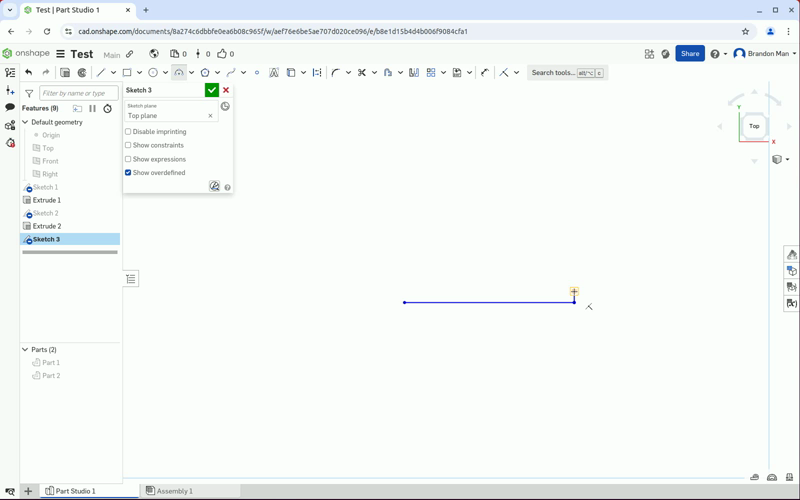
scroll(-6)
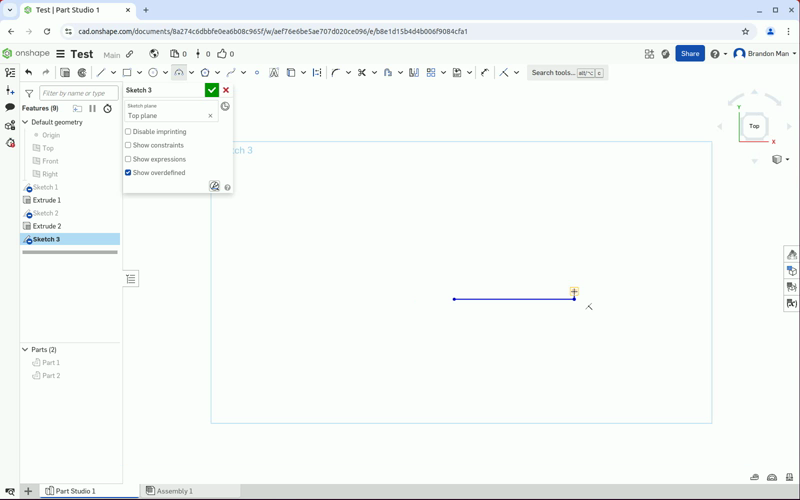
scroll(-6)
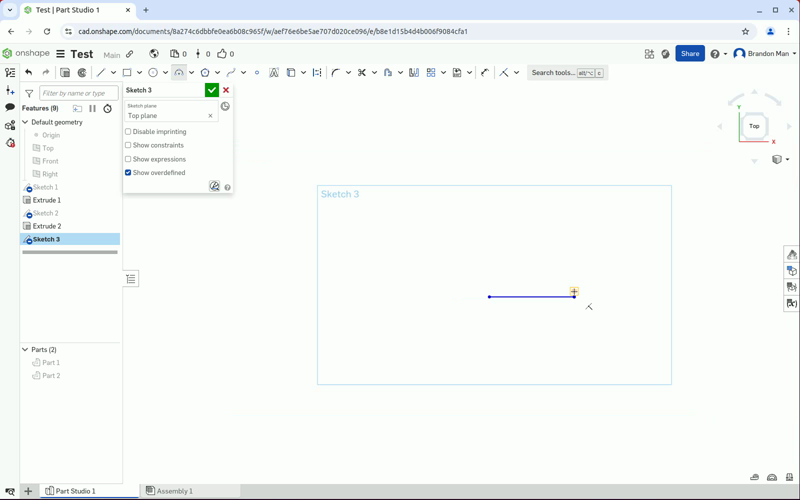
scroll(-6)
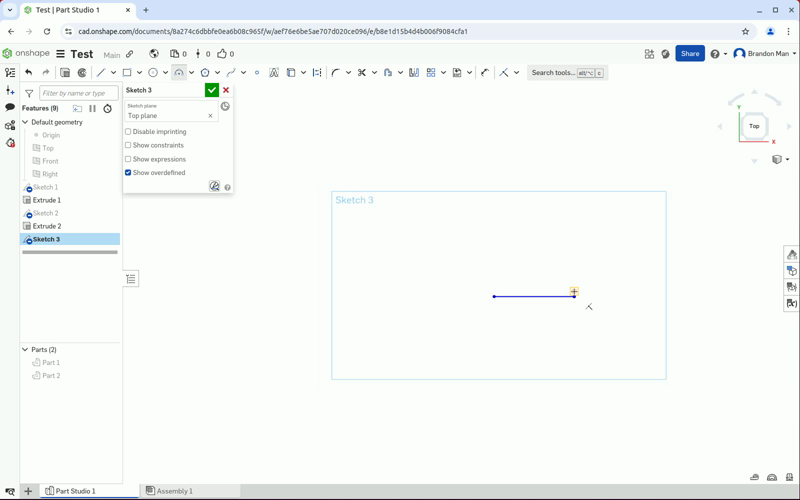
scroll(-6)
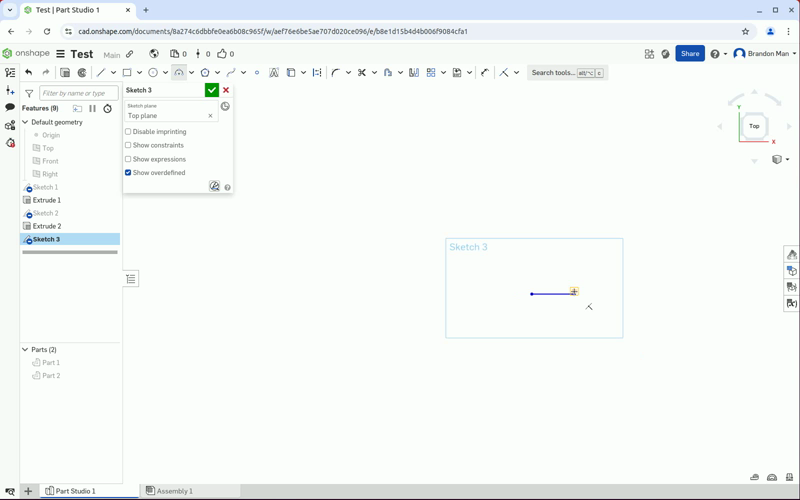
scroll(-6)
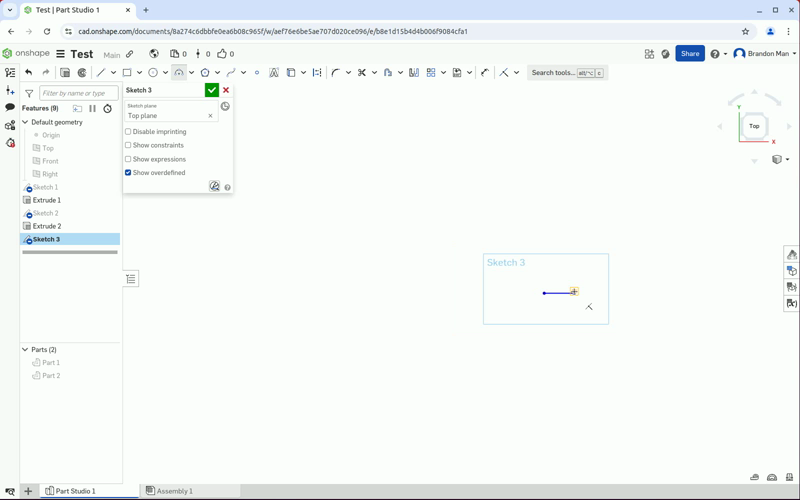
scroll(-6)
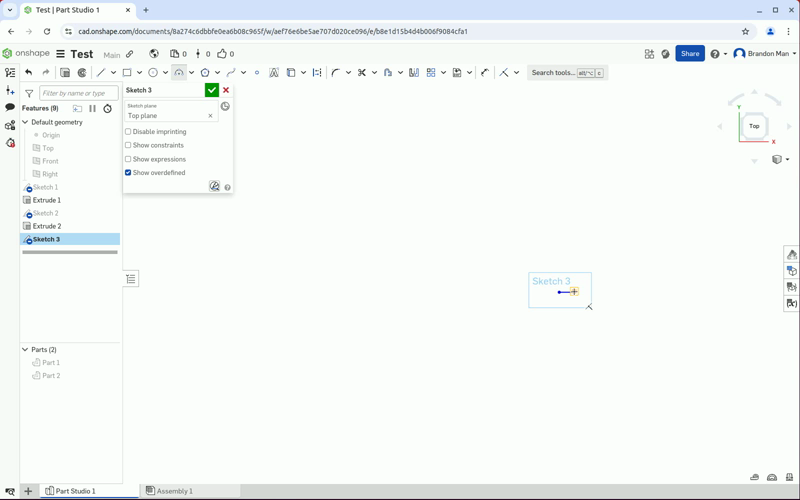
key_down(shift)
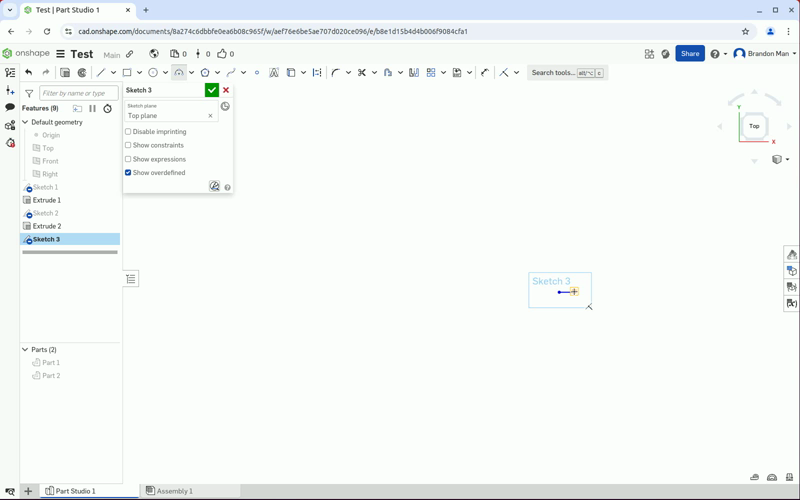
mouse_move(574, 283)
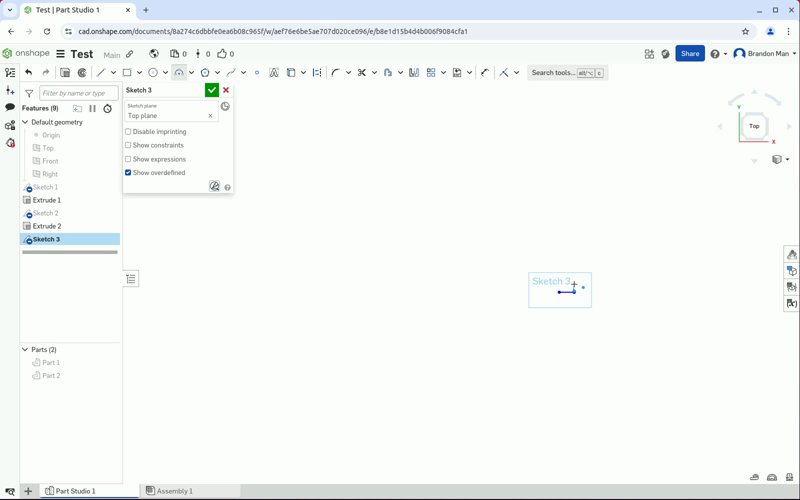
click(574, 283)
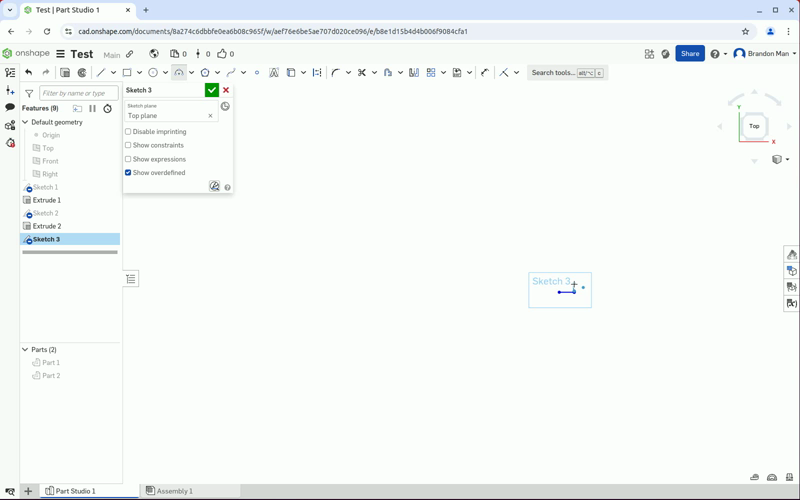
mouse_move(570, 287)
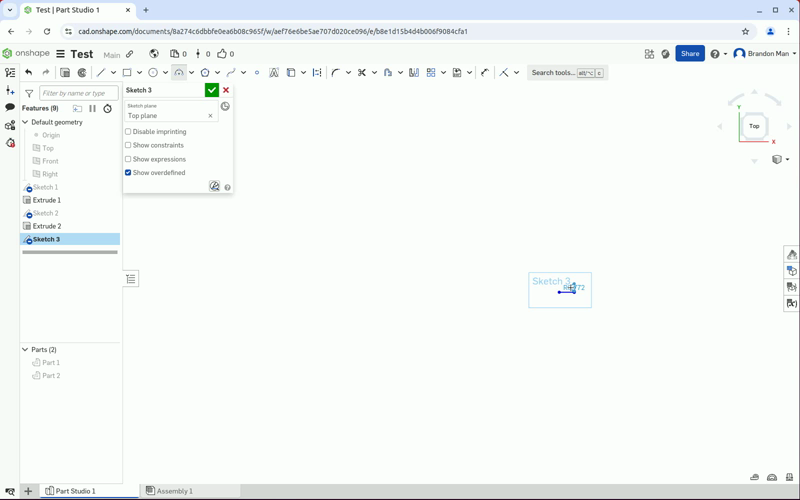
click(570, 287)
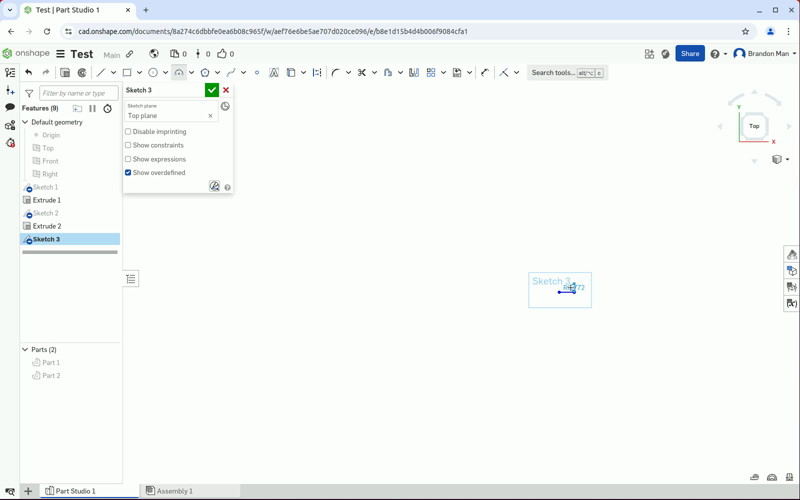
key_up(shift)
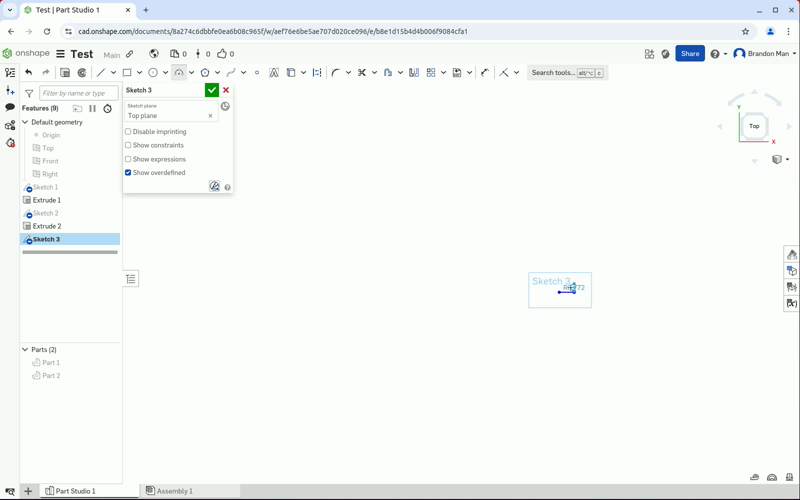
key(esc)
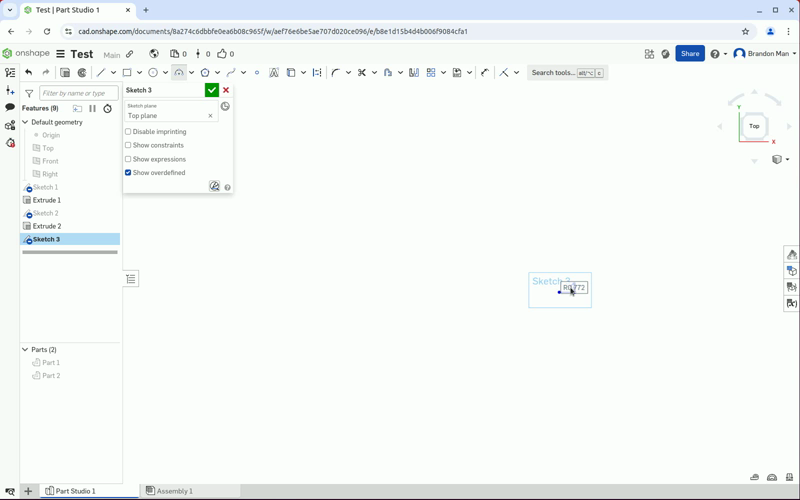
key(l)
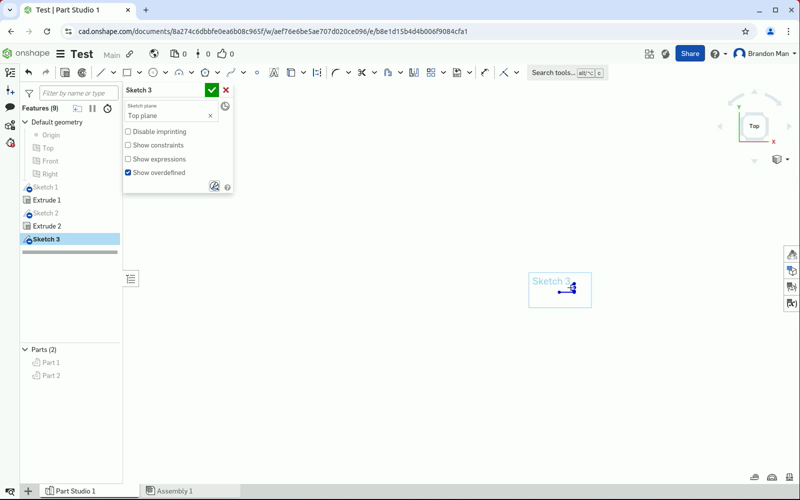
mouse_move(574, 283)
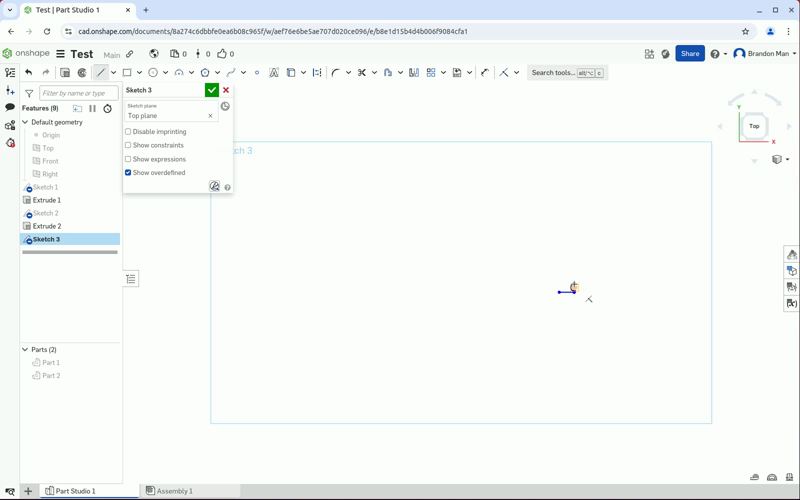
scroll(6)
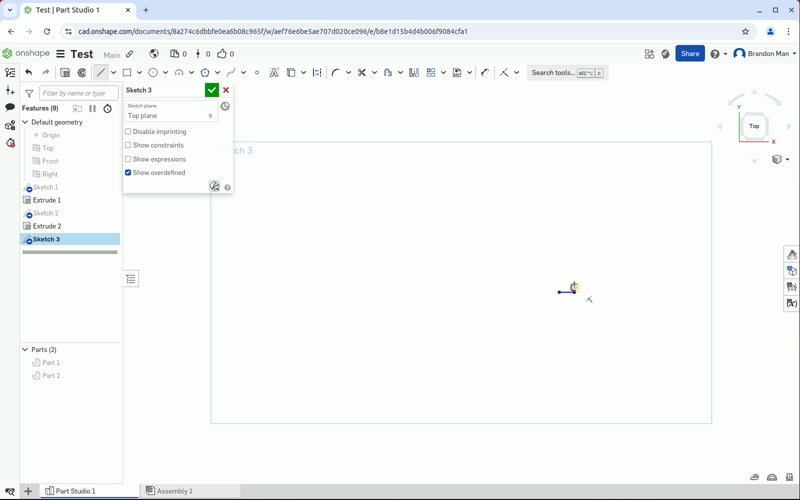
scroll(6)
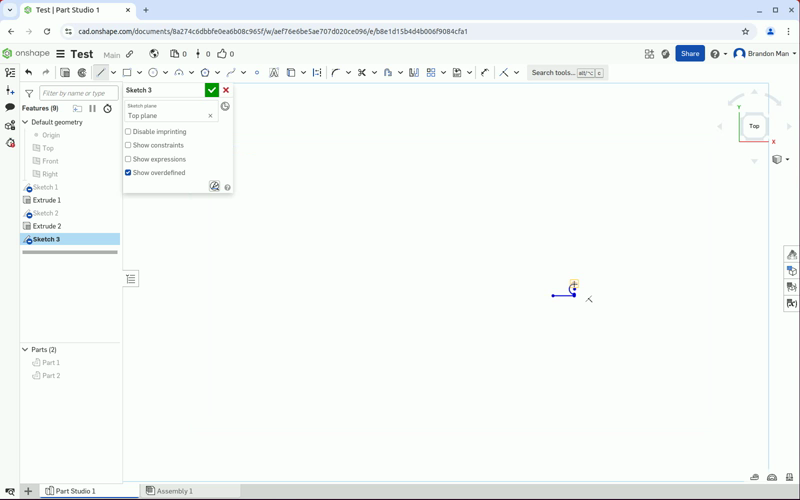
scroll(6)
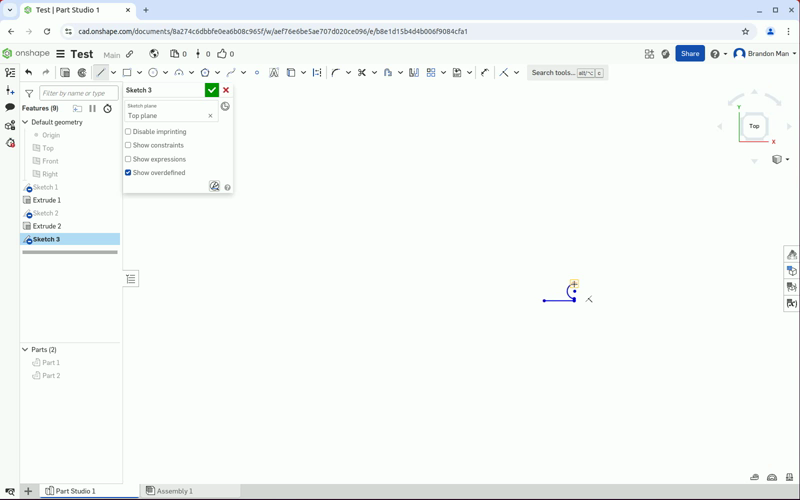
scroll(6)
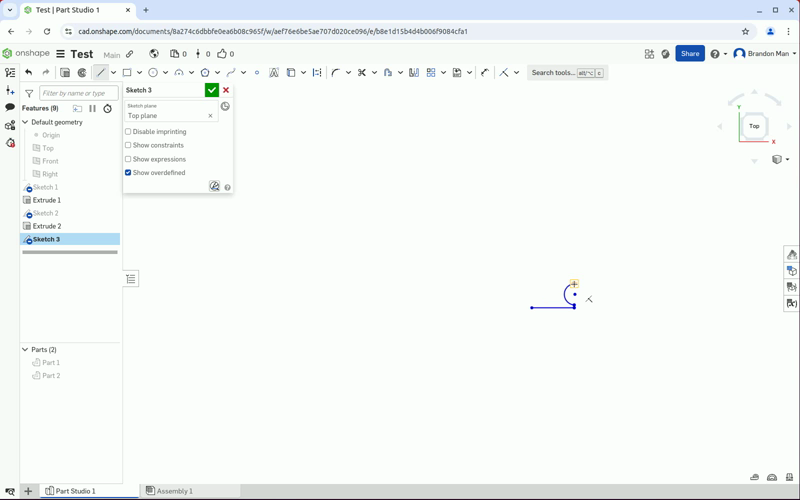
scroll(6)
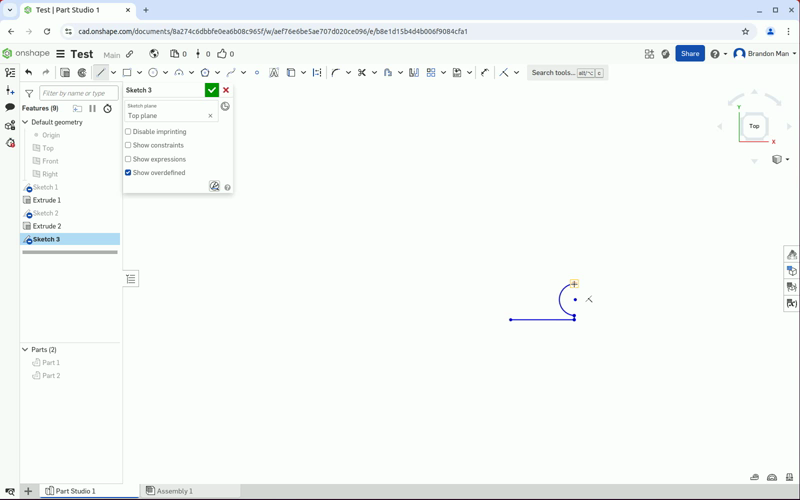
scroll(6)
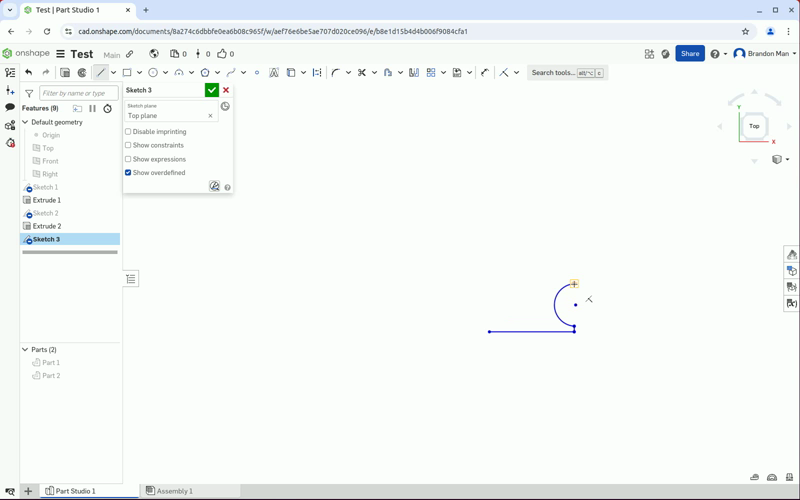
scroll(6)
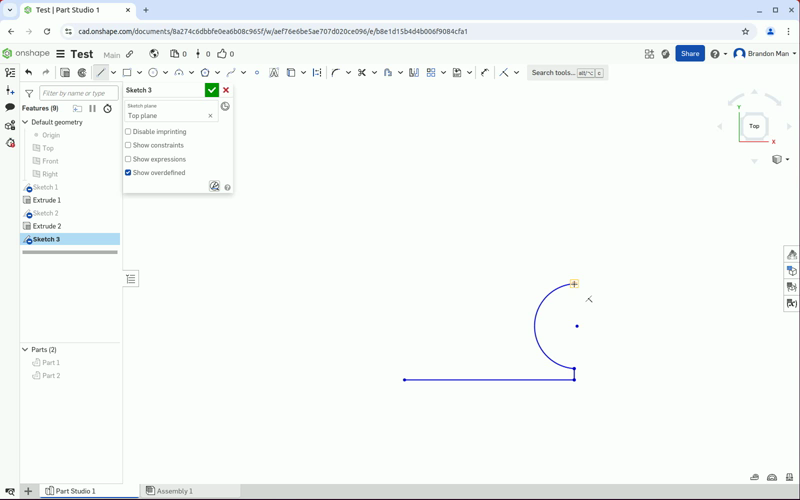
click(574, 283)
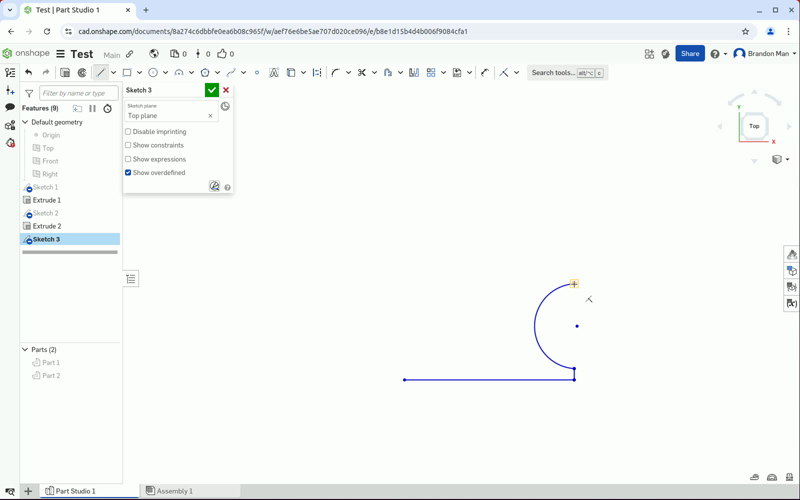
scroll(-6)
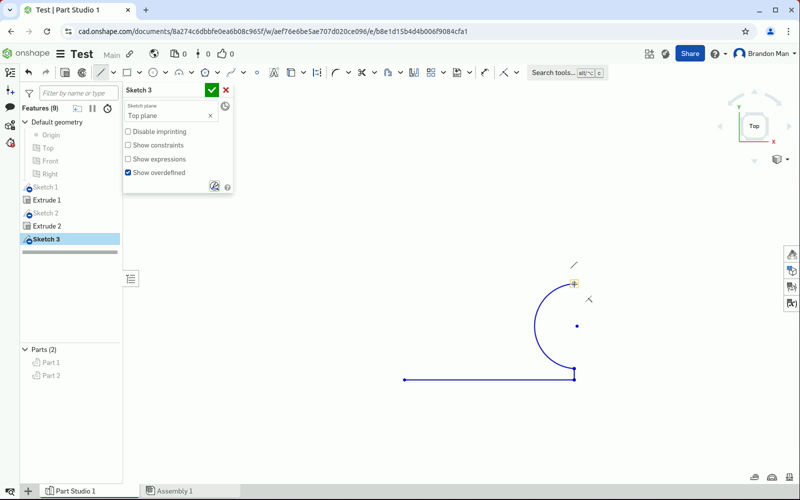
scroll(-6)
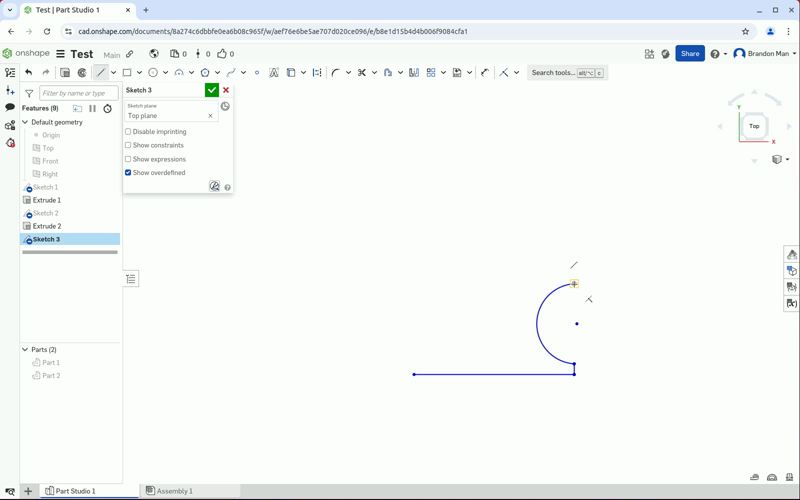
scroll(-6)
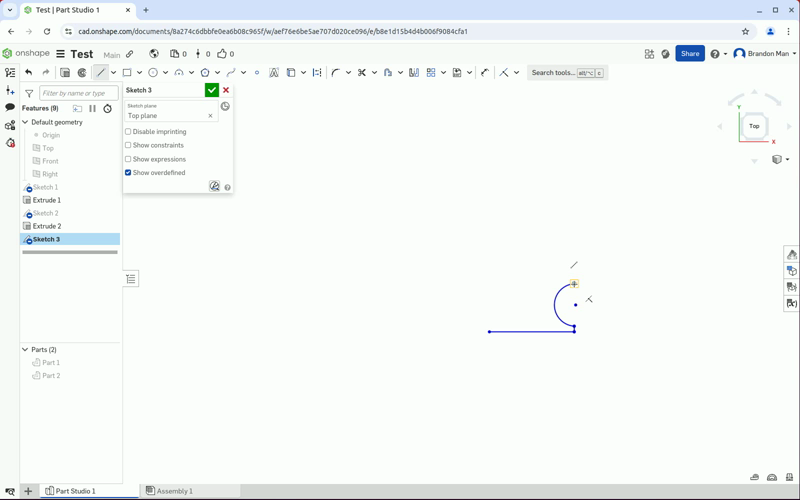
scroll(-6)
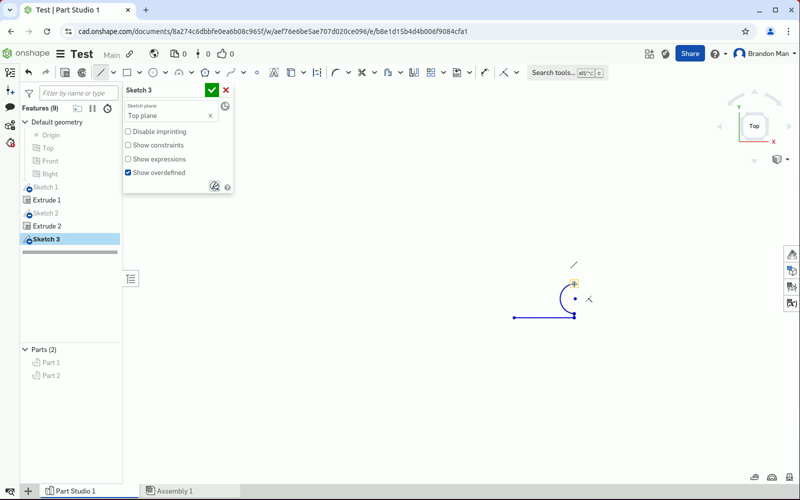
scroll(-6)
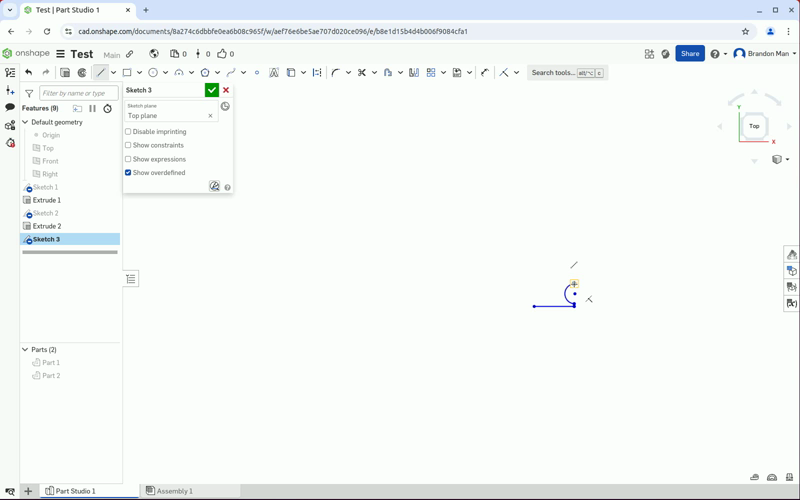
scroll(-6)
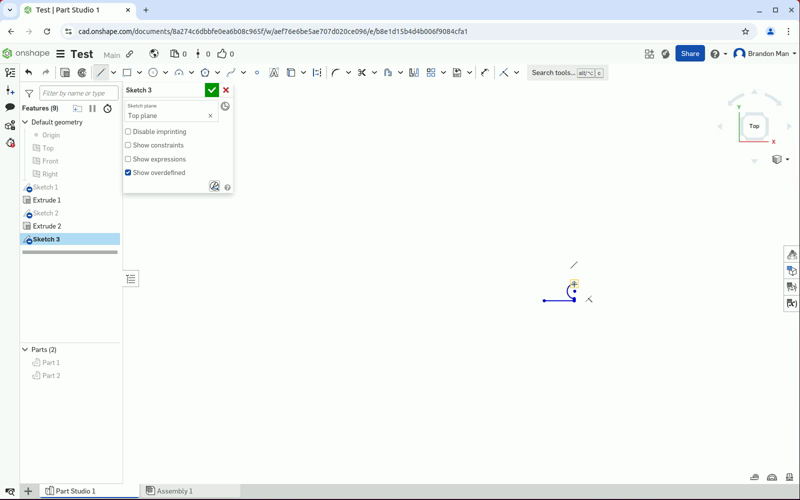
scroll(-6)
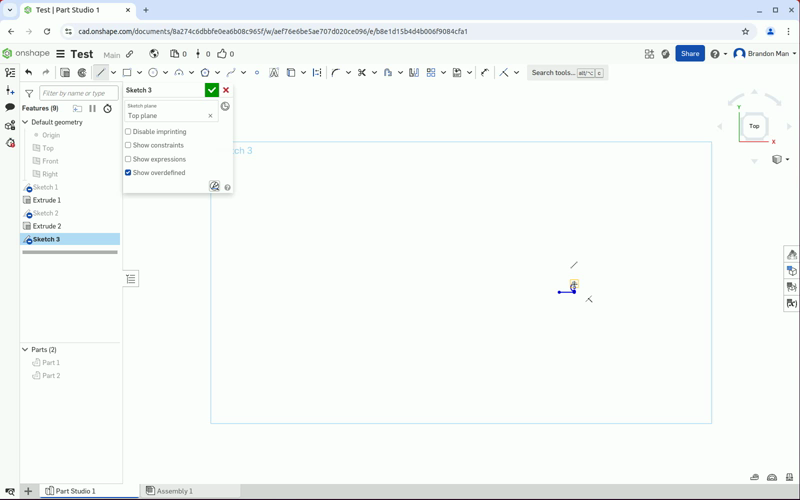
key_down(shift)
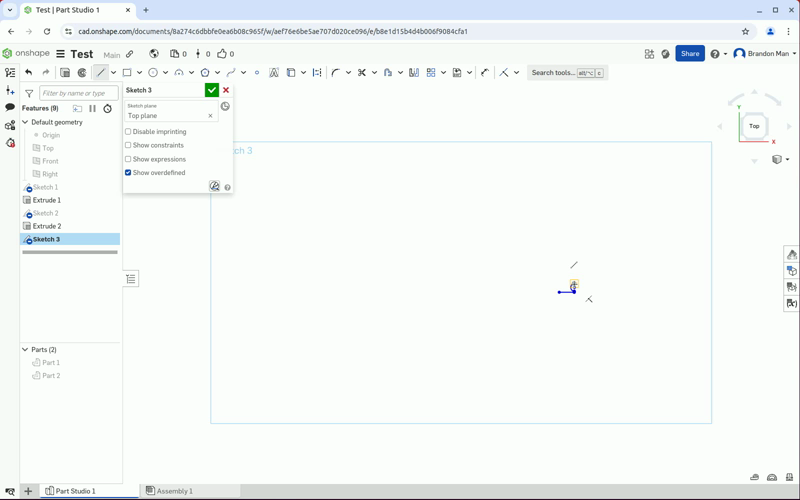
mouse_move(589, 283)
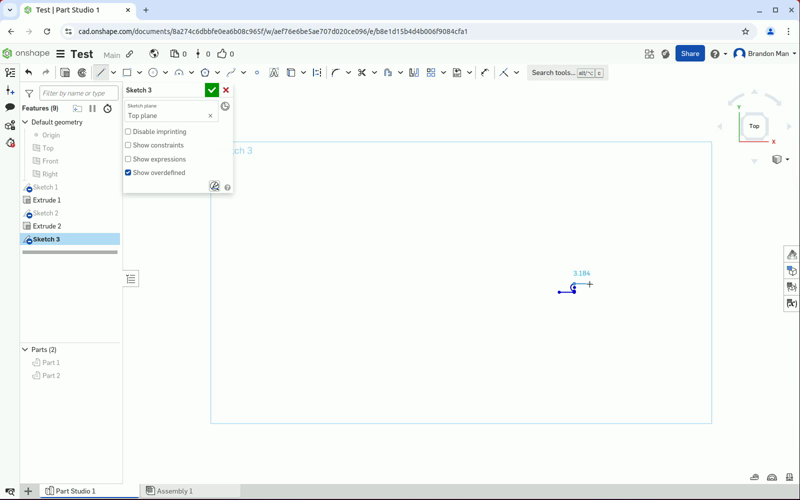
mouse_move(574, 282)
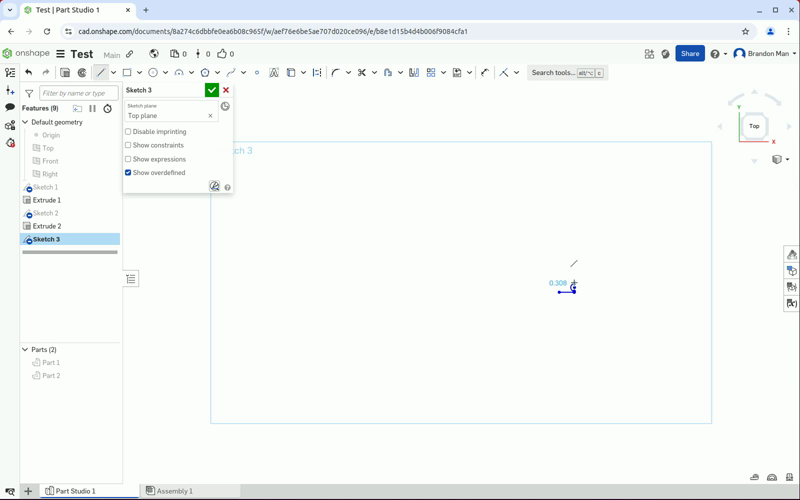
scroll(6)
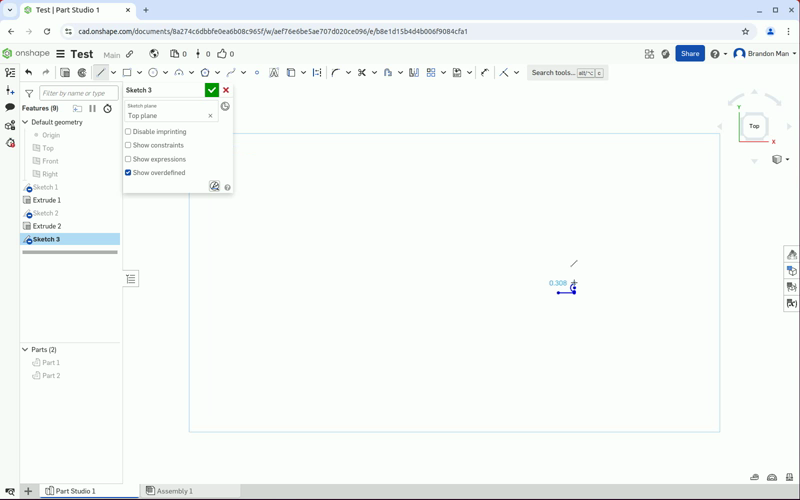
scroll(6)
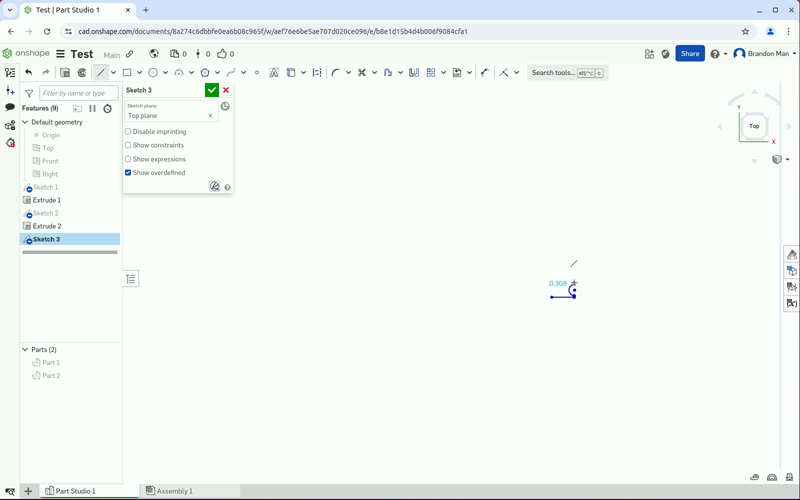
scroll(6)
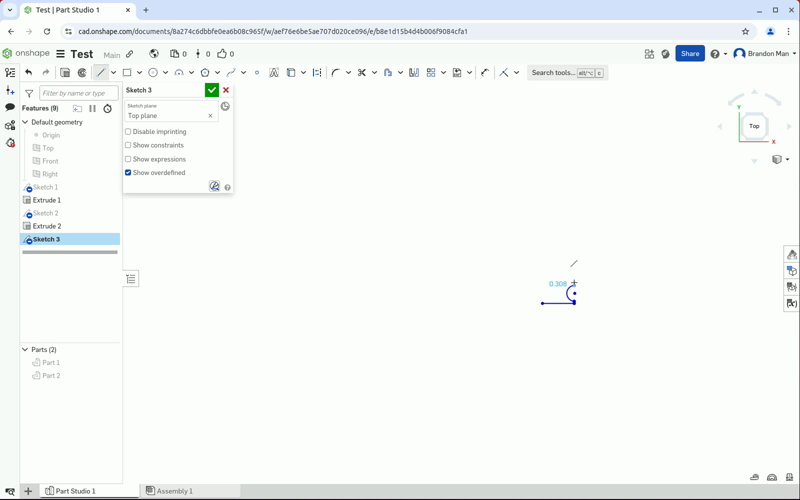
scroll(6)
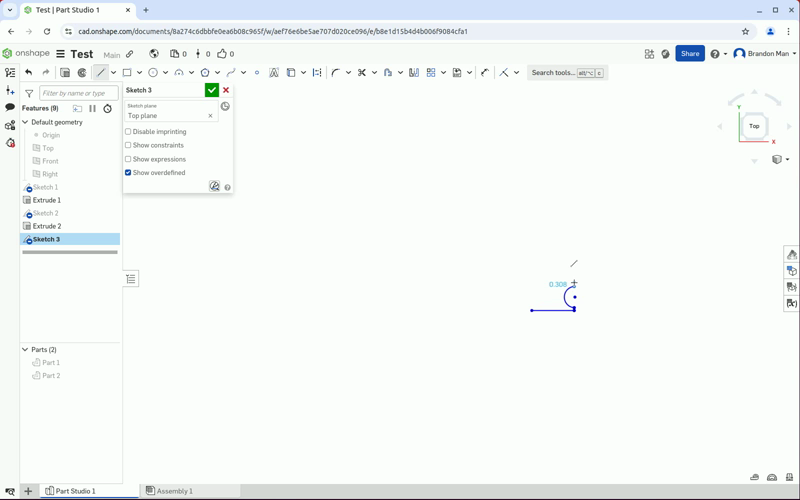
scroll(6)
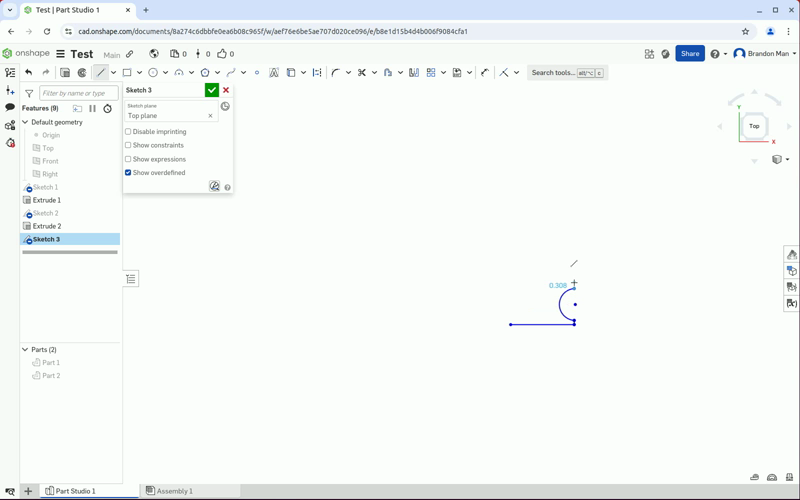
scroll(6)
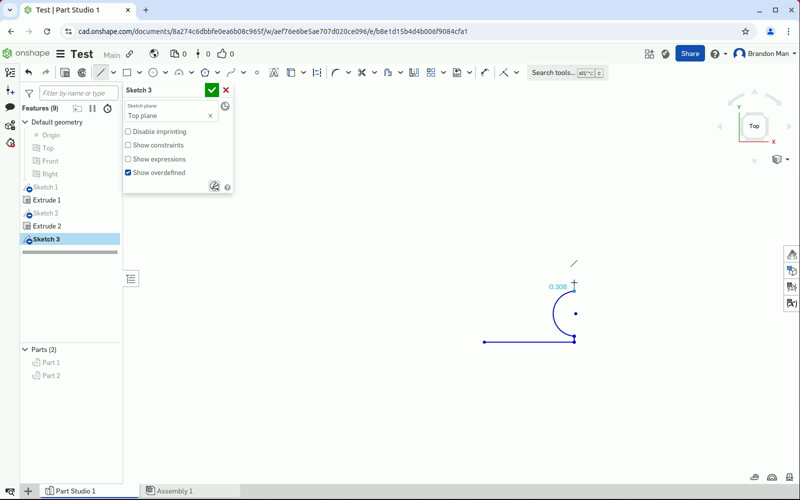
scroll(6)
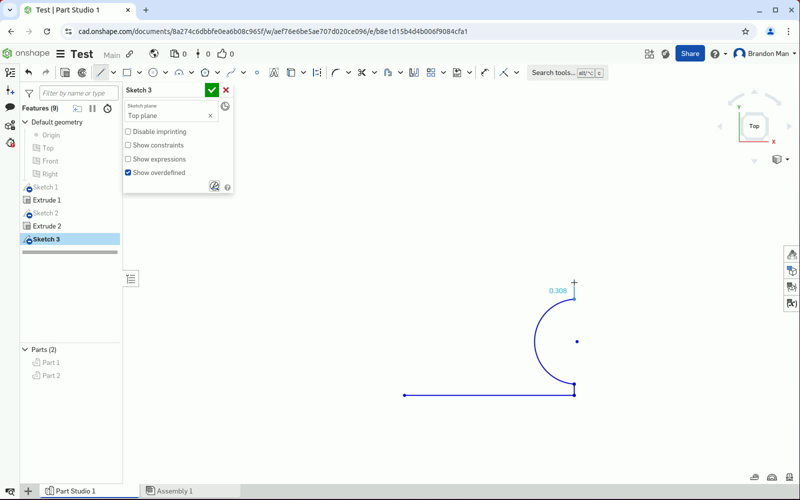
click(574, 282)
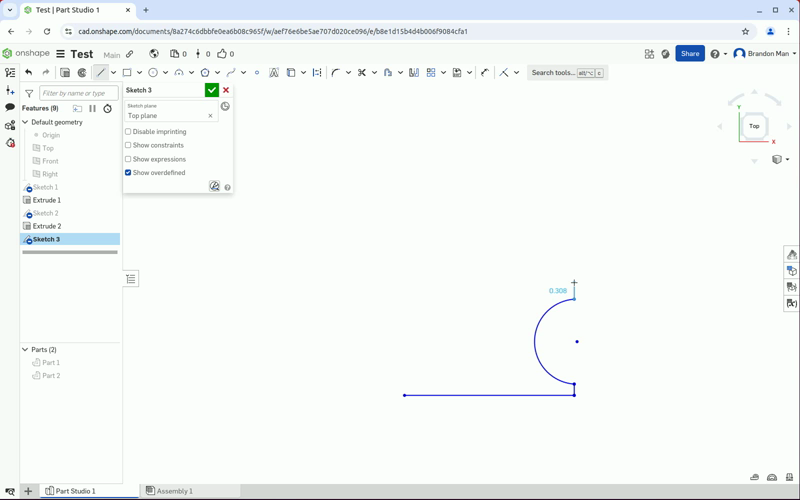
scroll(-6)
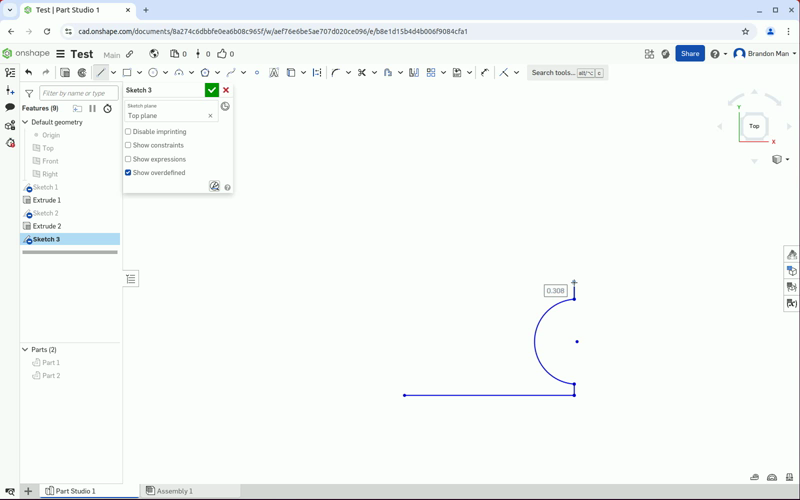
scroll(-6)
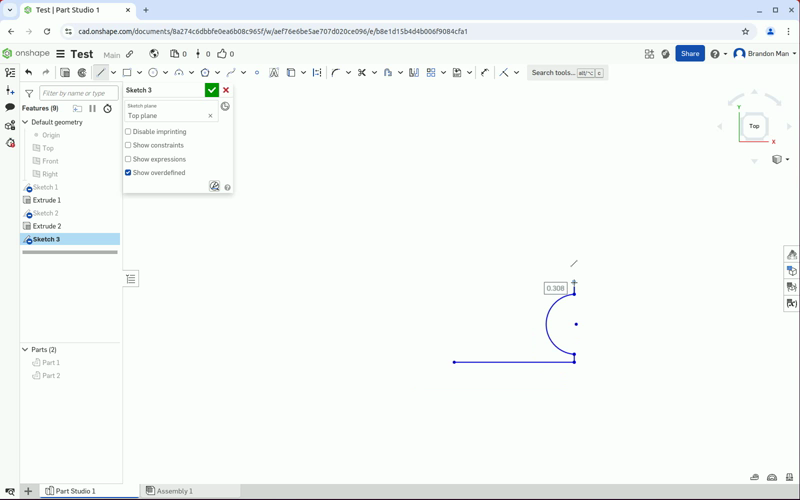
scroll(-6)
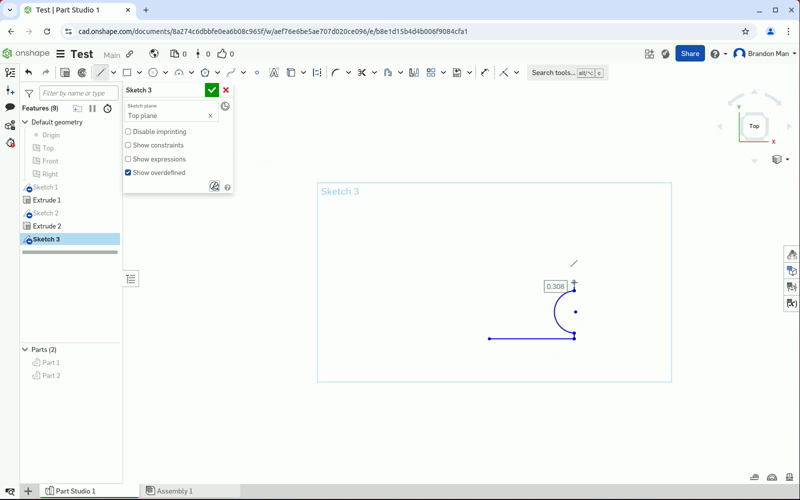
scroll(-6)
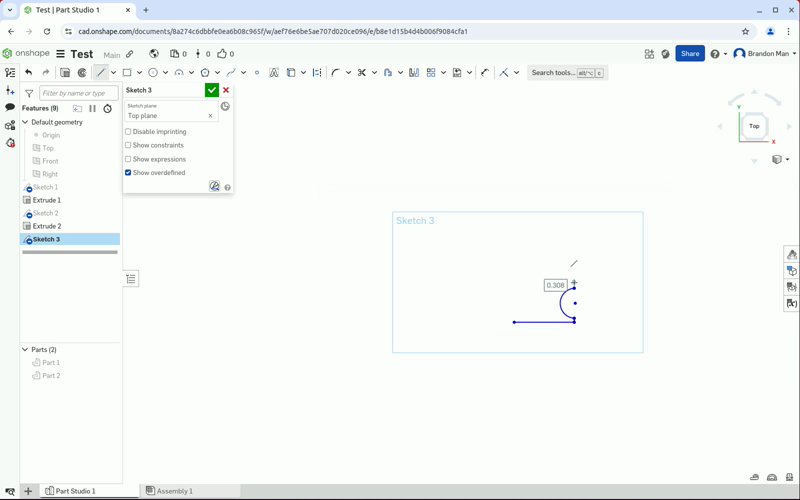
scroll(-6)
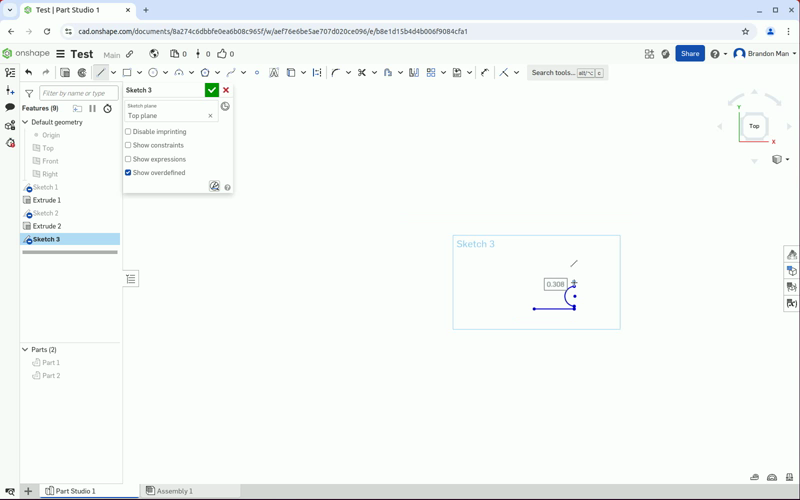
scroll(-6)
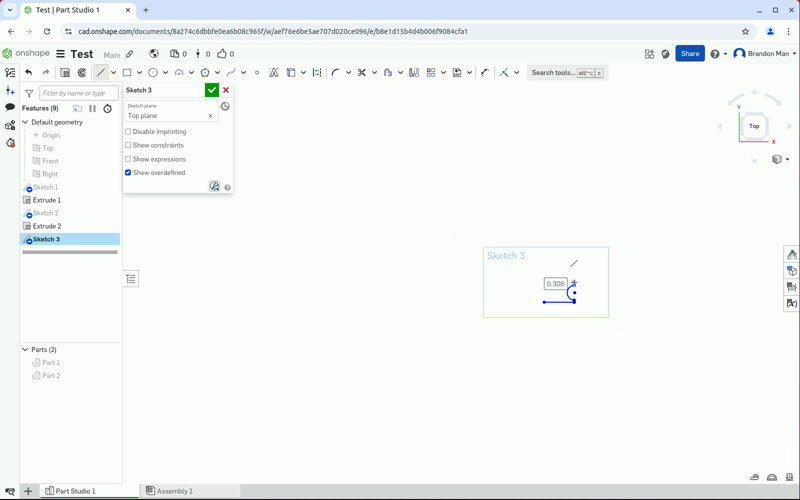
scroll(-6)
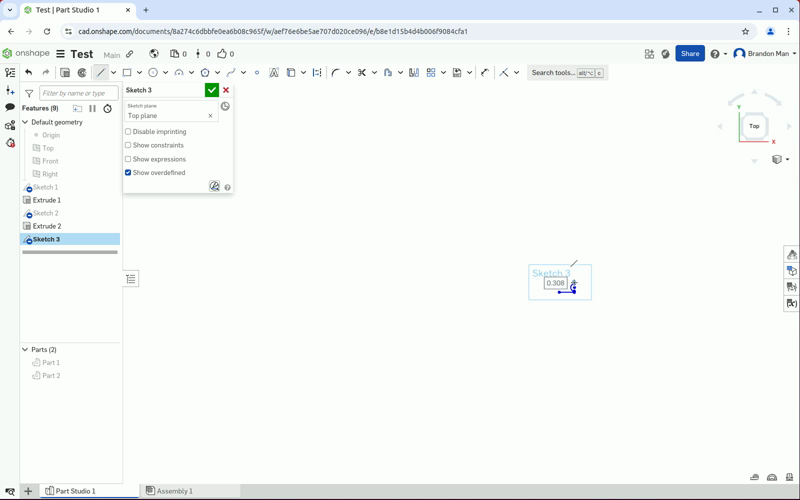
key_up(shift)
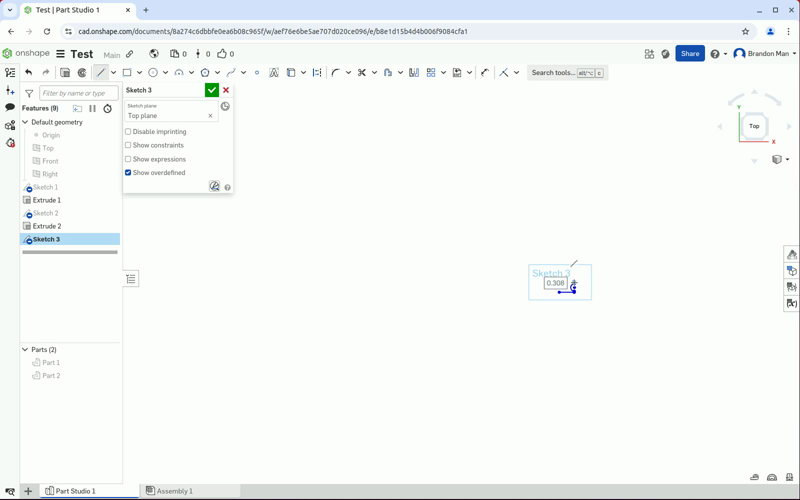
key_down(shift)
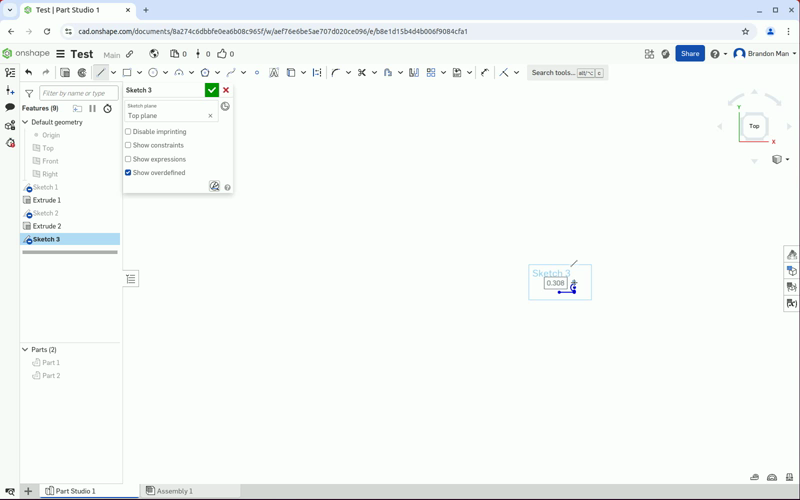
mouse_move(589, 282)
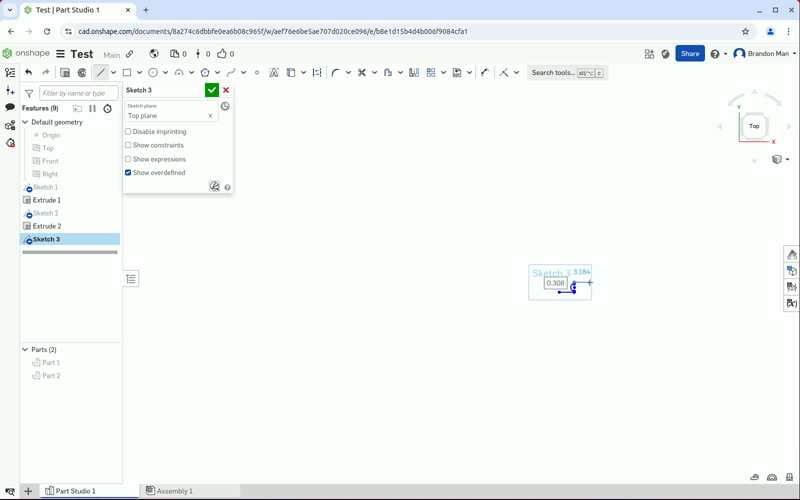
mouse_move(559, 282)
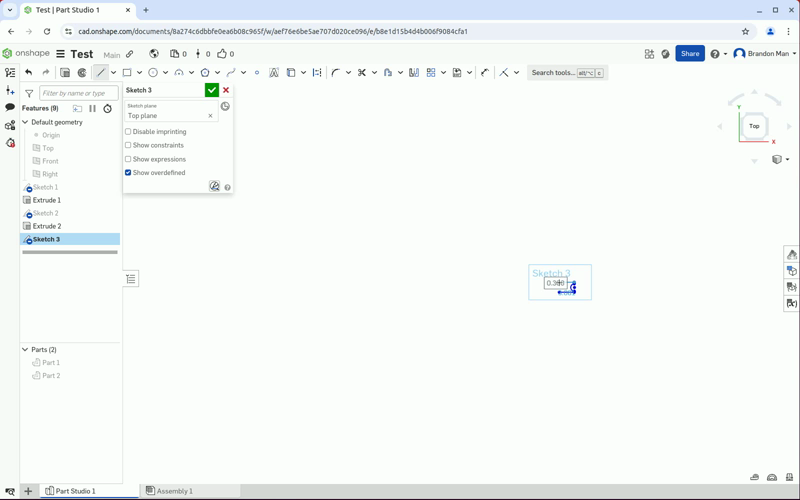
click(559, 282)
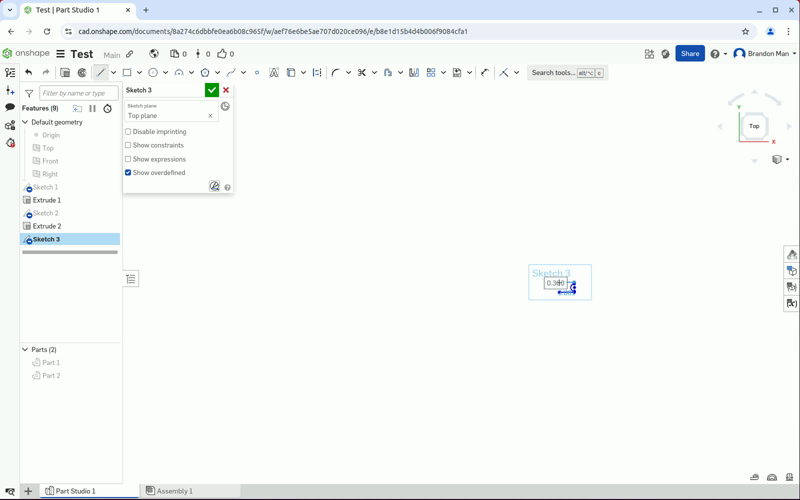
key_up(shift)
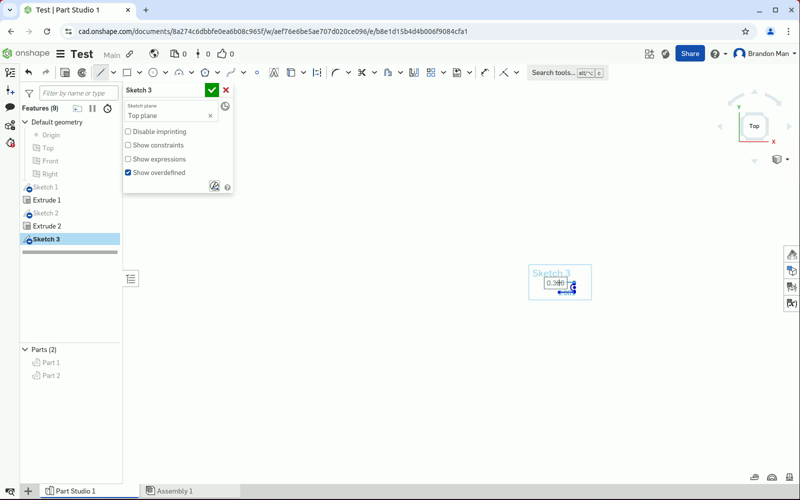
mouse_move(589, 282)
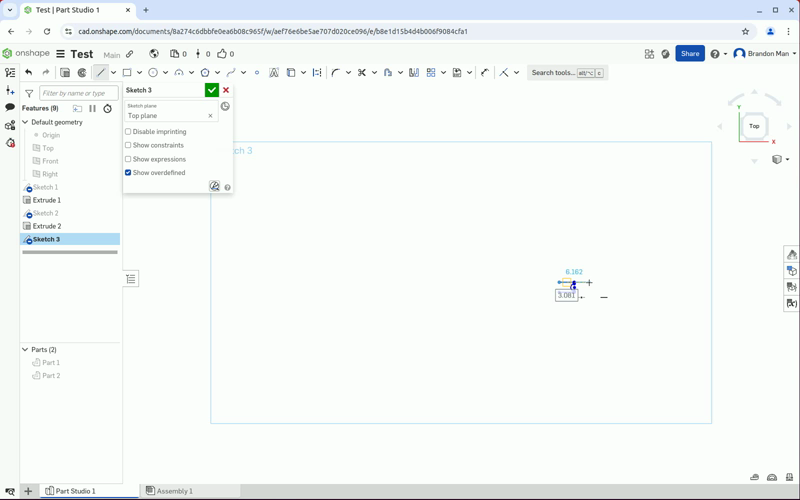
key_down(shift)
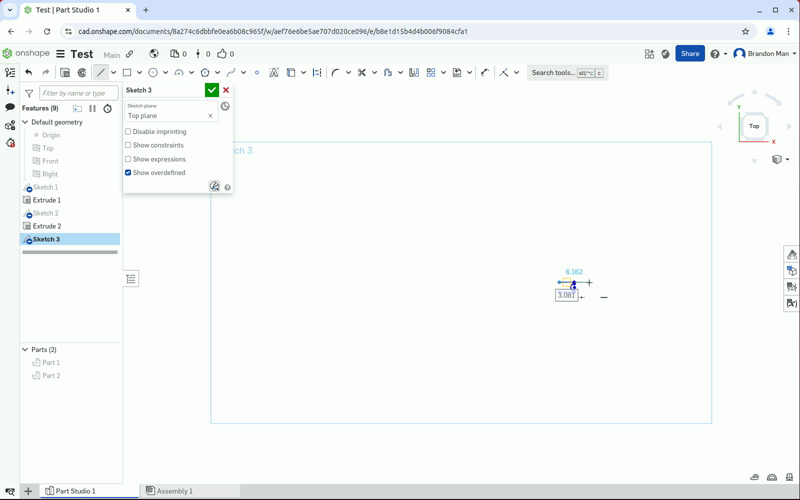
mouse_move(559, 292)
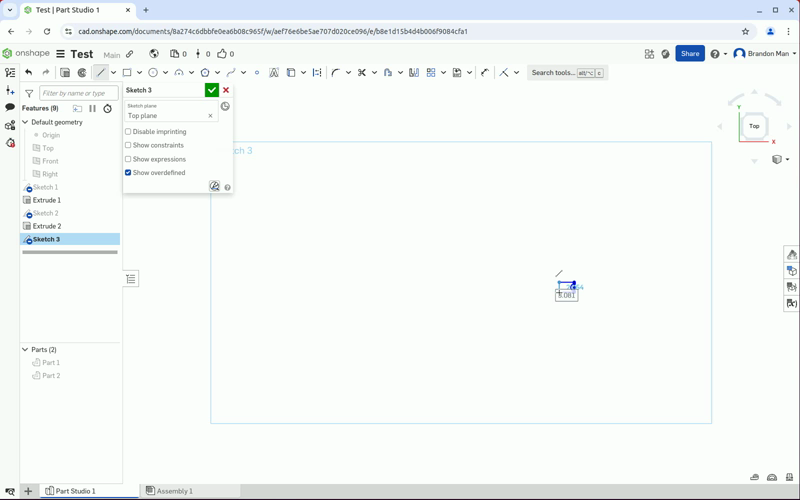
key_up(shift)
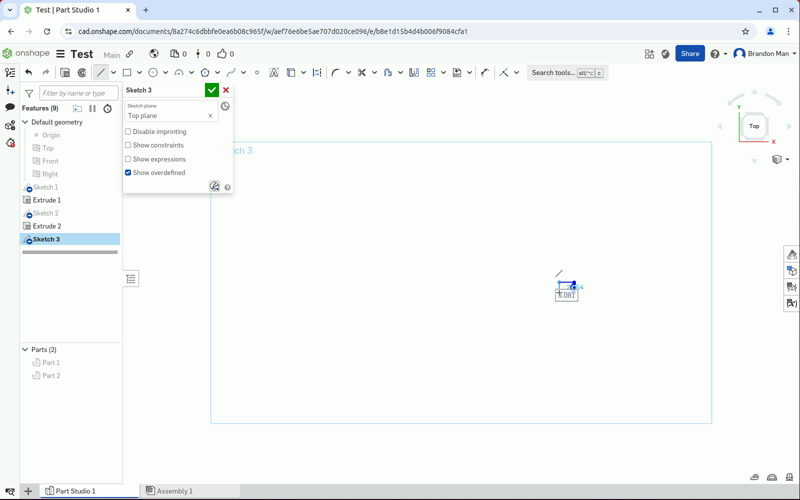
click(559, 292)
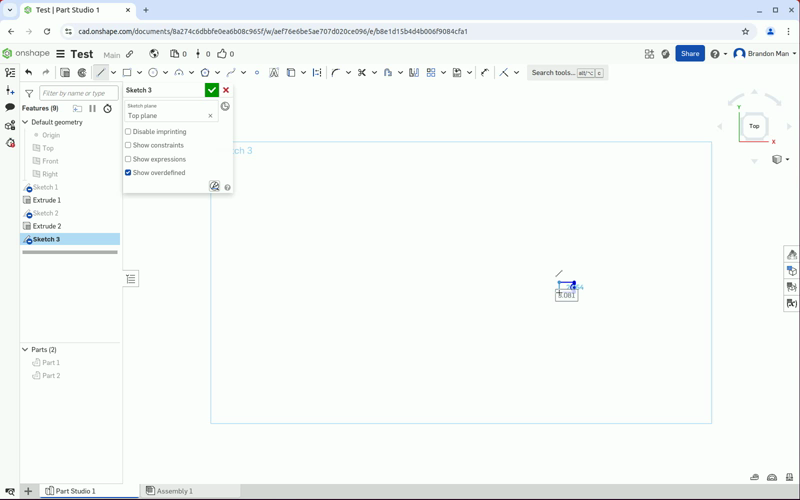
key(esc)
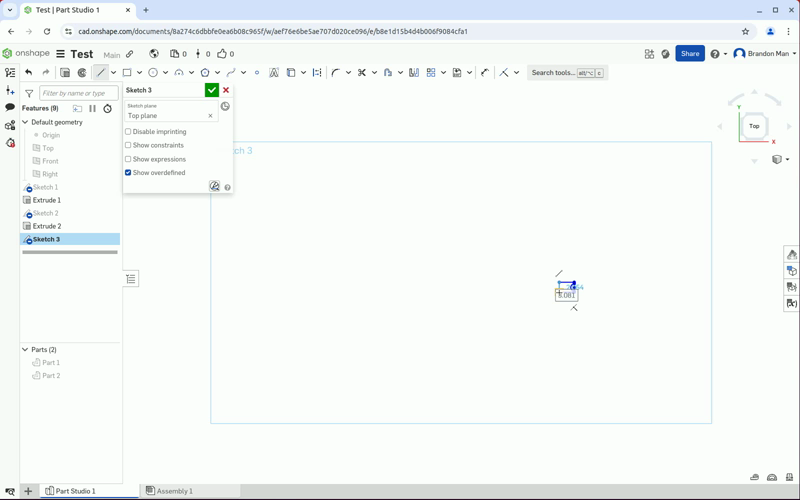
mouse_move(573, 285)
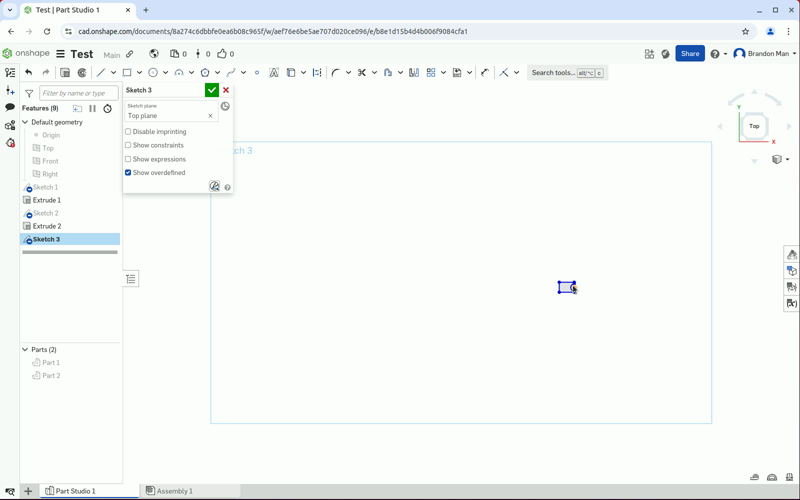
scroll(6)
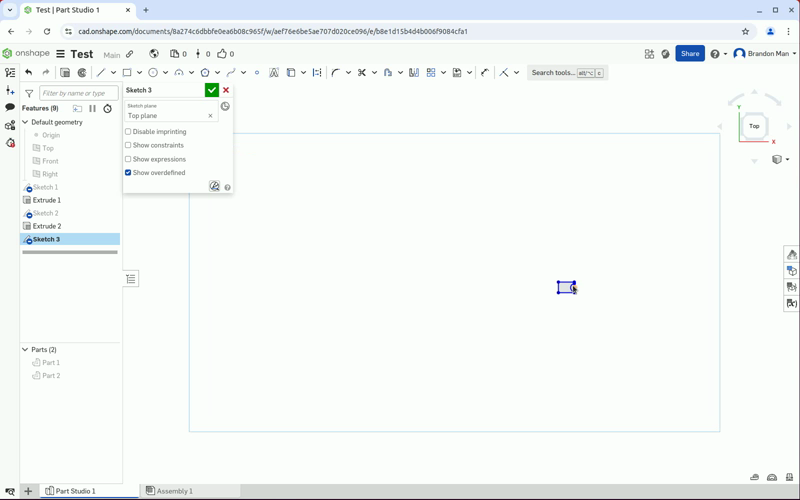
scroll(6)
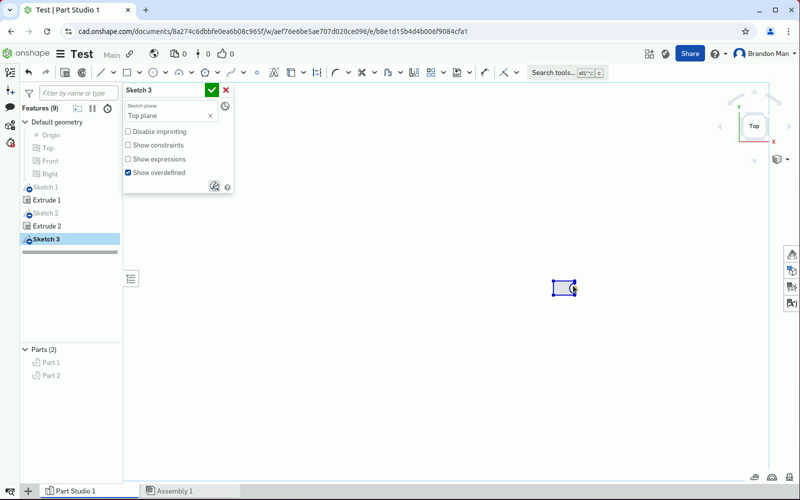
scroll(6)
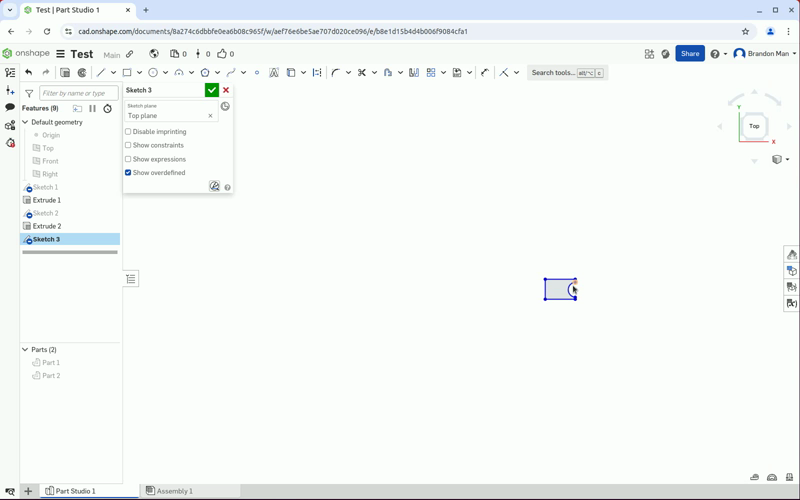
scroll(6)
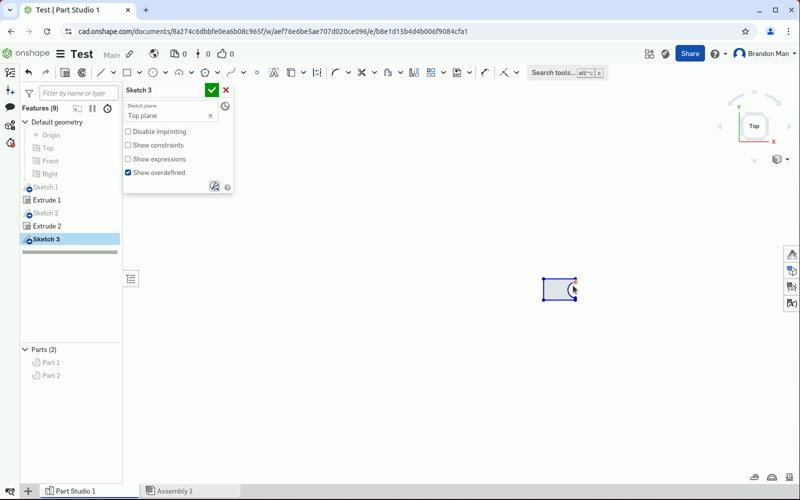
scroll(6)
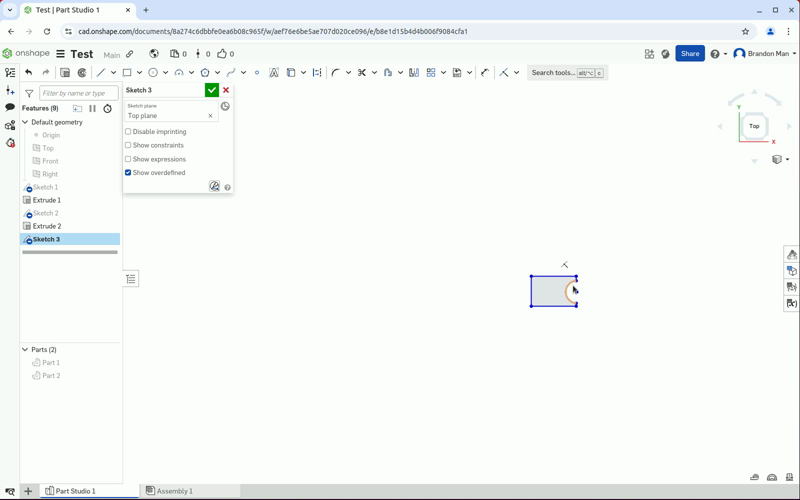
scroll(6)
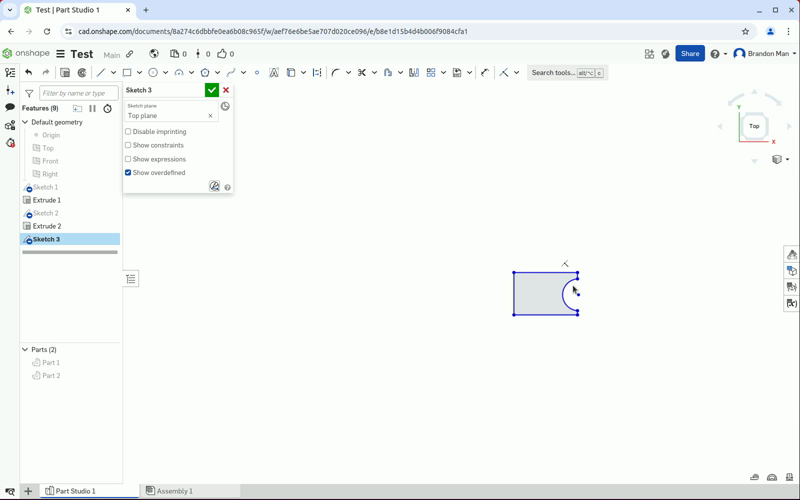
scroll(6)
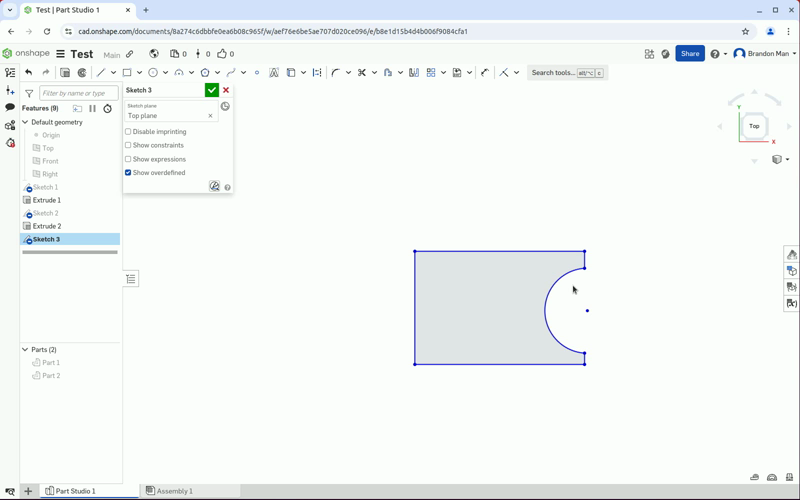
click(573, 285)
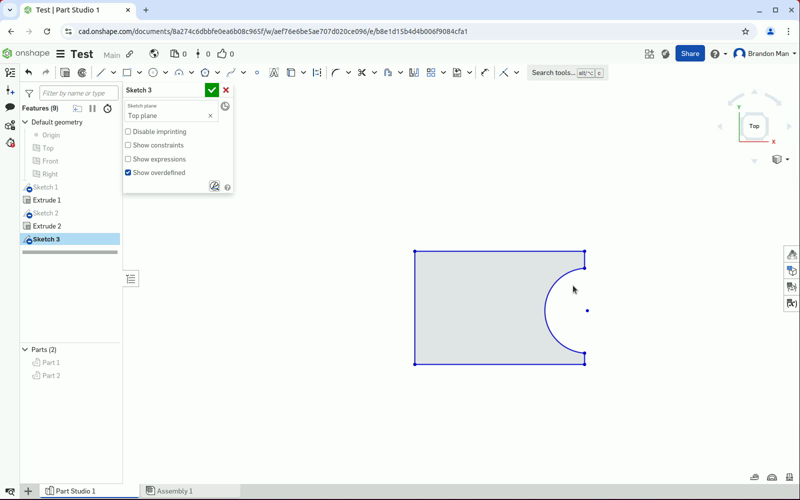
scroll(-6)
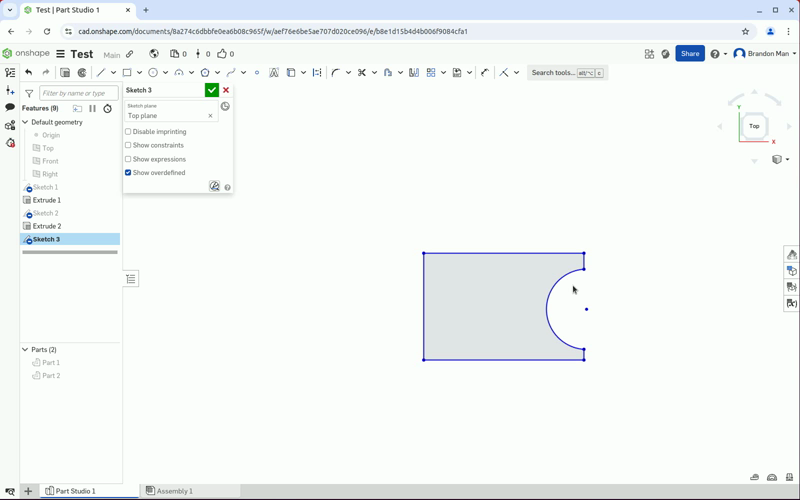
scroll(-6)
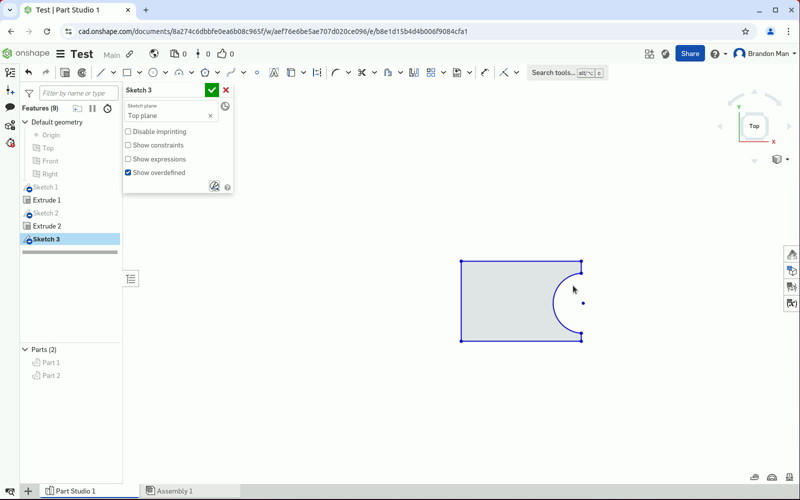
scroll(-6)
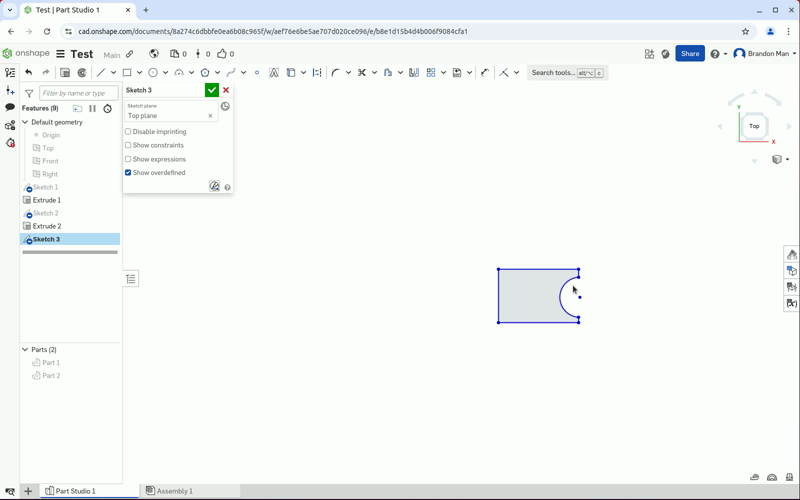
scroll(-6)
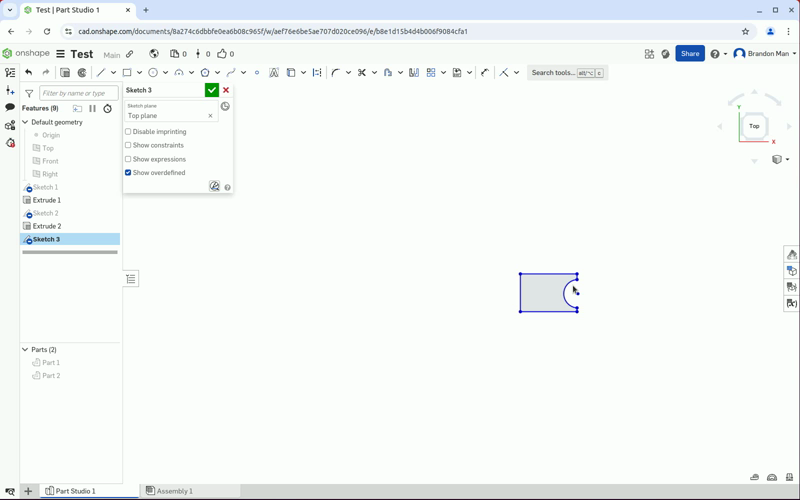
scroll(-6)
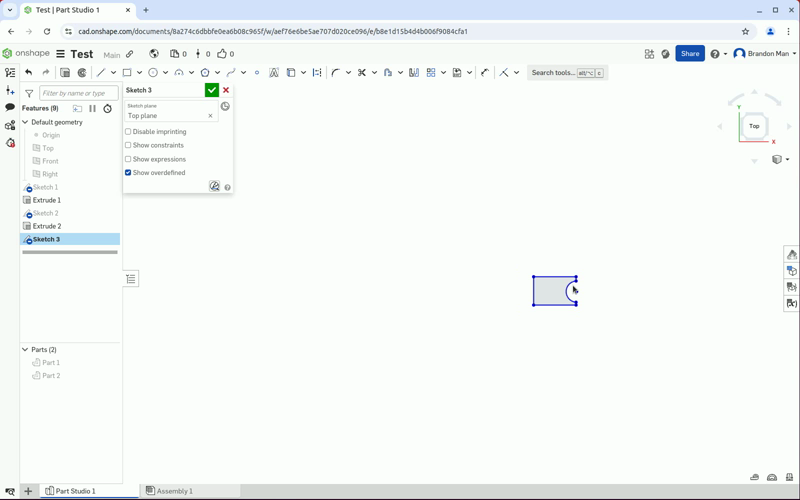
scroll(-6)
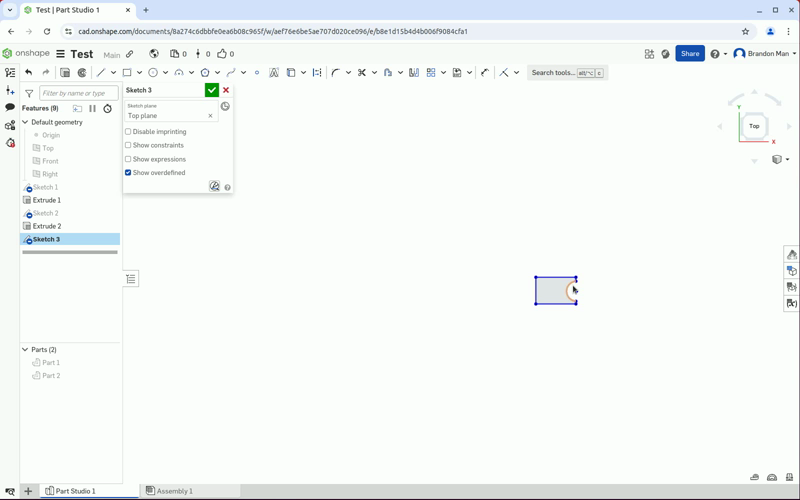
scroll(-6)
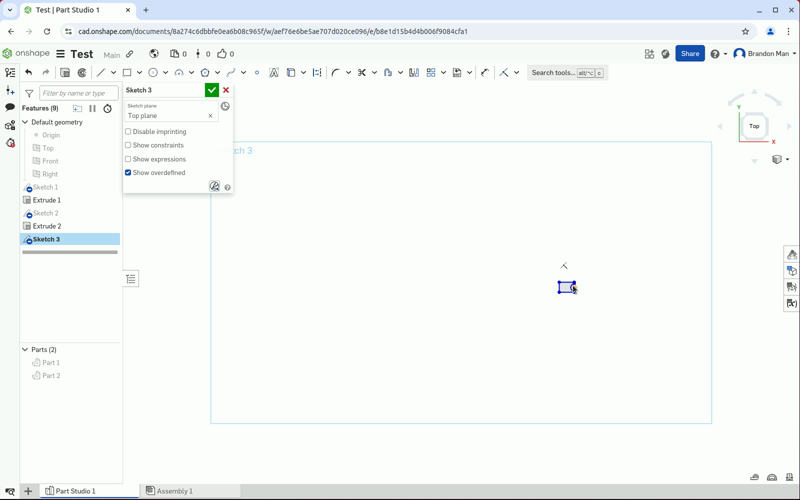
mouse_move(73, 352)
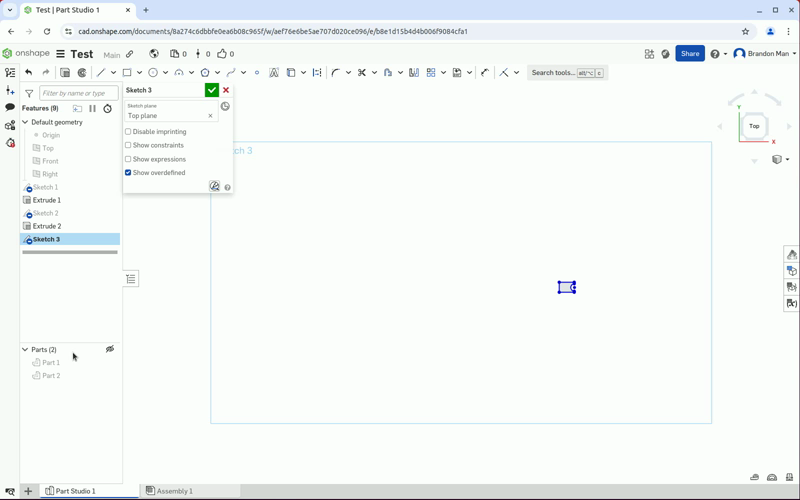
key(shift+y)
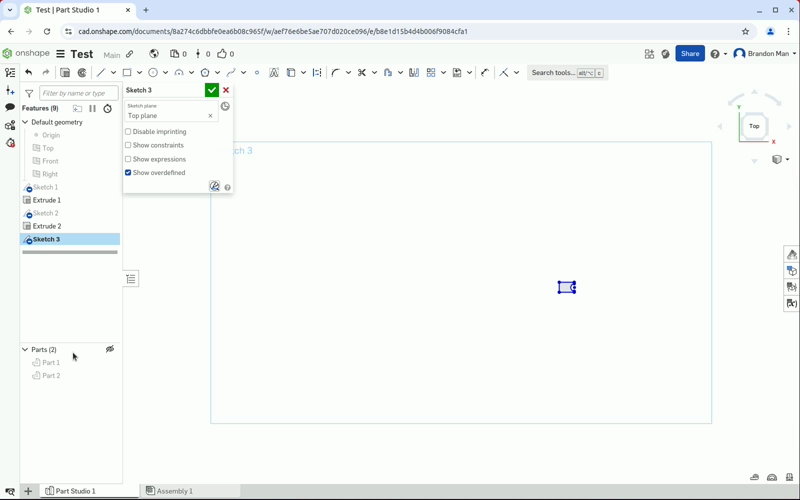
key(shift+e)
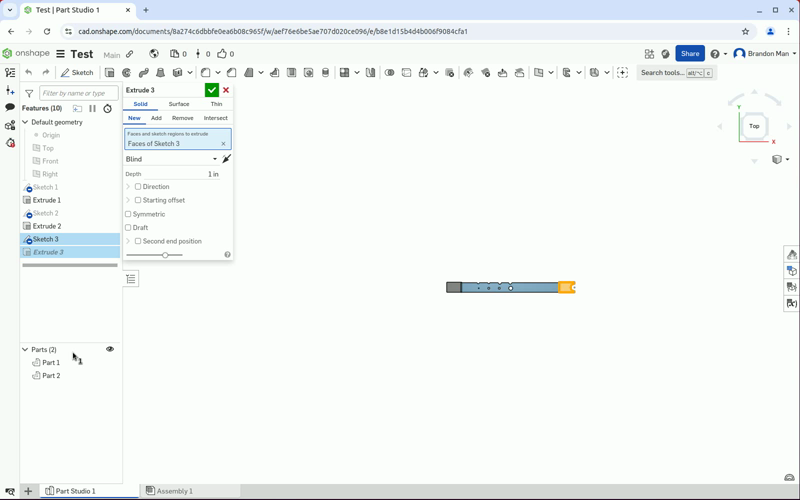
mouse_move(143, 106)
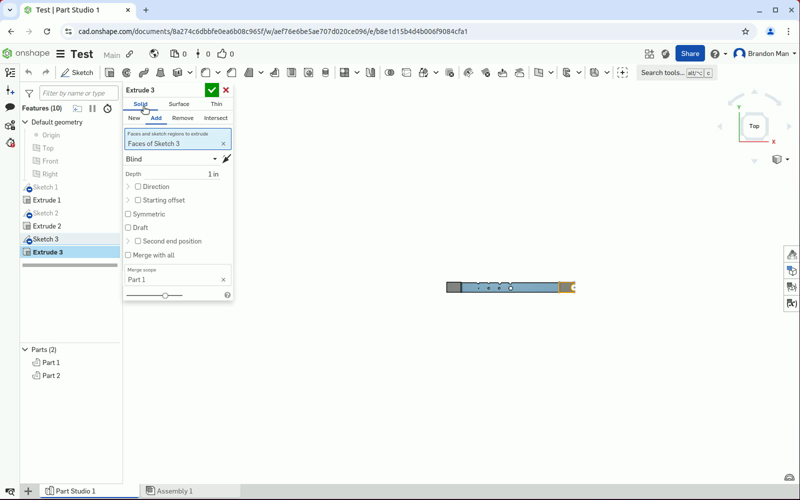
click(143, 106)
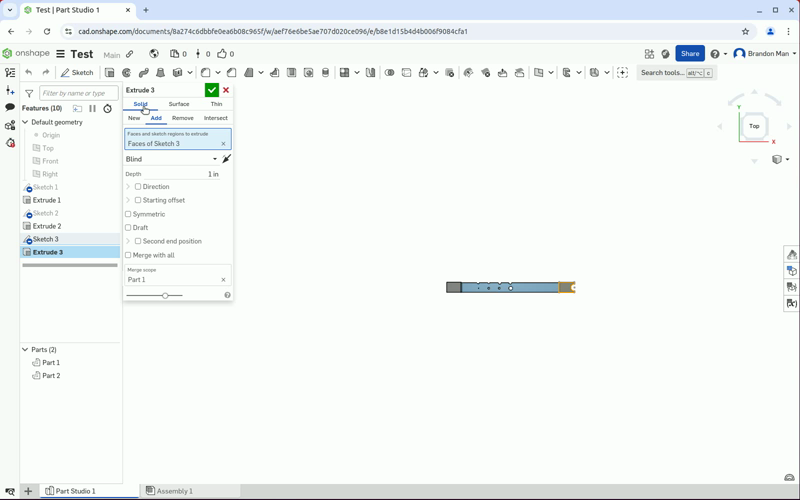
mouse_move(137, 120)
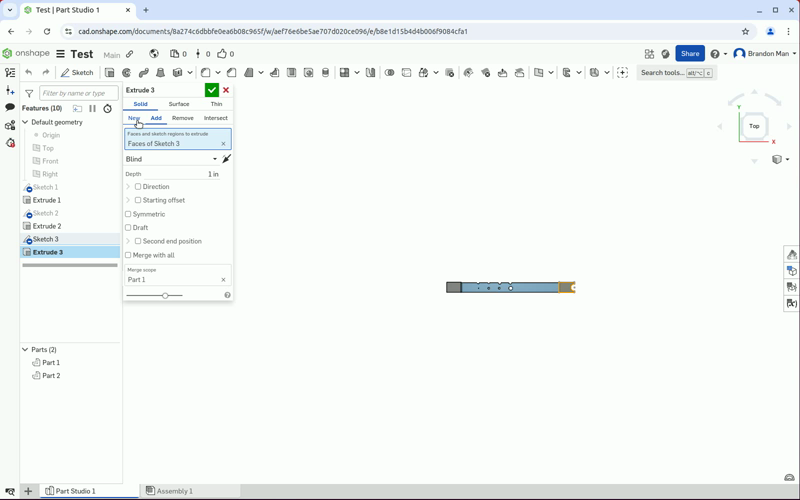
click(137, 120)
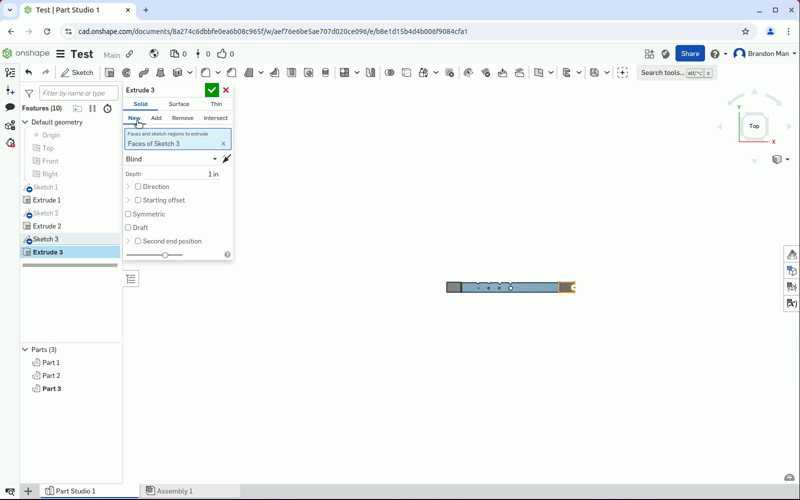
key(tab, 4)
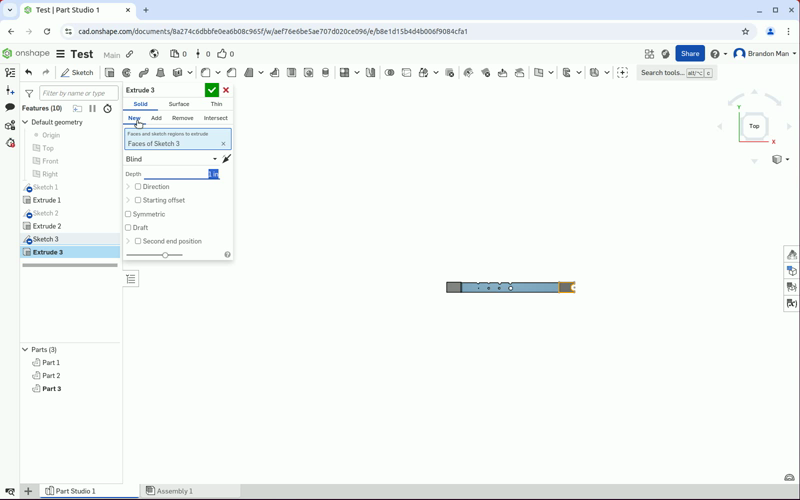
text(0.722)
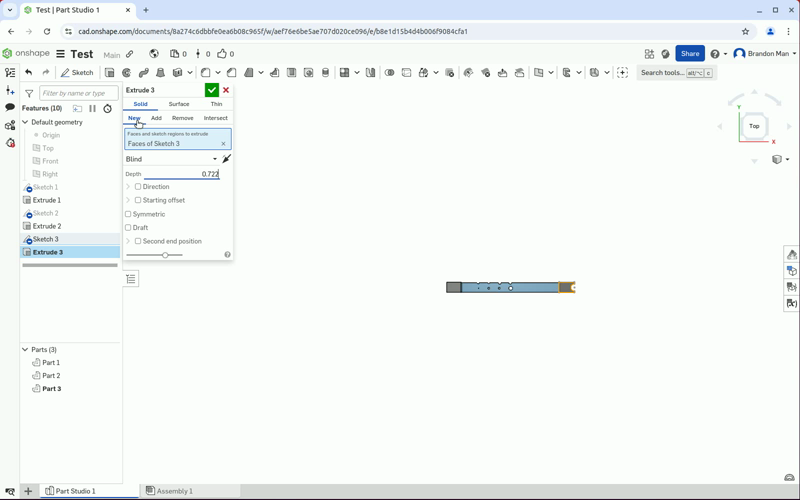
key(enter)
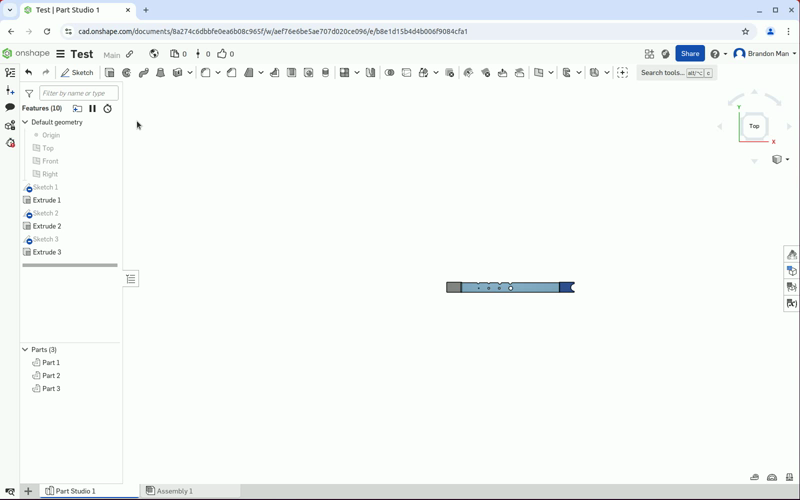
key(shift+h)
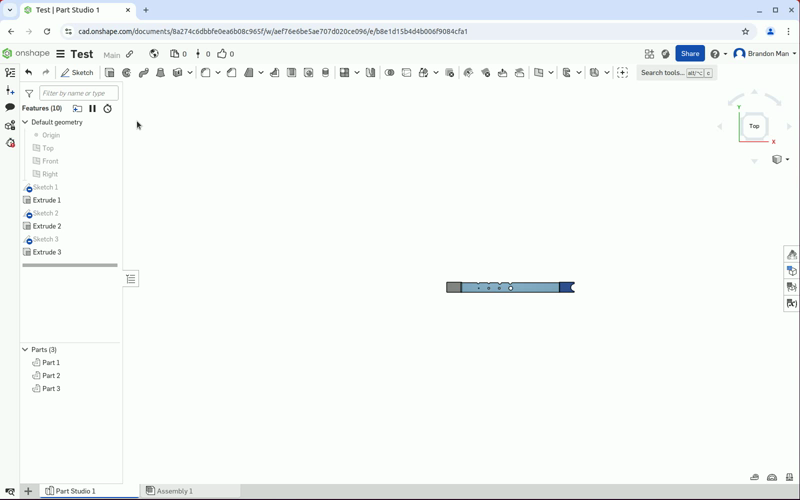
key(shift+h)
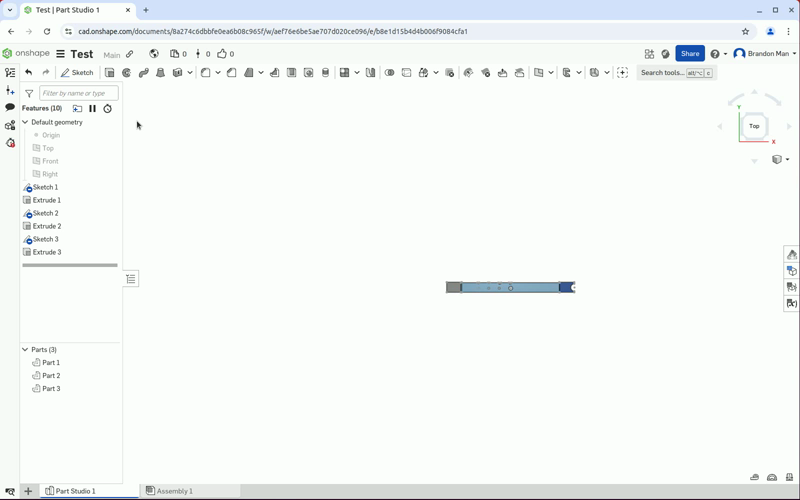
key(shift+7)
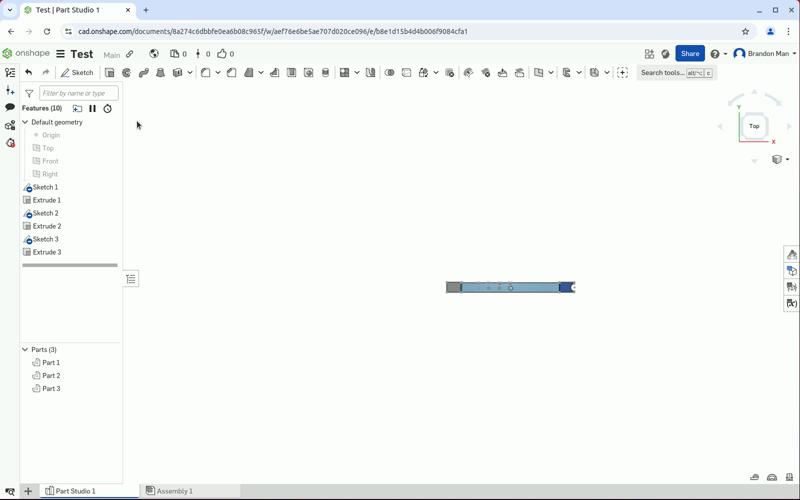
key(up, 3)
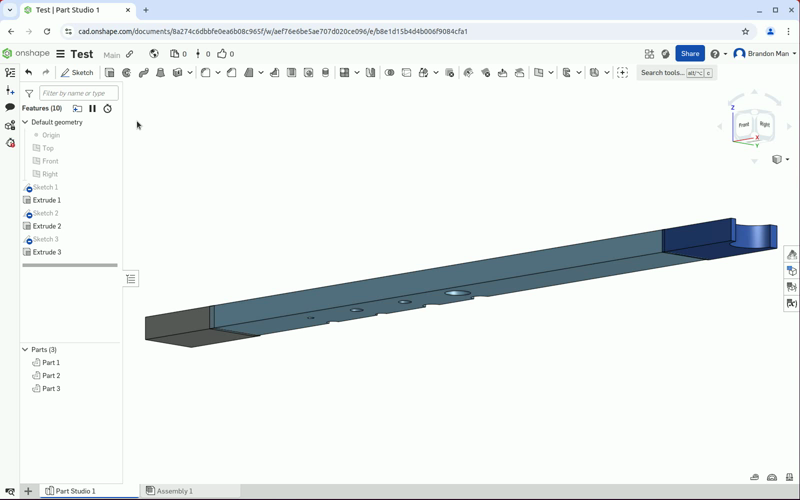
key(left, 3)
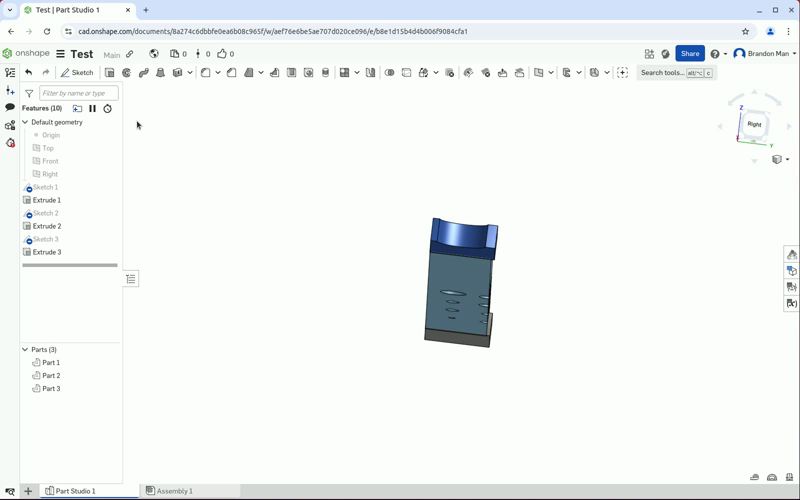
key(right, 3)
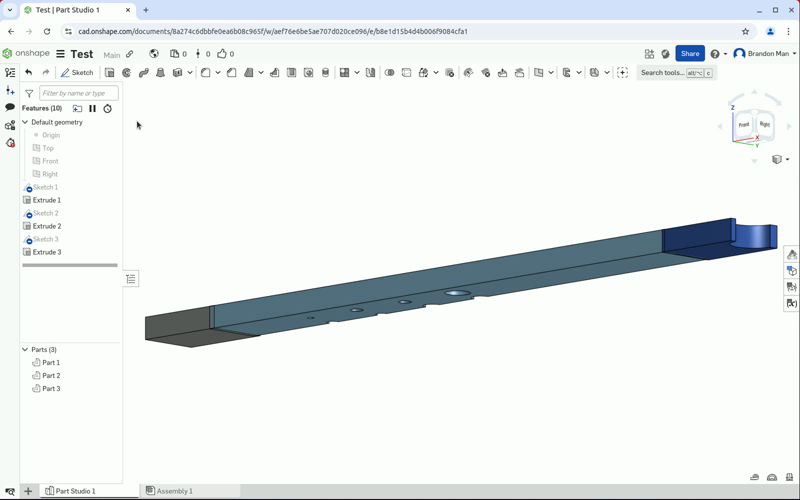
key(down, 3)
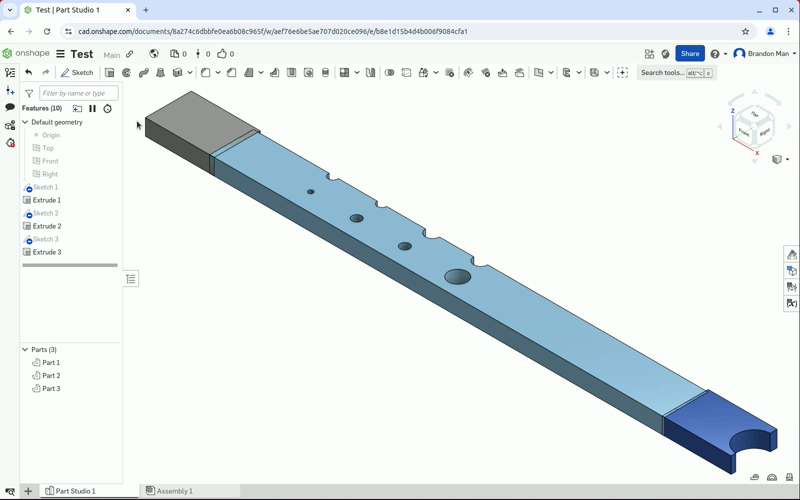
mouse_move(73, 189)
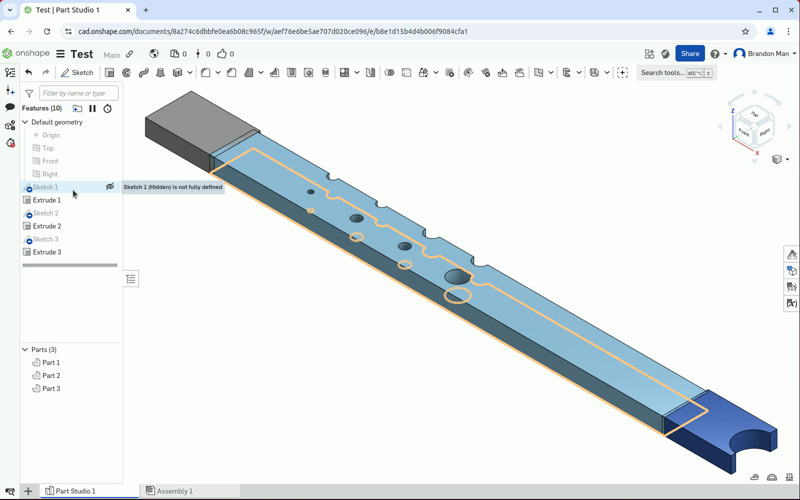
click(73, 189)